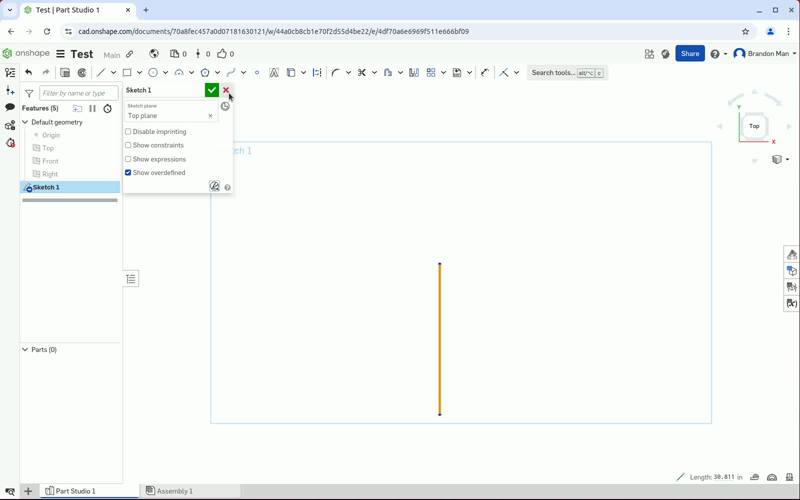
key(shift+h)
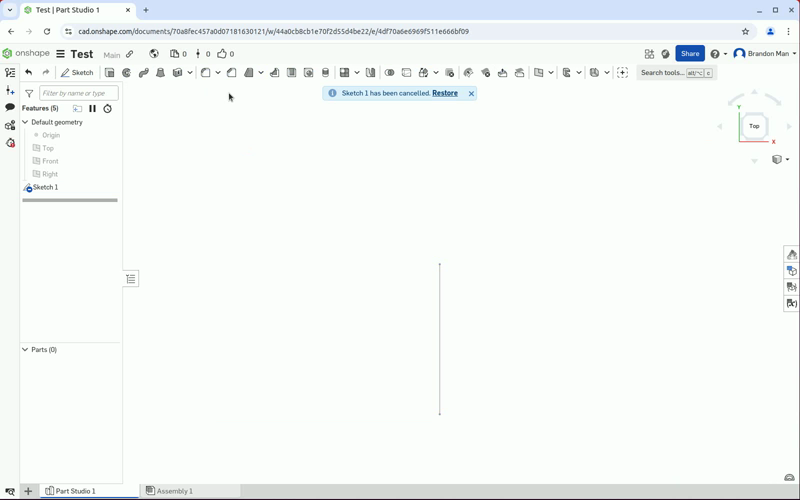
key(shift+s)
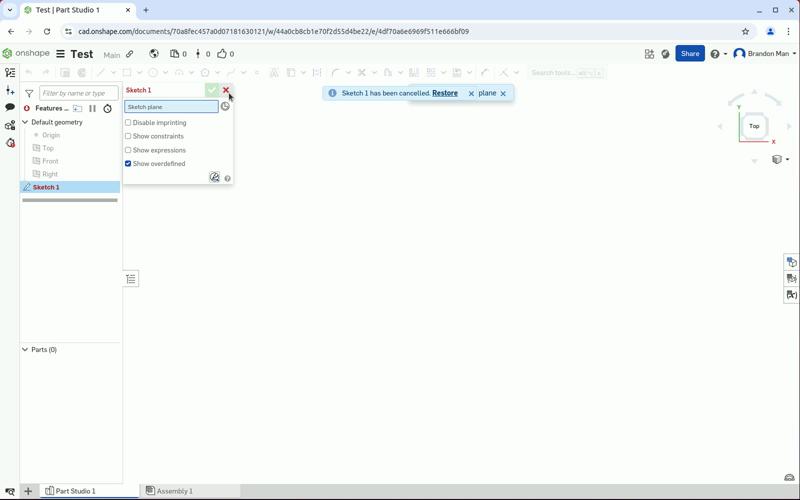
mouse_move(73, 150)
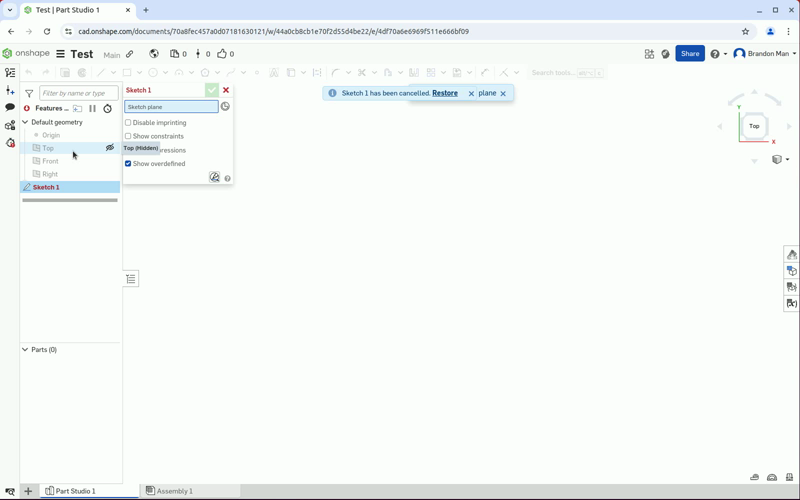
click(73, 150)
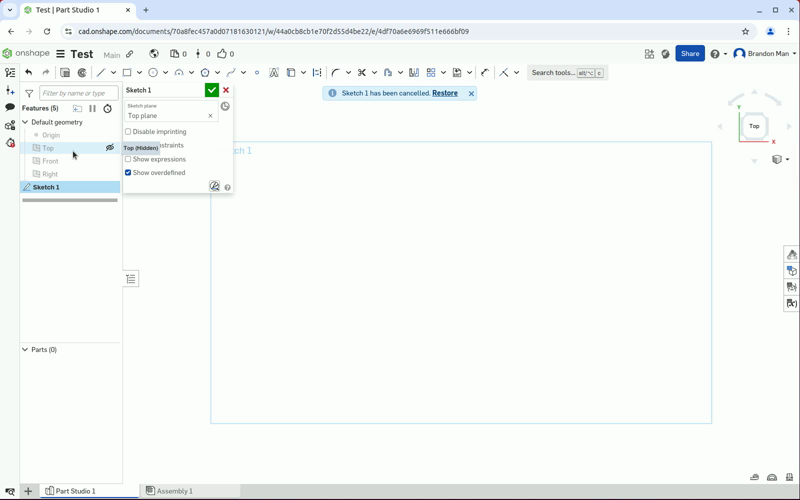
mouse_move(73, 352)
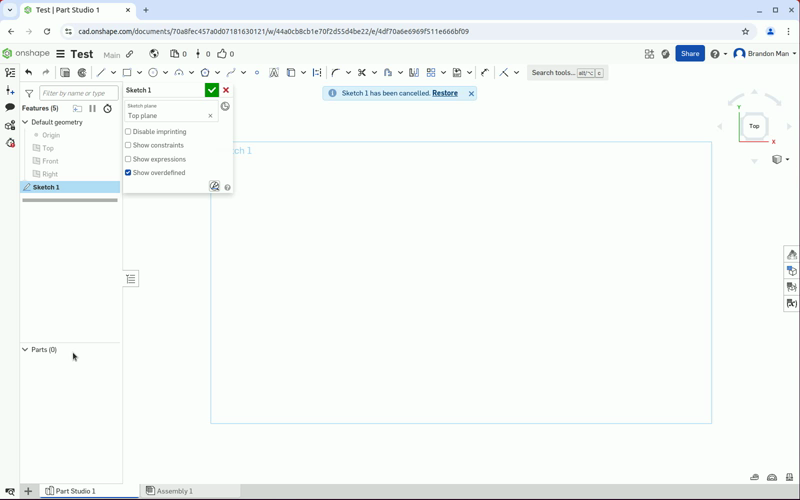
key(y)
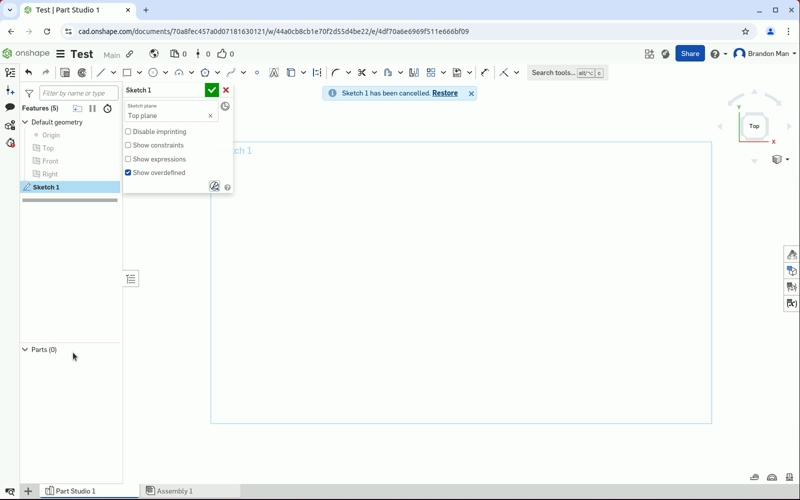
key(l)
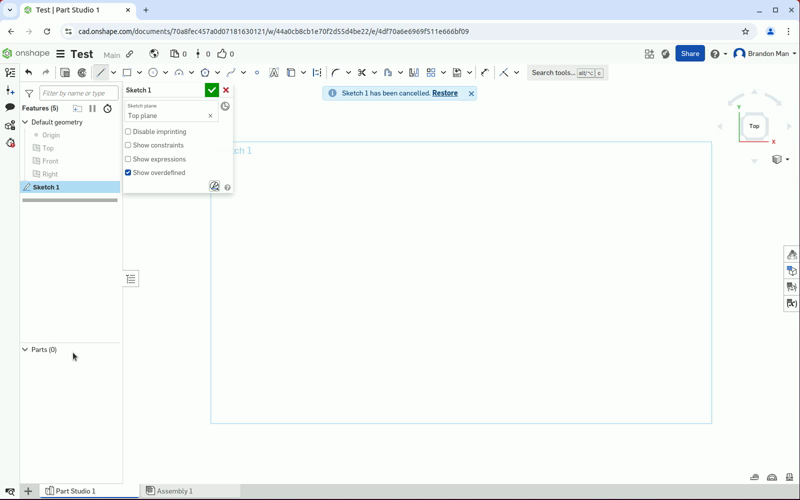
key_down(shift)
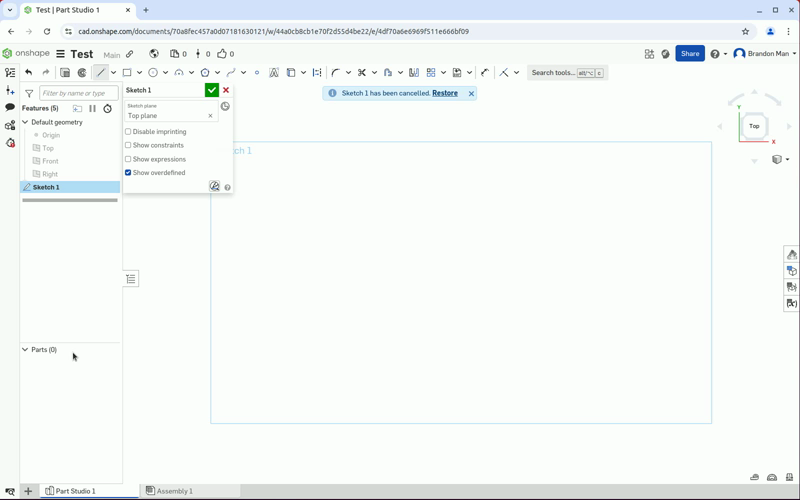
mouse_move(433, 282)
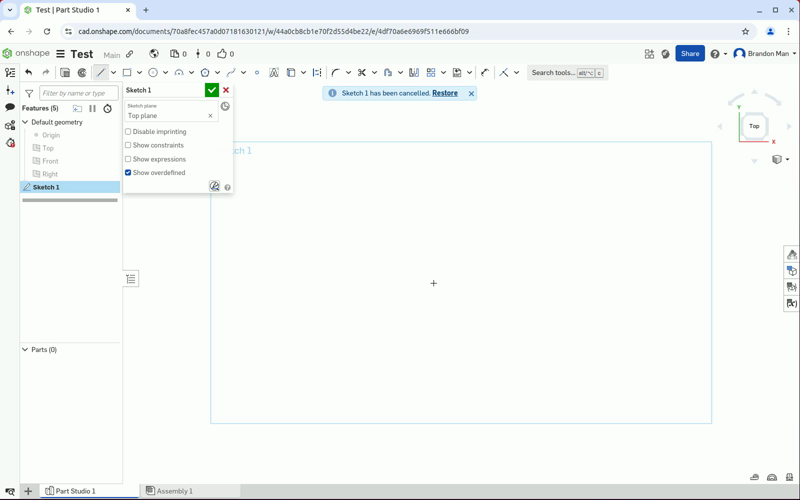
click(433, 282)
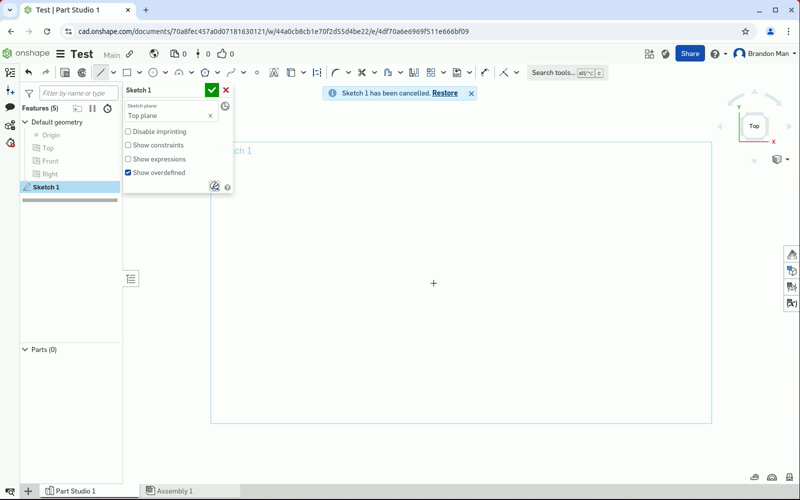
key_up(shift)
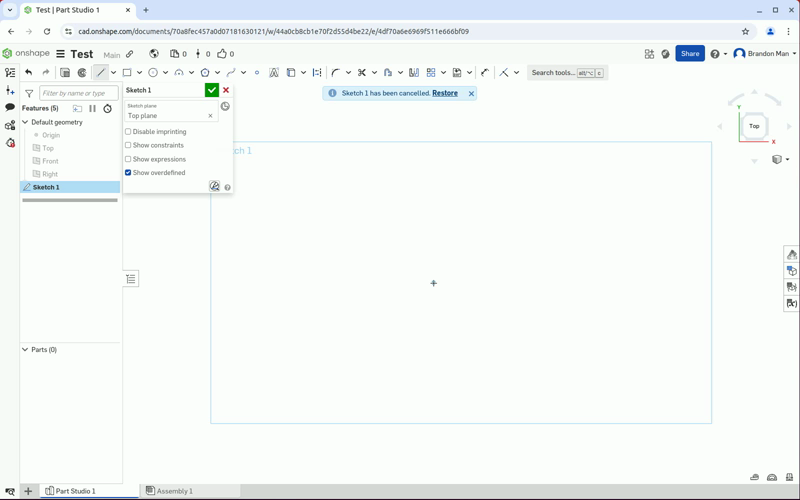
key_down(shift)
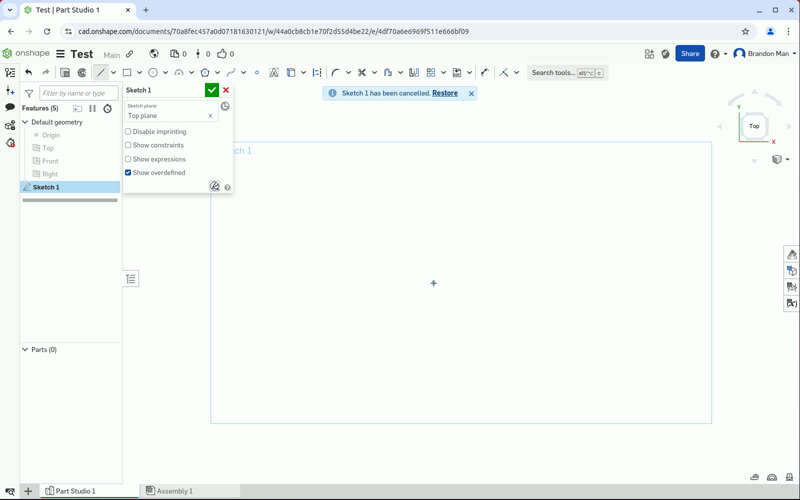
mouse_move(463, 282)
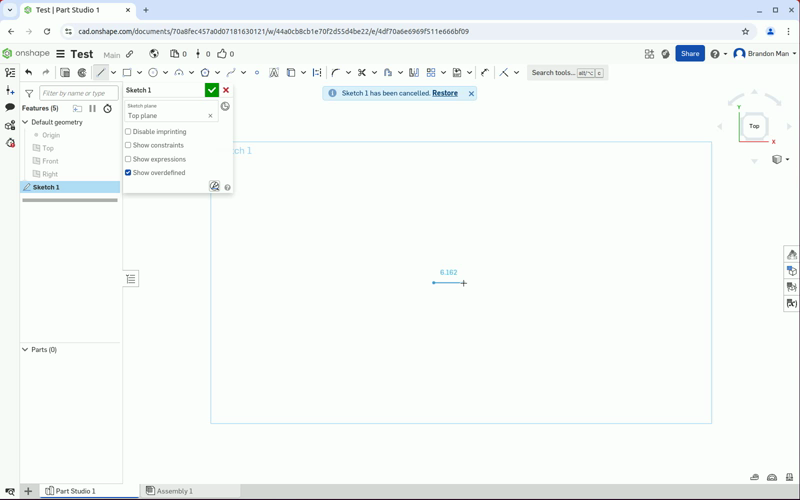
mouse_move(442, 282)
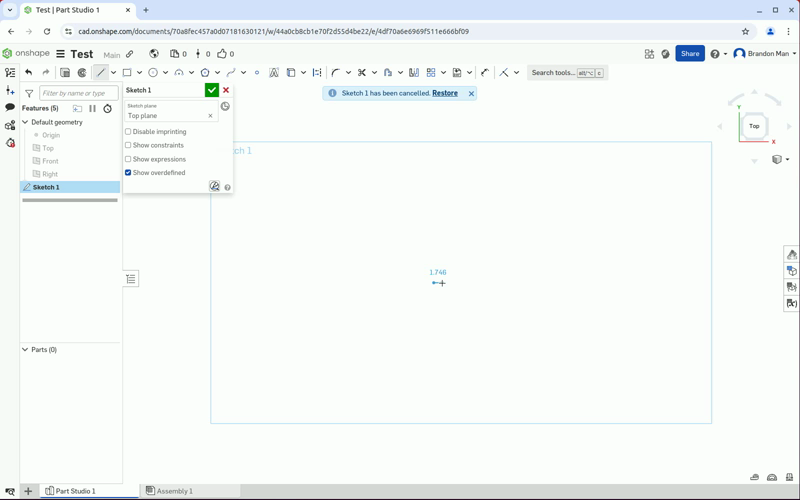
click(442, 282)
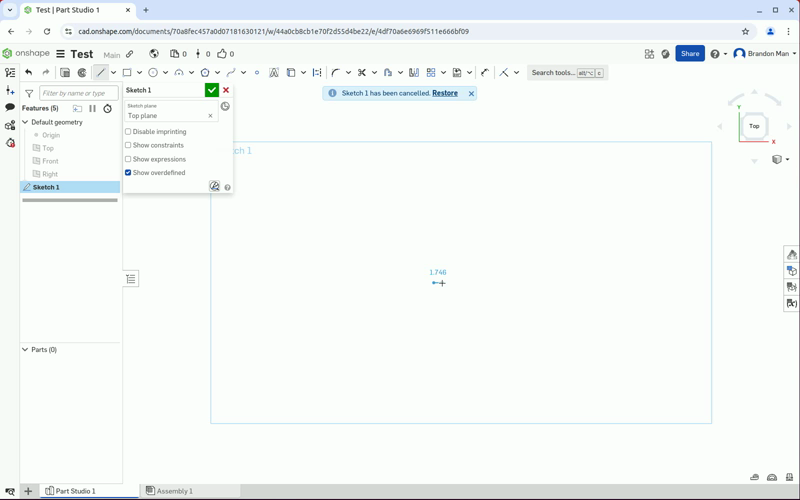
key_up(shift)
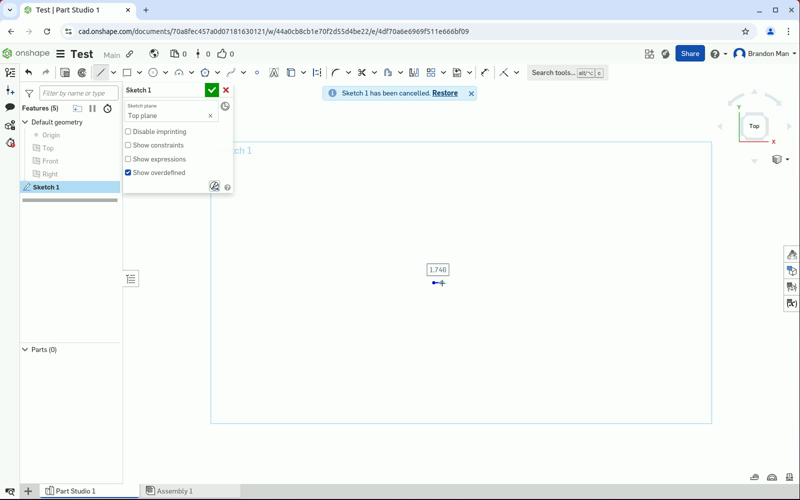
key(esc)
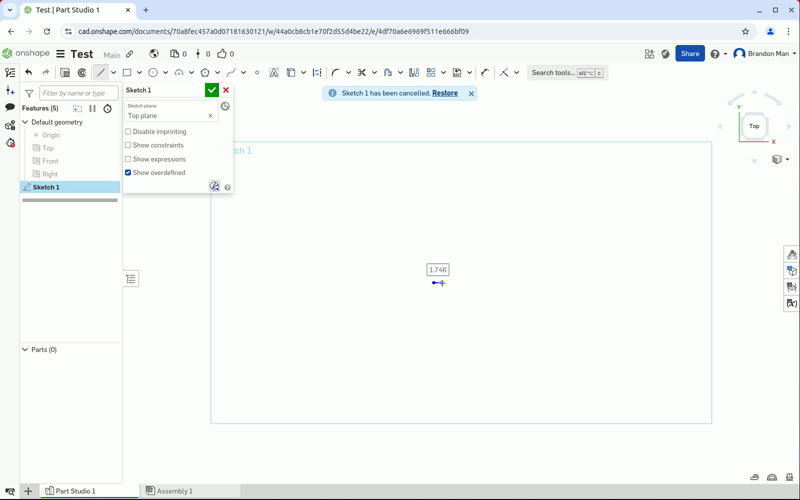
key(a)
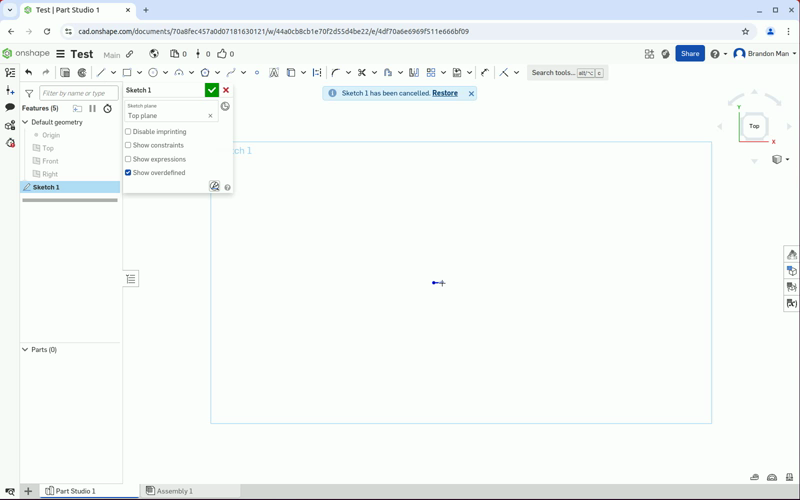
mouse_move(442, 282)
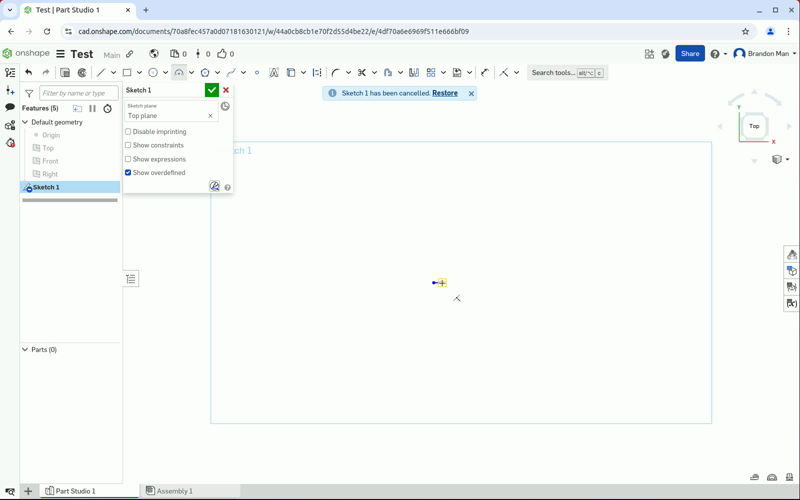
click(442, 282)
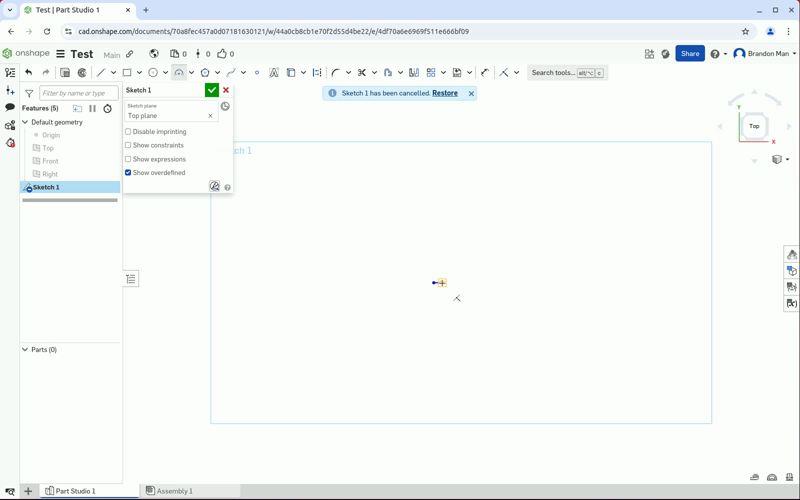
key_down(shift)
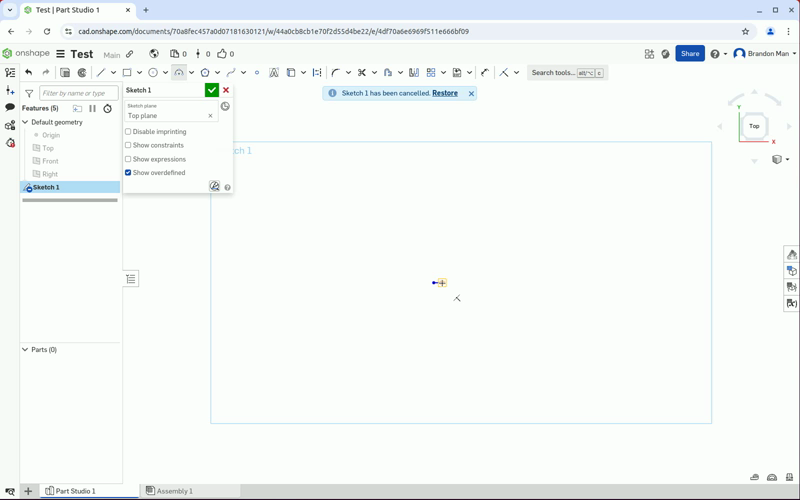
mouse_move(479, 282)
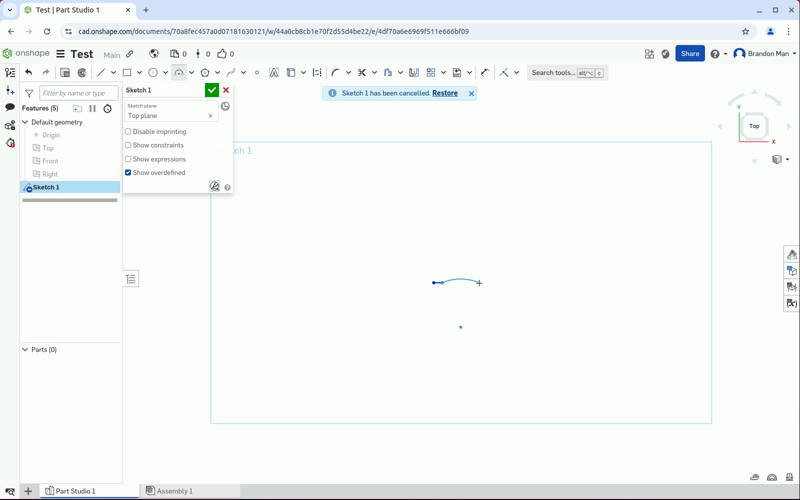
click(479, 282)
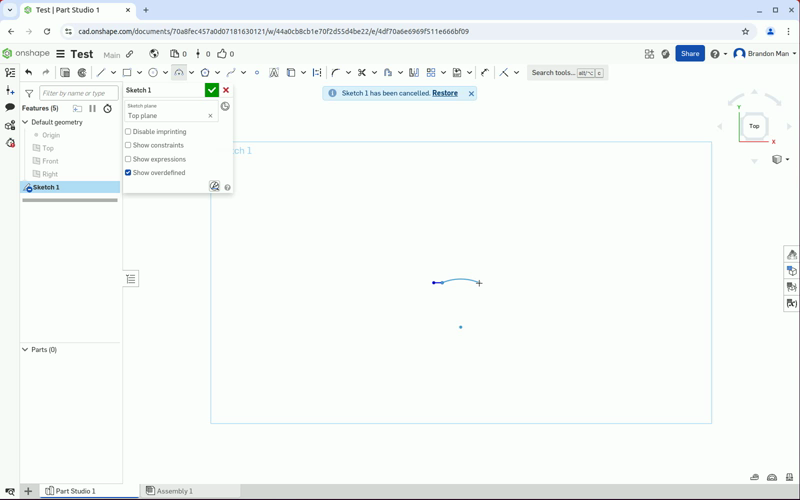
mouse_move(460, 264)
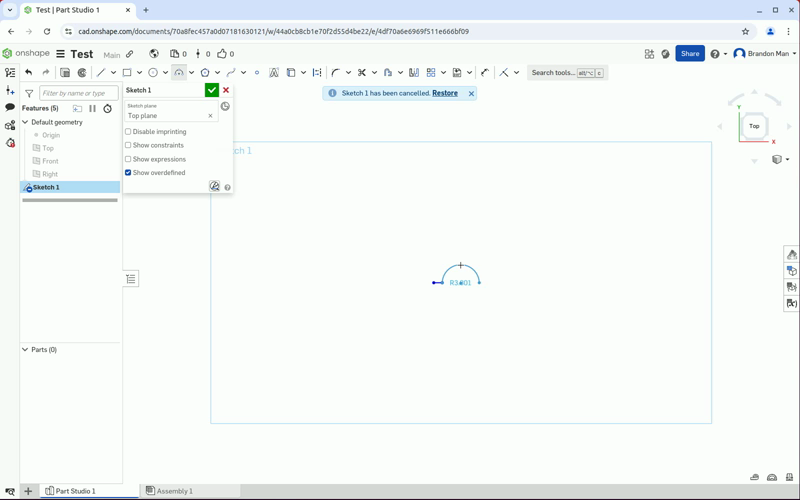
click(460, 264)
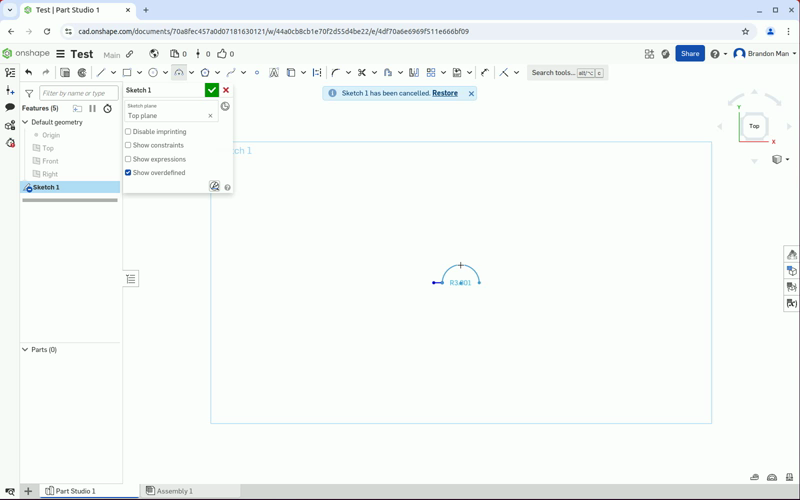
key_up(shift)
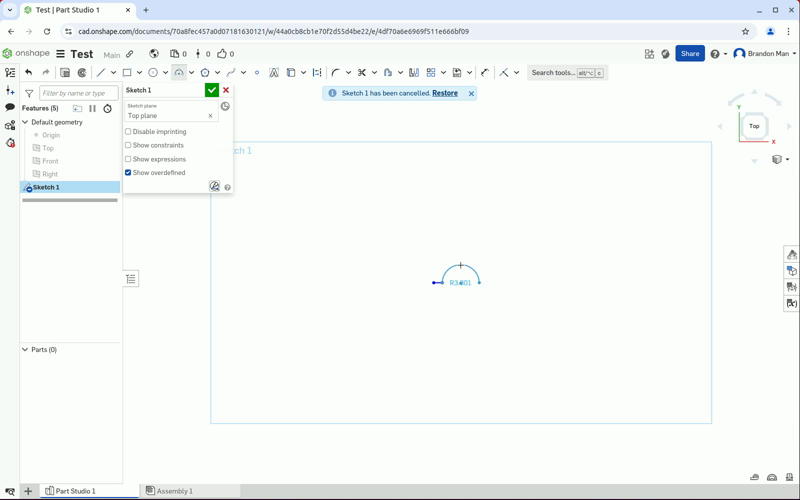
key(esc)
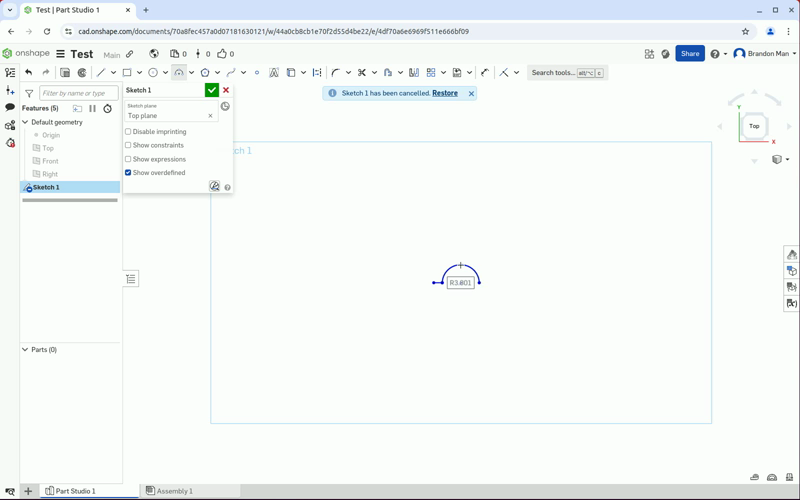
key(l)
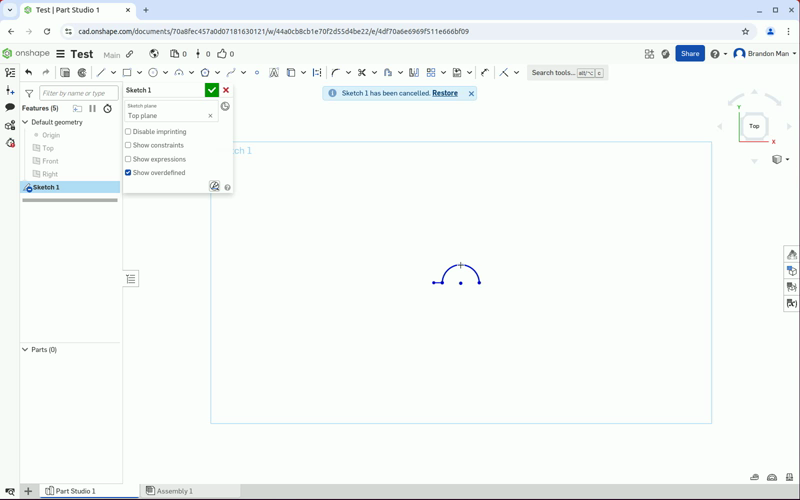
mouse_move(479, 282)
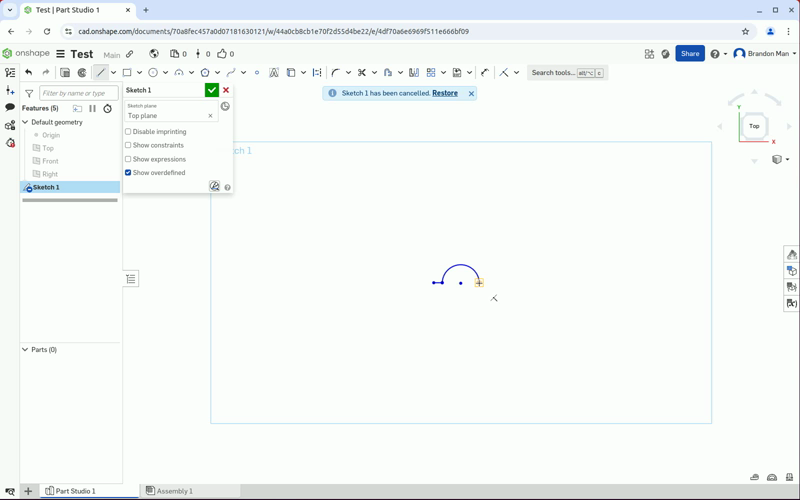
click(479, 282)
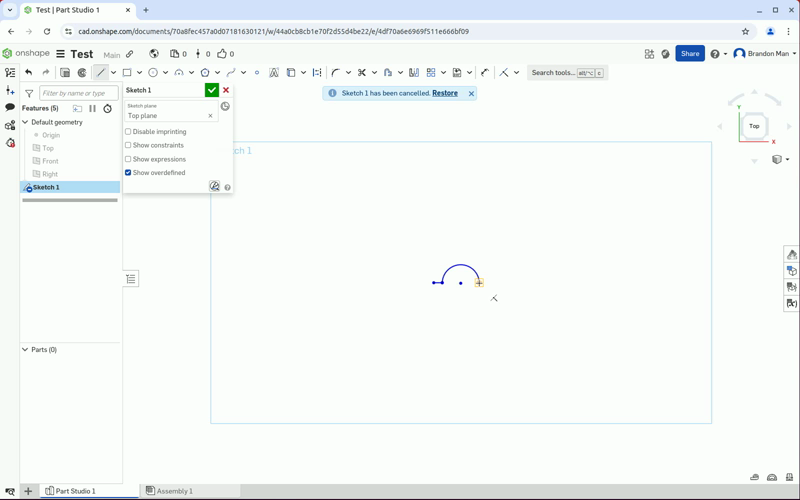
key_down(shift)
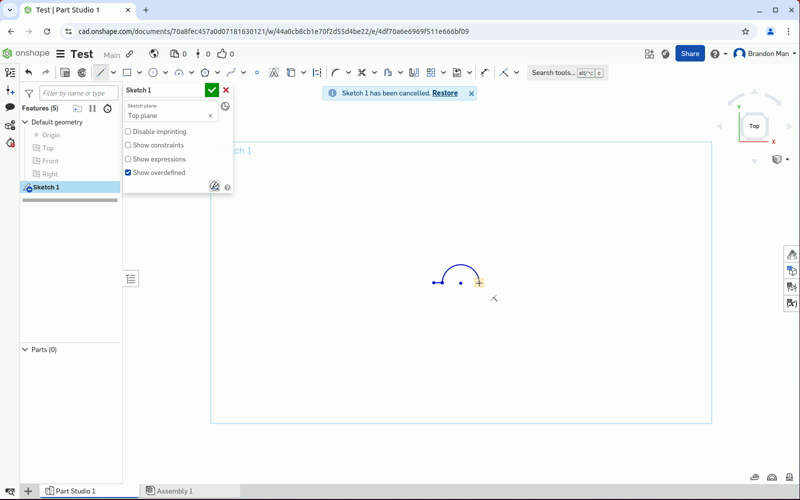
mouse_move(509, 282)
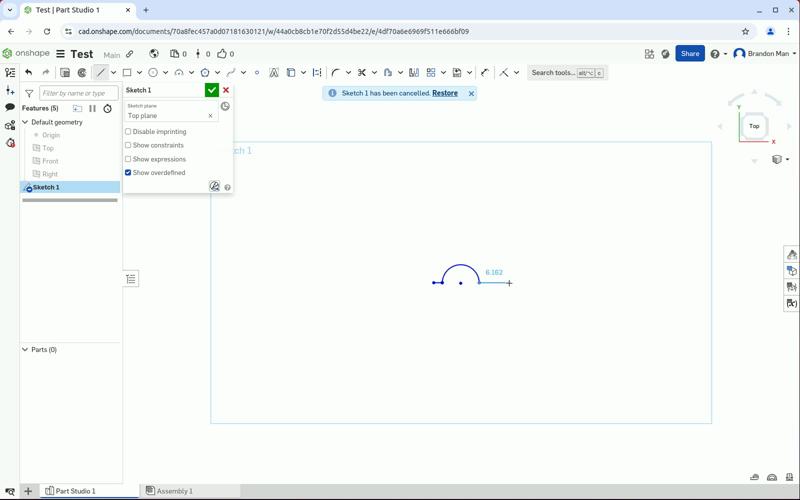
mouse_move(527, 282)
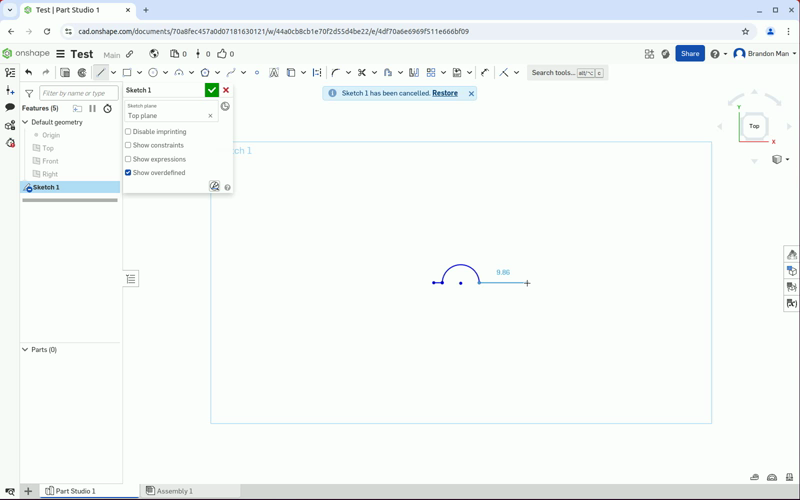
click(527, 282)
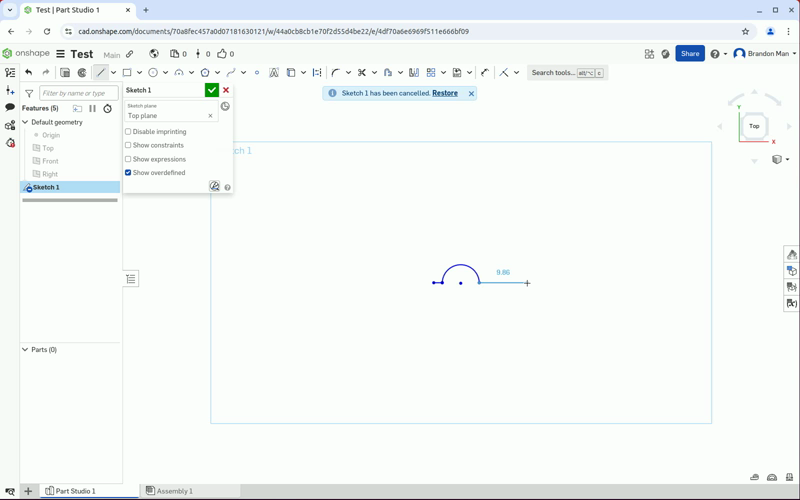
key_up(shift)
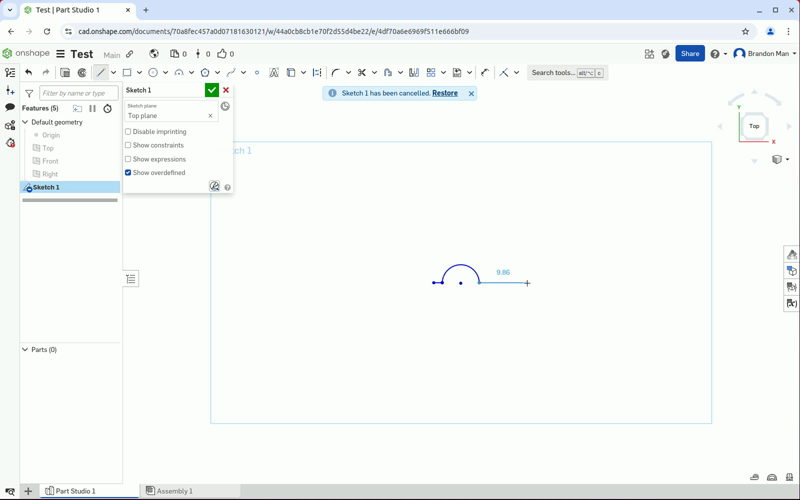
key(esc)
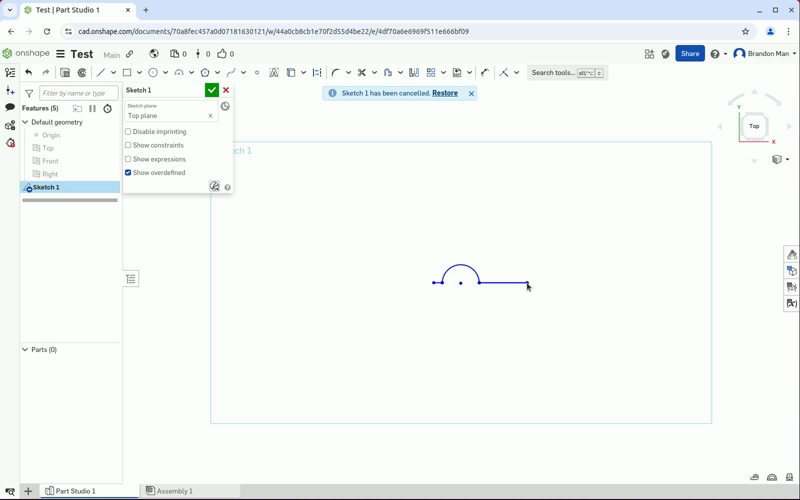
key(a)
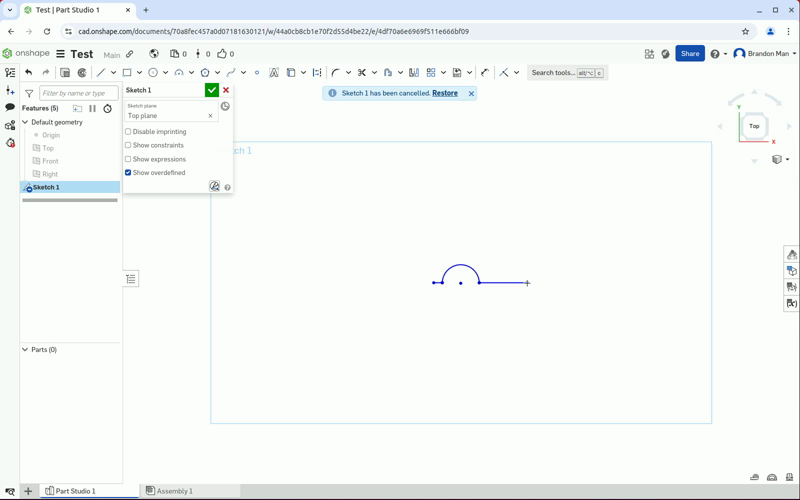
mouse_move(527, 282)
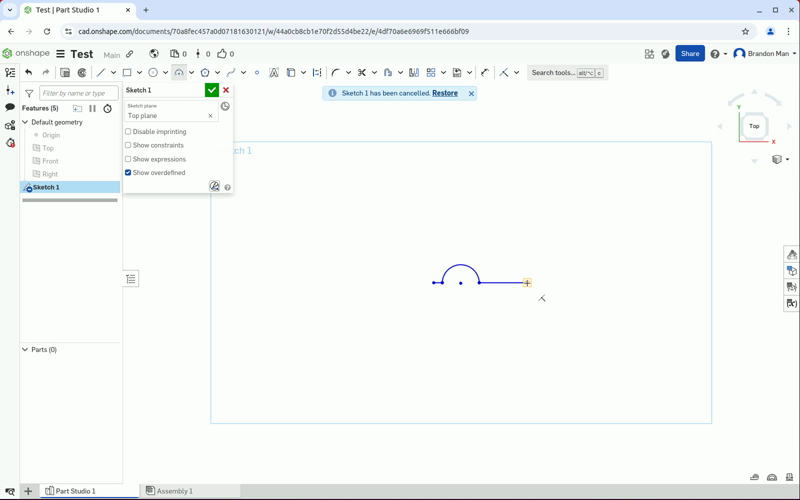
click(527, 282)
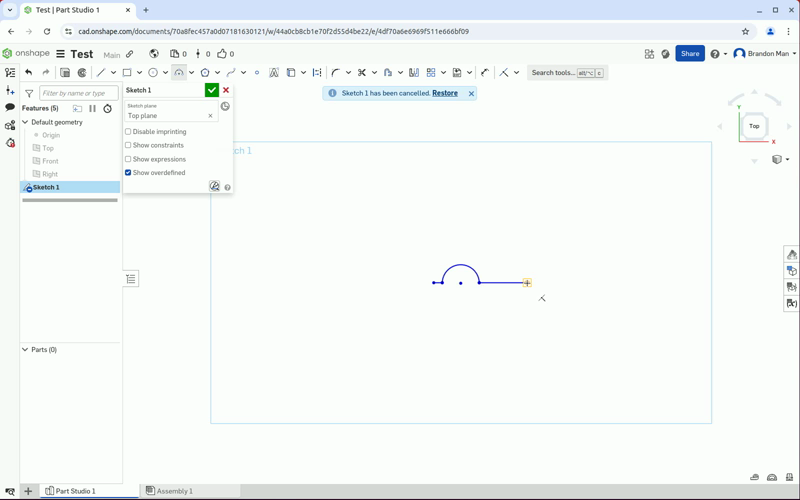
key_down(shift)
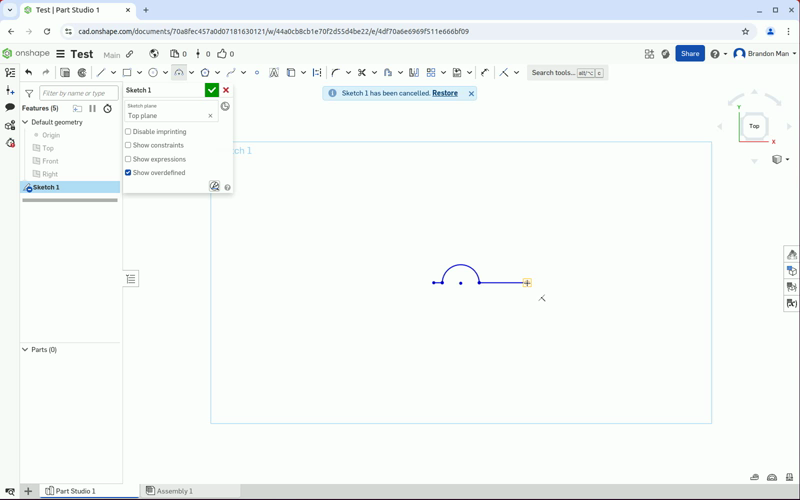
mouse_move(564, 282)
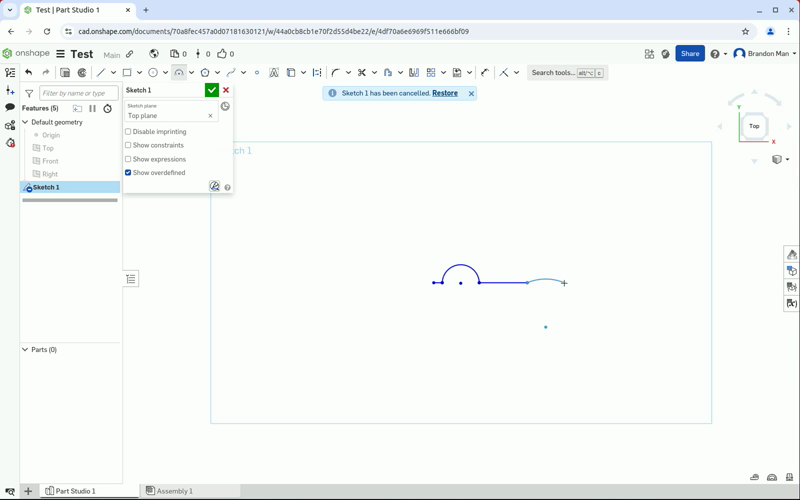
click(564, 282)
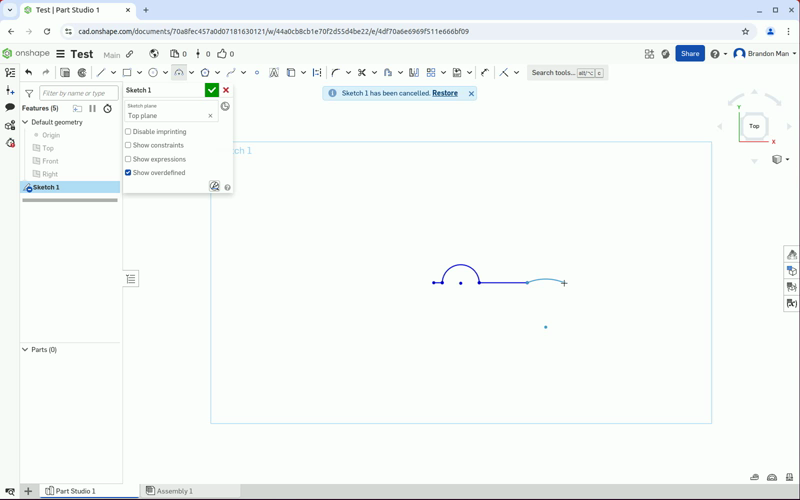
mouse_move(546, 264)
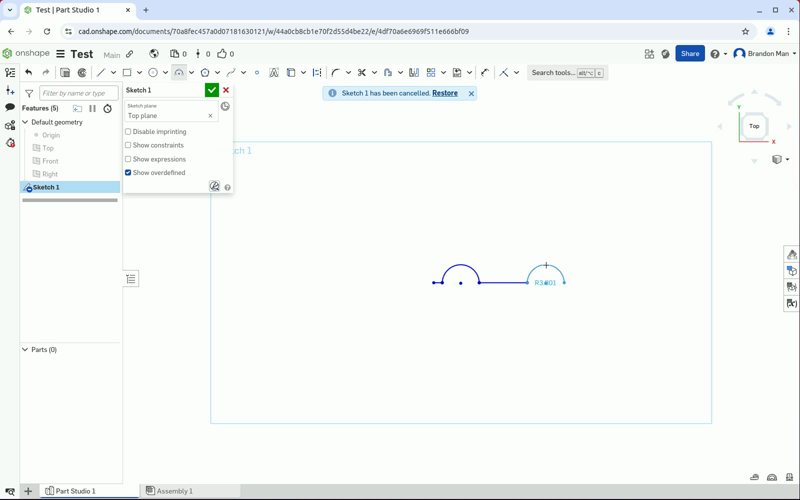
click(546, 264)
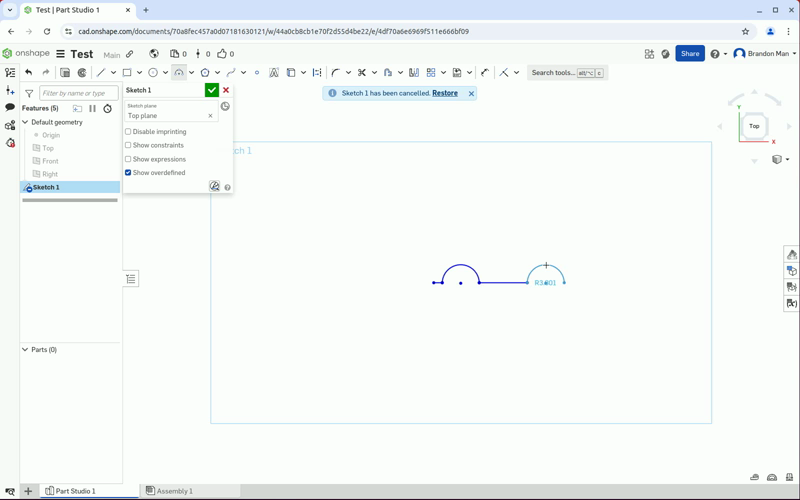
key_up(shift)
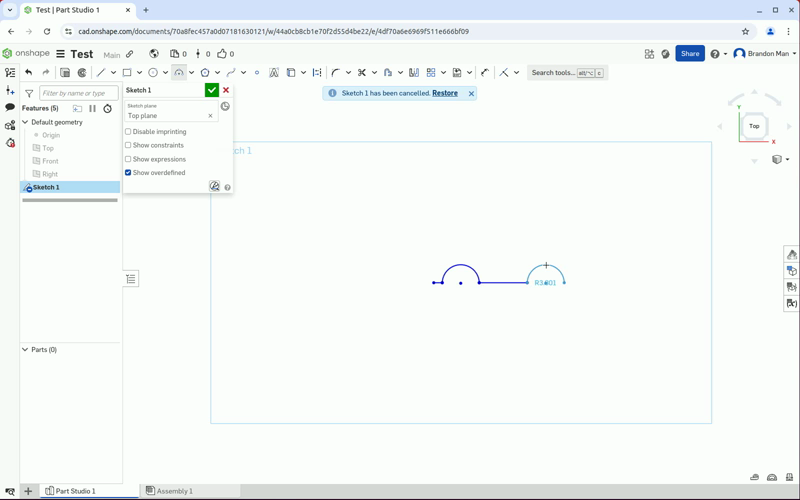
key(esc)
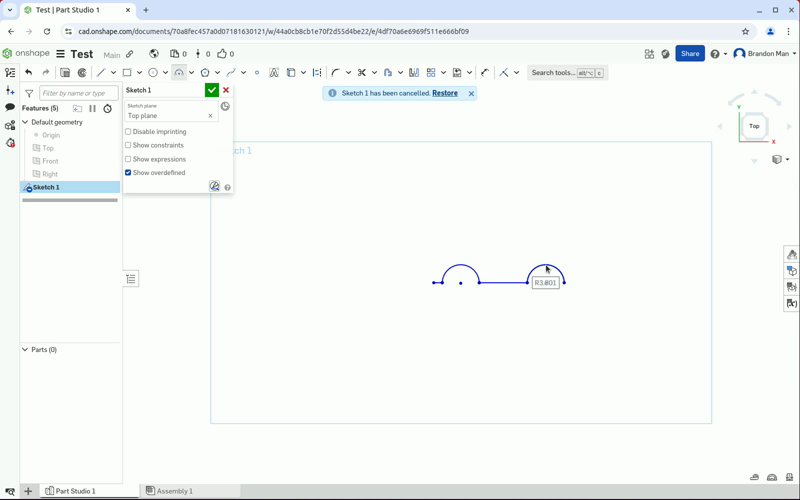
key(l)
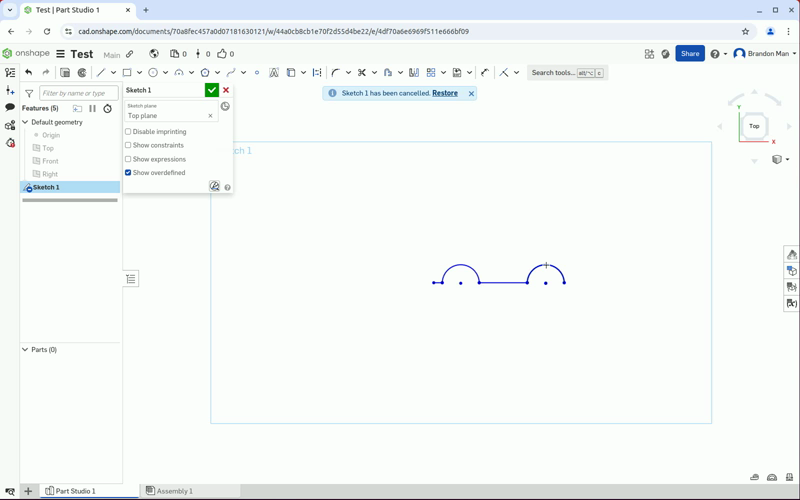
mouse_move(564, 282)
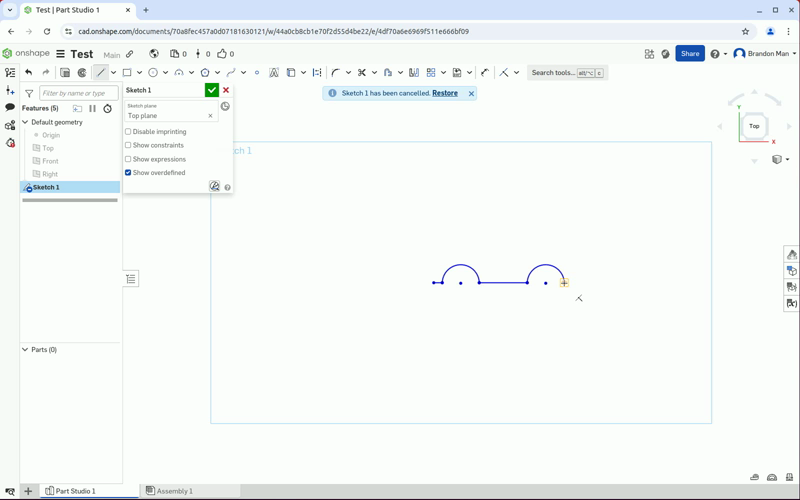
click(564, 282)
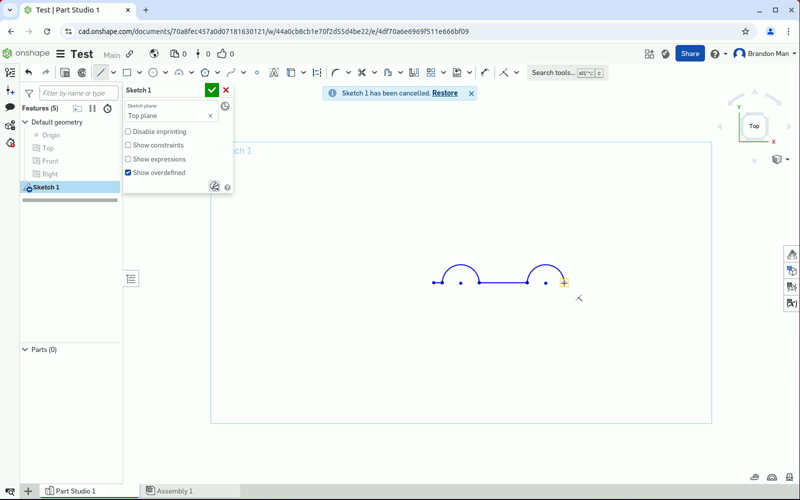
key_down(shift)
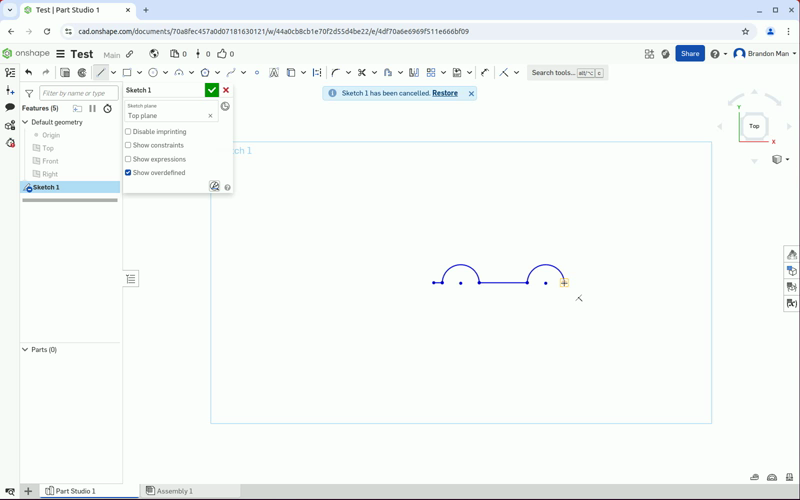
mouse_move(589, 282)
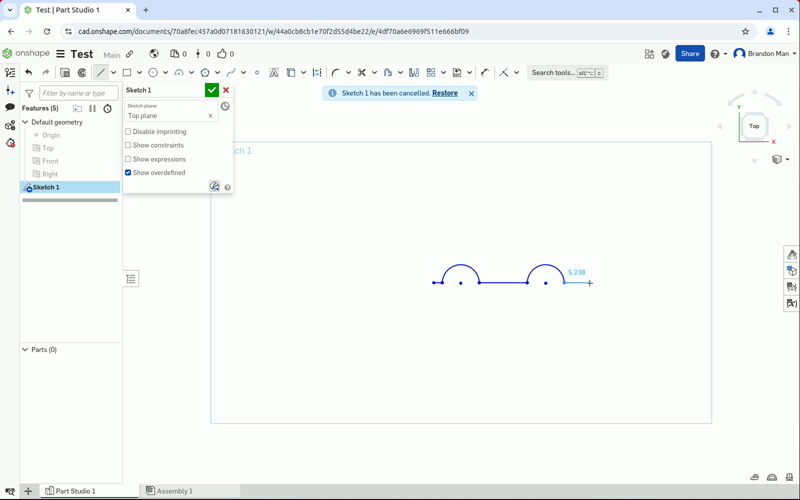
mouse_move(573, 282)
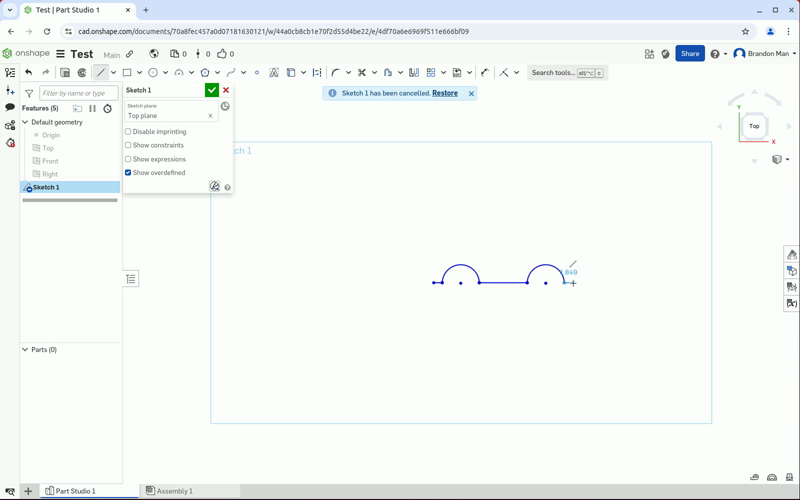
click(573, 282)
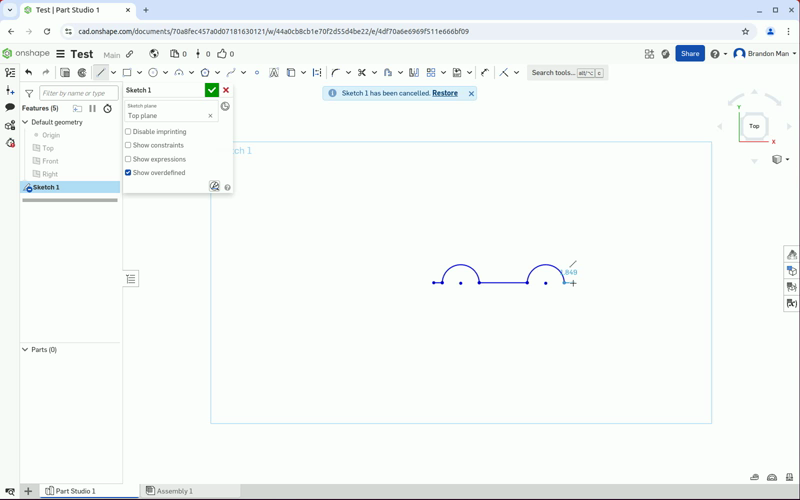
key_up(shift)
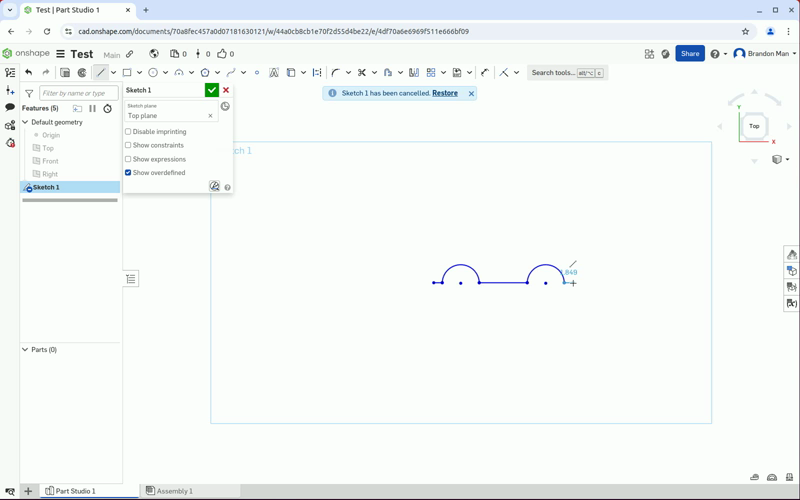
key_down(shift)
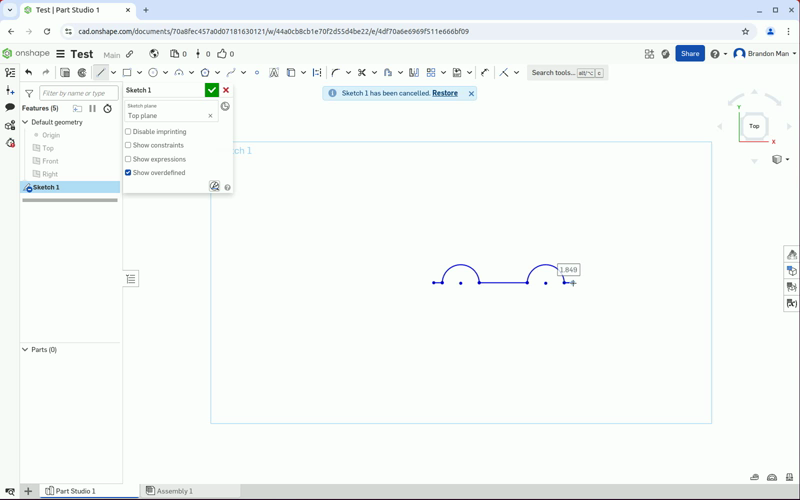
mouse_move(589, 282)
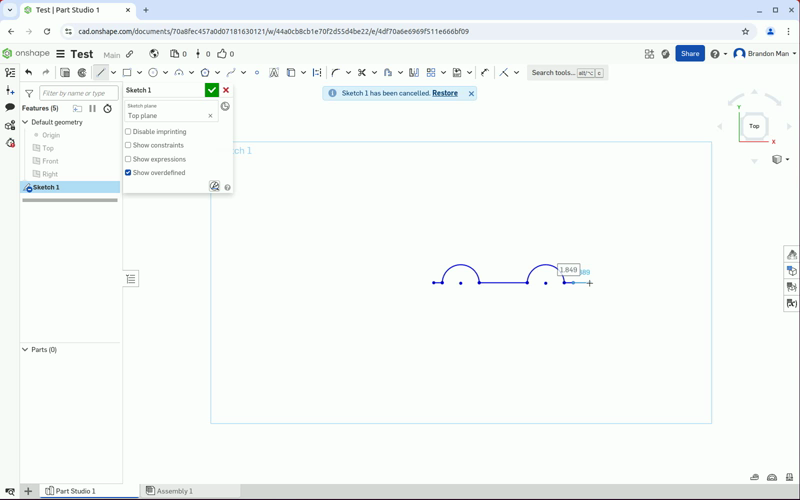
mouse_move(573, 255)
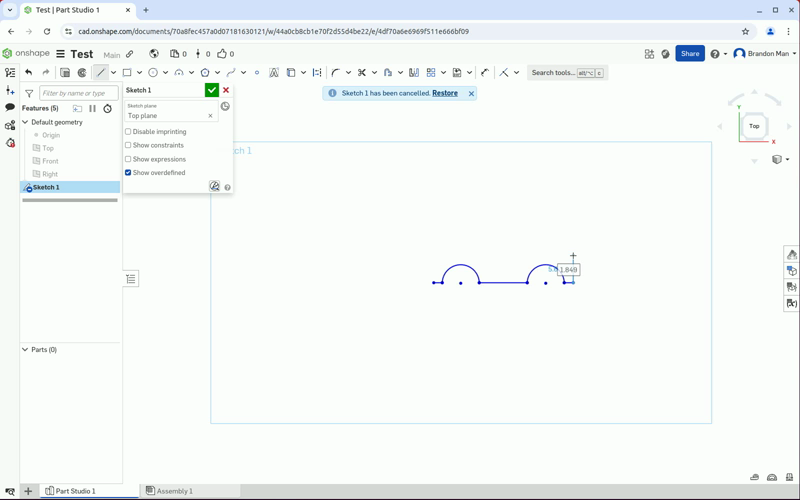
click(573, 255)
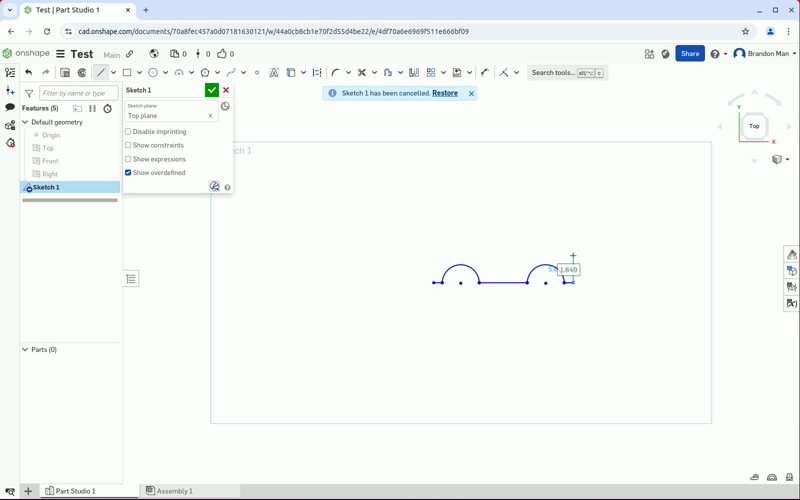
key_up(shift)
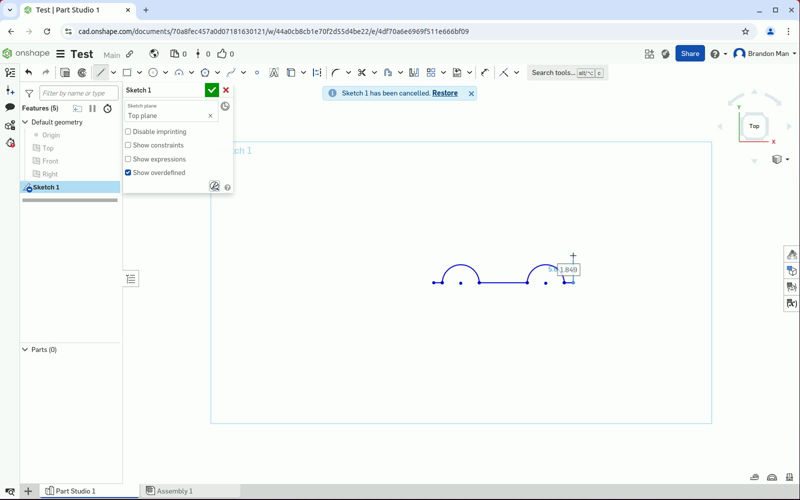
key_down(shift)
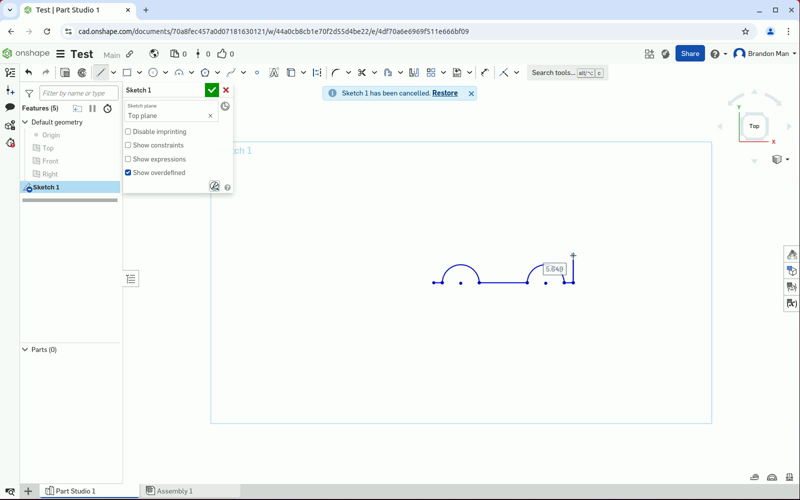
mouse_move(433, 255)
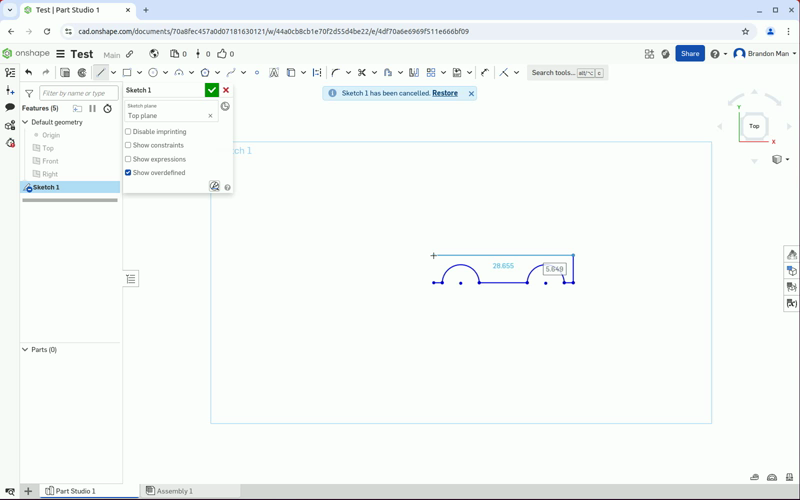
click(433, 255)
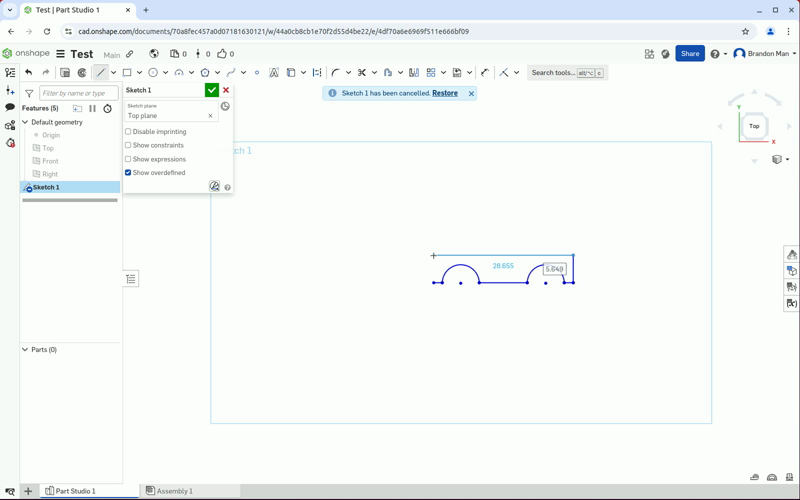
key_up(shift)
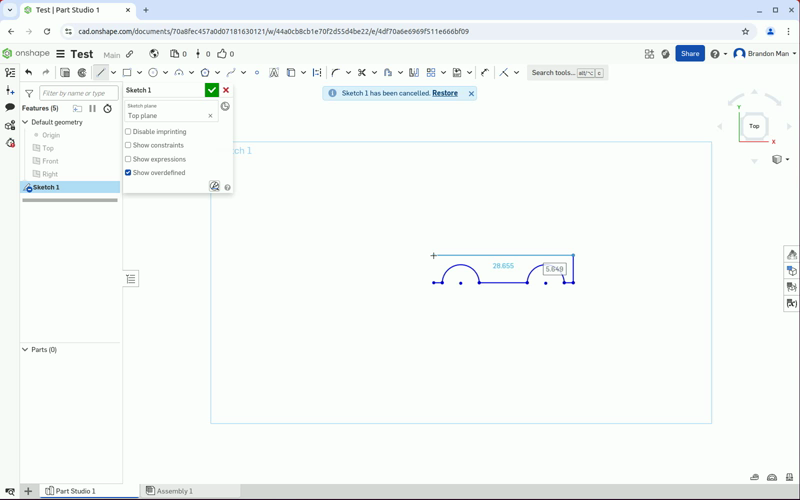
mouse_move(463, 255)
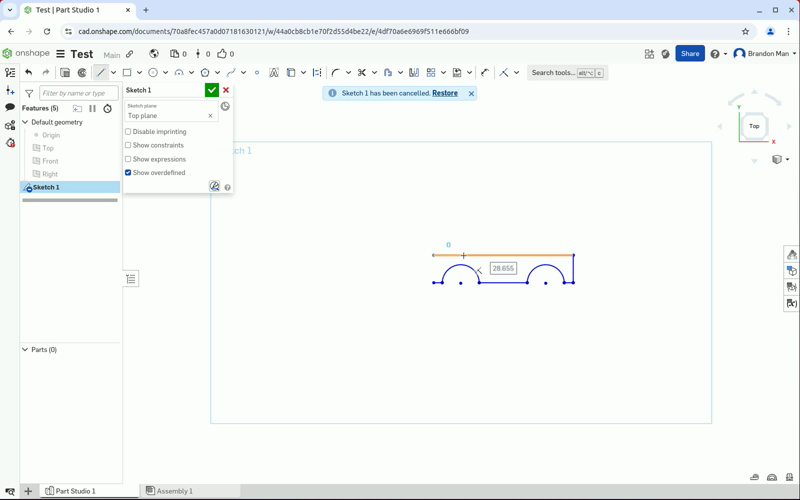
key_down(shift)
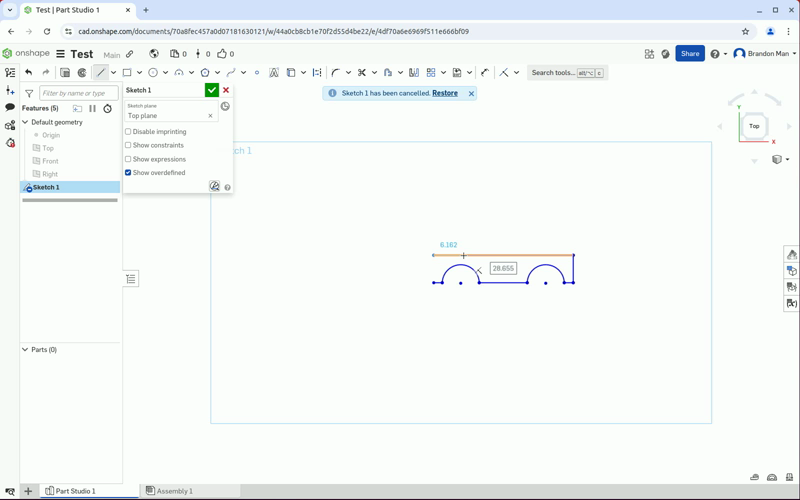
mouse_move(433, 282)
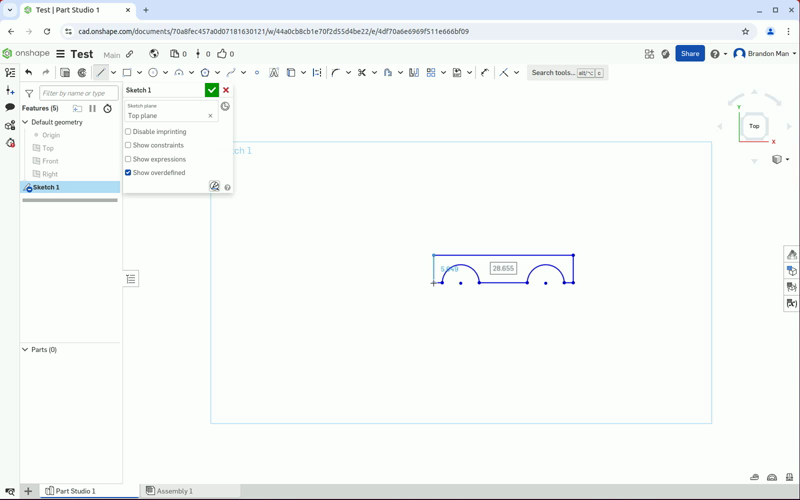
key_up(shift)
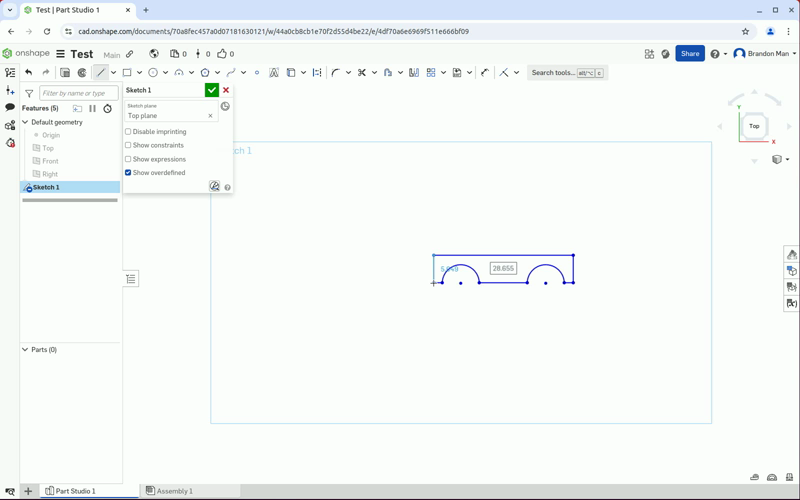
click(433, 282)
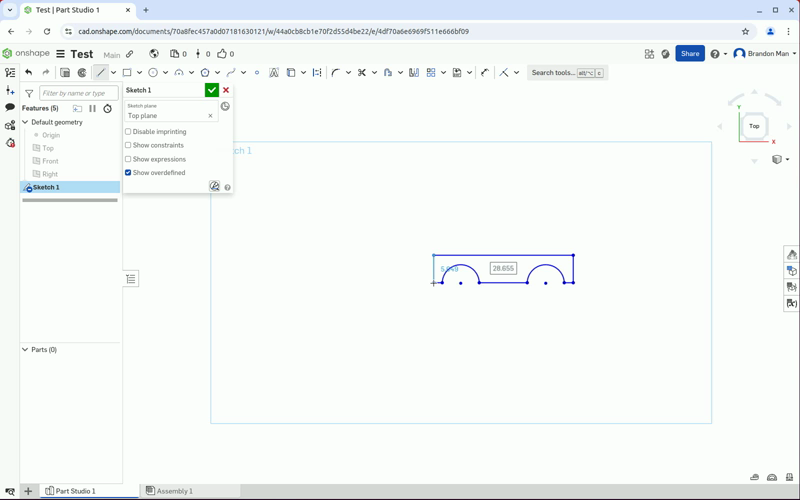
key(esc)
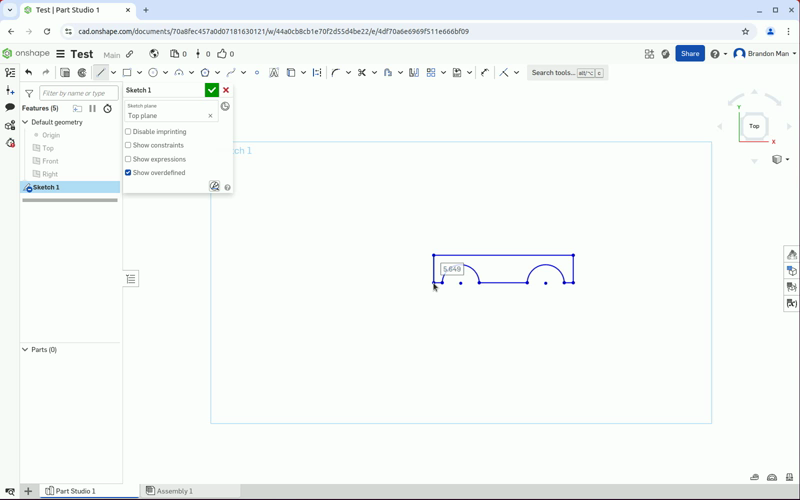
mouse_move(497, 260)
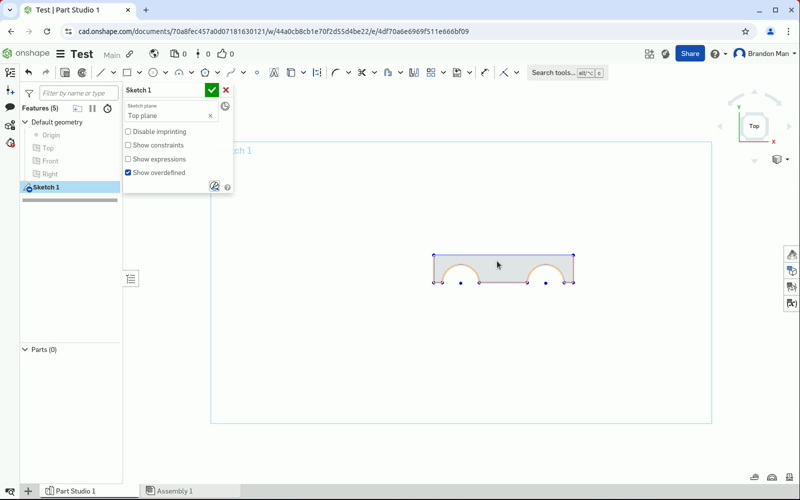
scroll(6)
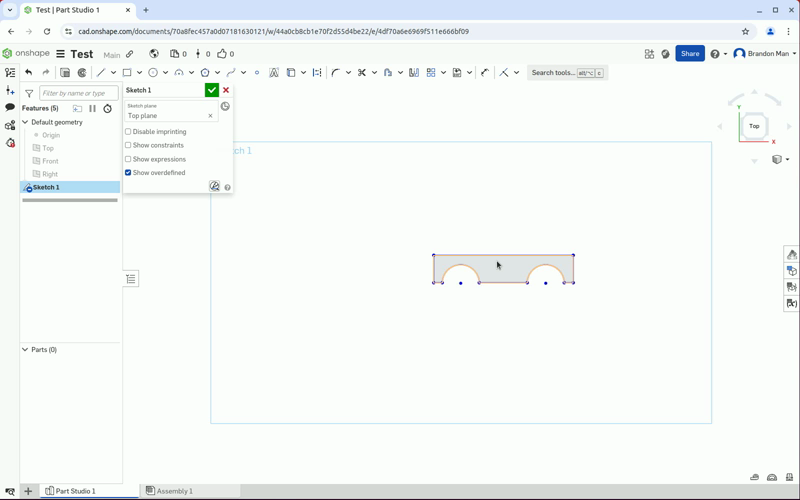
scroll(6)
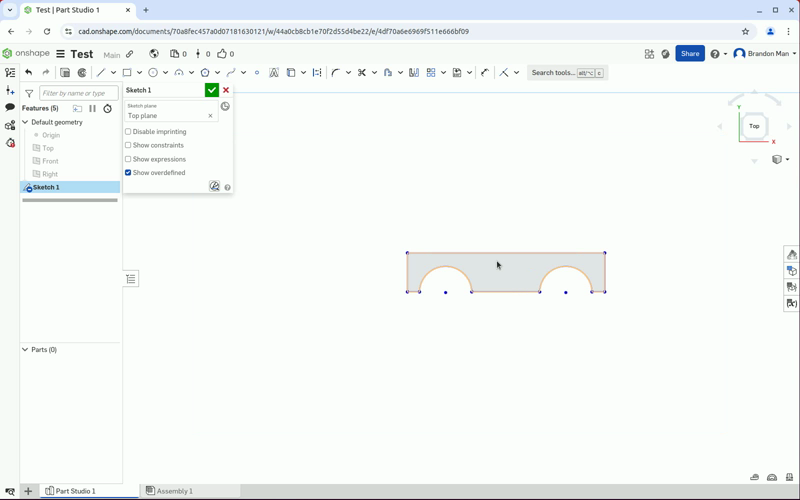
scroll(6)
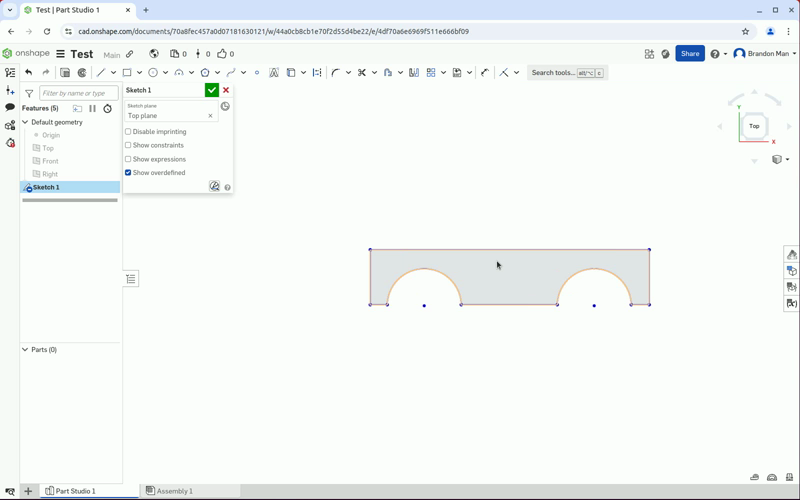
scroll(6)
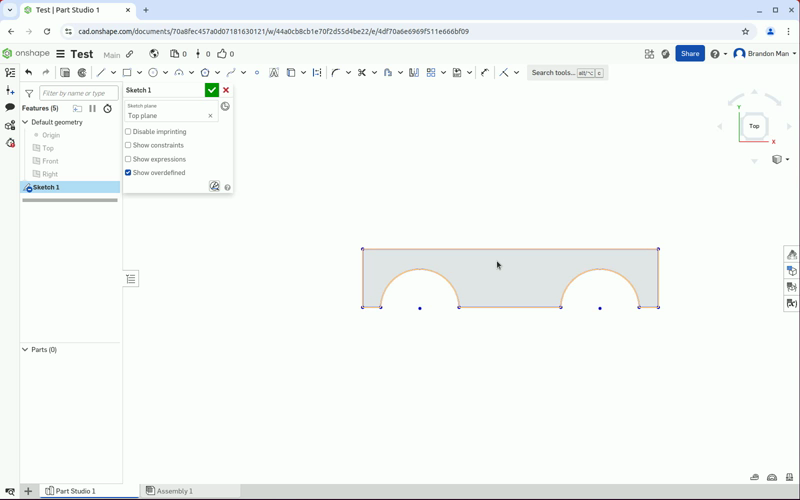
scroll(6)
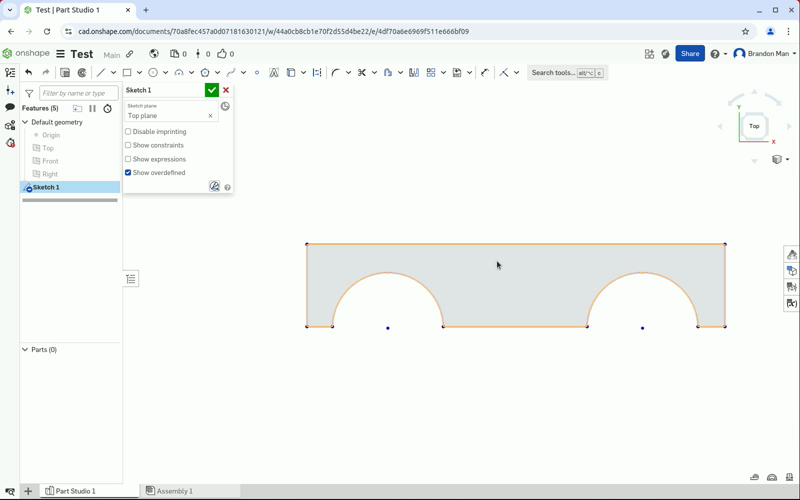
scroll(6)
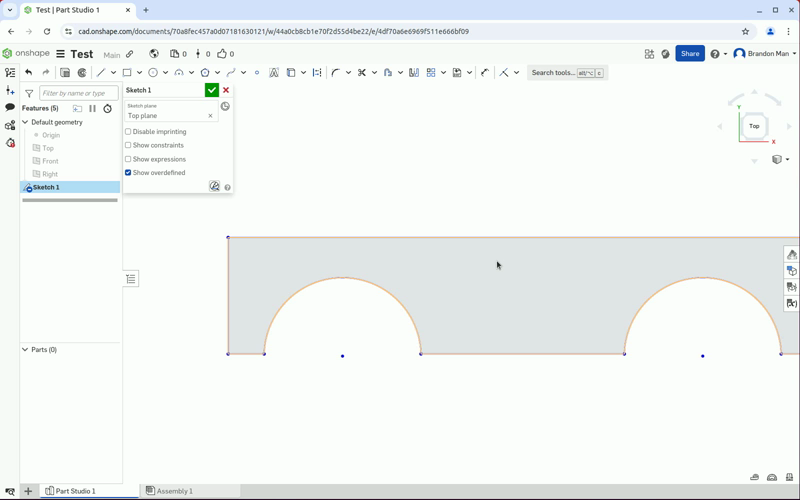
scroll(6)
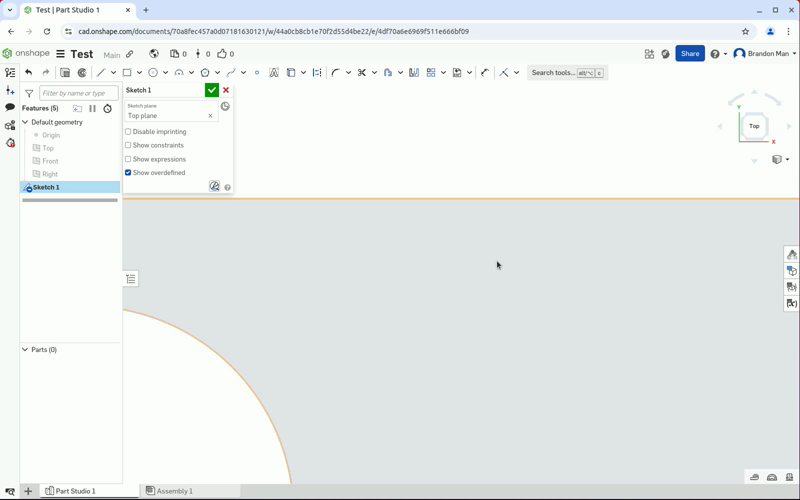
click(497, 260)
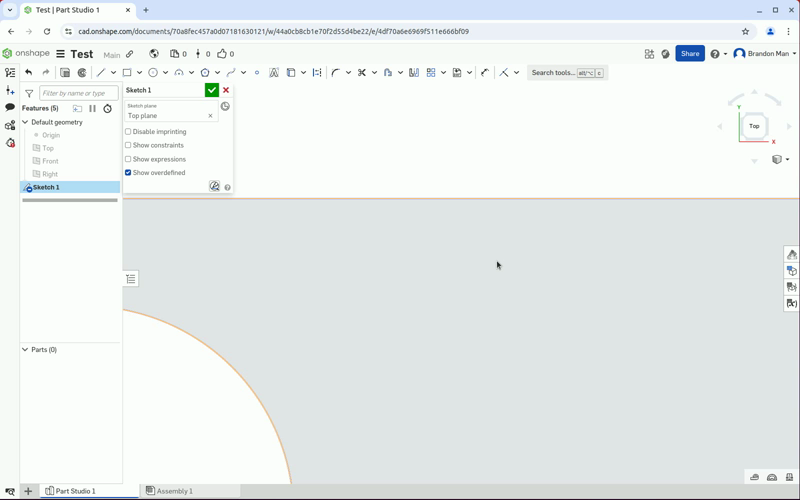
scroll(-6)
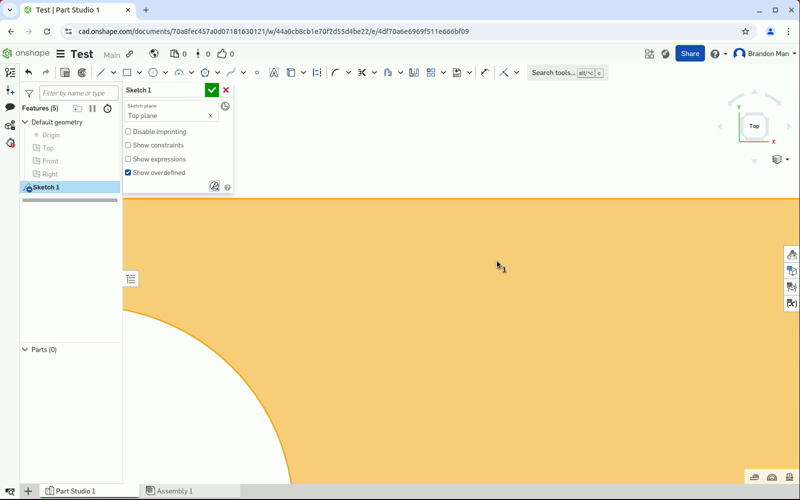
scroll(-6)
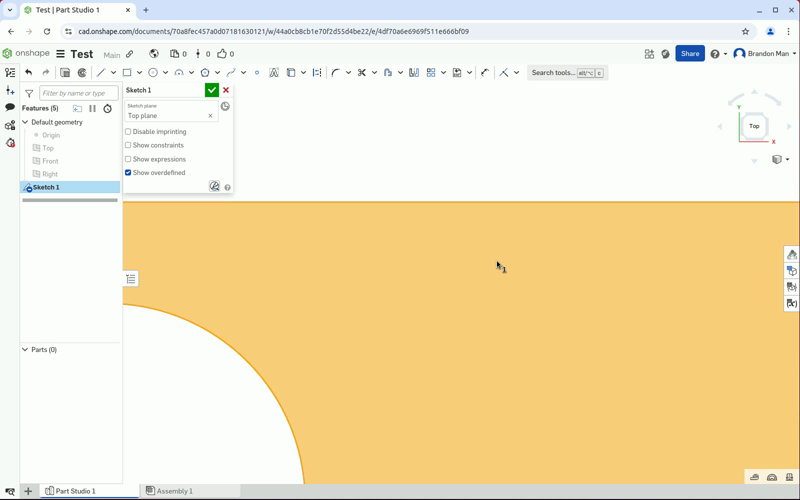
scroll(-6)
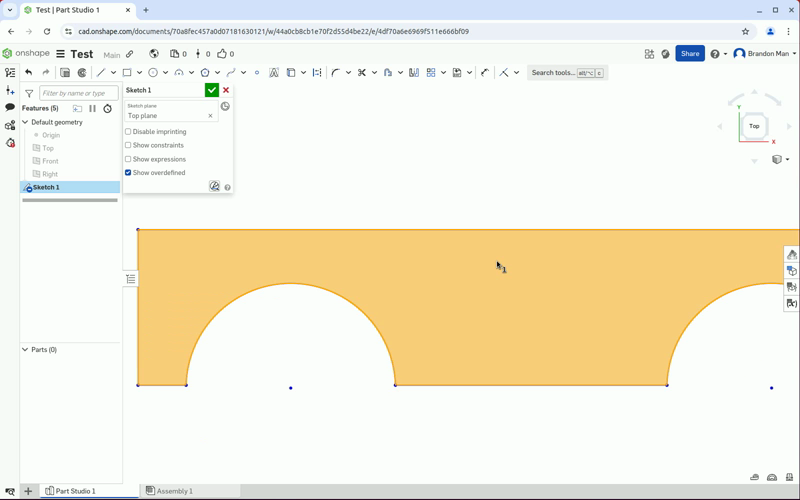
scroll(-6)
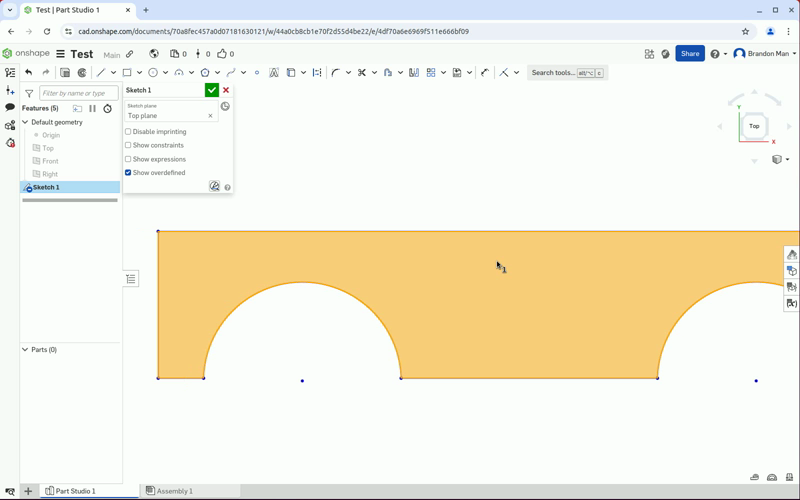
scroll(-6)
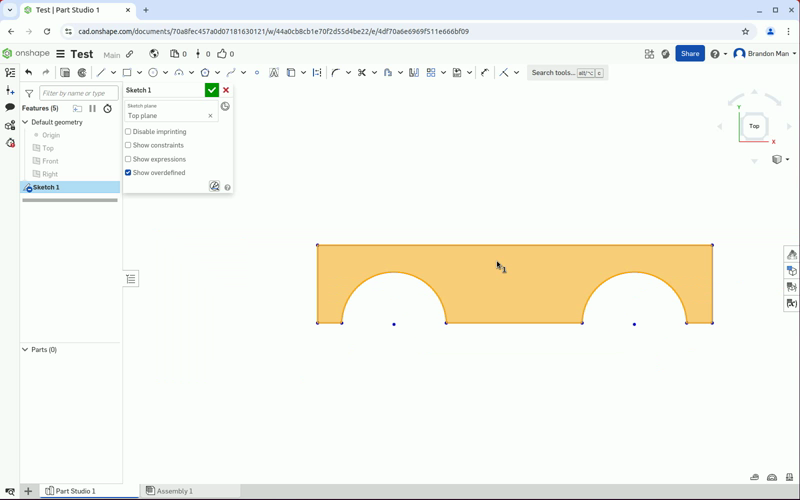
scroll(-6)
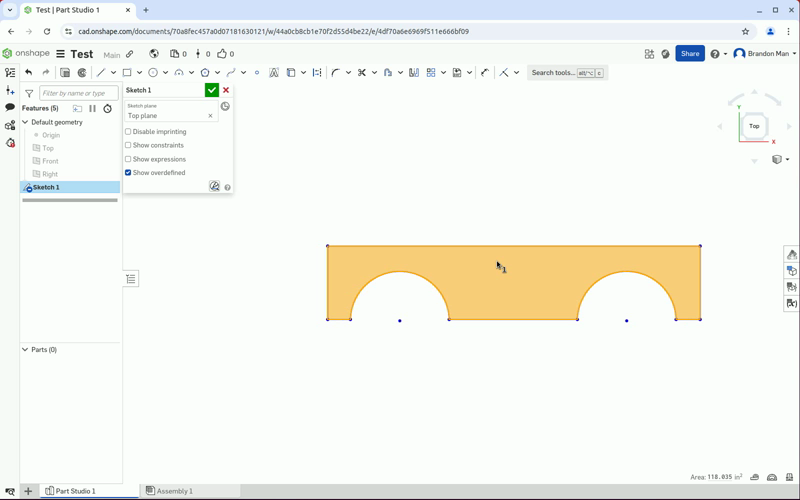
scroll(-6)
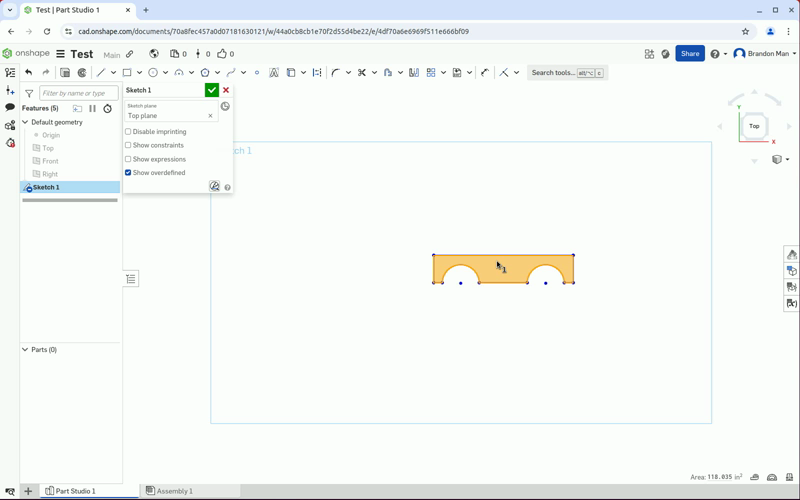
mouse_move(73, 352)
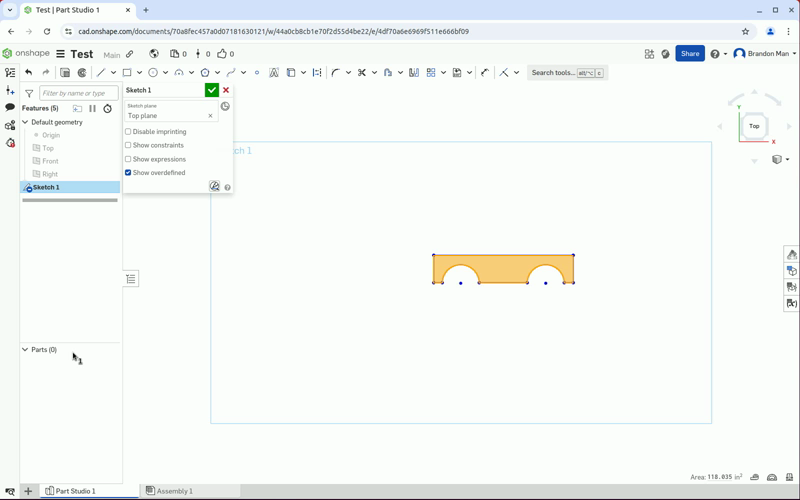
key(shift+y)
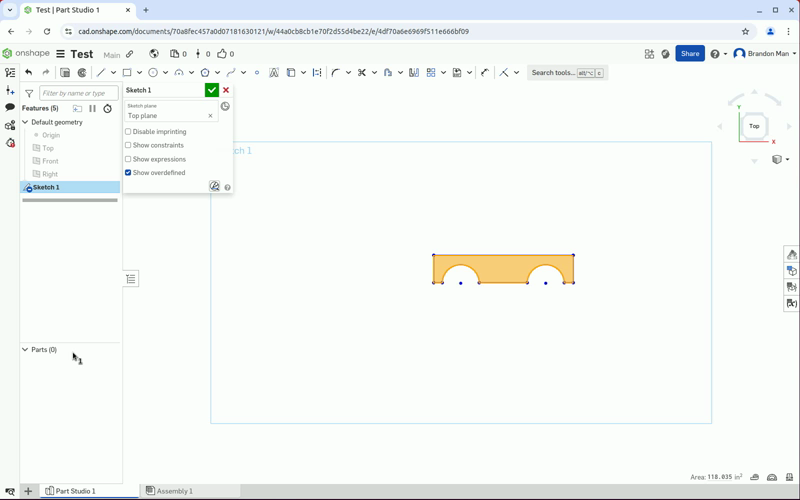
key(shift+e)
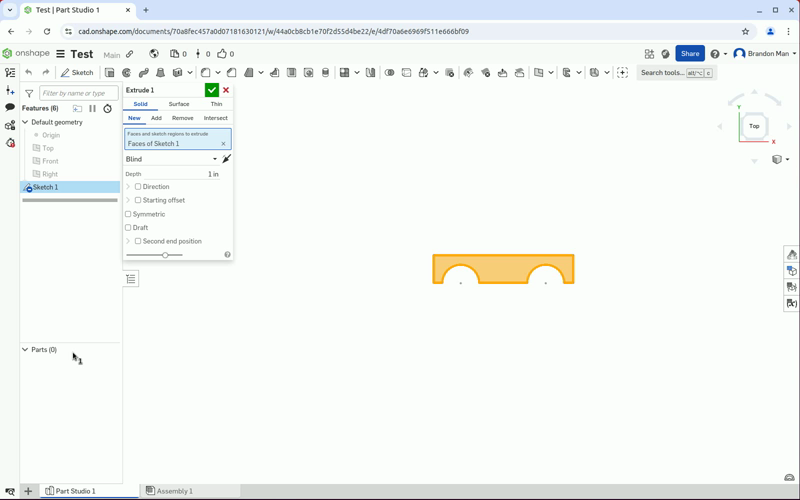
mouse_move(143, 106)
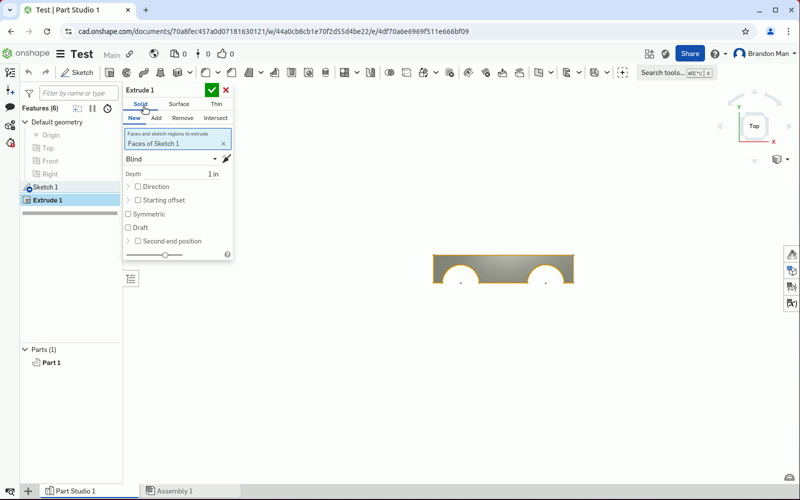
click(143, 106)
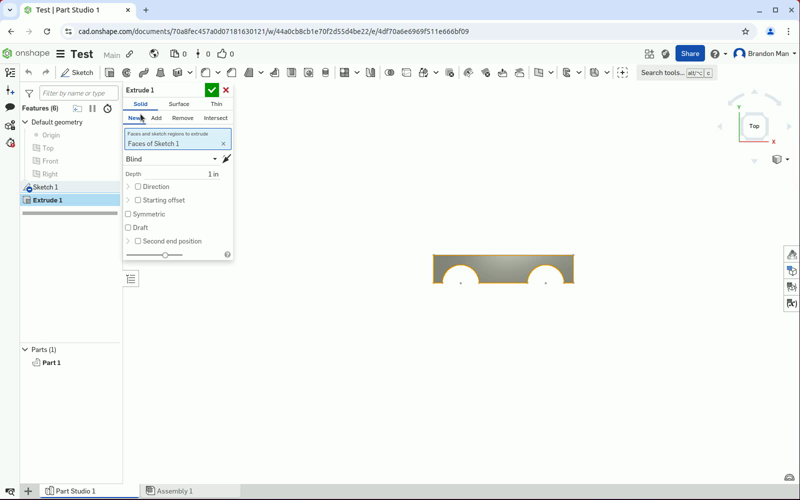
mouse_move(137, 120)
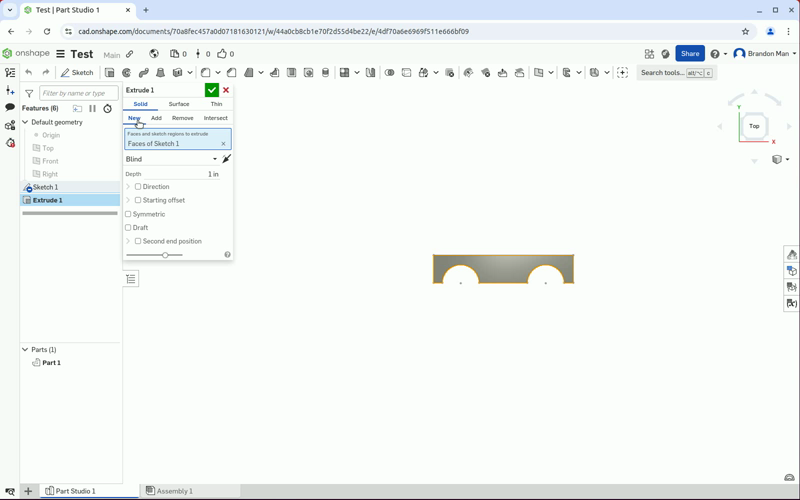
click(137, 120)
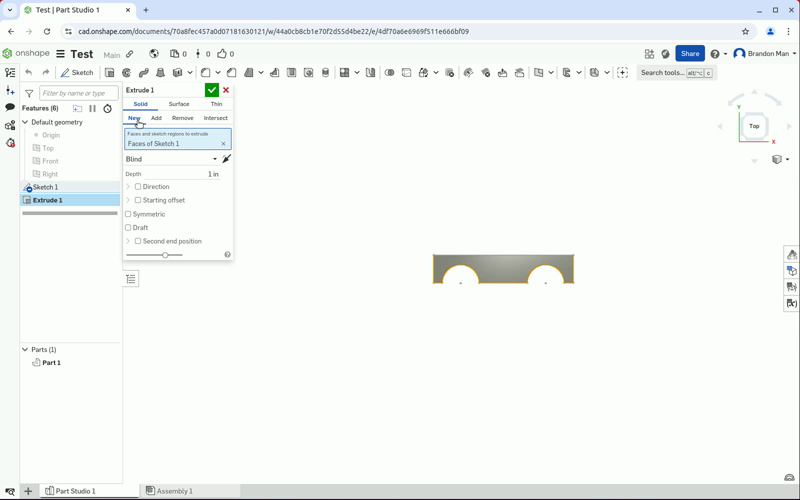
key(tab, 4)
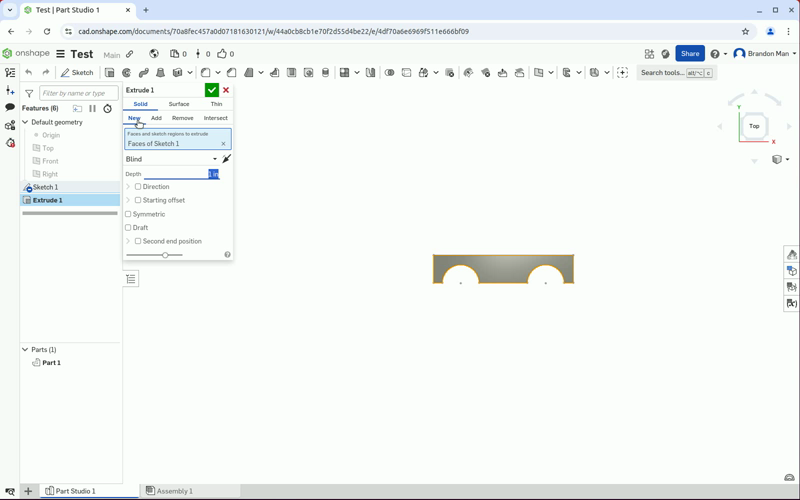
text(1.926)
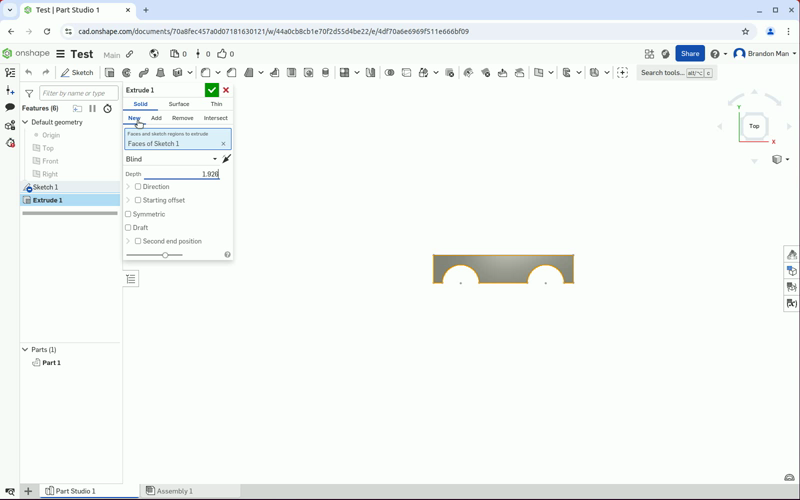
key(enter)
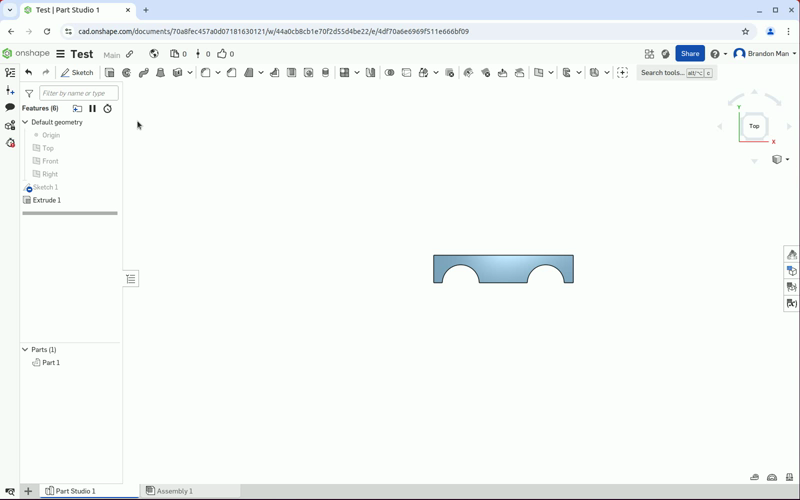
key(shift+h)
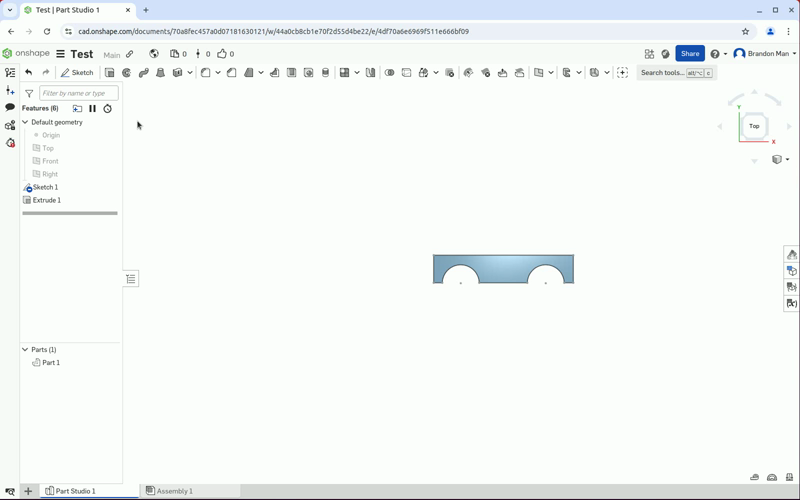
key(shift+h)
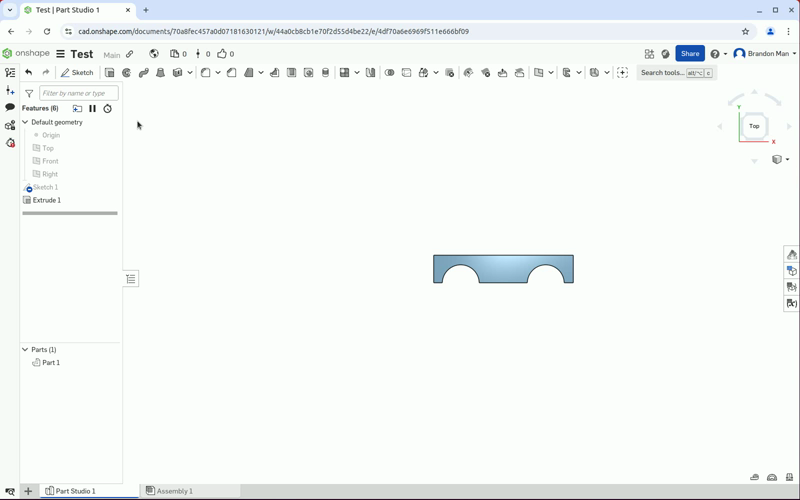
mouse_move(73, 189)
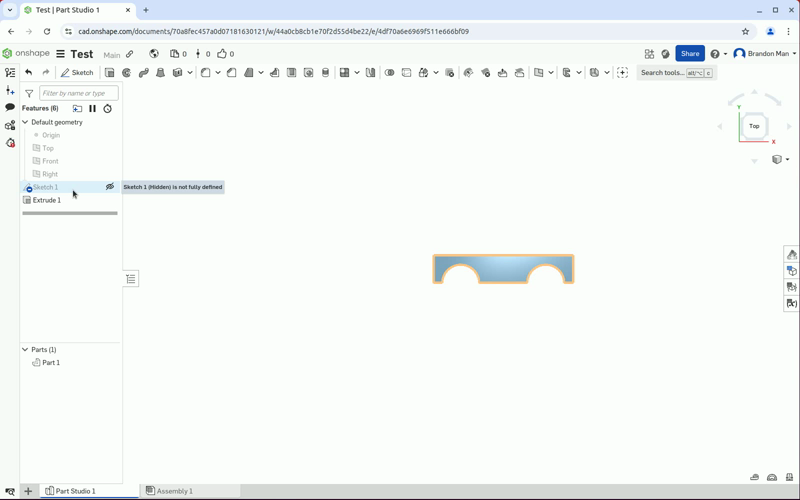
click(73, 189)
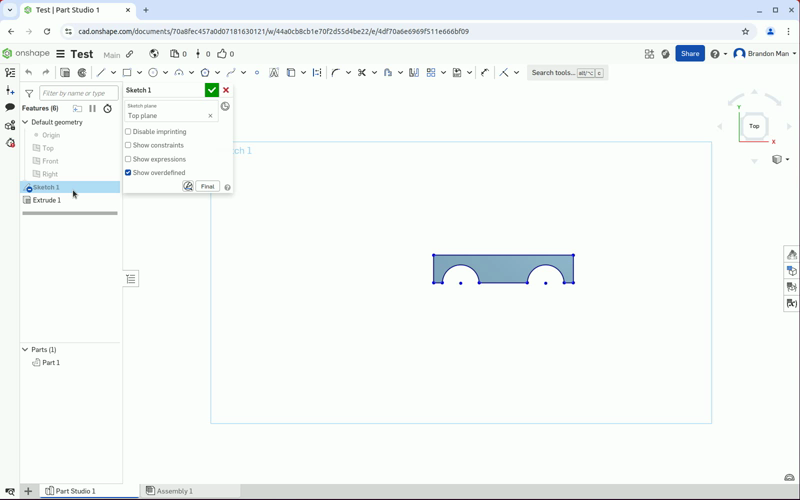
mouse_move(229, 92)
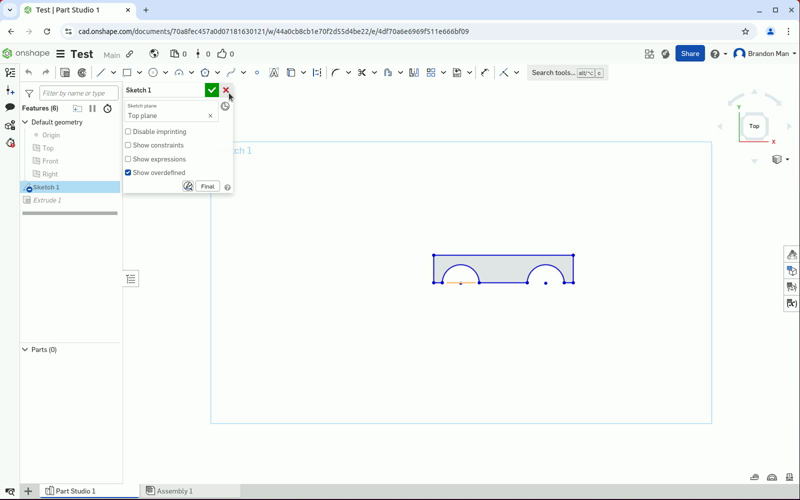
click(229, 92)
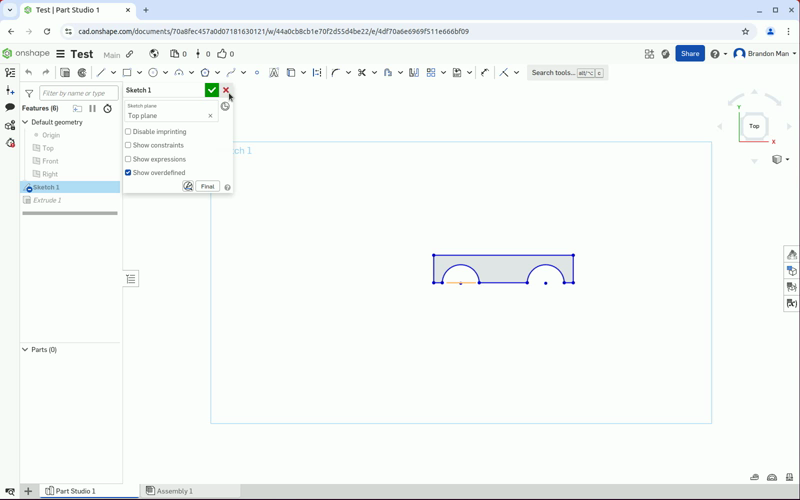
key(shift+s)
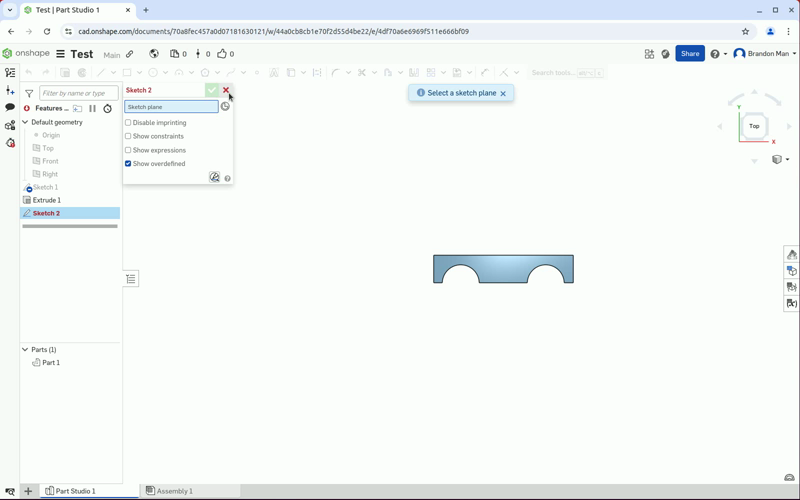
mouse_move(73, 150)
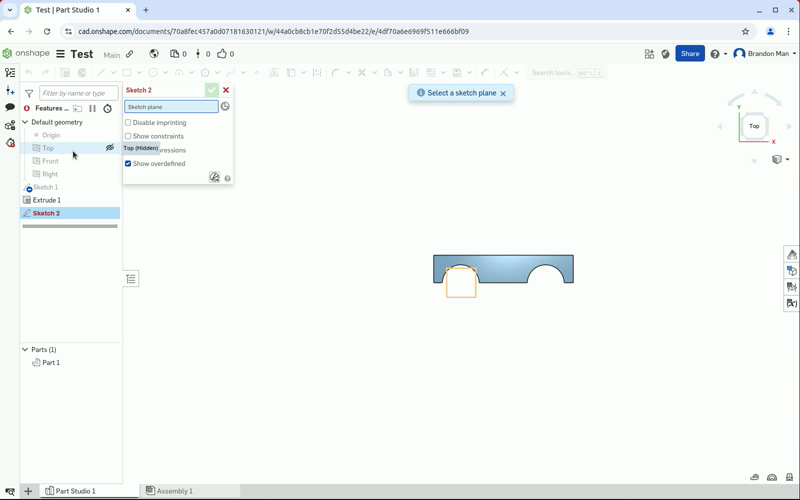
click(73, 150)
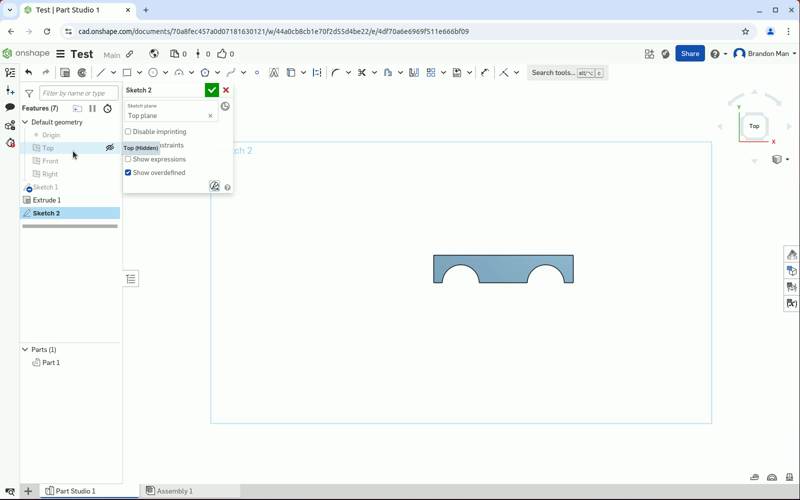
mouse_move(73, 352)
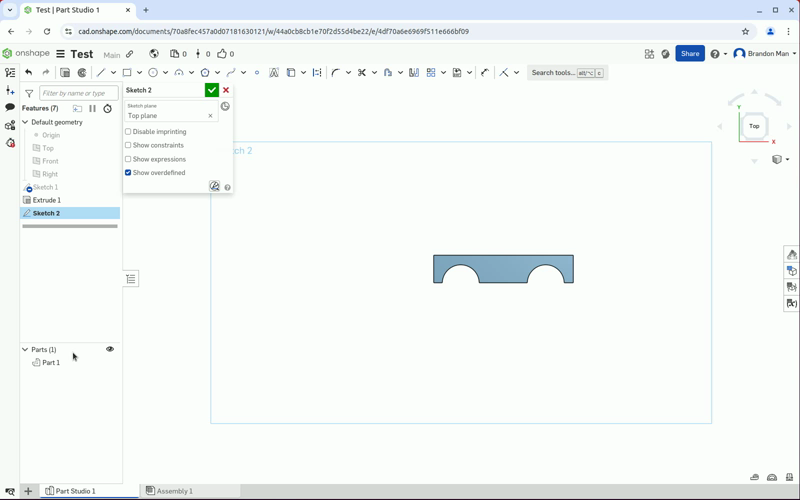
key(y)
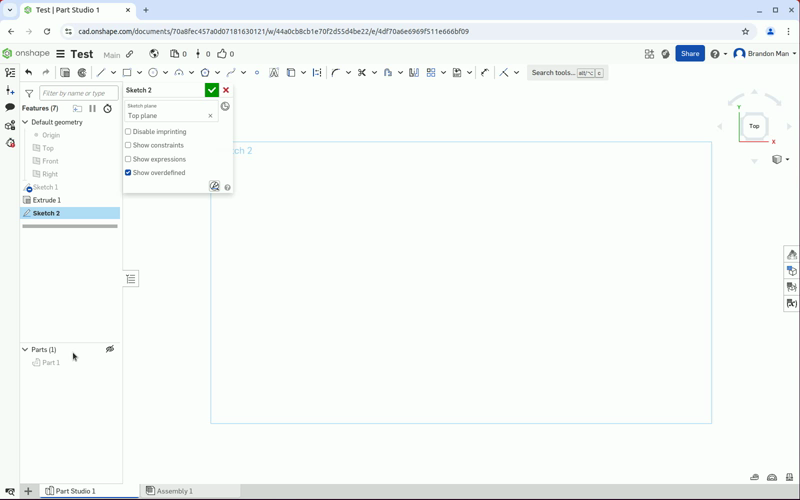
key(l)
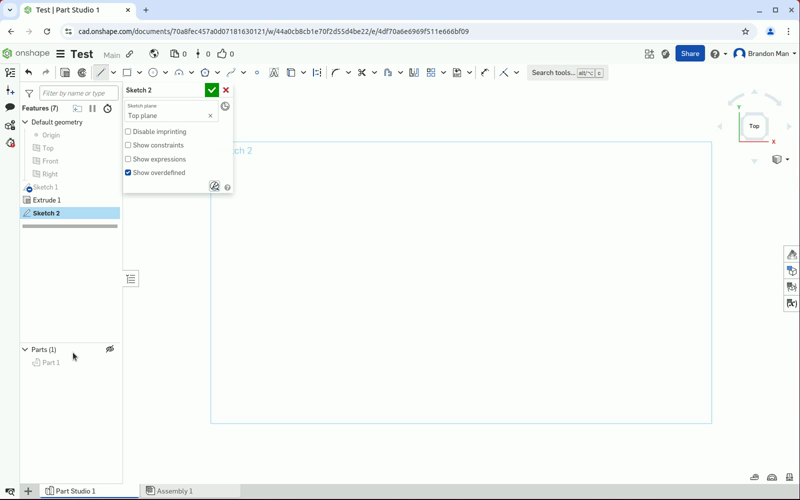
key_down(shift)
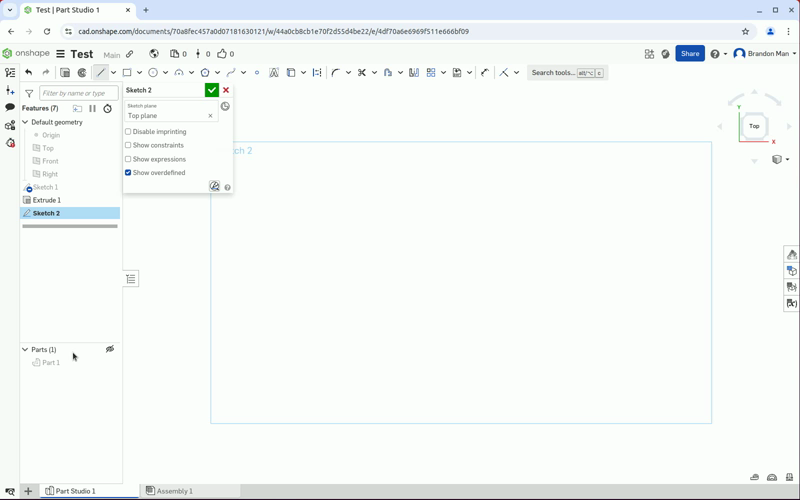
mouse_move(433, 309)
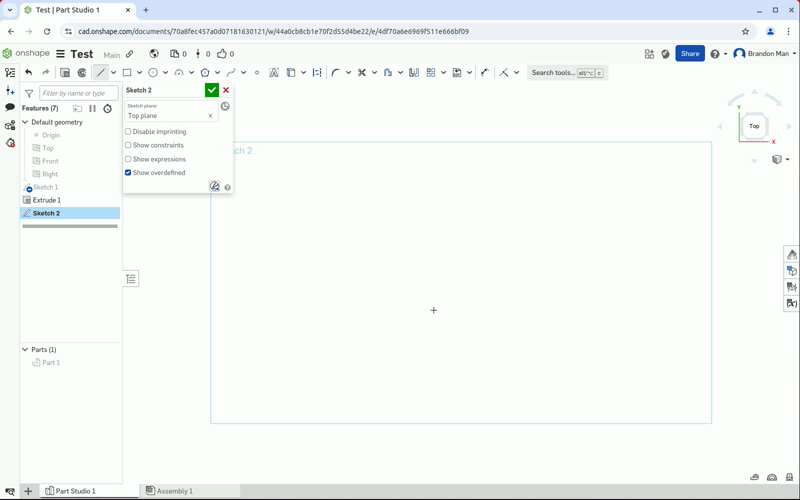
click(433, 309)
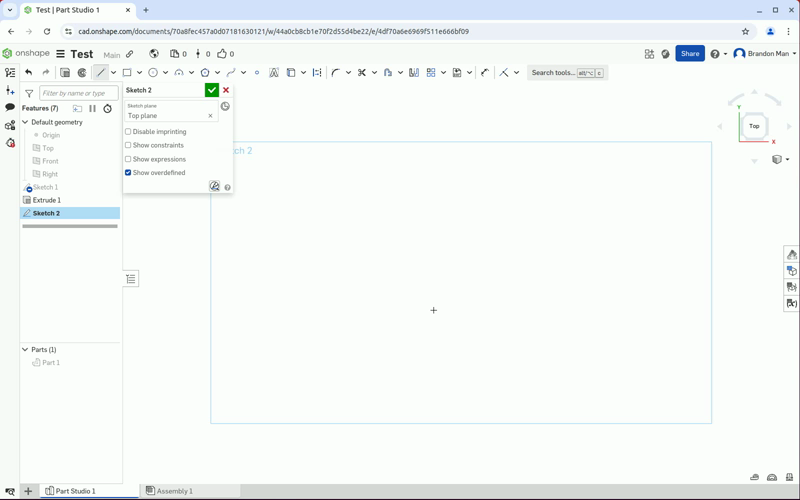
key_up(shift)
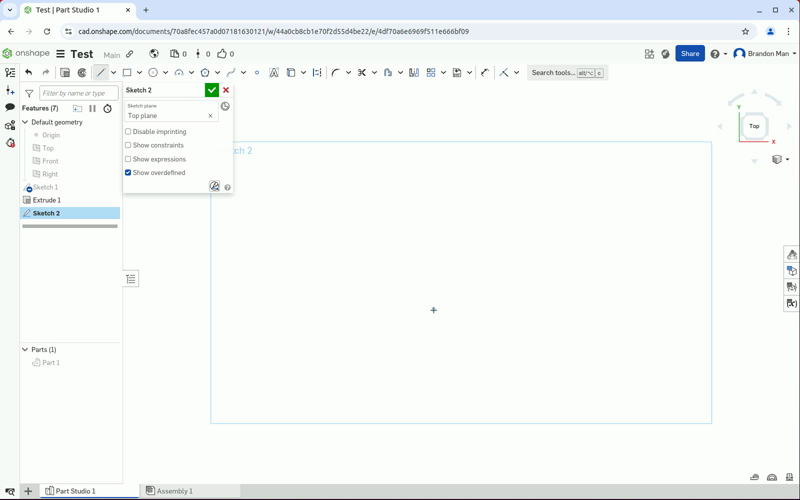
key_down(shift)
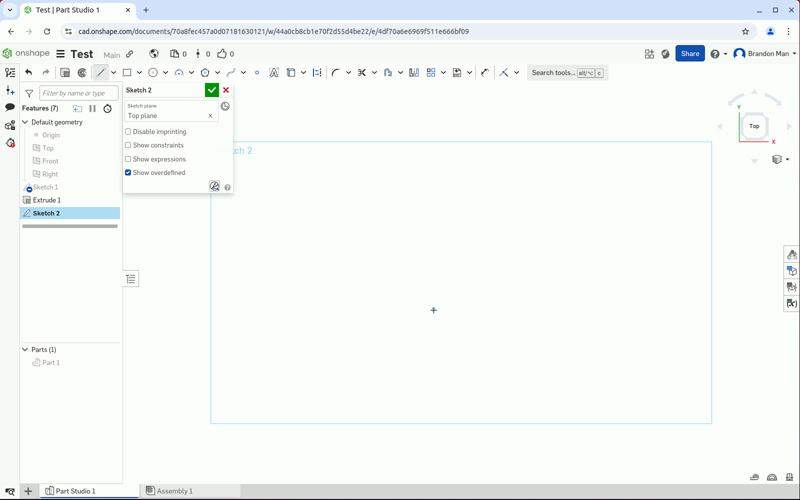
mouse_move(573, 309)
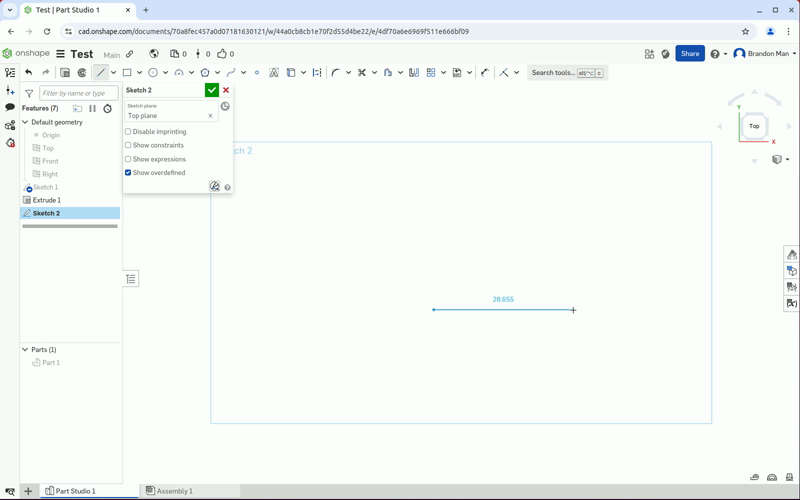
click(573, 309)
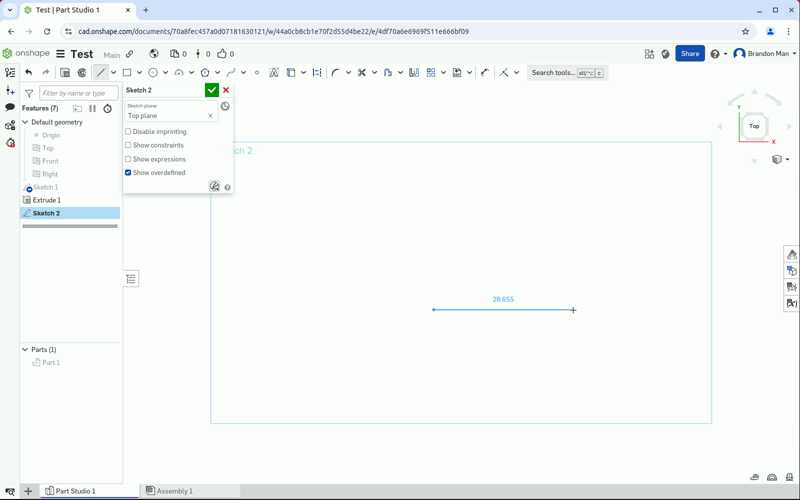
key_up(shift)
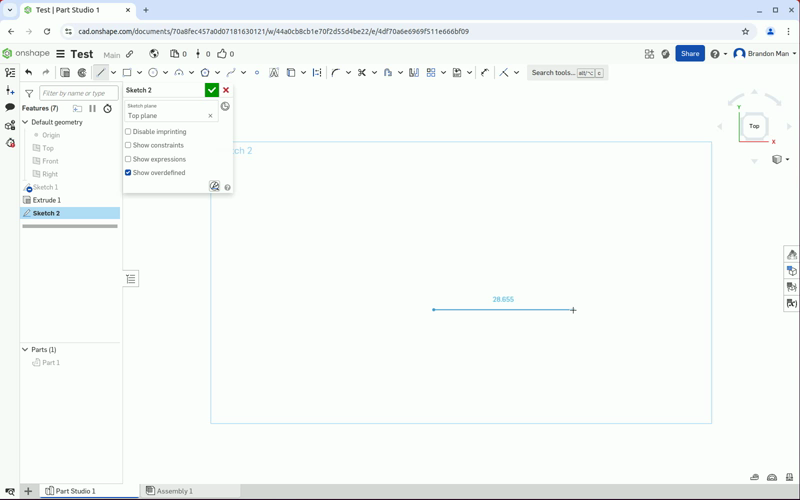
key_down(shift)
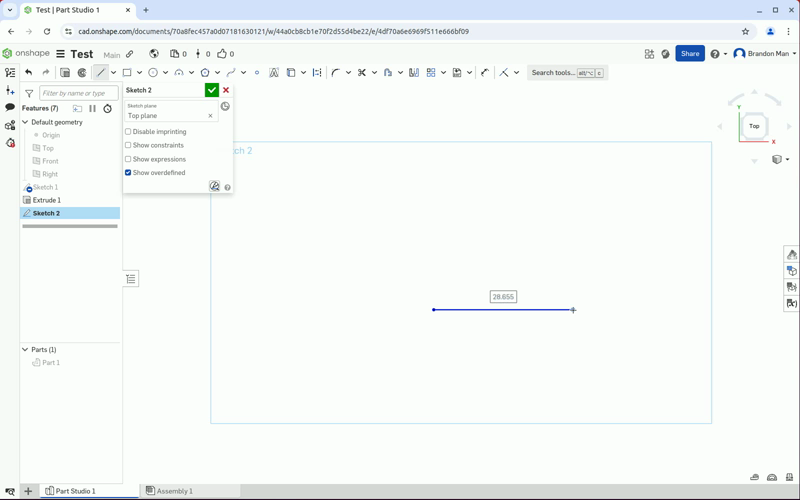
mouse_move(589, 309)
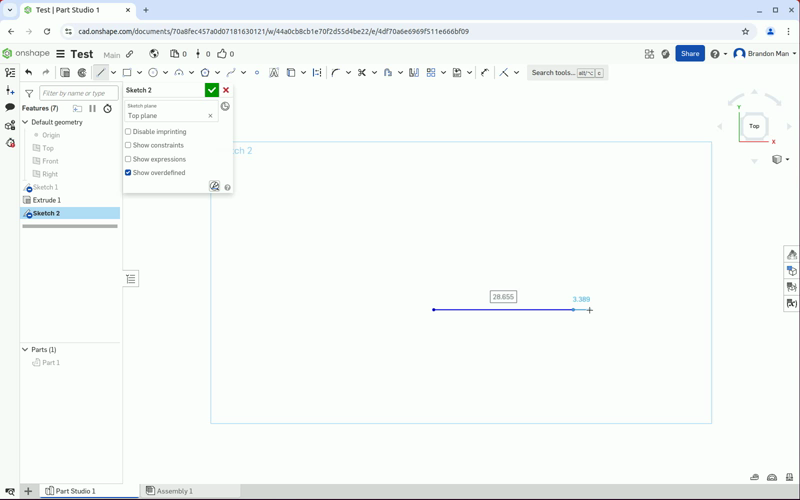
mouse_move(573, 282)
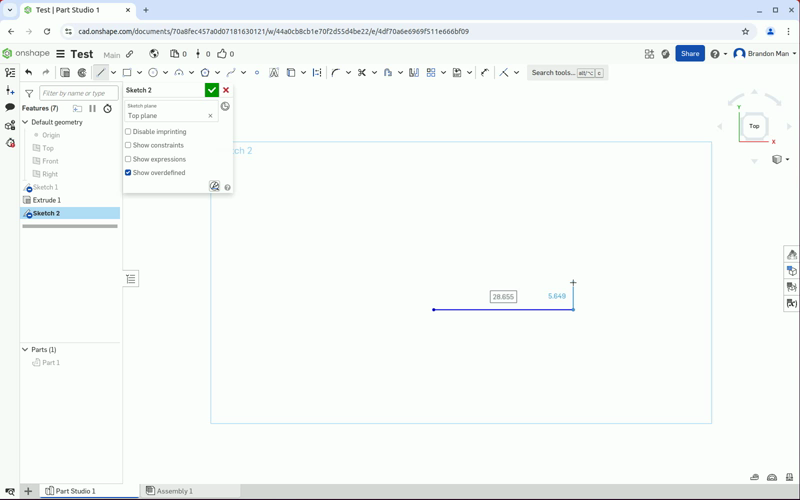
click(573, 282)
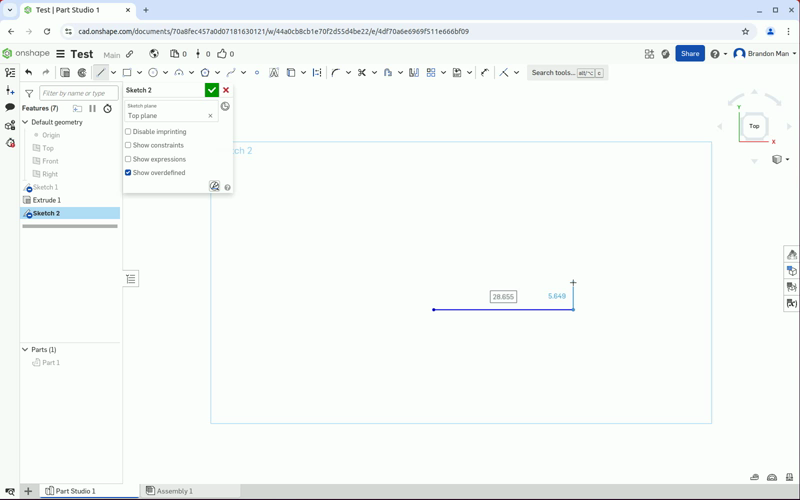
key_up(shift)
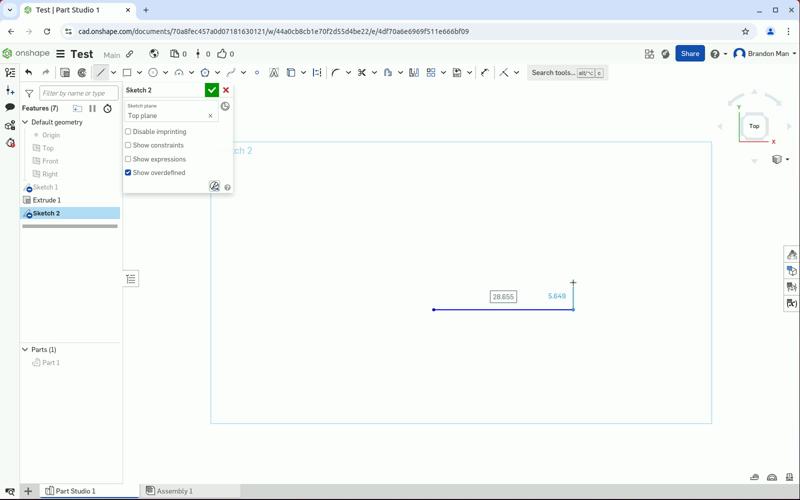
key_down(shift)
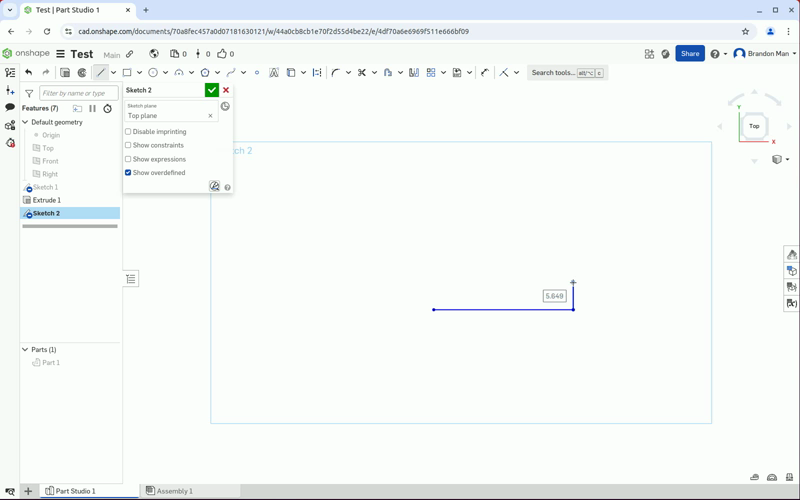
mouse_move(589, 282)
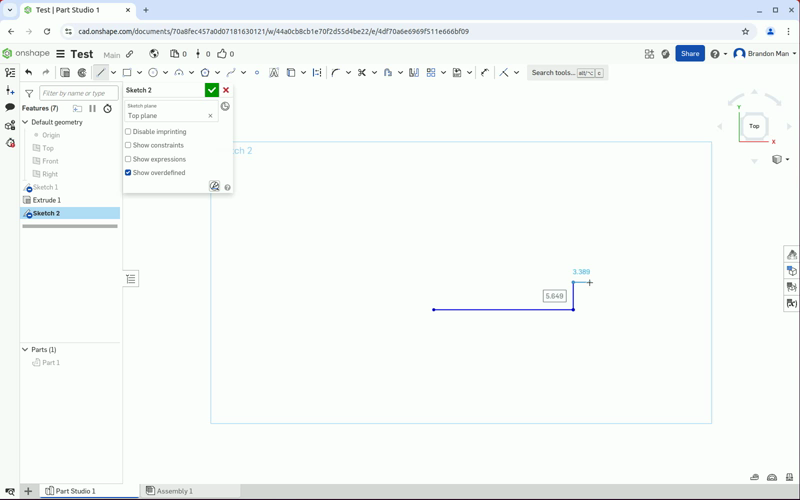
mouse_move(564, 282)
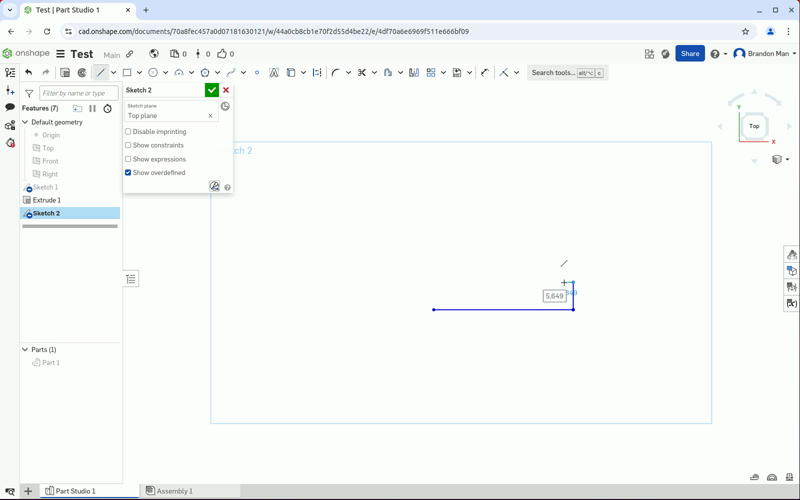
click(564, 282)
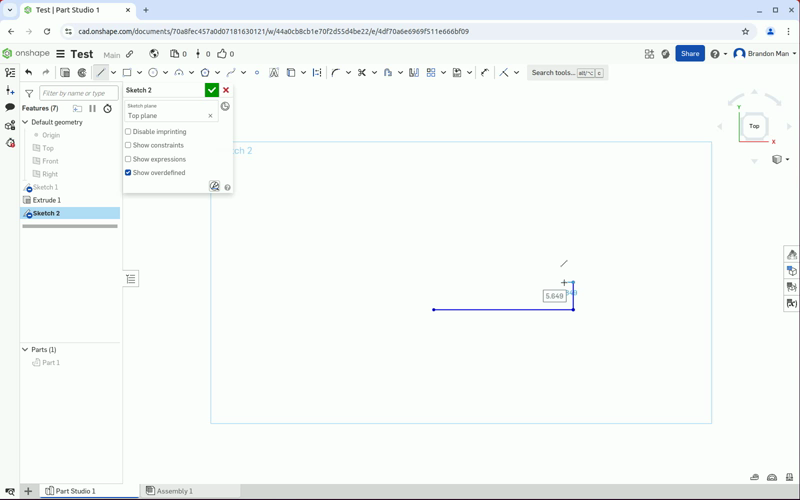
key_up(shift)
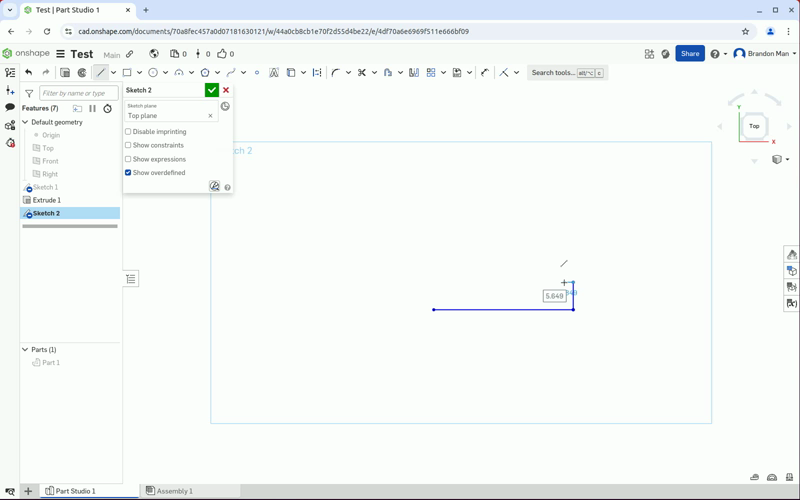
key(esc)
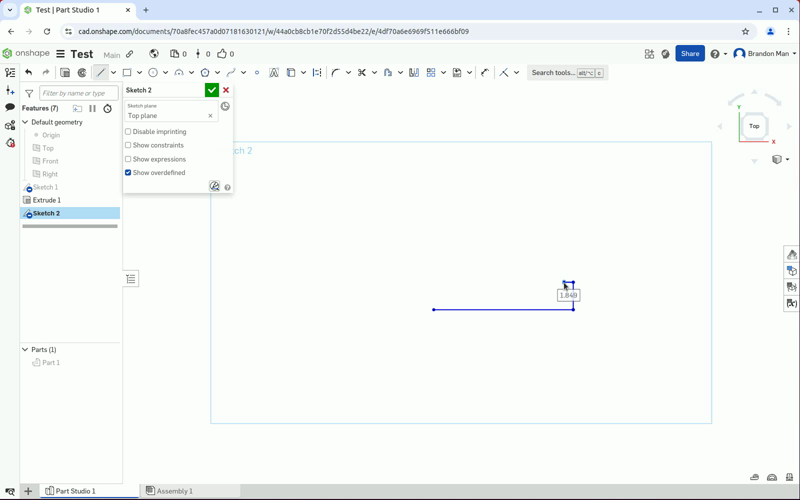
key(a)
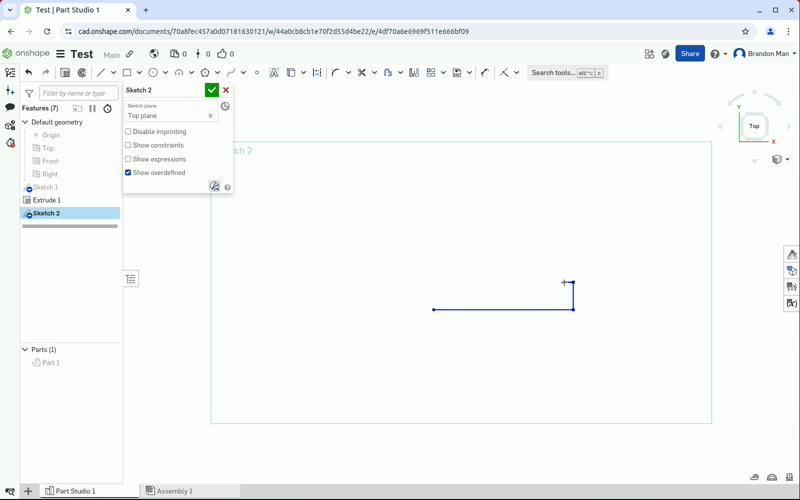
mouse_move(564, 282)
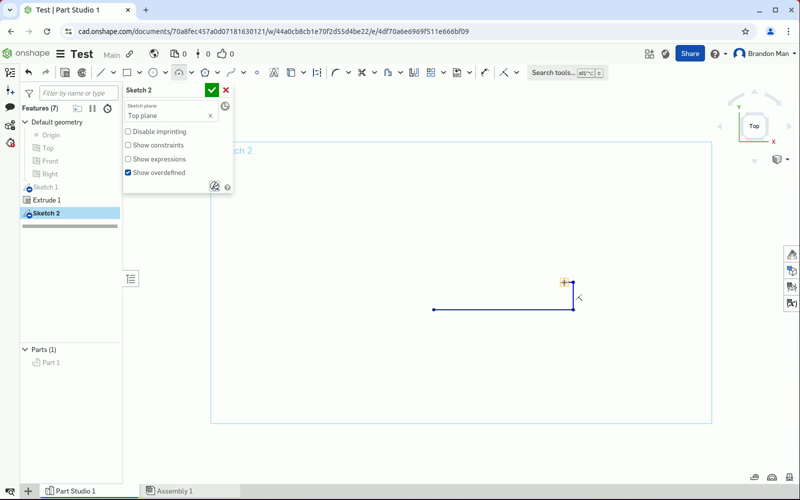
click(564, 282)
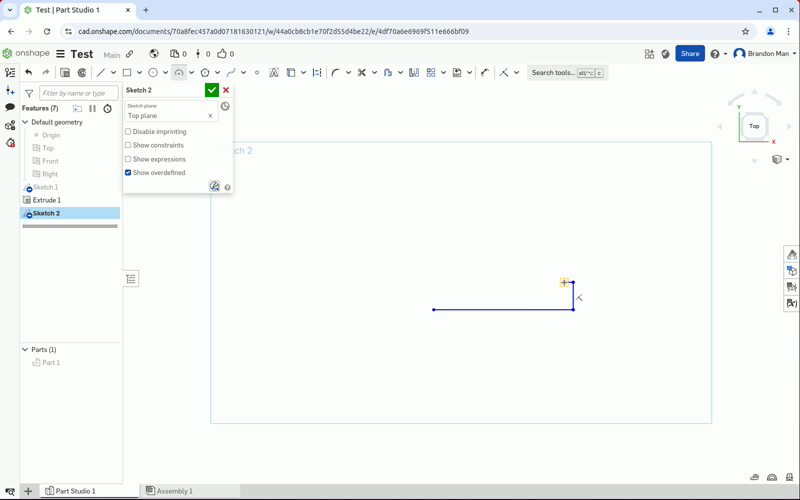
key_down(shift)
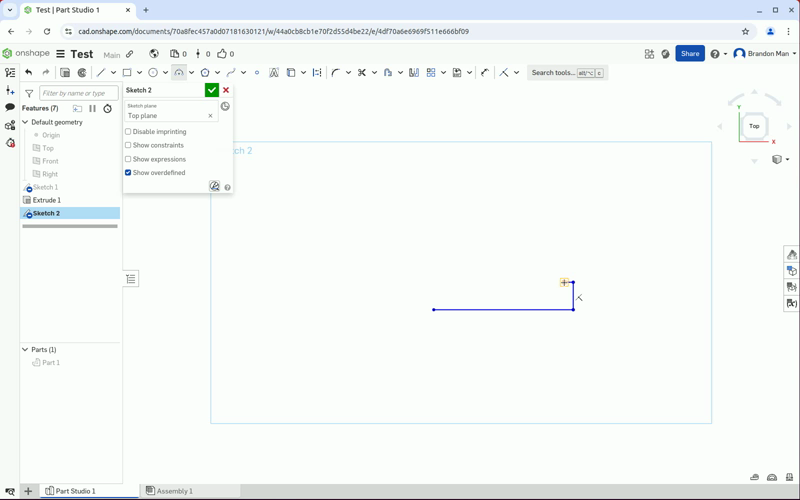
mouse_move(527, 282)
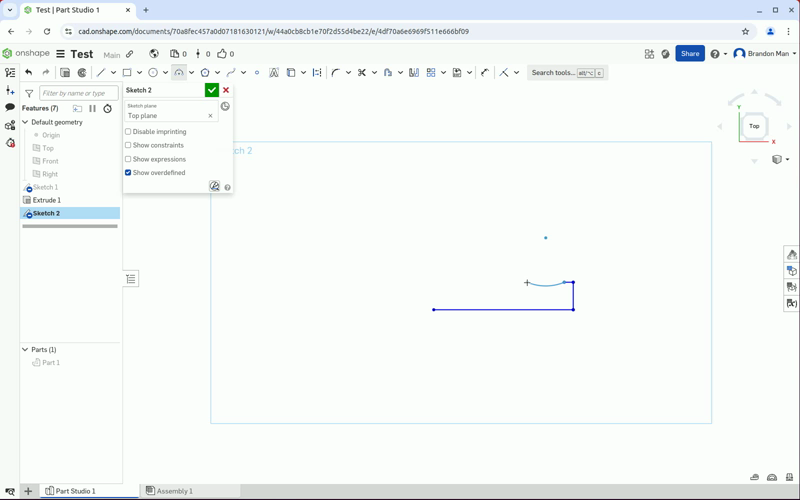
click(527, 282)
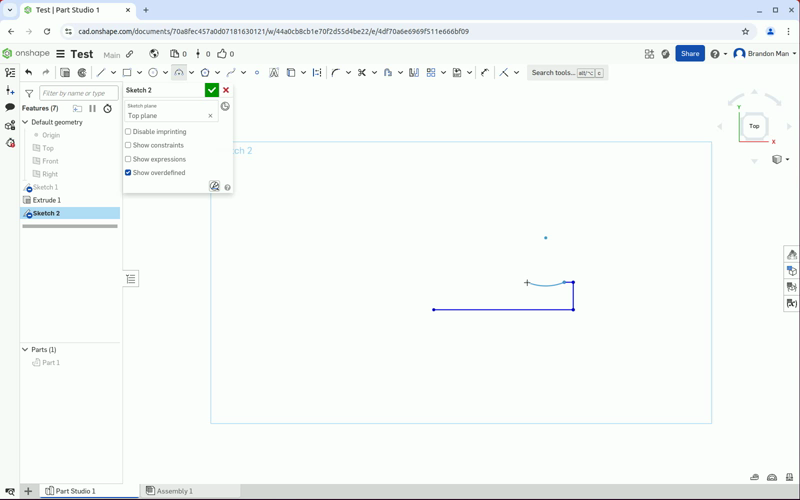
mouse_move(546, 300)
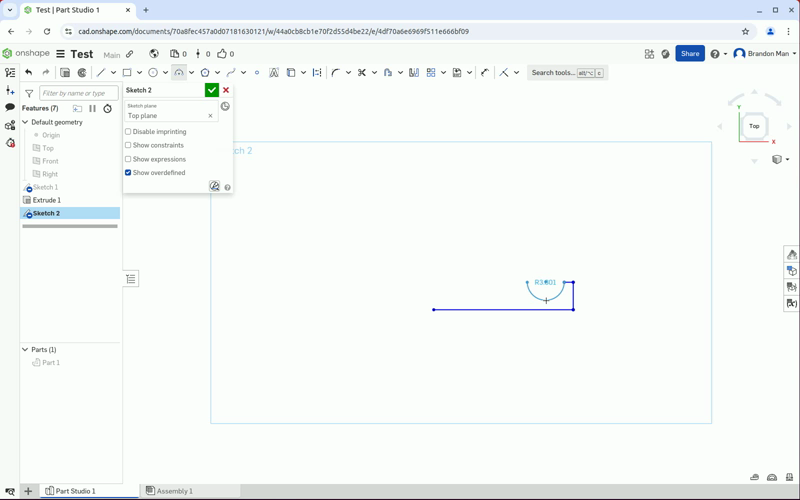
click(546, 300)
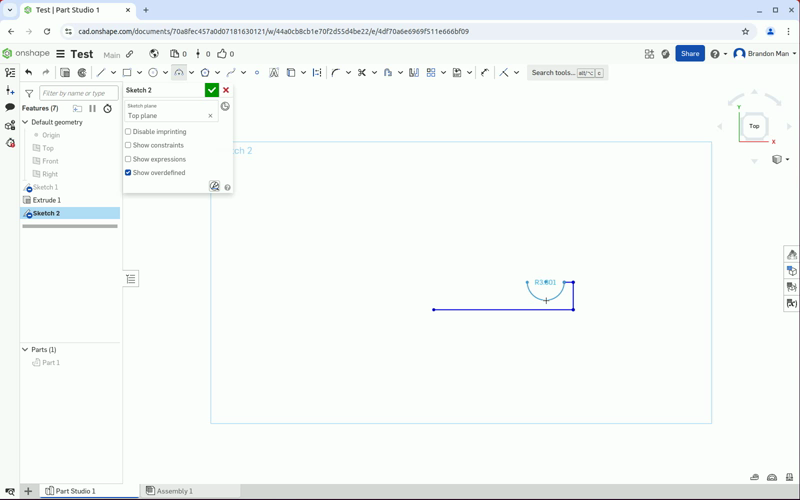
key_up(shift)
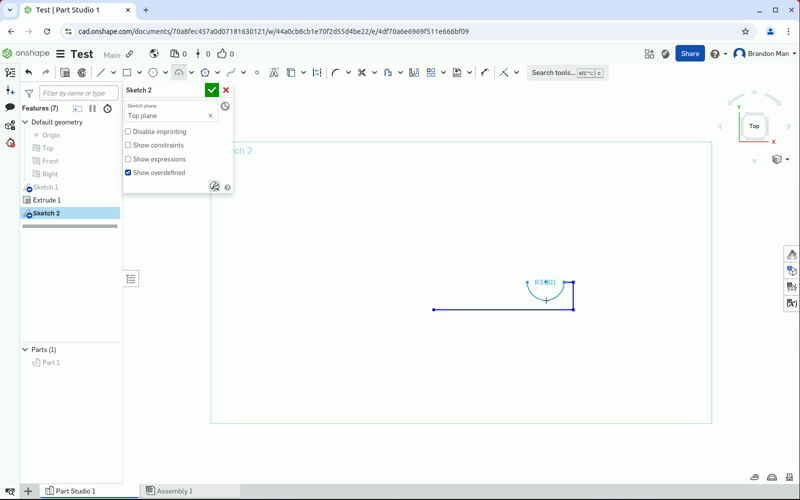
key(esc)
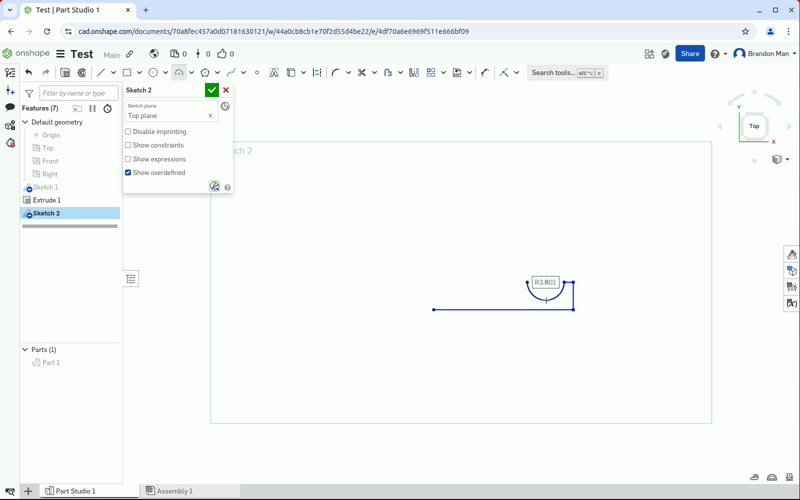
key(l)
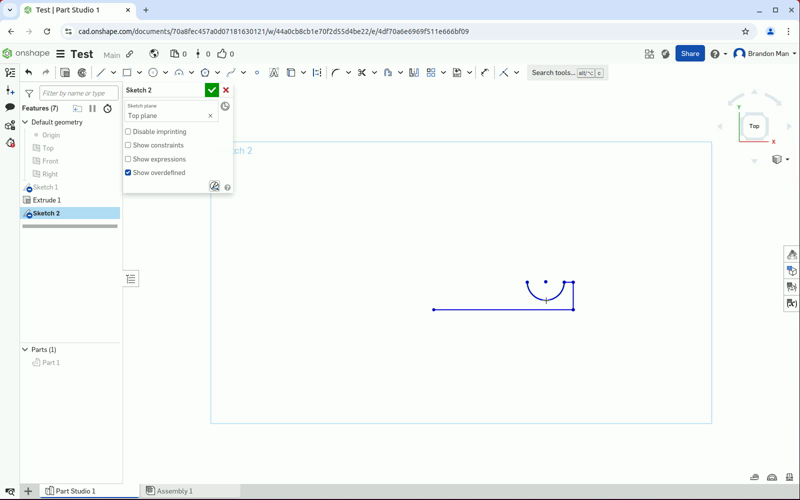
mouse_move(527, 282)
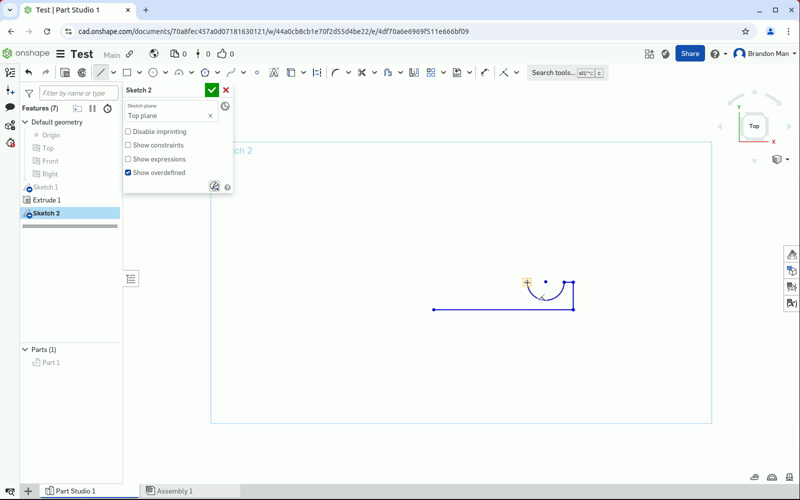
click(527, 282)
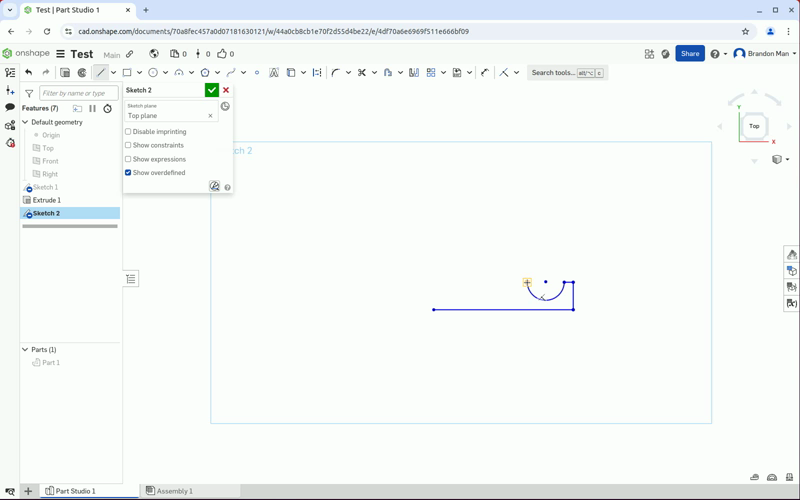
key_down(shift)
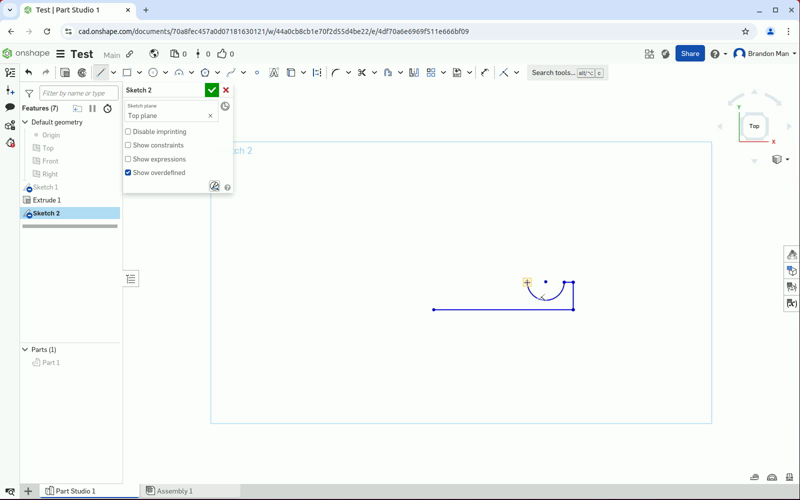
mouse_move(557, 282)
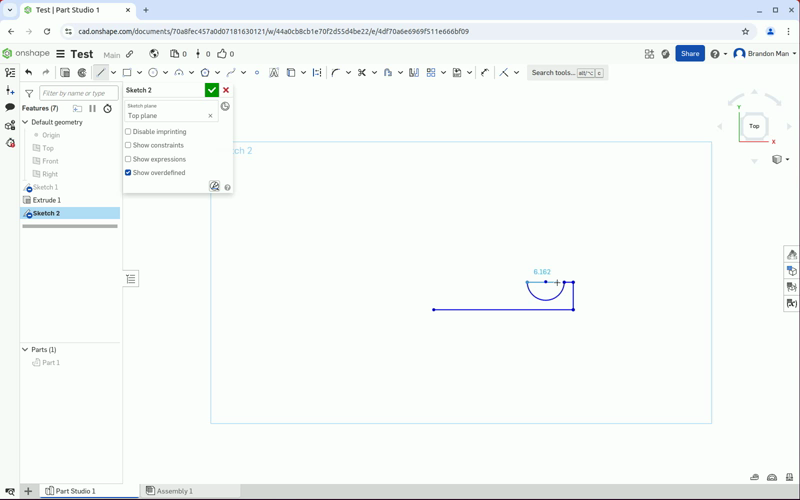
mouse_move(479, 282)
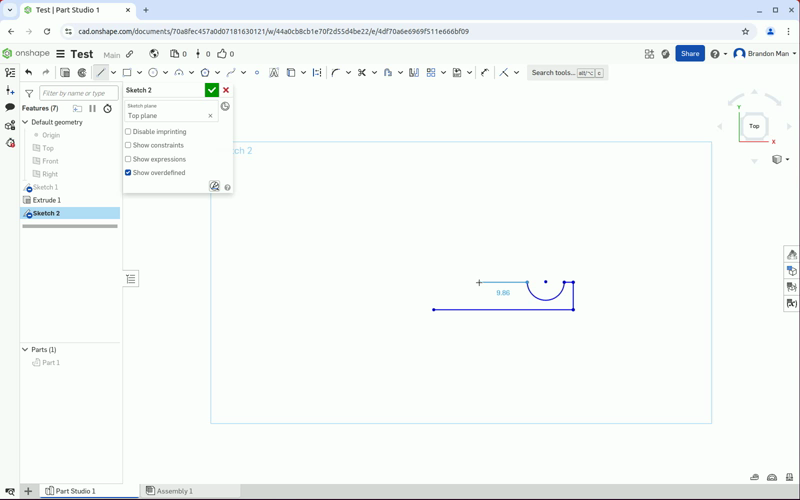
click(479, 282)
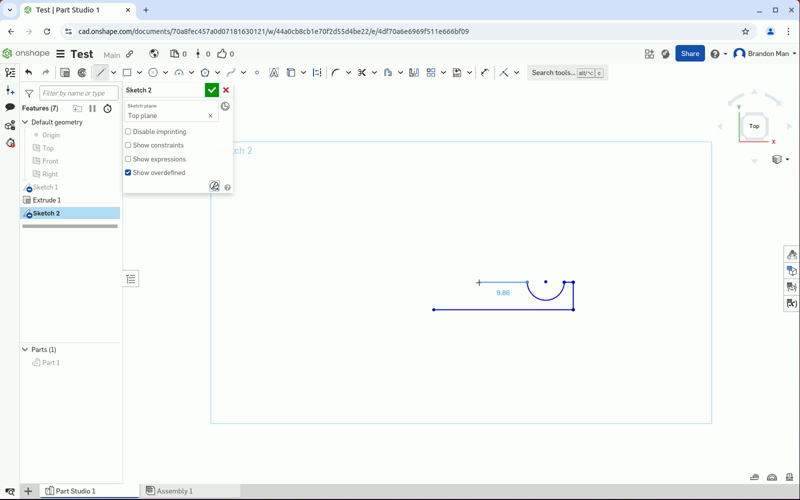
key_up(shift)
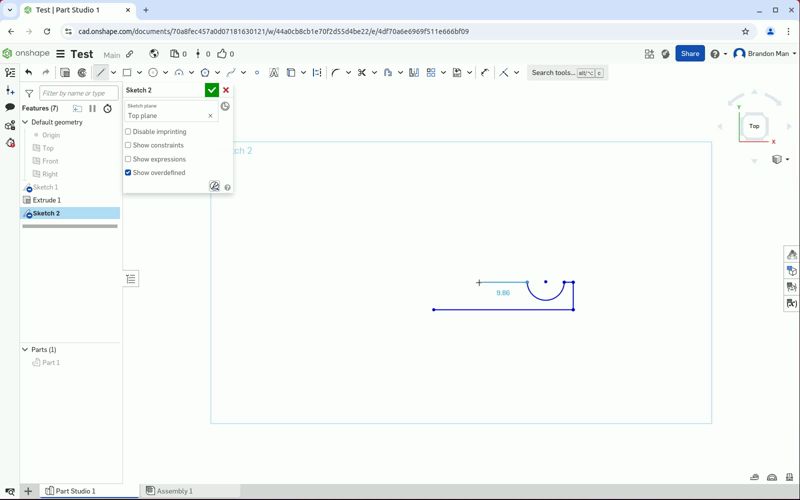
key(esc)
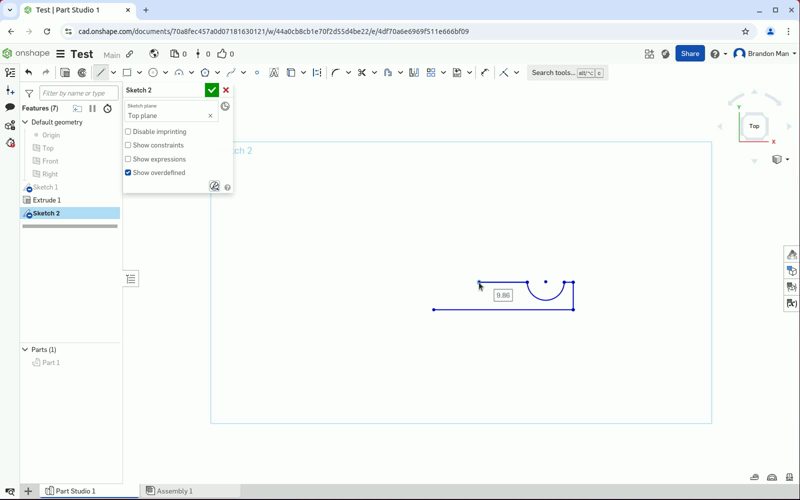
key(a)
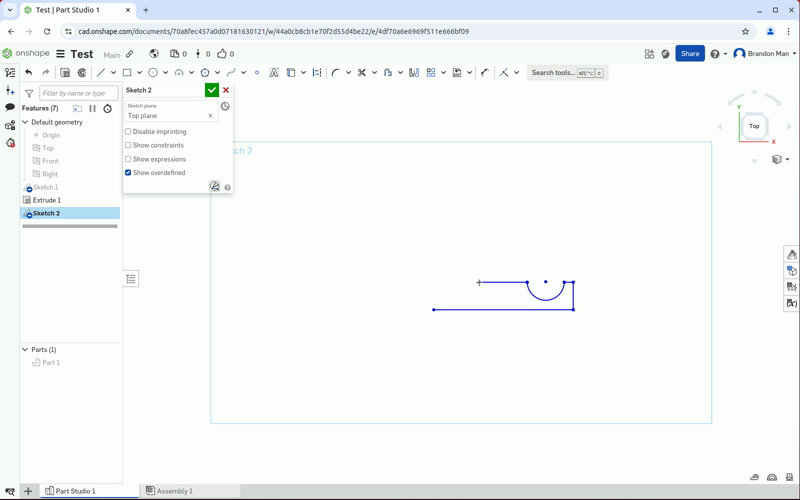
mouse_move(479, 282)
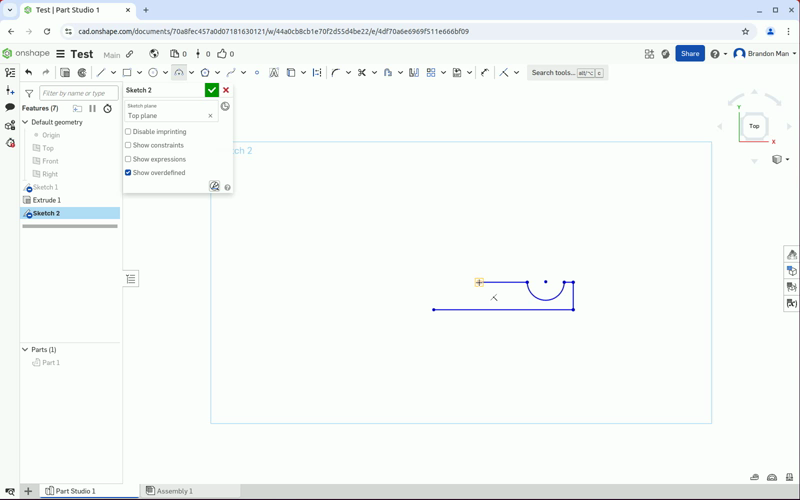
click(479, 282)
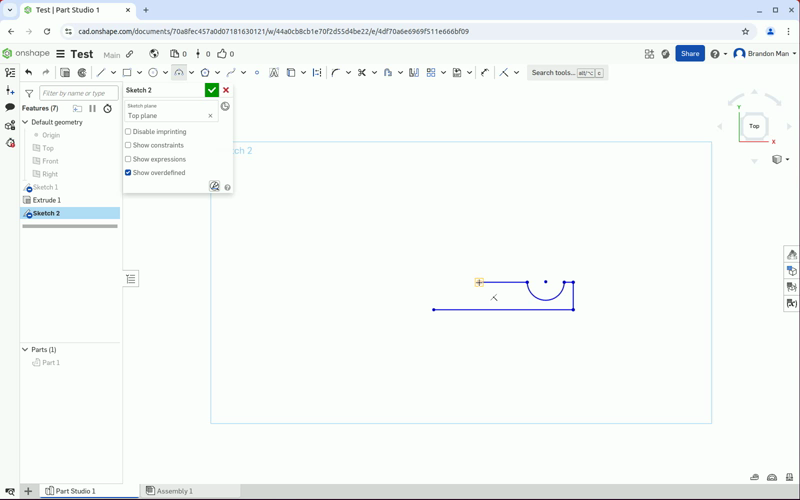
key_down(shift)
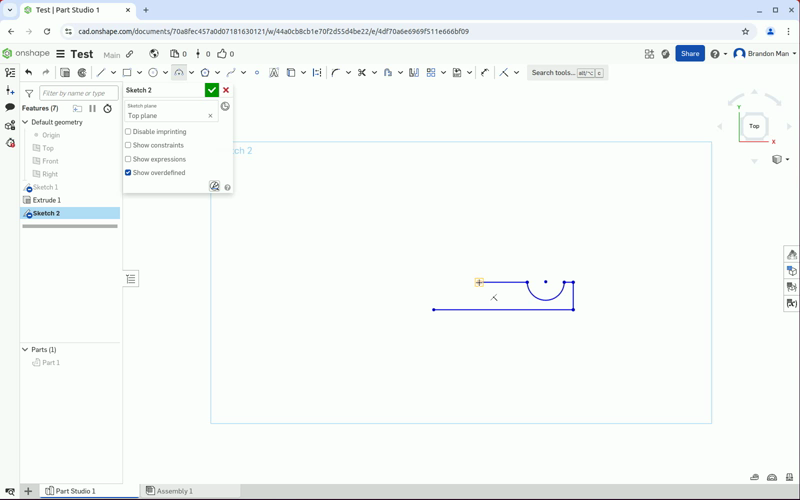
mouse_move(442, 282)
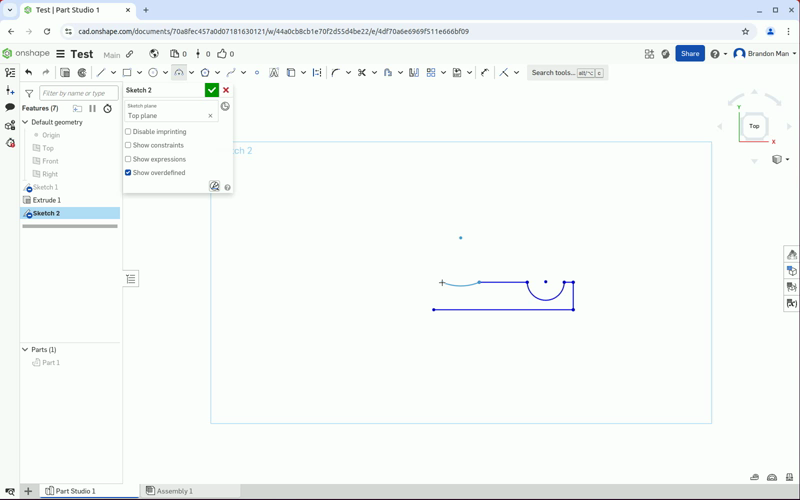
click(442, 282)
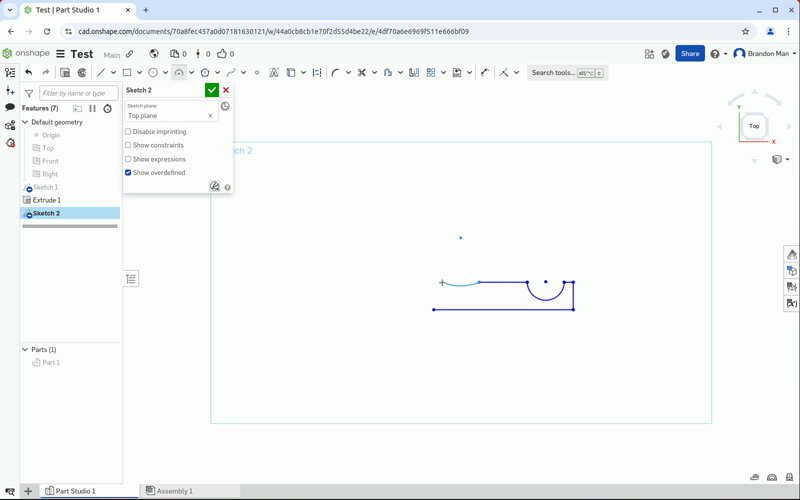
mouse_move(460, 300)
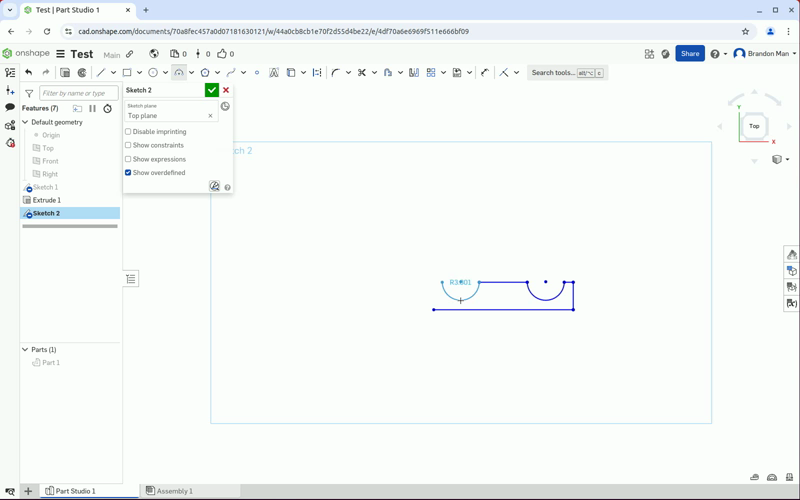
click(460, 300)
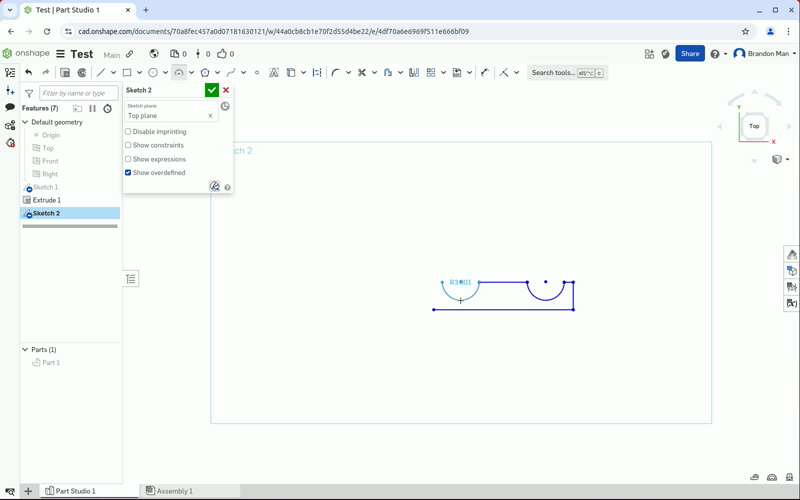
key_up(shift)
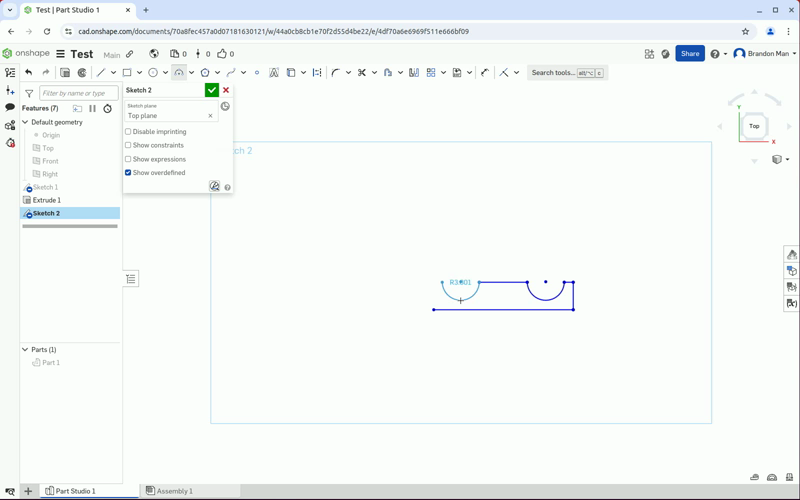
key(esc)
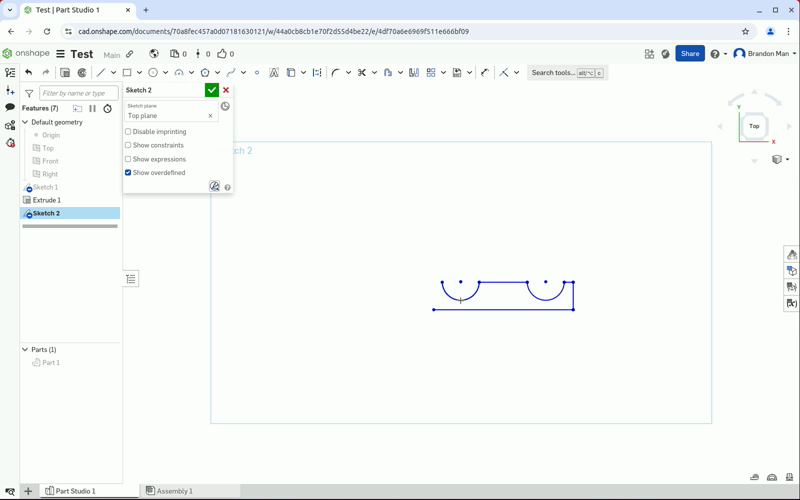
key(l)
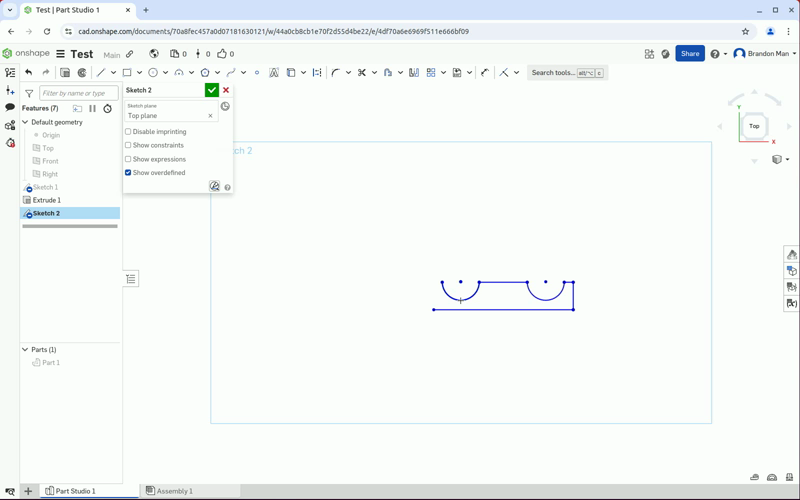
mouse_move(442, 282)
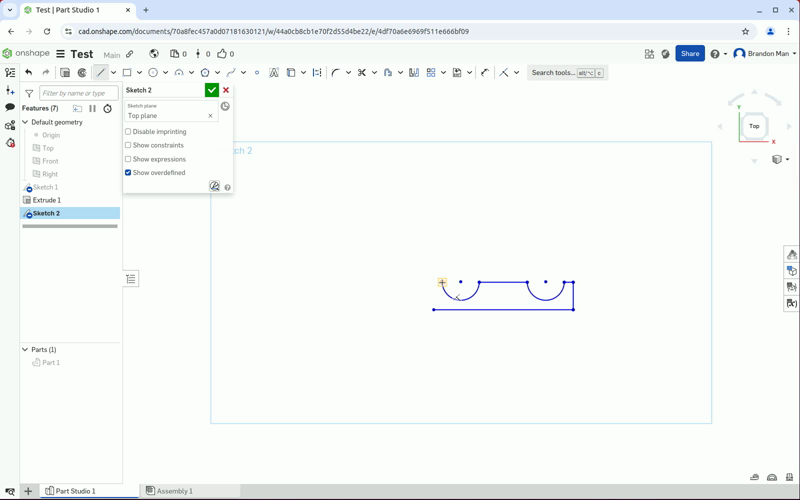
click(442, 282)
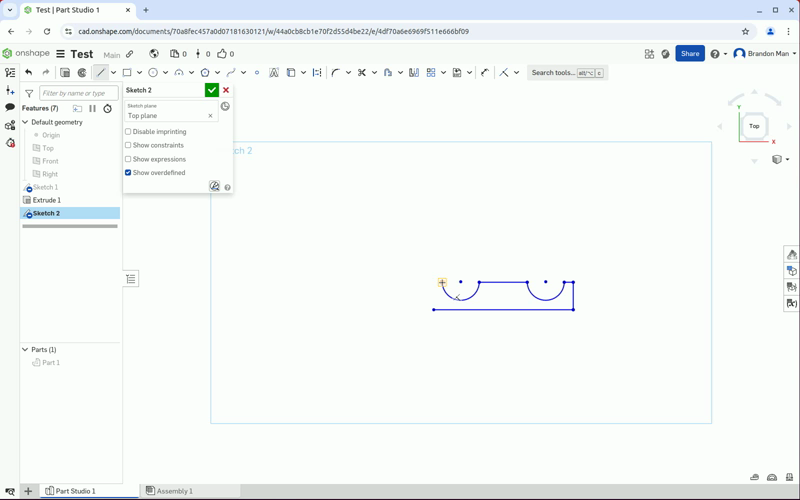
key_down(shift)
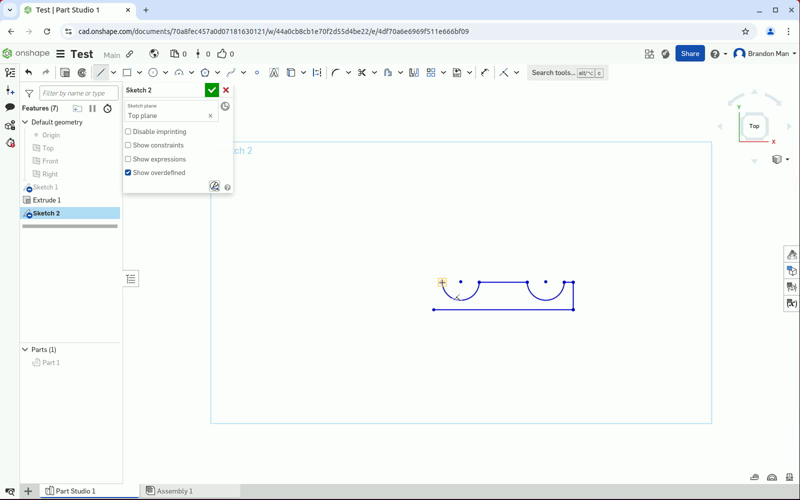
mouse_move(472, 282)
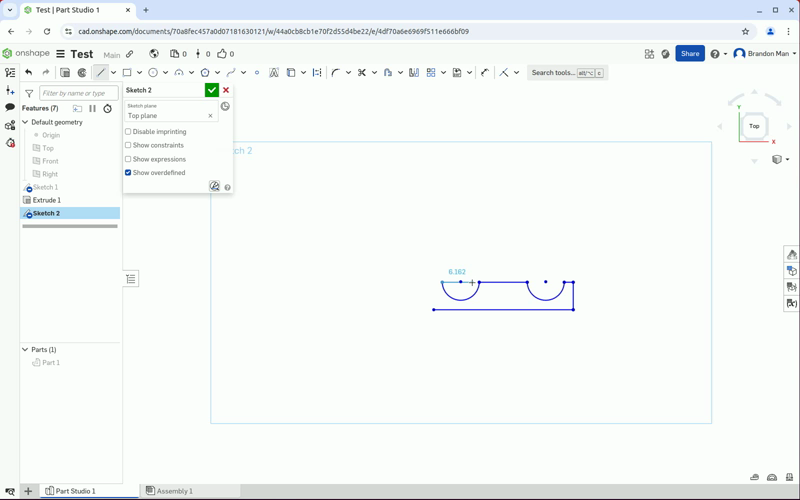
mouse_move(433, 282)
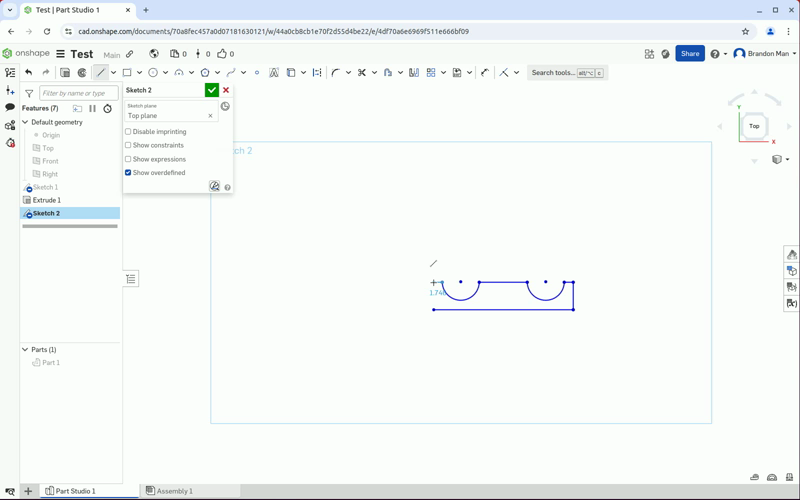
click(433, 282)
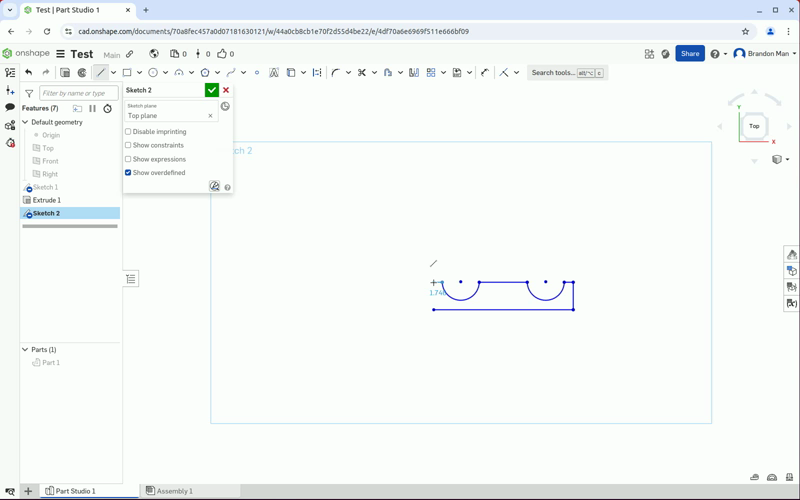
key_up(shift)
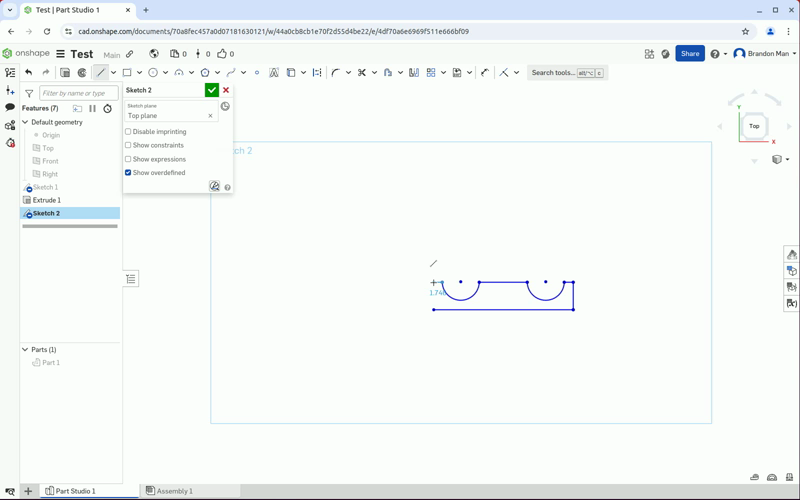
mouse_move(463, 282)
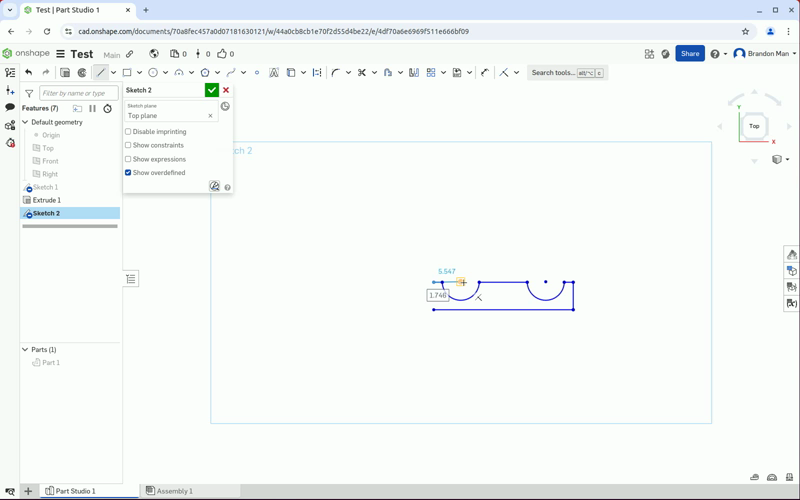
key_down(shift)
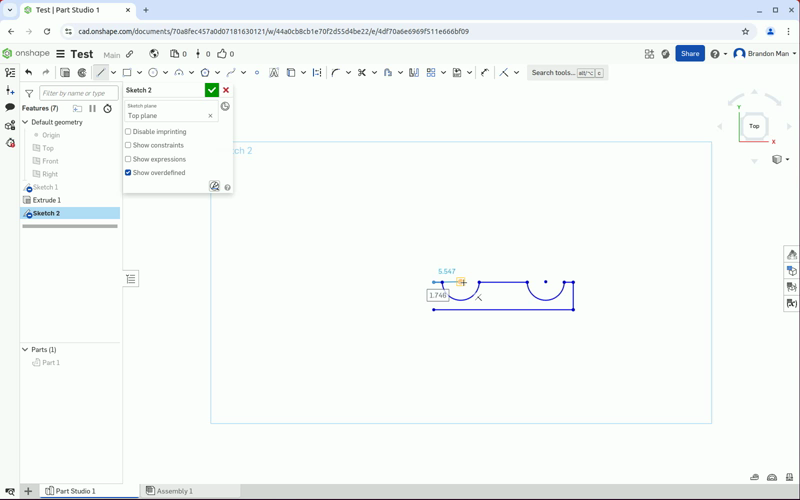
mouse_move(433, 309)
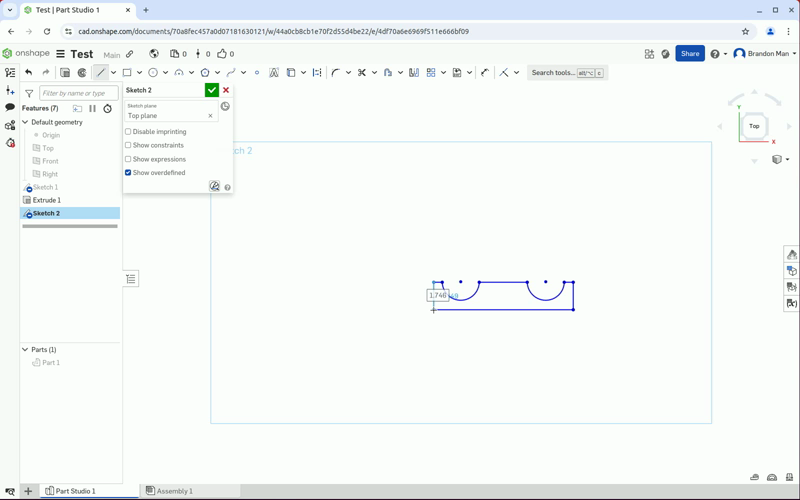
key_up(shift)
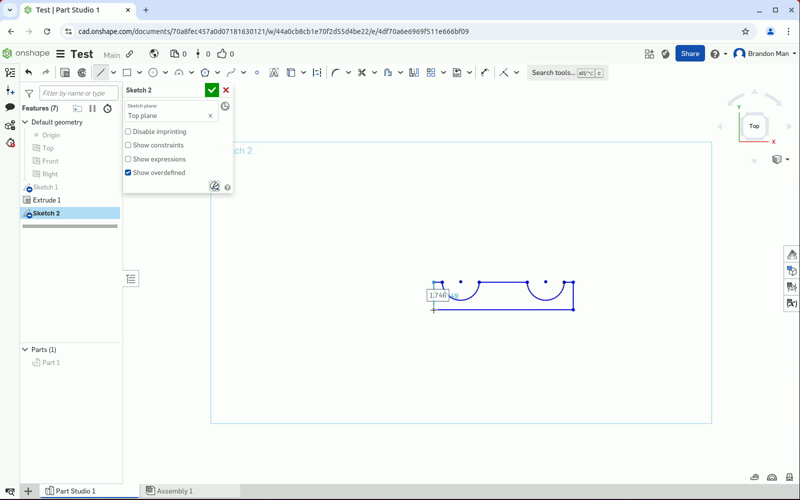
click(433, 309)
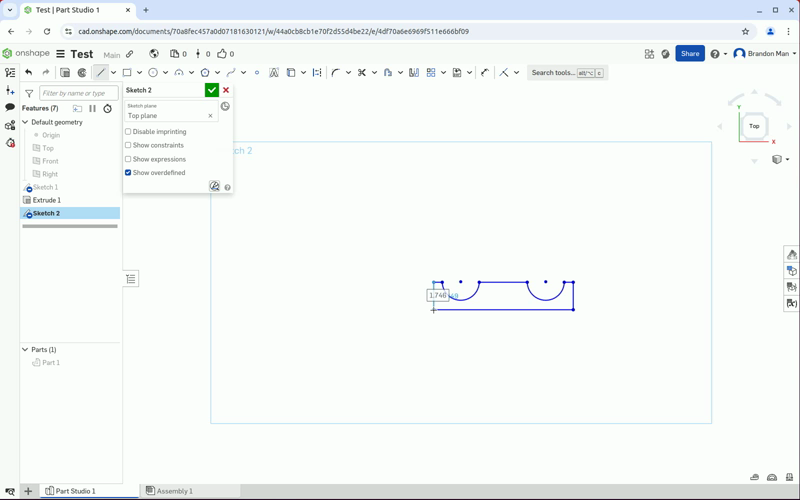
key(esc)
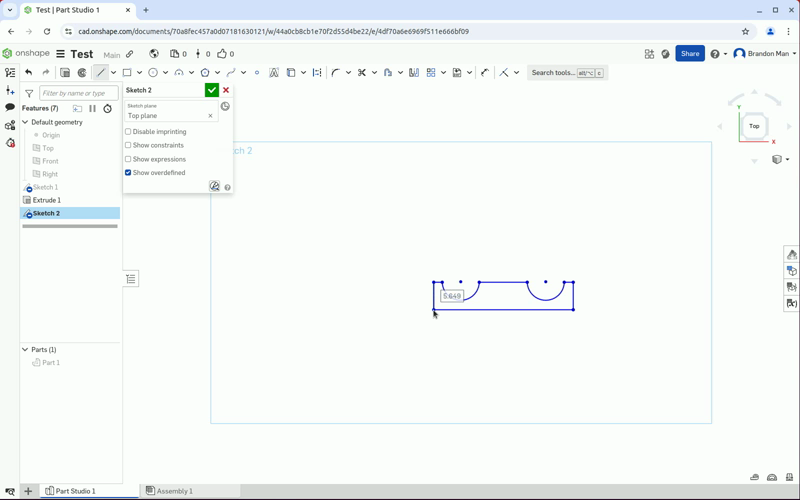
mouse_move(540, 306)
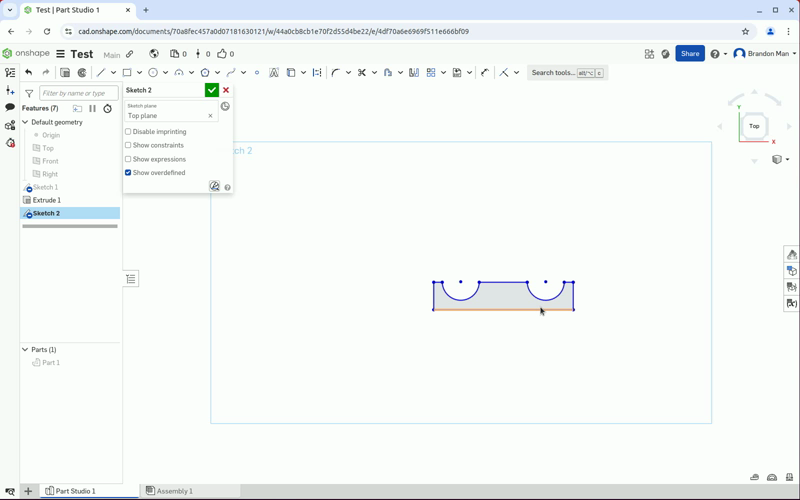
scroll(6)
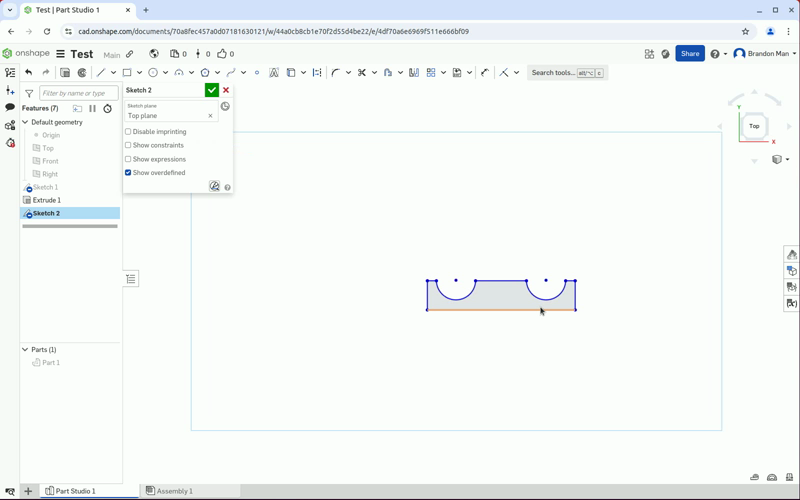
scroll(6)
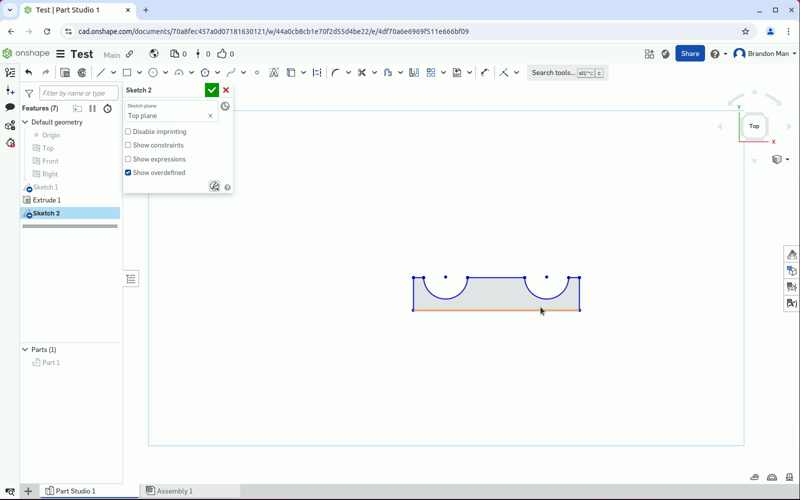
scroll(6)
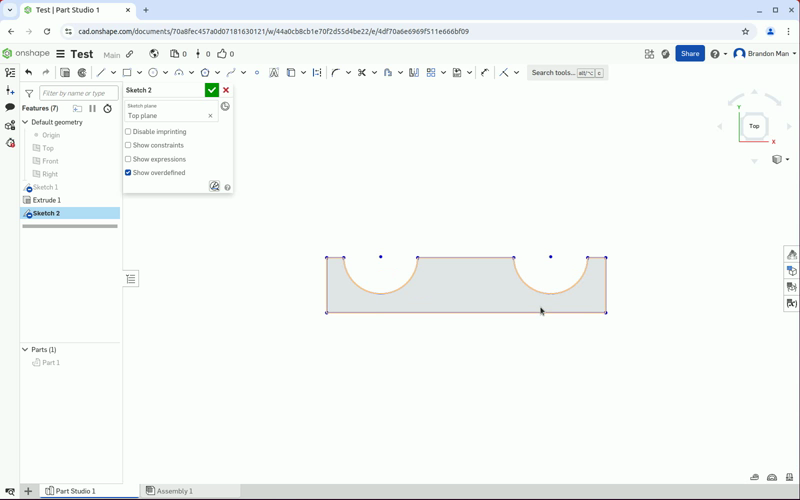
scroll(6)
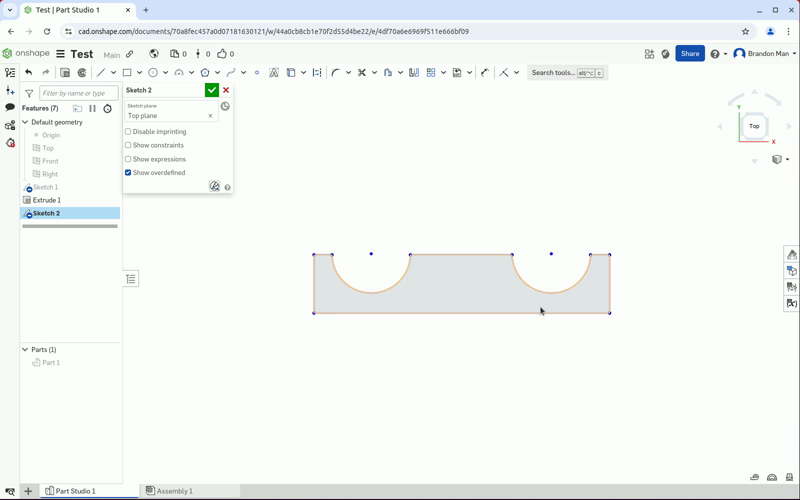
scroll(6)
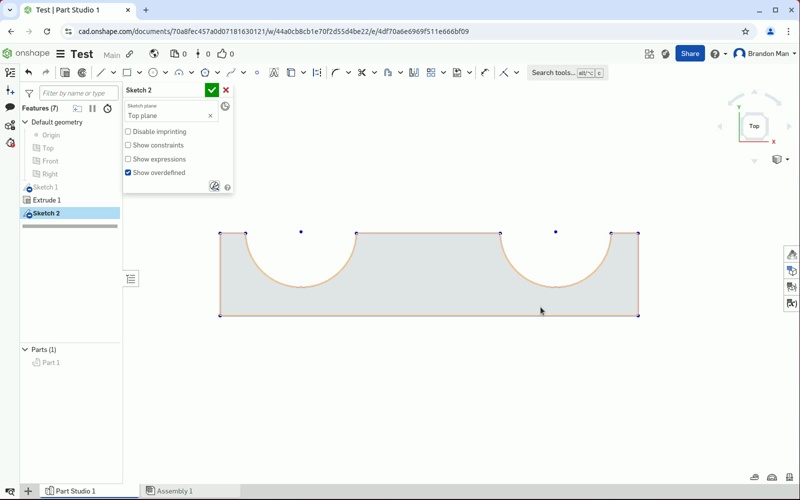
scroll(6)
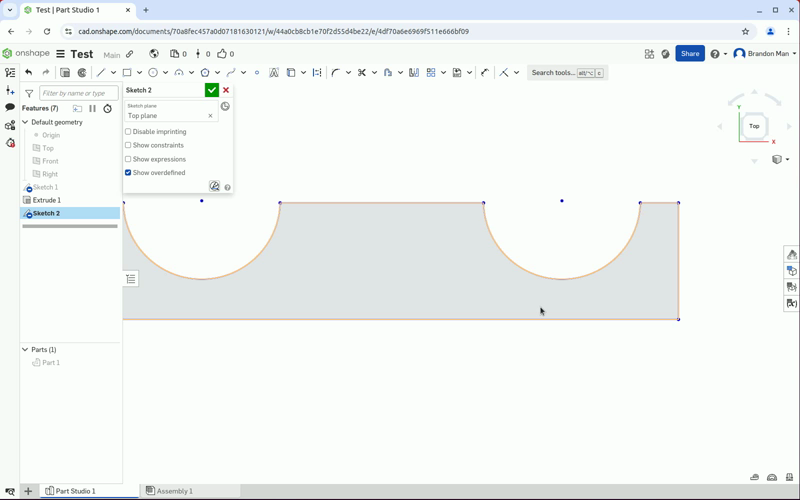
scroll(6)
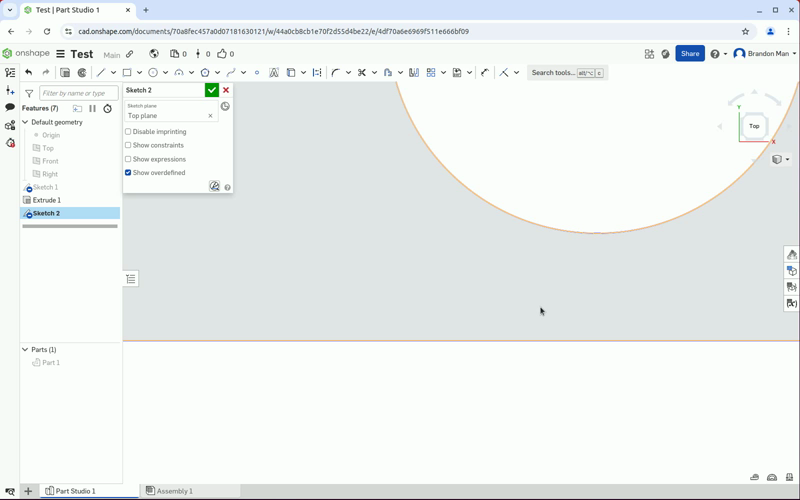
click(540, 306)
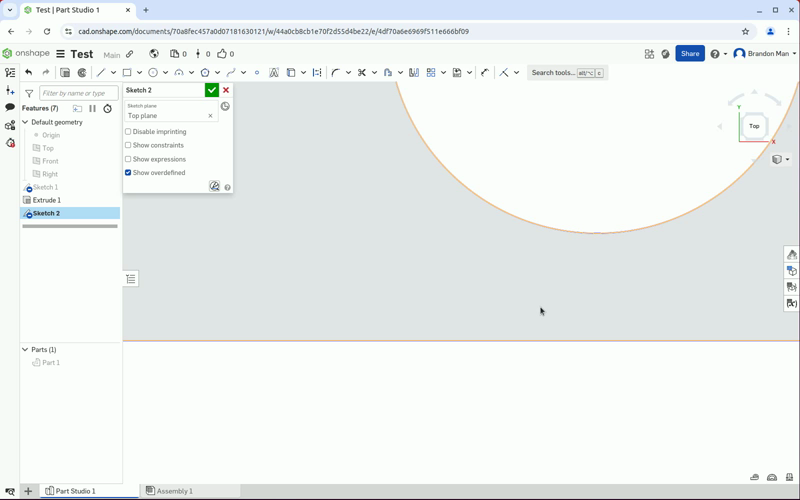
scroll(-6)
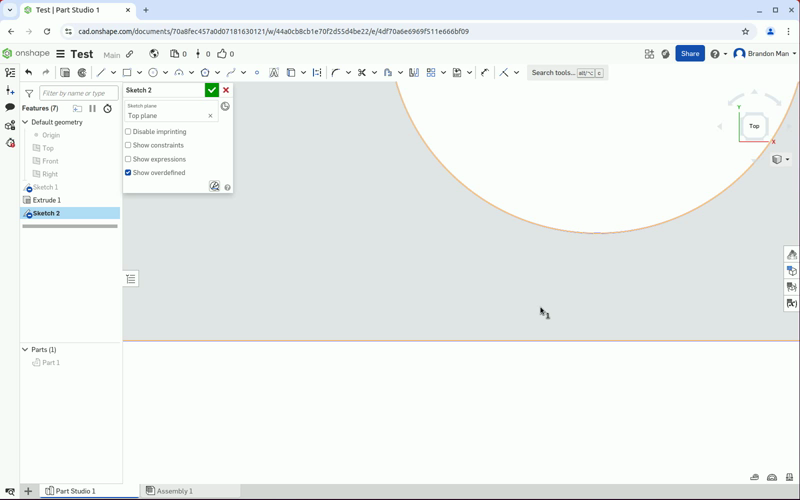
scroll(-6)
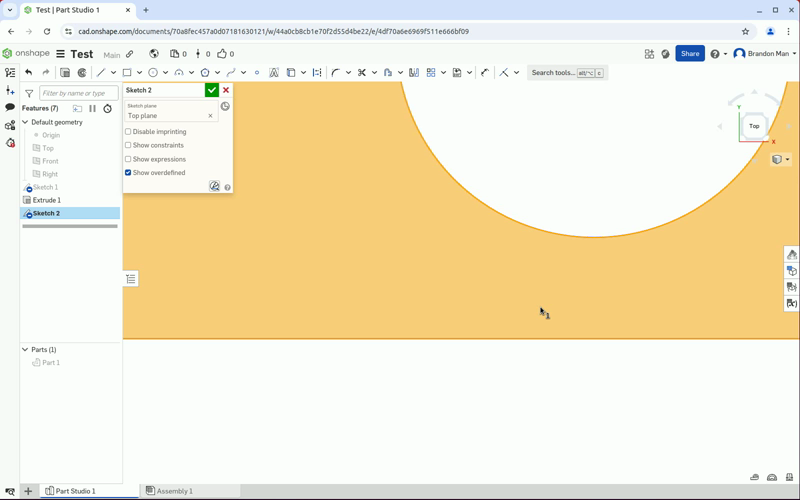
scroll(-6)
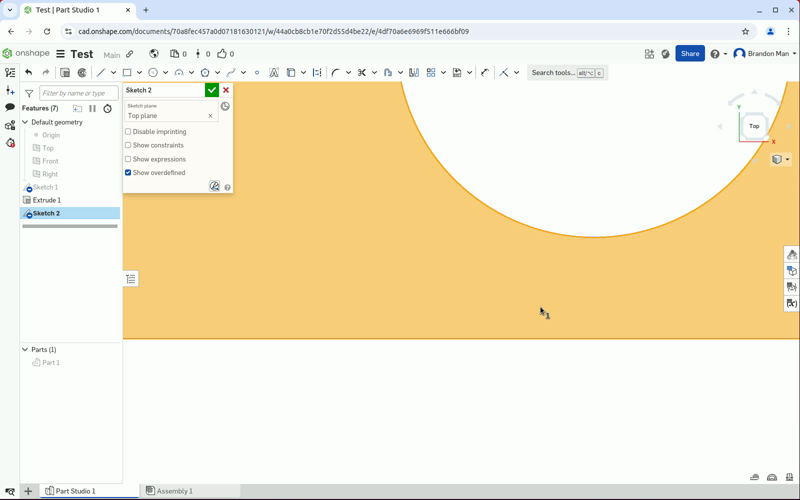
scroll(-6)
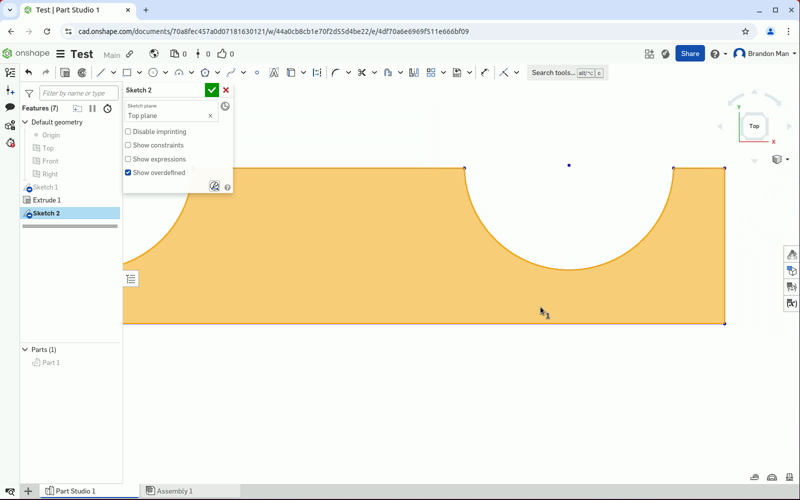
scroll(-6)
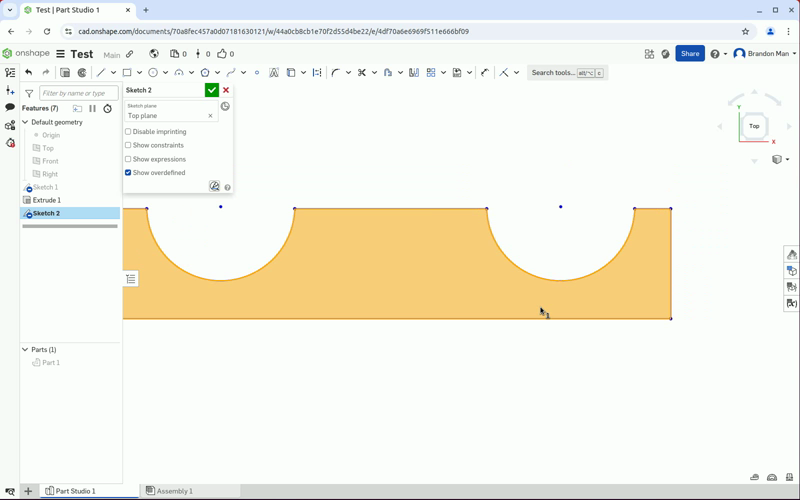
scroll(-6)
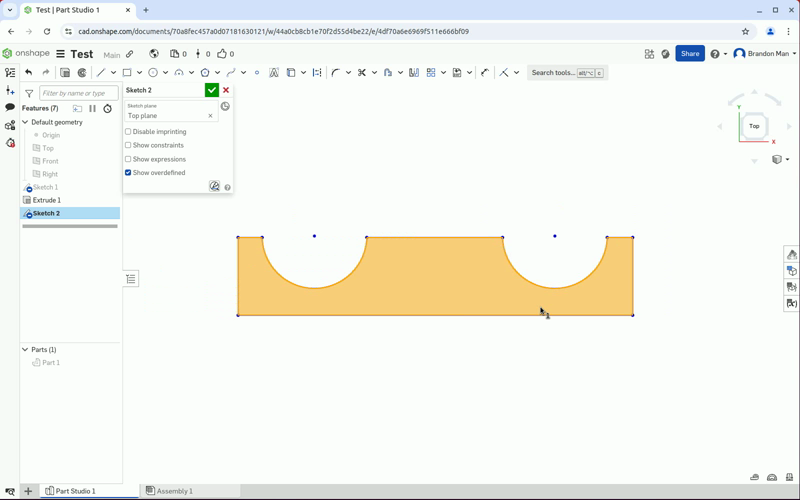
scroll(-6)
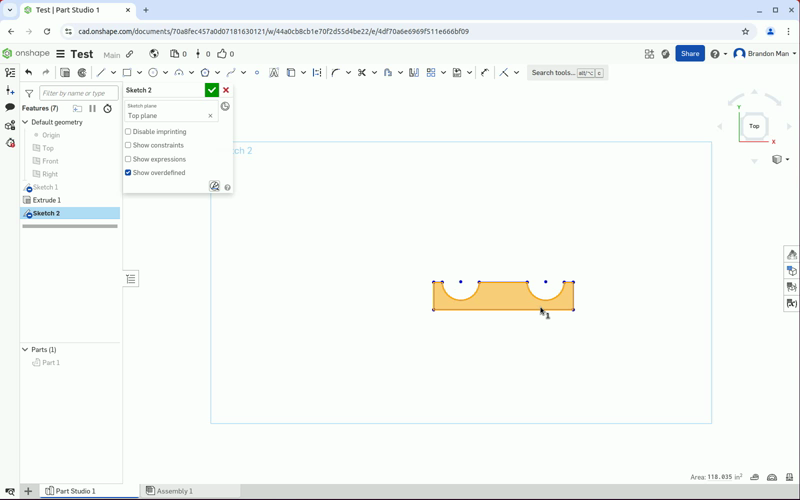
mouse_move(73, 352)
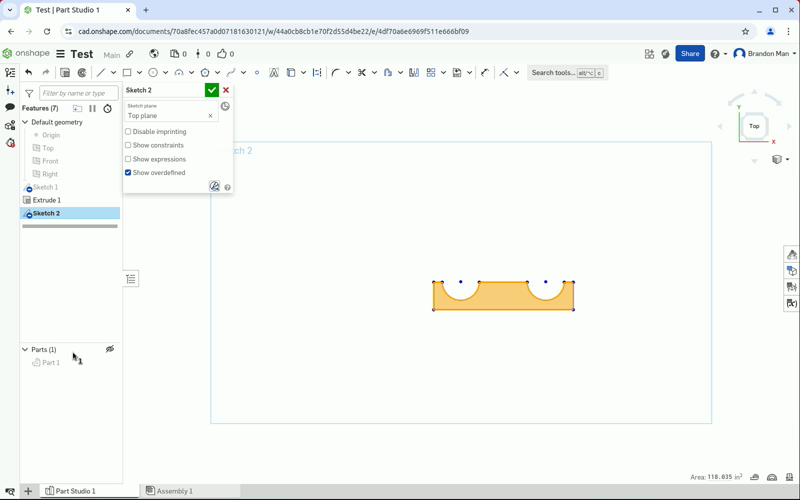
key(shift+y)
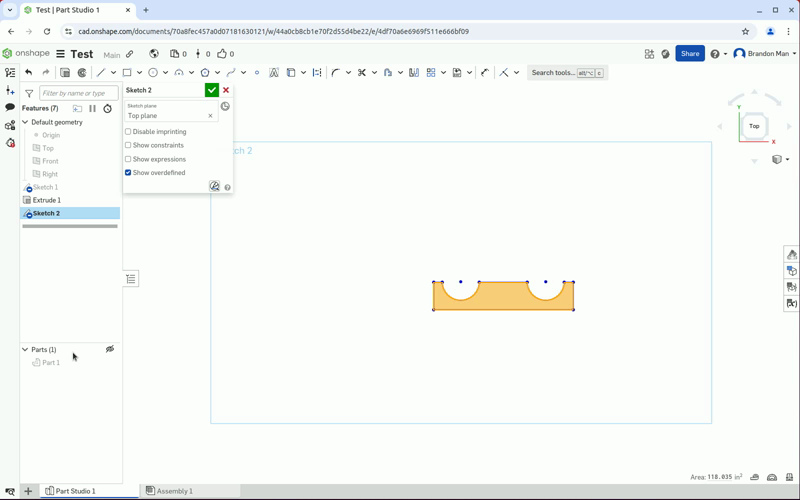
key(shift+e)
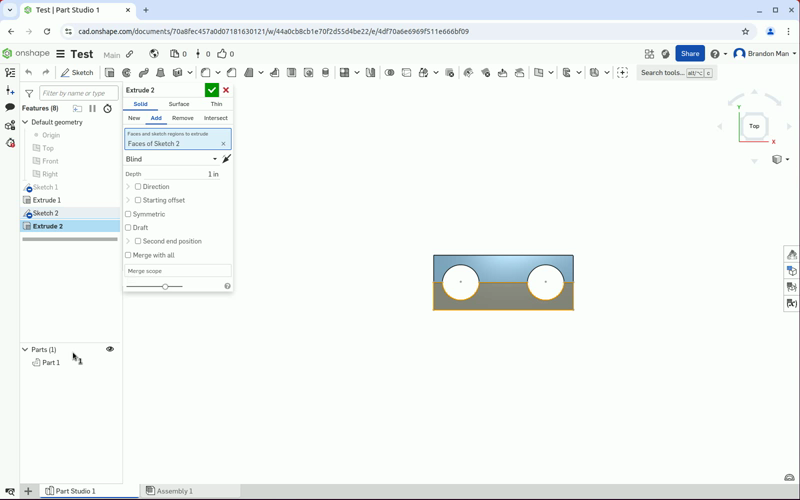
mouse_move(143, 106)
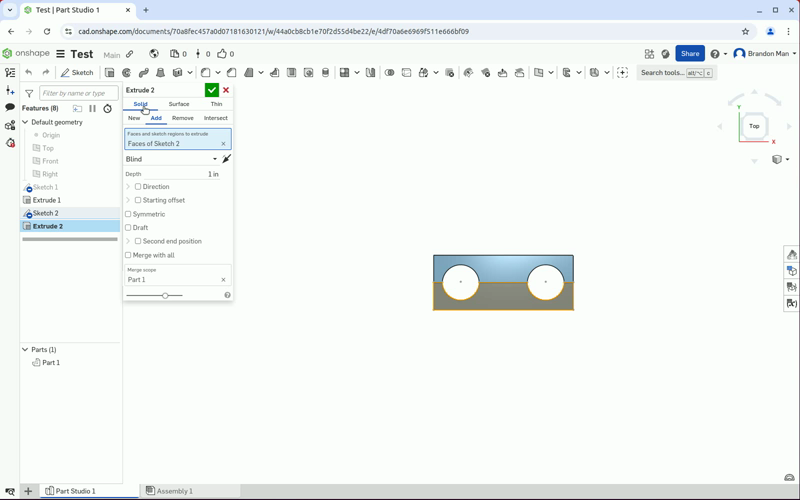
click(143, 106)
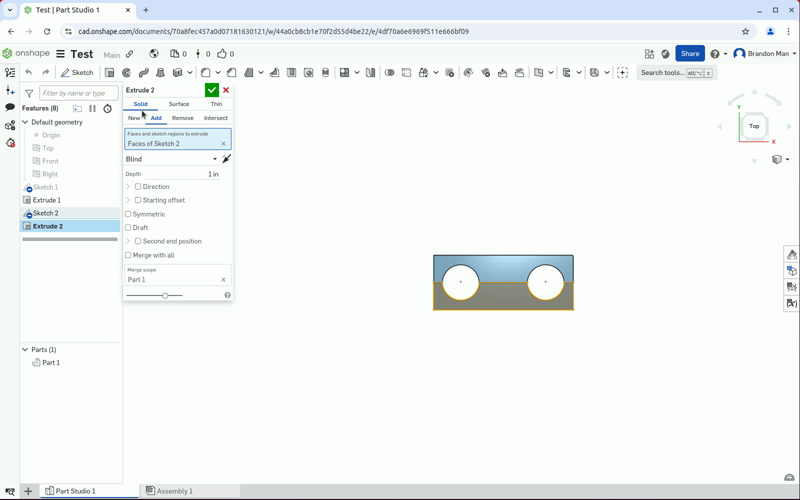
mouse_move(137, 120)
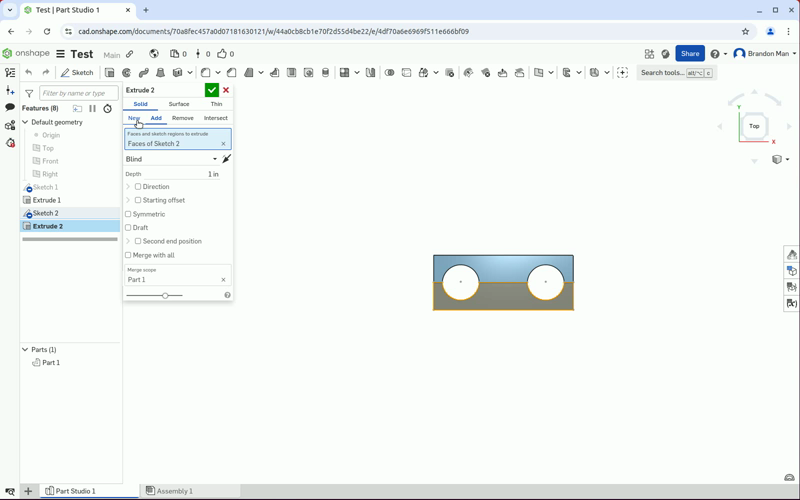
click(137, 120)
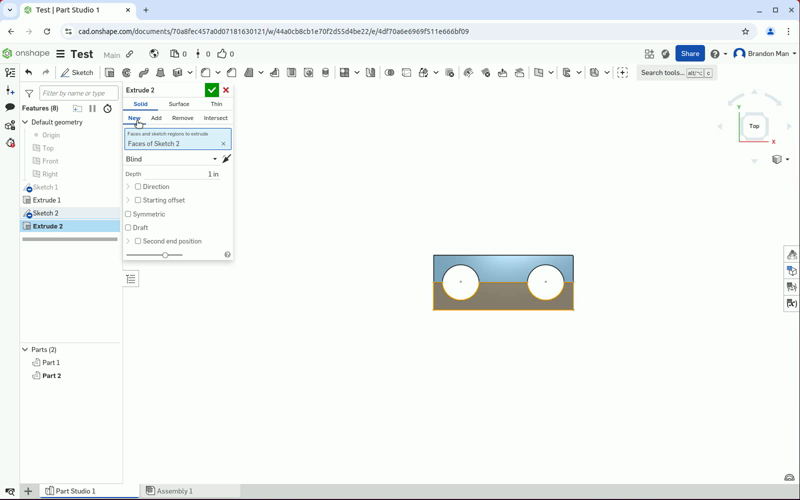
key(tab, 4)
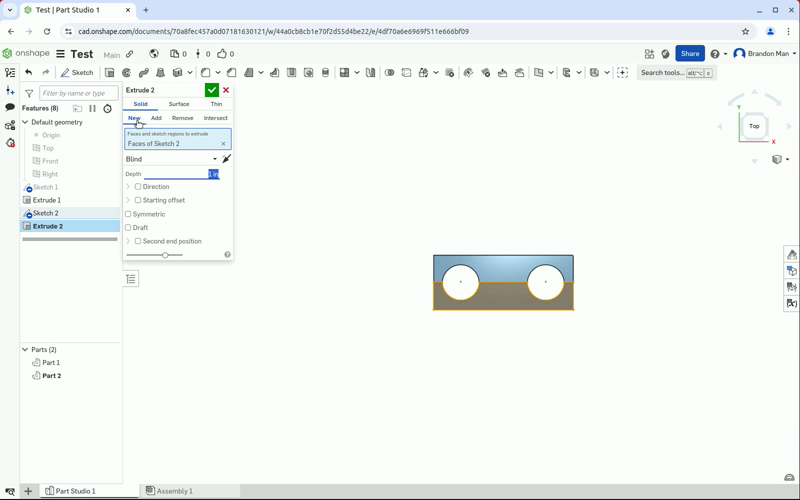
text(1.926)
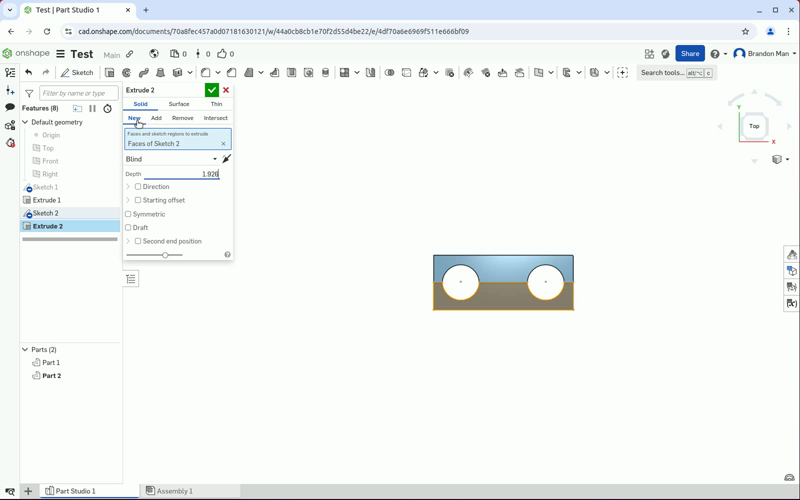
key(enter)
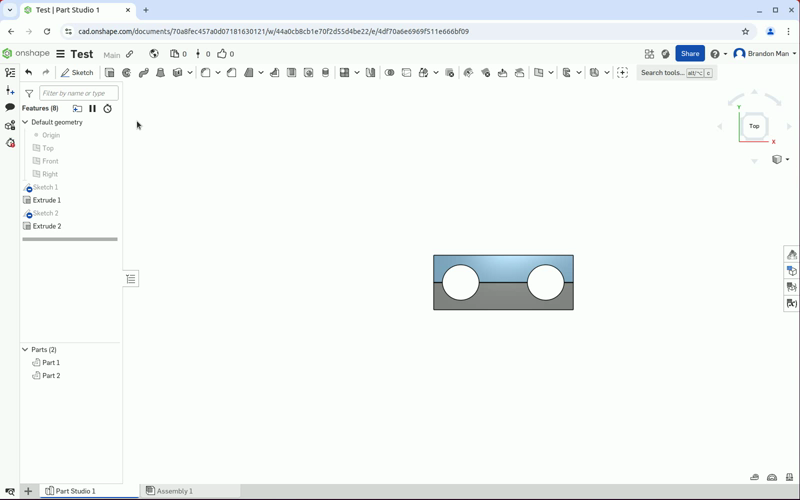
key(shift+h)
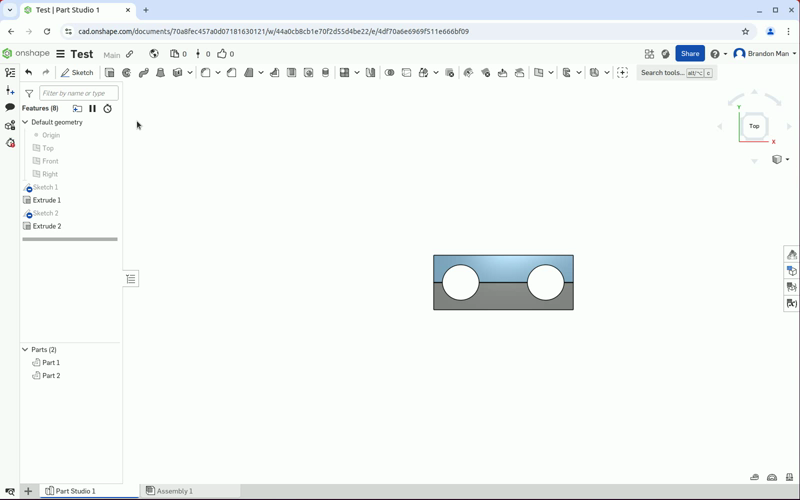
key(shift+h)
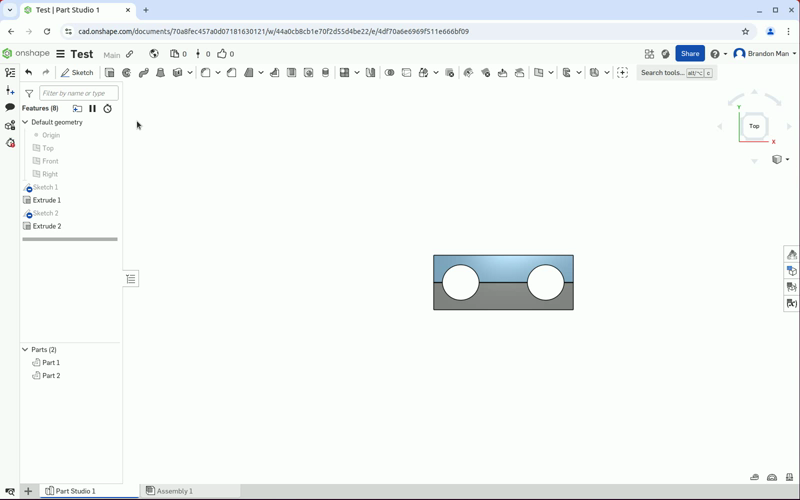
mouse_move(73, 189)
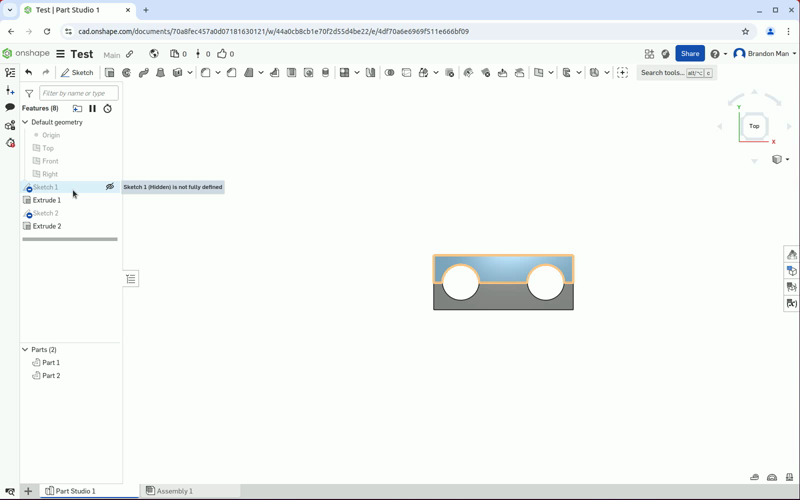
click(73, 189)
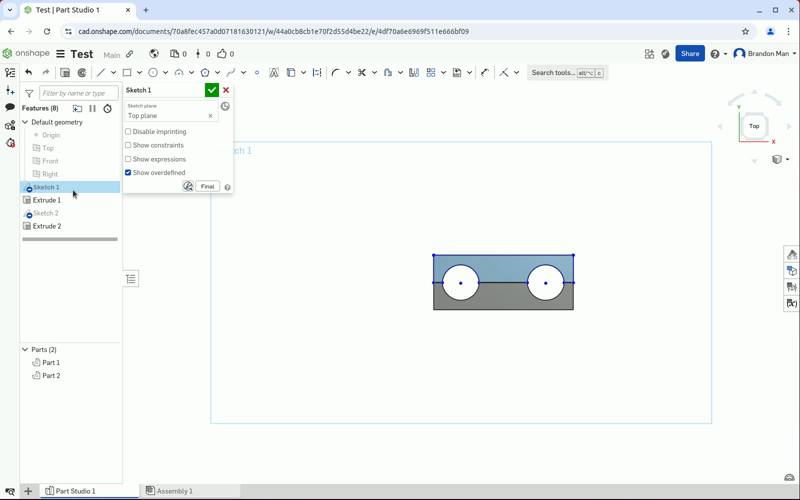
mouse_move(229, 92)
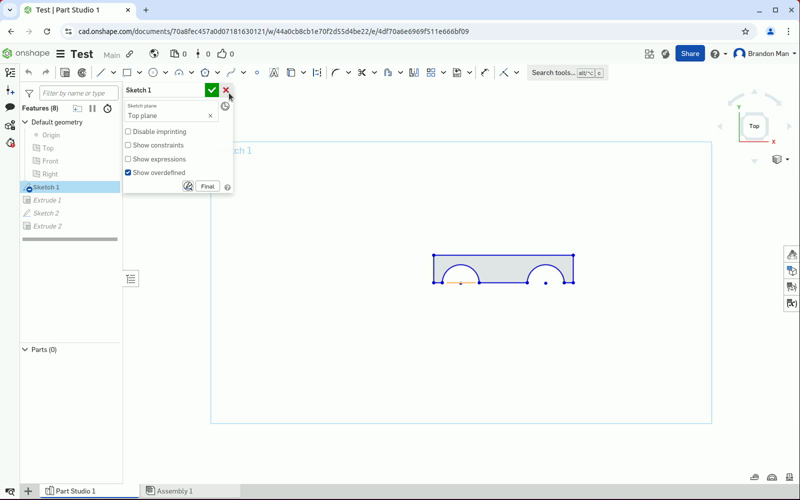
click(229, 92)
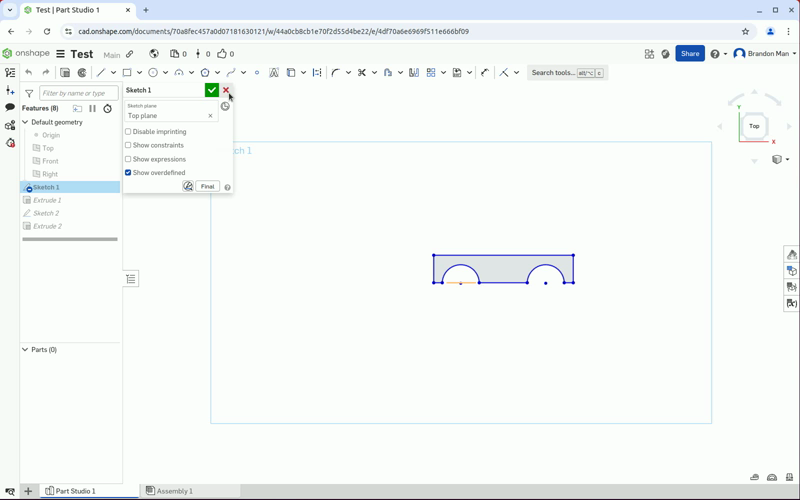
key(shift+s)
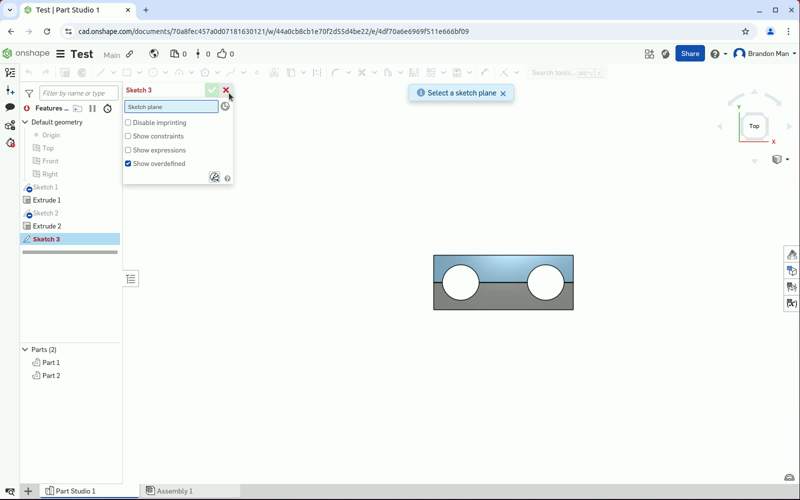
mouse_move(73, 150)
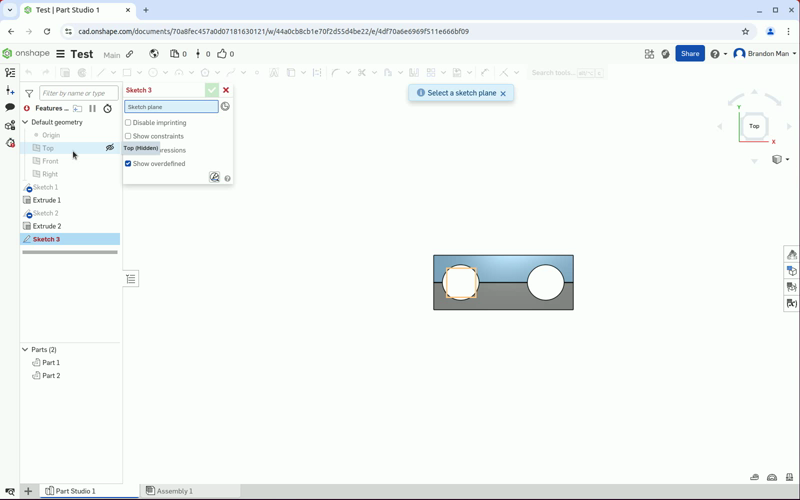
click(73, 150)
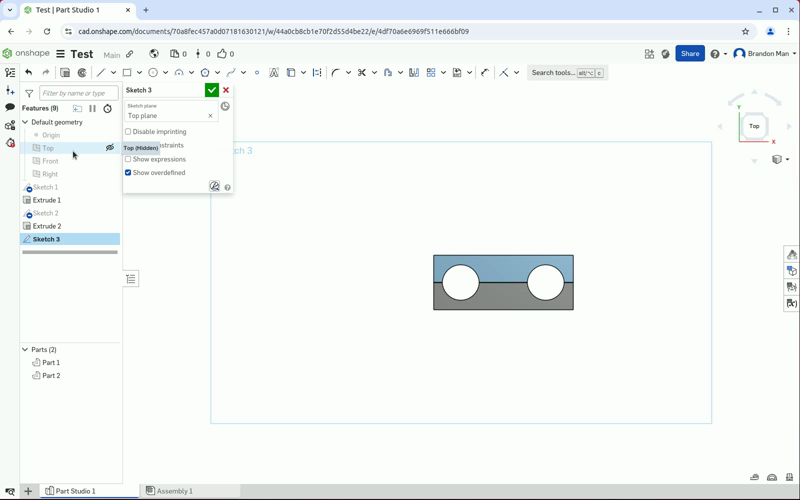
mouse_move(73, 352)
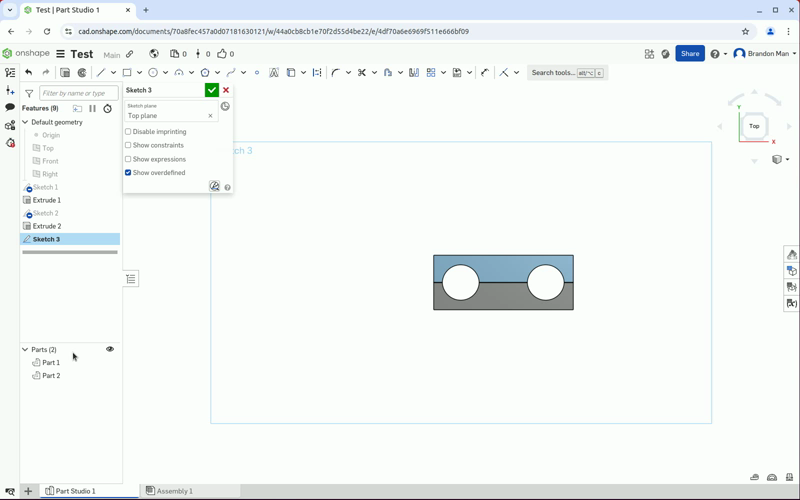
key(y)
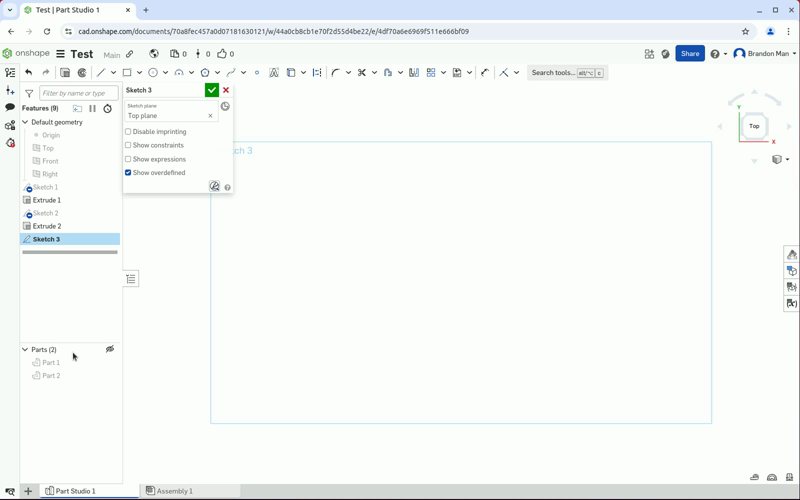
key(l)
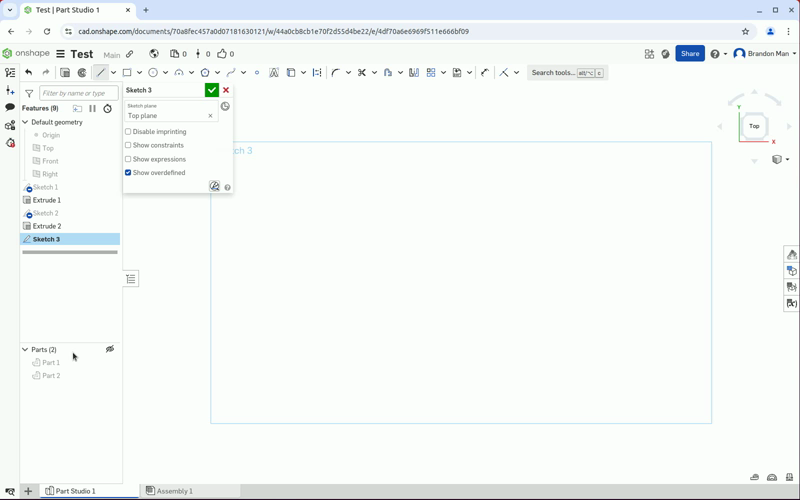
key_down(shift)
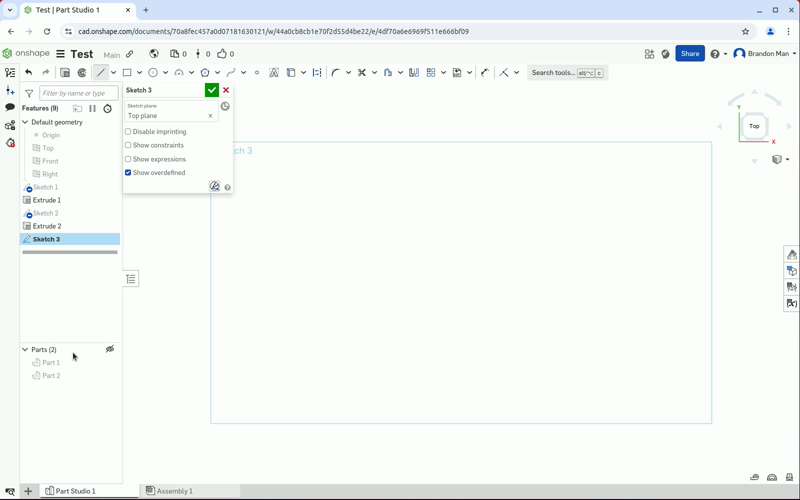
mouse_move(443, 282)
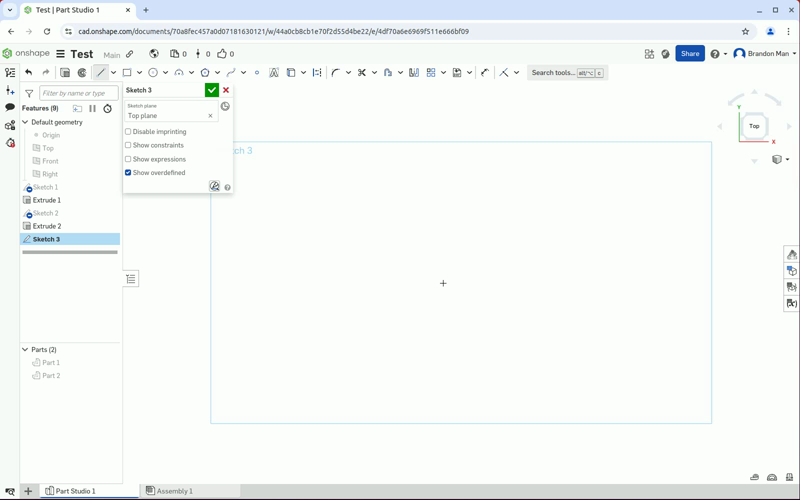
click(443, 282)
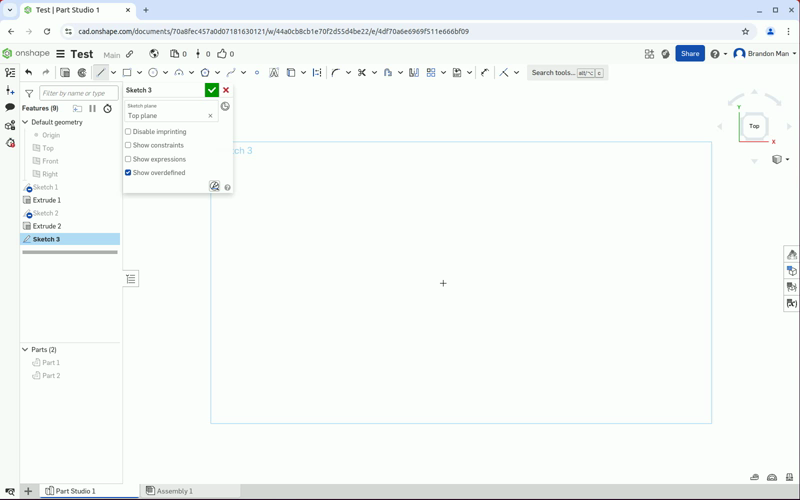
key_up(shift)
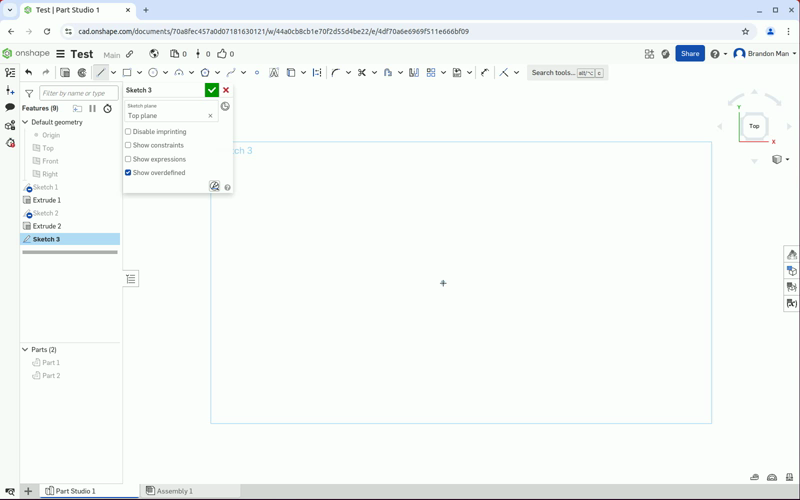
key_down(shift)
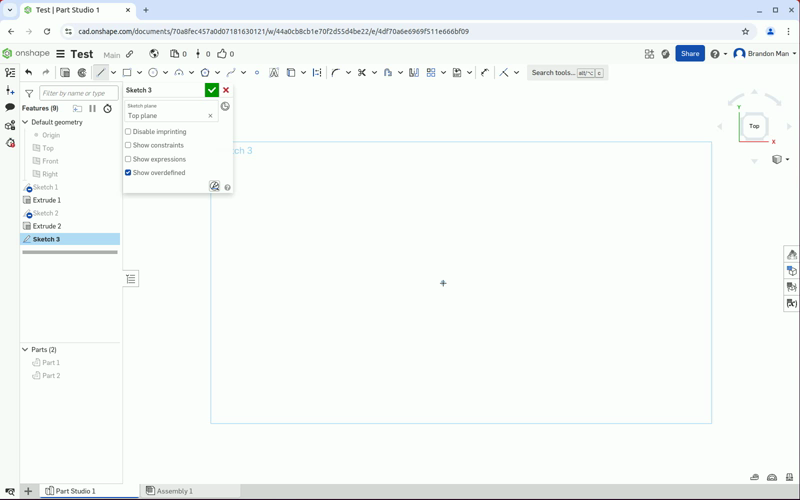
mouse_move(473, 282)
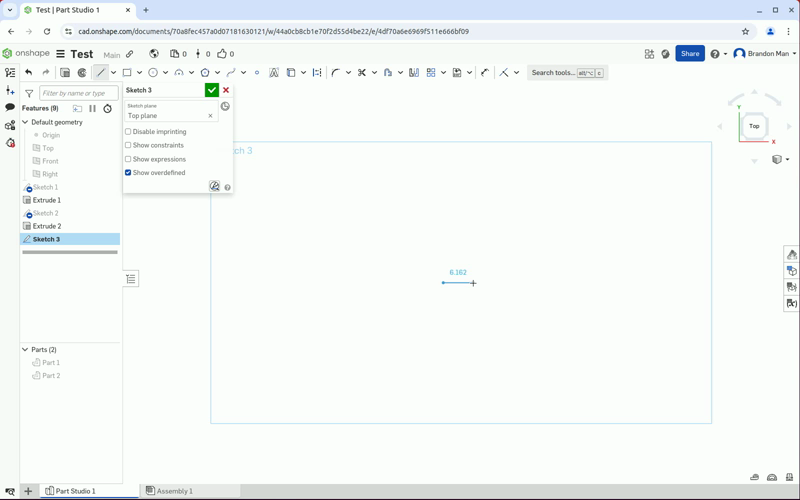
mouse_move(461, 282)
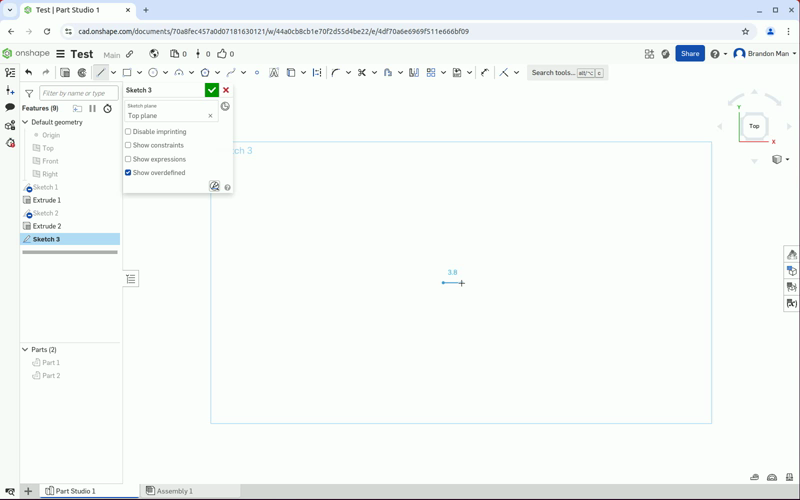
click(461, 282)
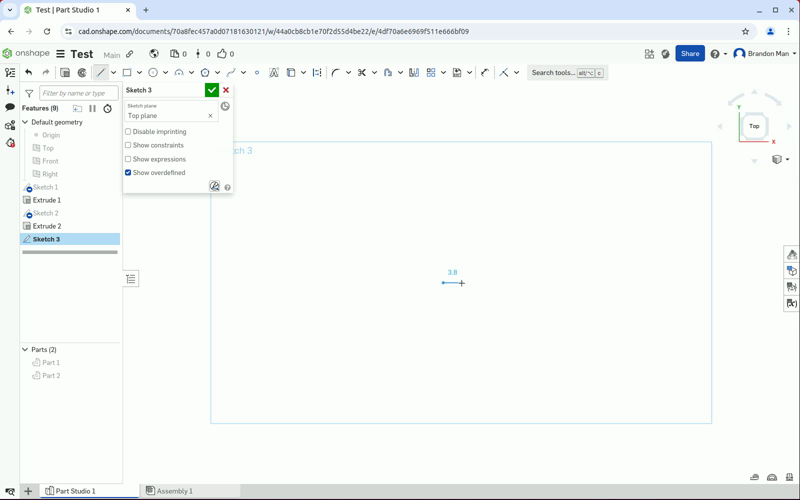
key_up(shift)
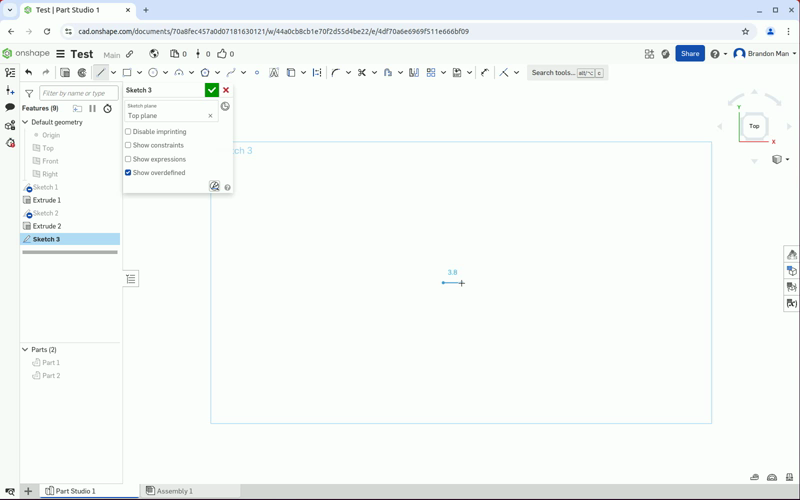
key_down(shift)
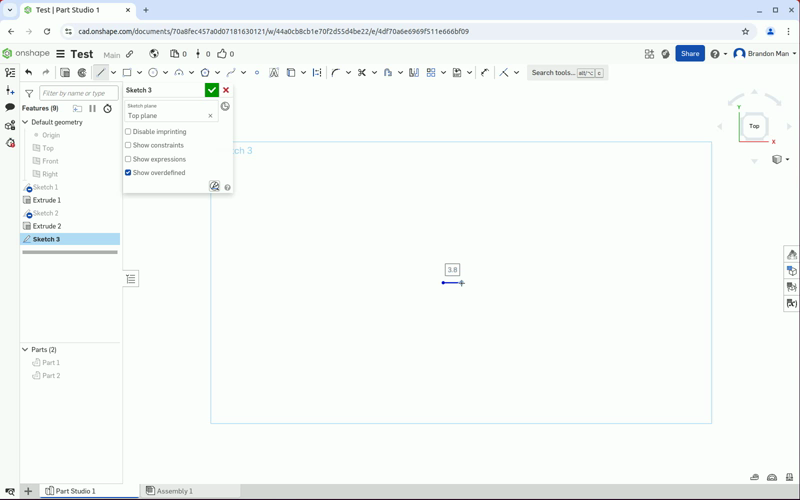
mouse_move(492, 282)
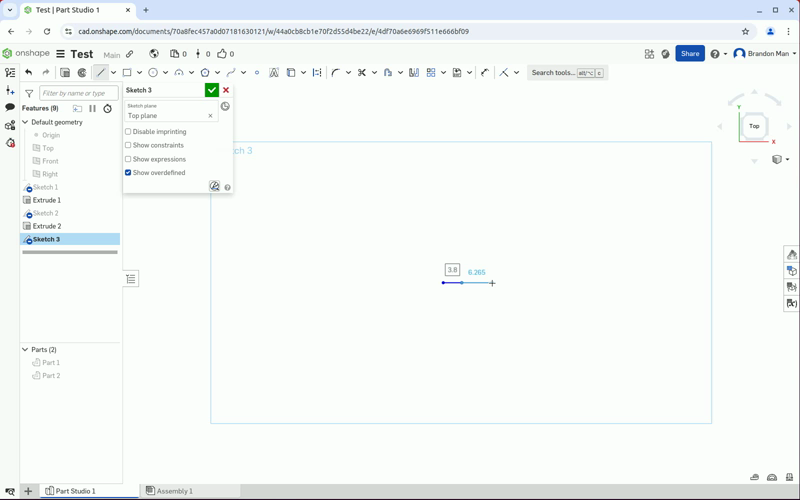
mouse_move(480, 282)
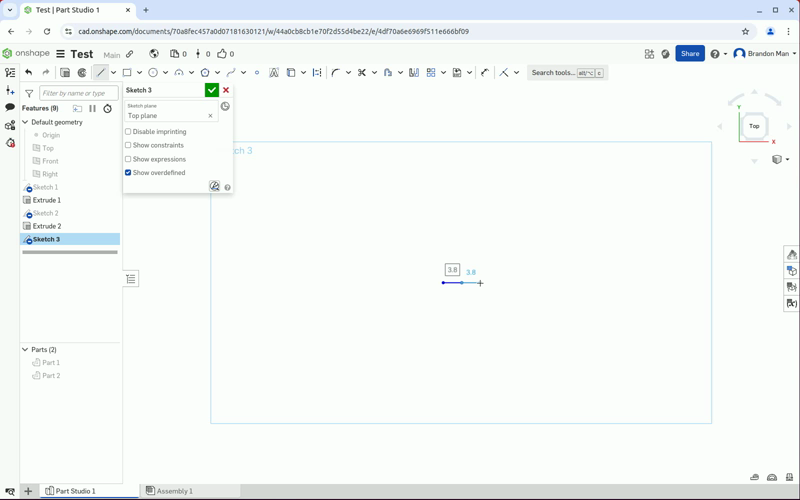
click(480, 282)
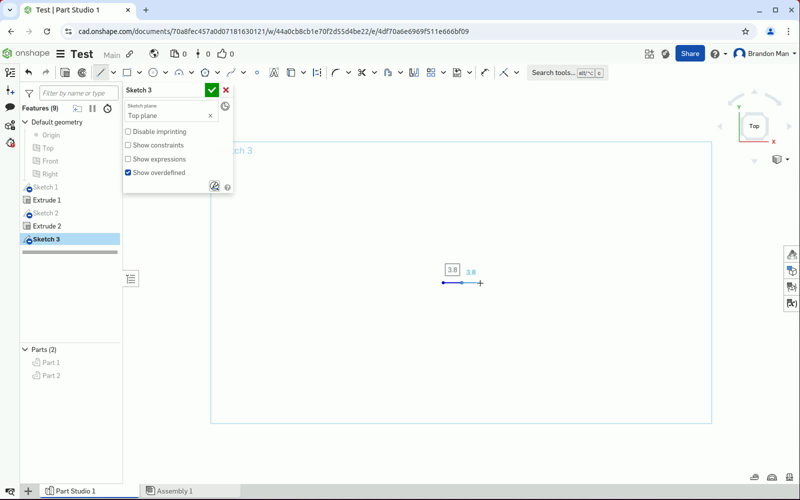
key_up(shift)
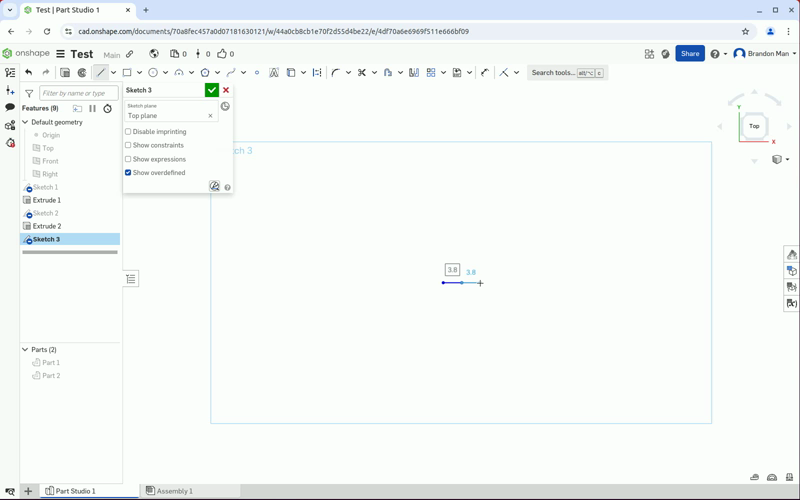
key(esc)
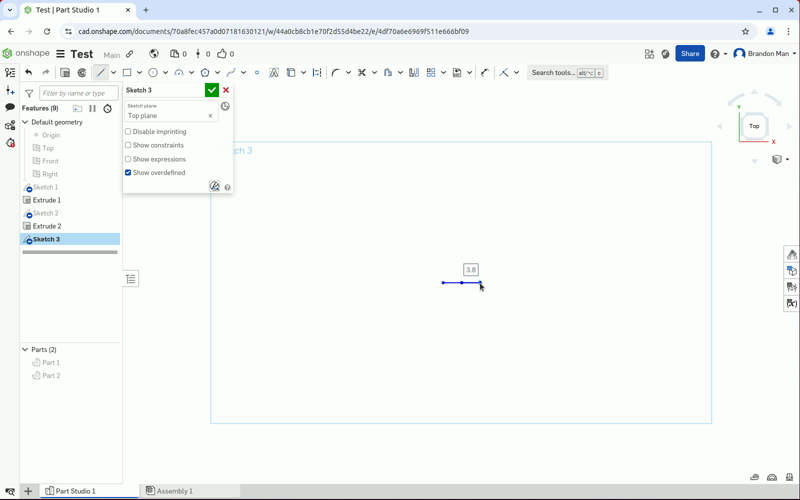
key(a)
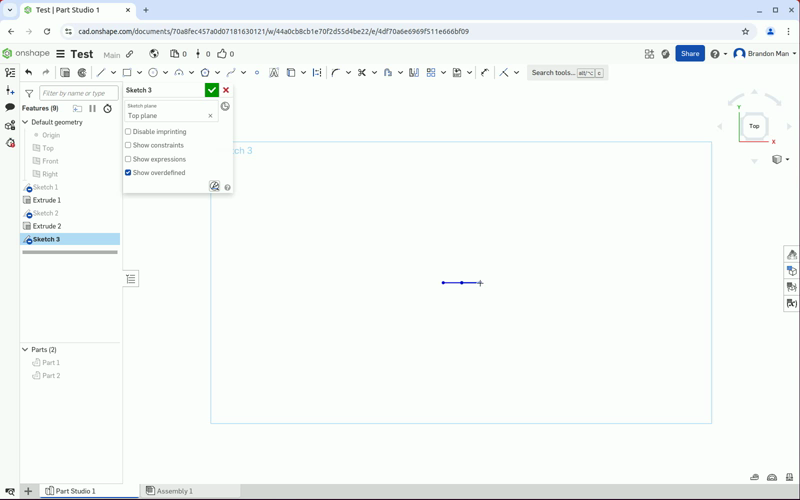
mouse_move(480, 282)
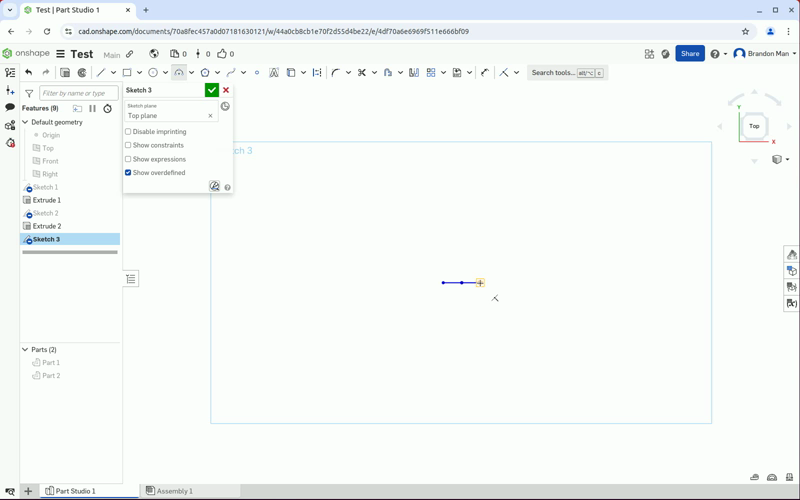
click(480, 282)
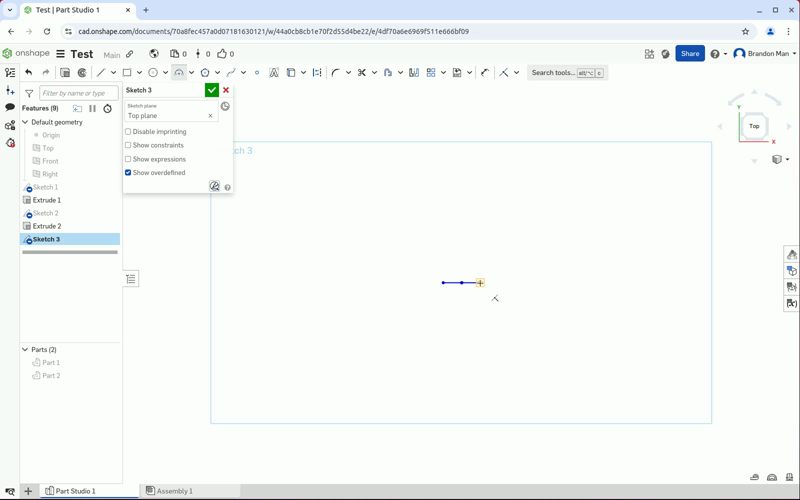
mouse_move(443, 282)
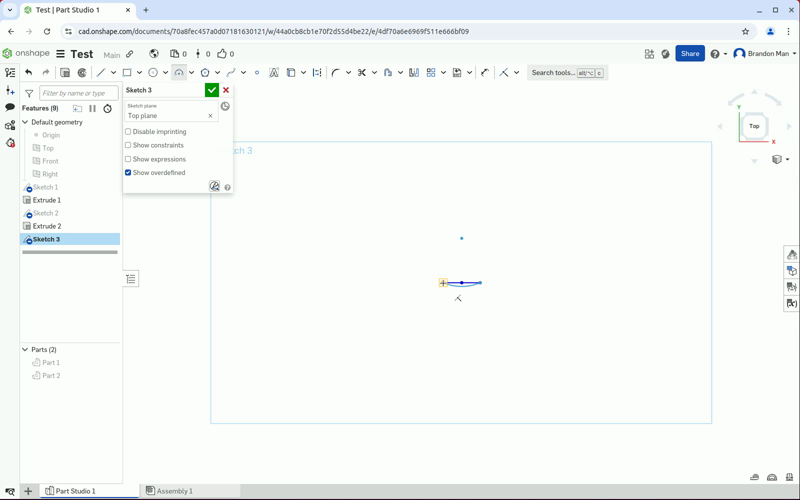
click(443, 282)
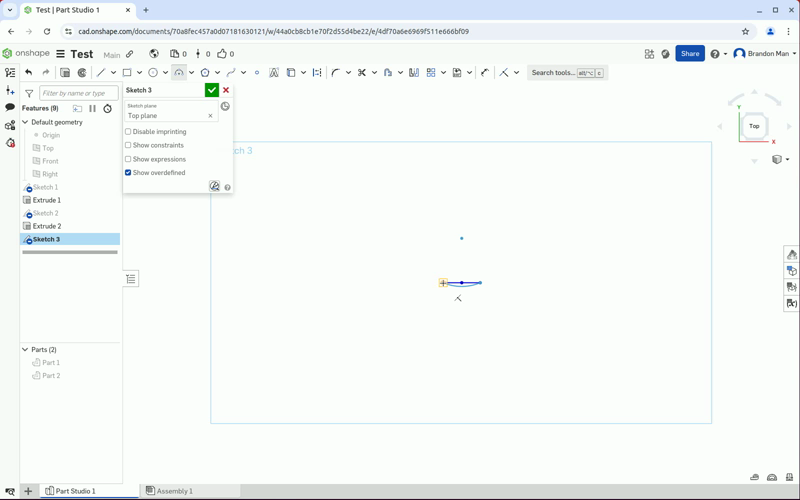
key_down(shift)
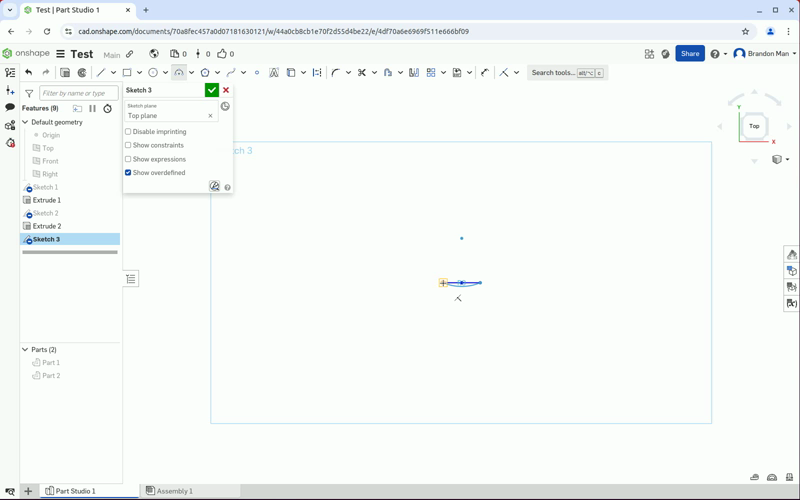
mouse_move(461, 264)
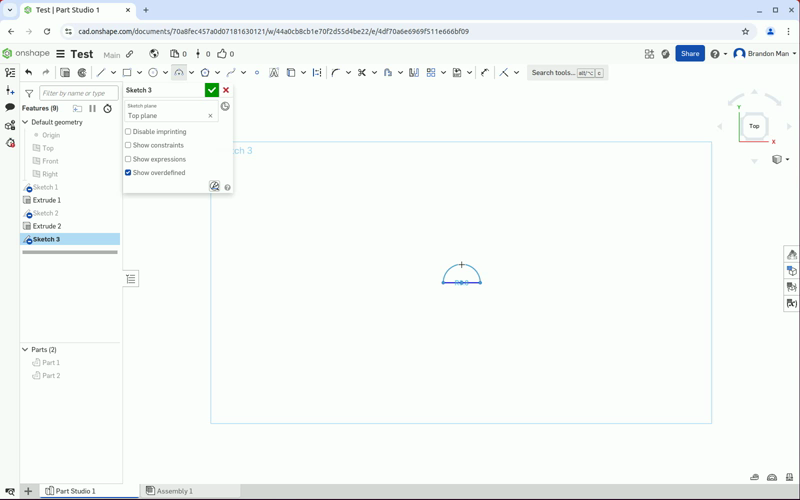
click(461, 264)
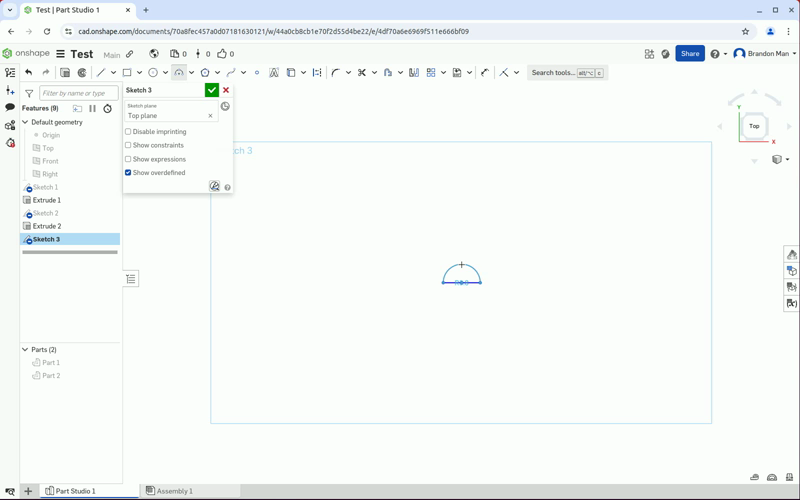
key_up(shift)
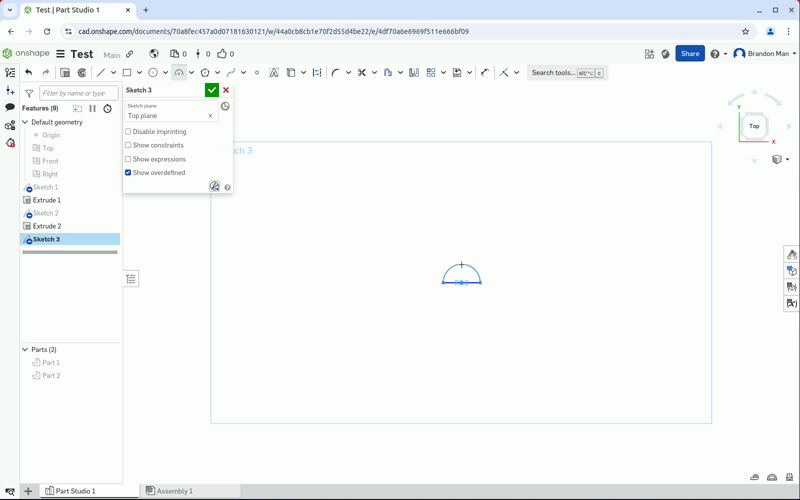
key(esc)
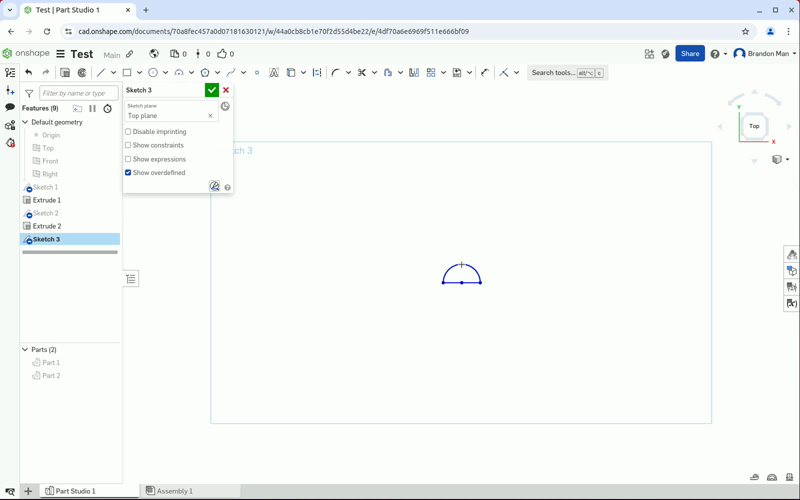
mouse_move(457, 270)
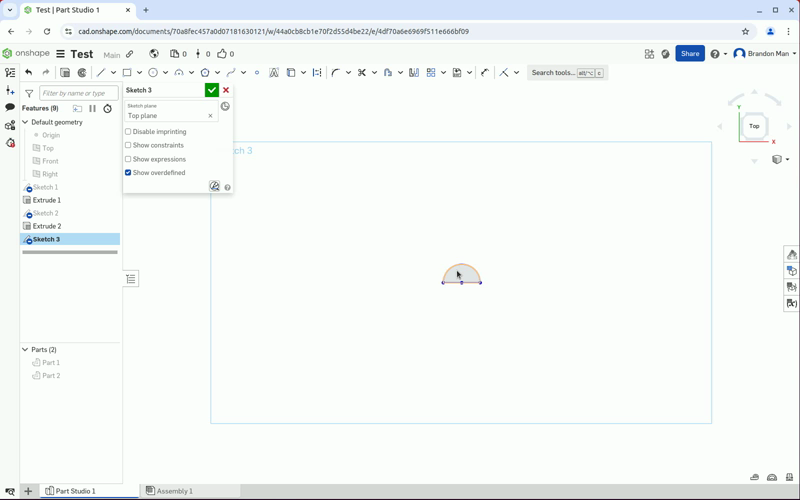
scroll(6)
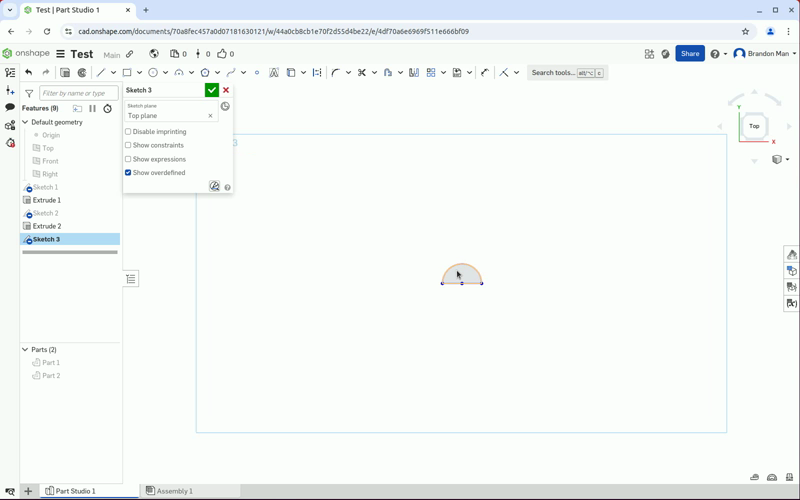
scroll(6)
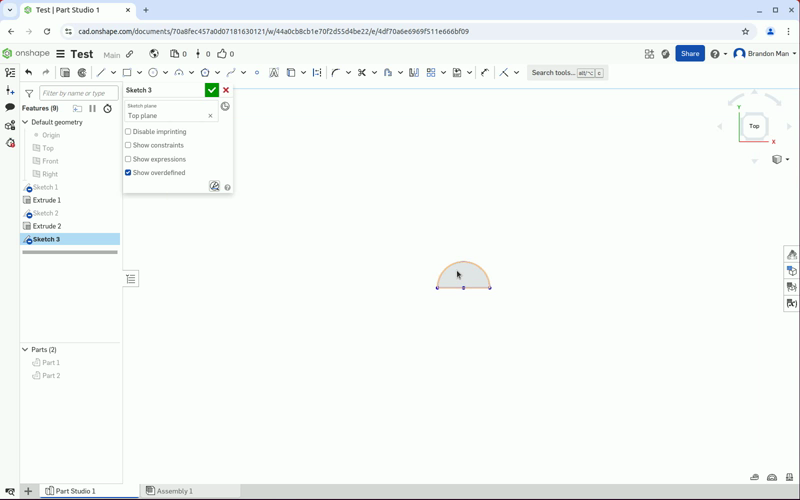
scroll(6)
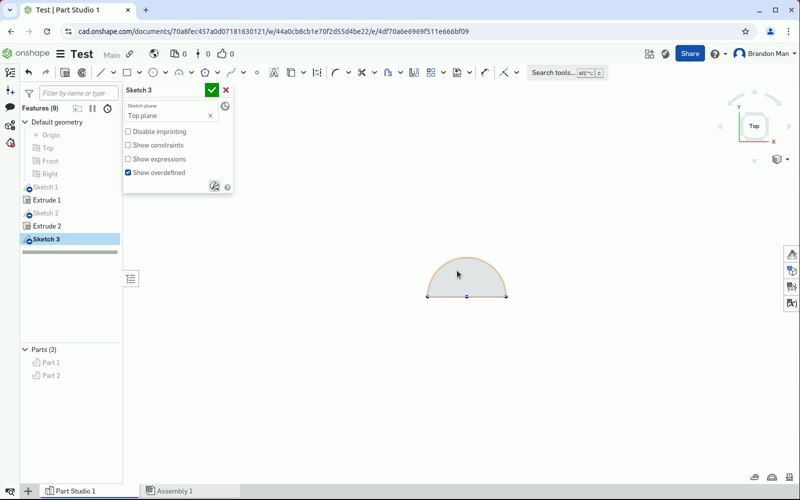
scroll(6)
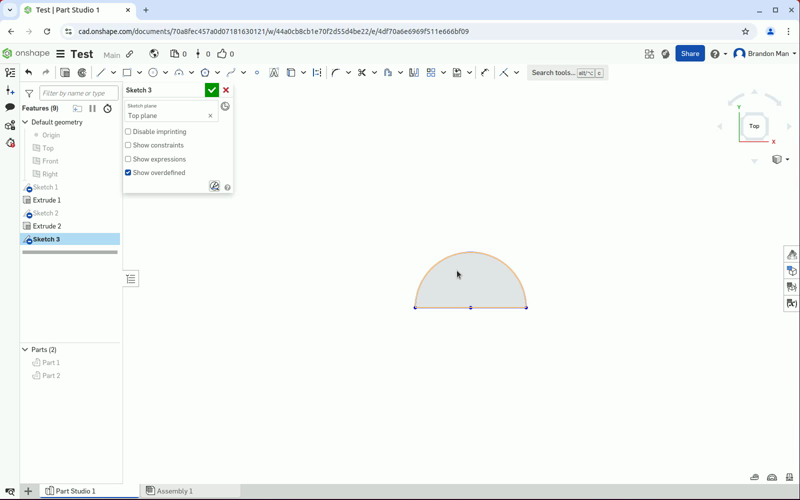
scroll(6)
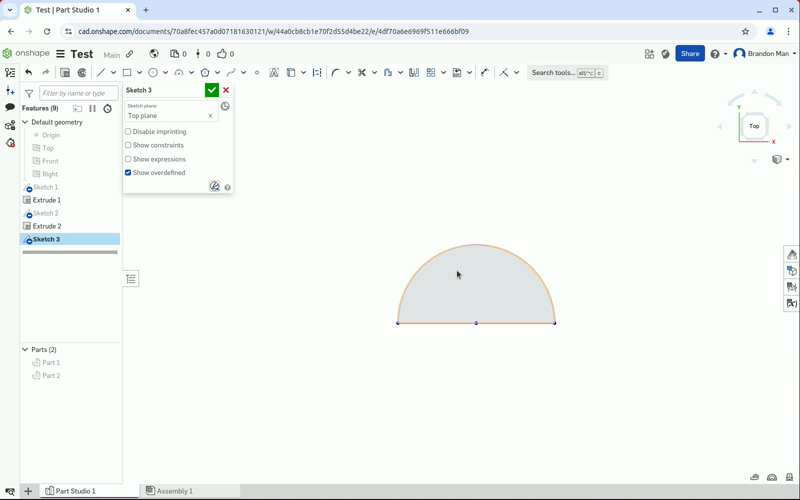
scroll(6)
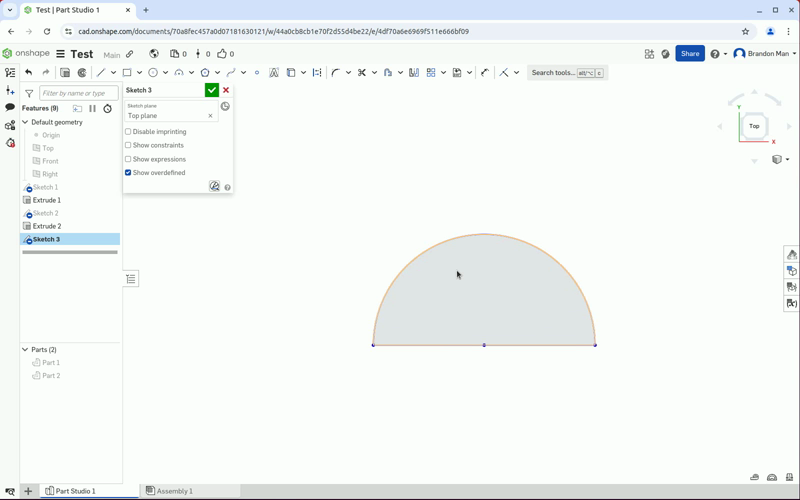
scroll(6)
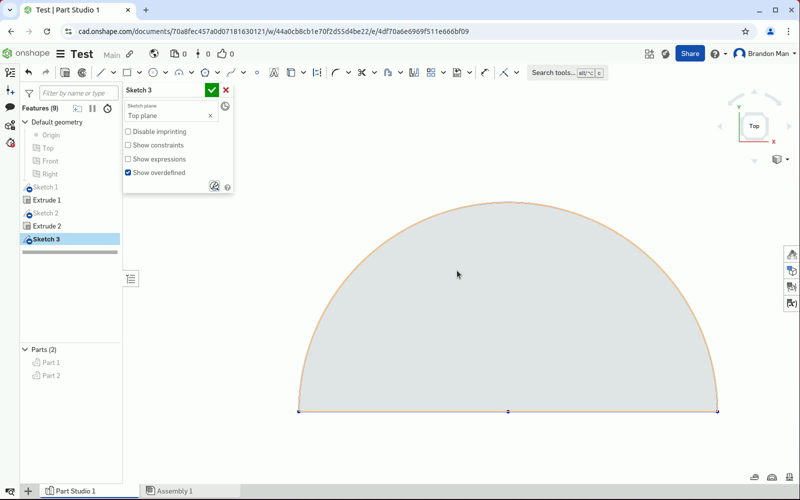
click(457, 270)
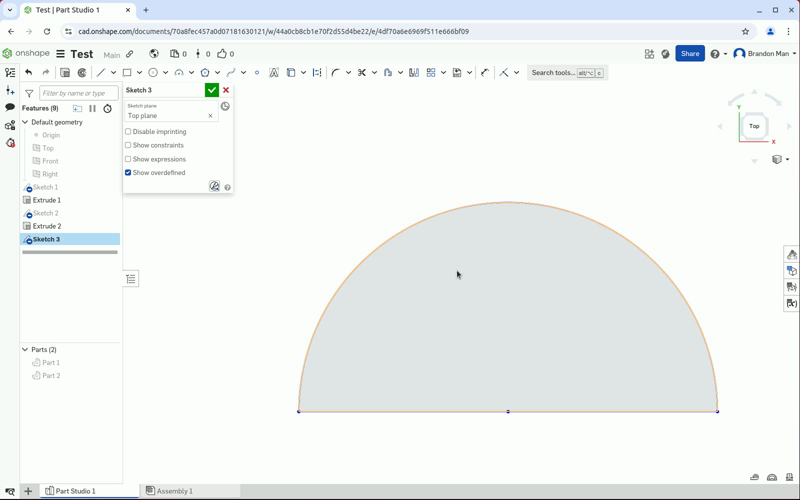
scroll(-6)
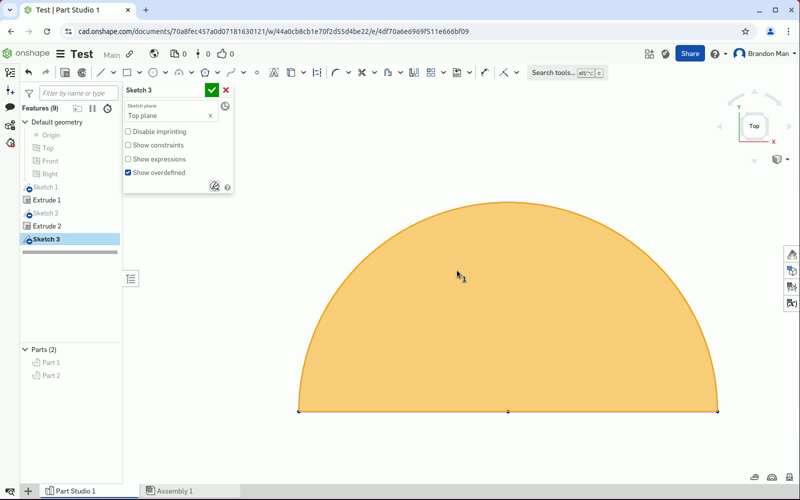
scroll(-6)
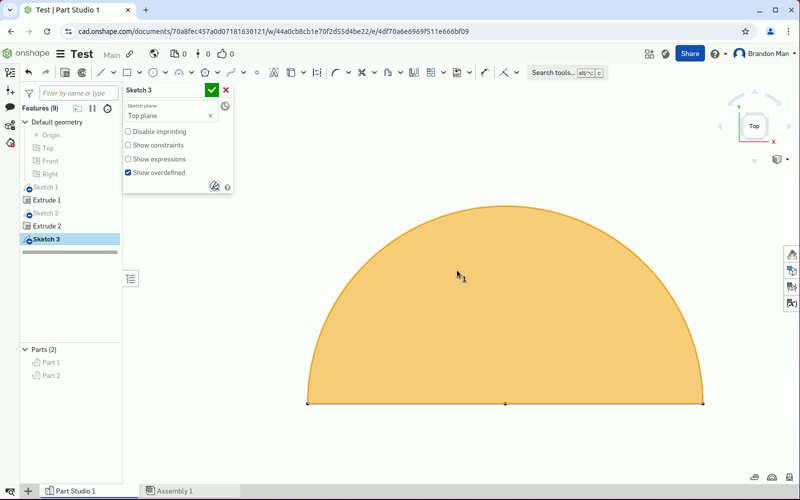
scroll(-6)
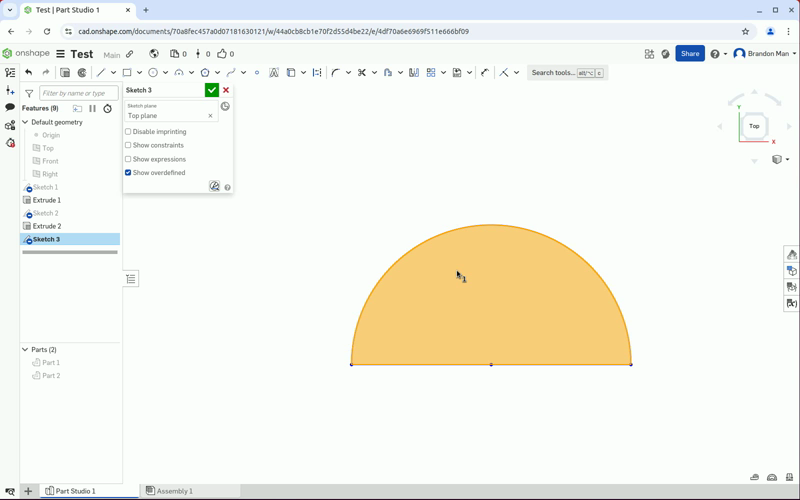
scroll(-6)
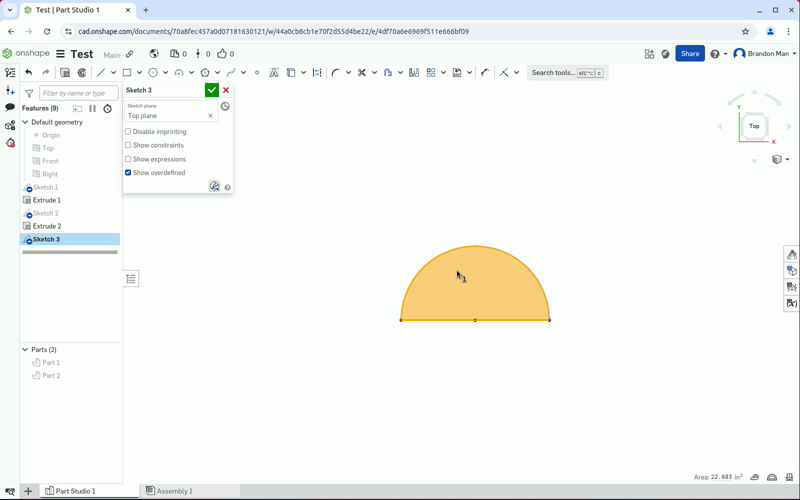
scroll(-6)
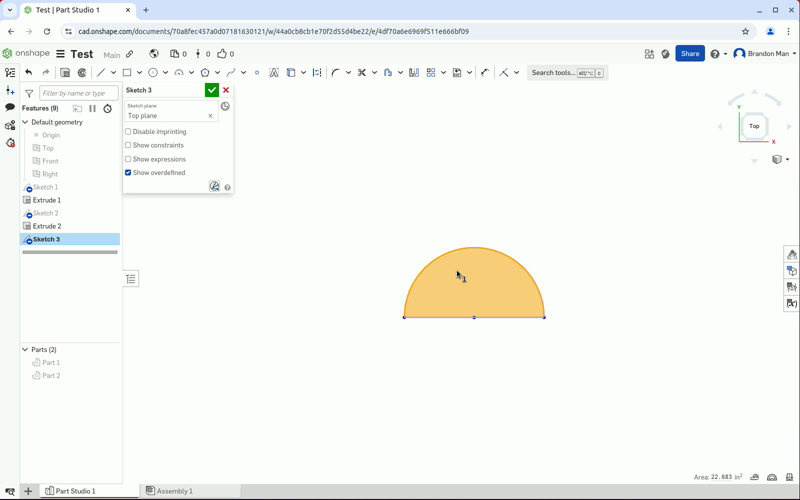
scroll(-6)
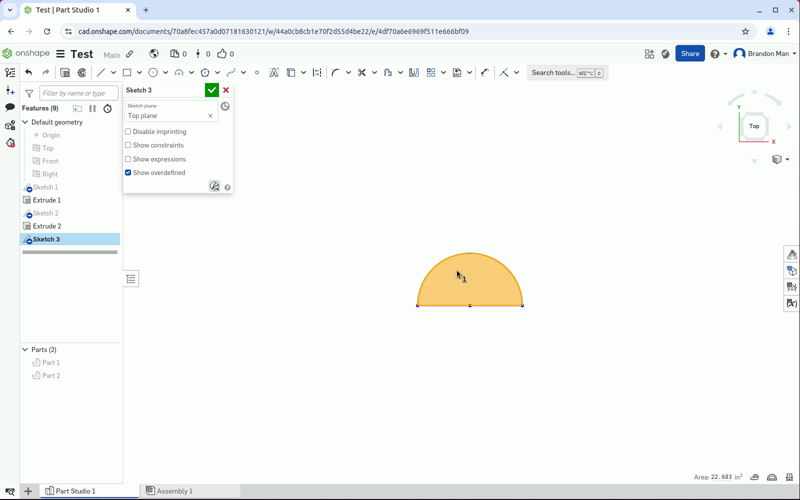
scroll(-6)
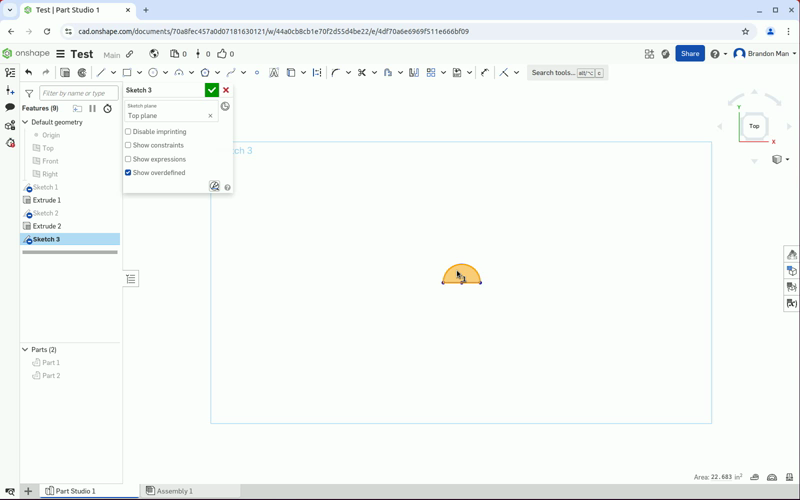
mouse_move(73, 352)
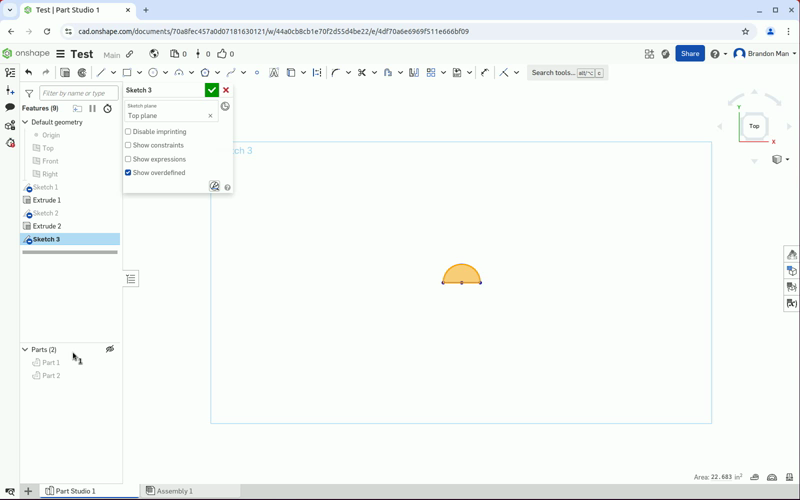
key(shift+y)
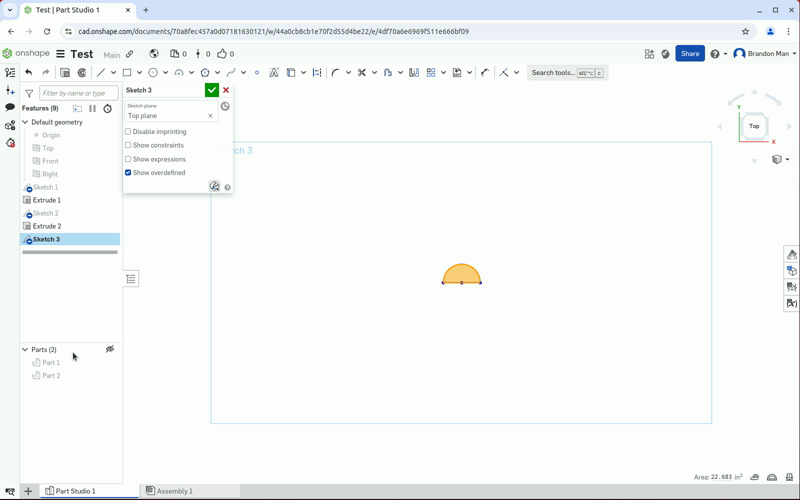
key(shift+e)
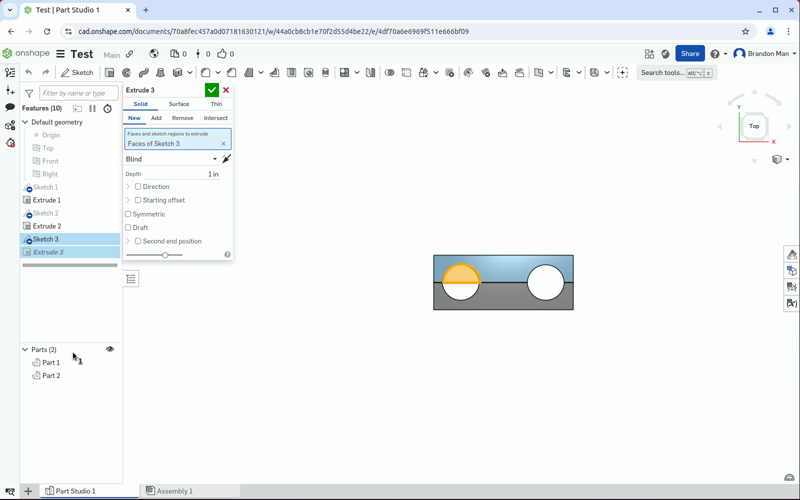
mouse_move(143, 106)
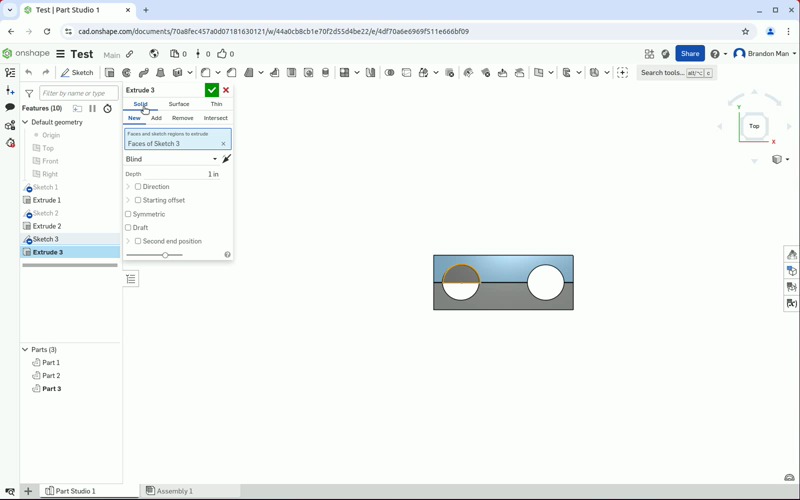
click(143, 106)
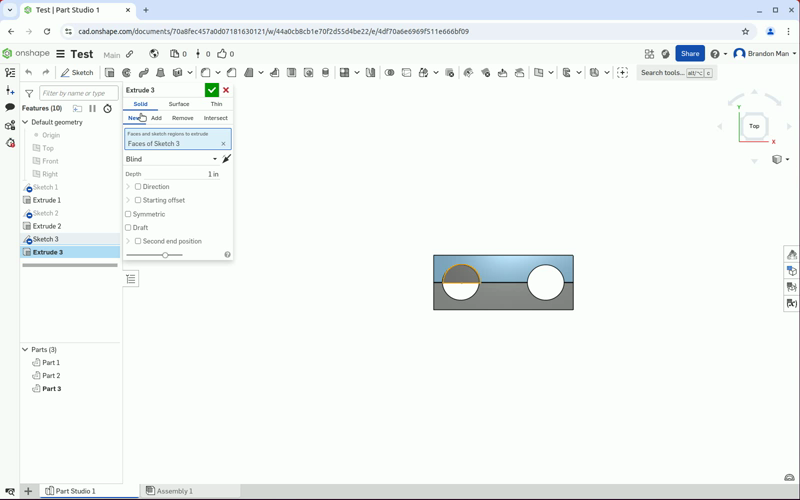
mouse_move(137, 120)
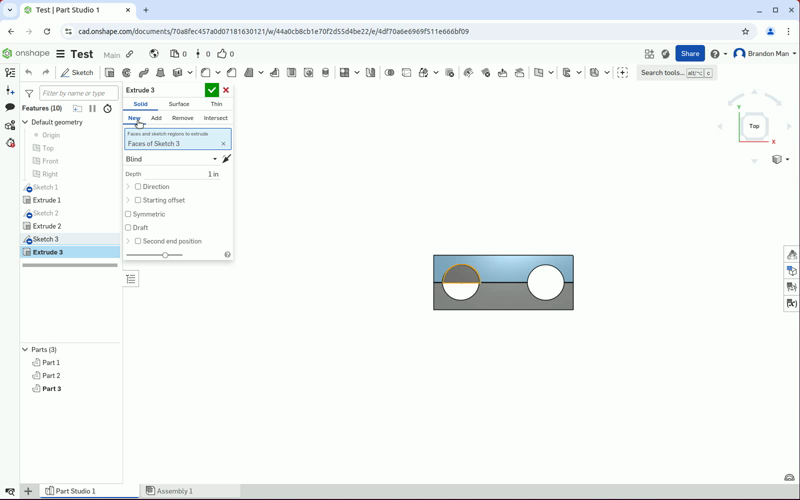
click(137, 120)
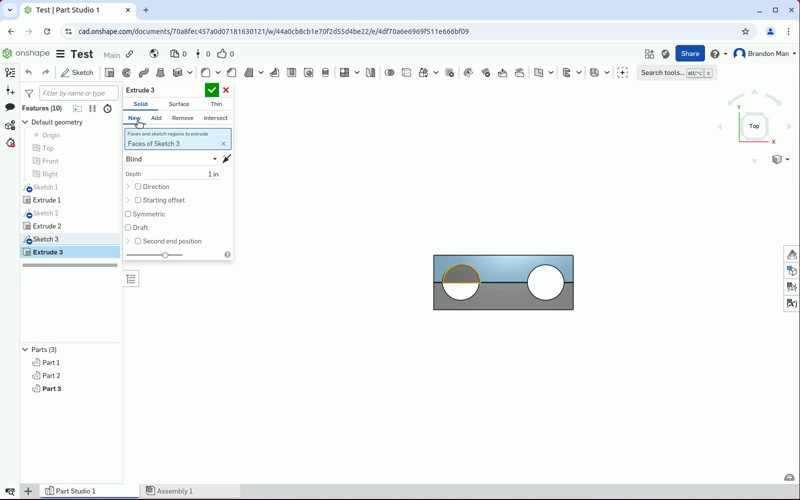
key(tab, 4)
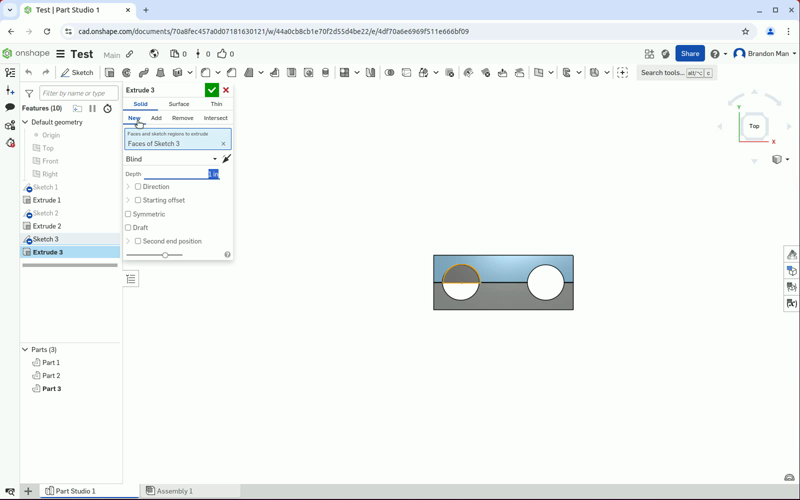
text(11.073)
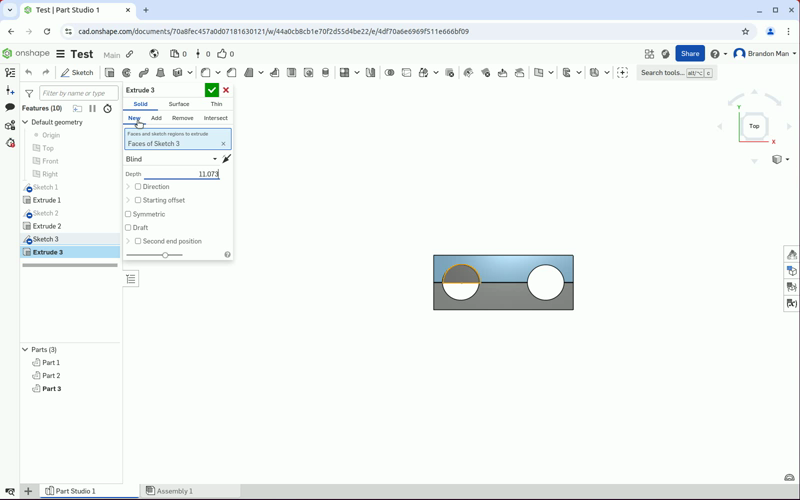
key(enter)
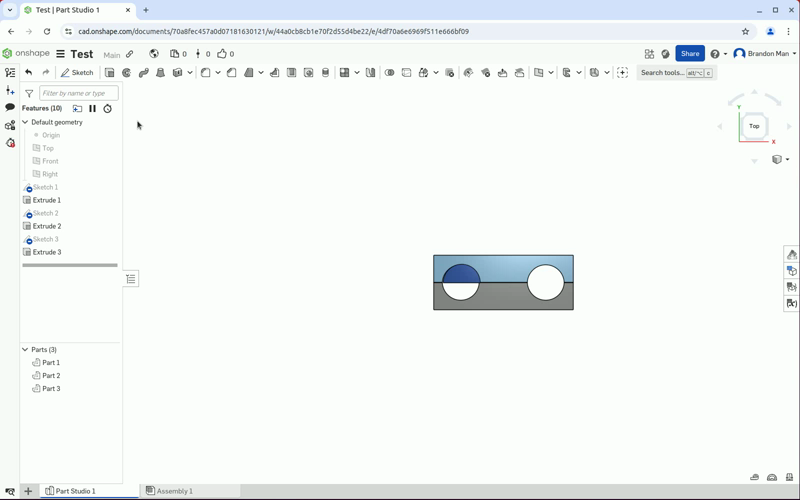
key(shift+h)
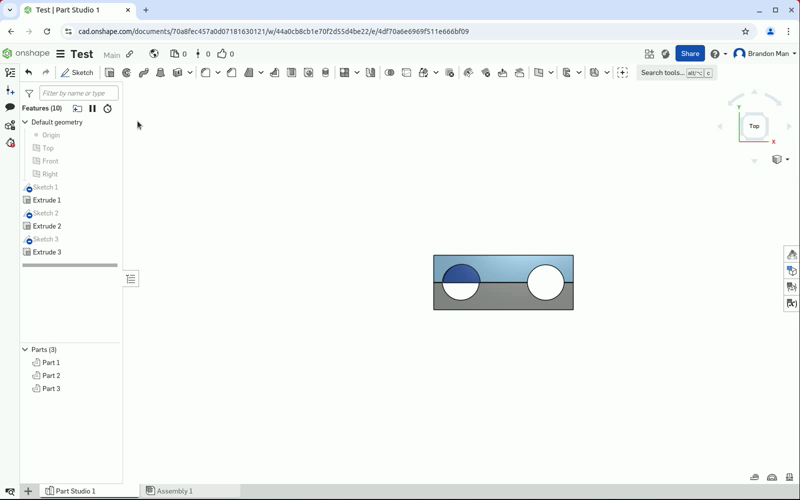
key(shift+h)
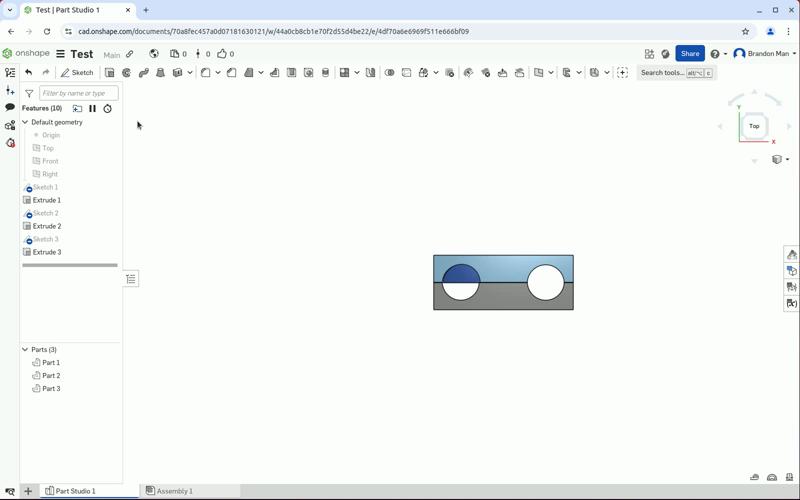
mouse_move(73, 189)
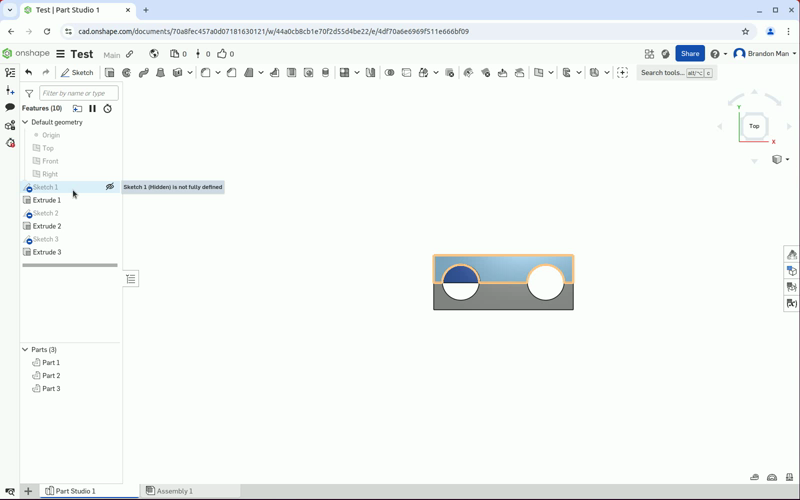
click(73, 189)
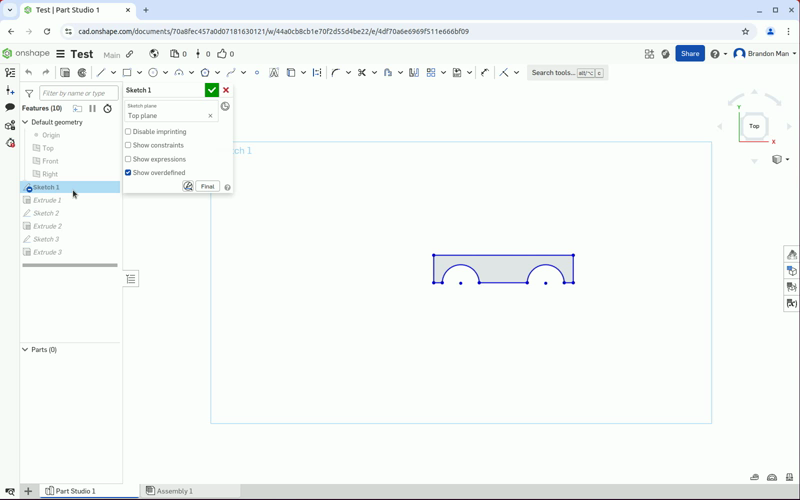
mouse_move(229, 92)
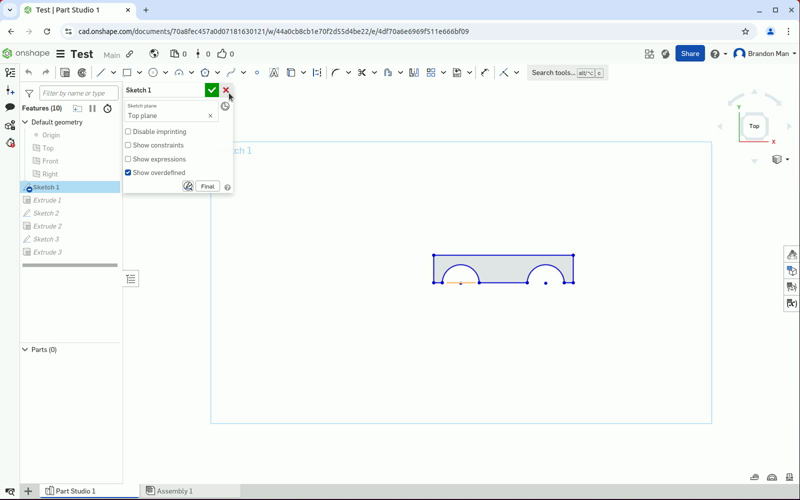
click(229, 92)
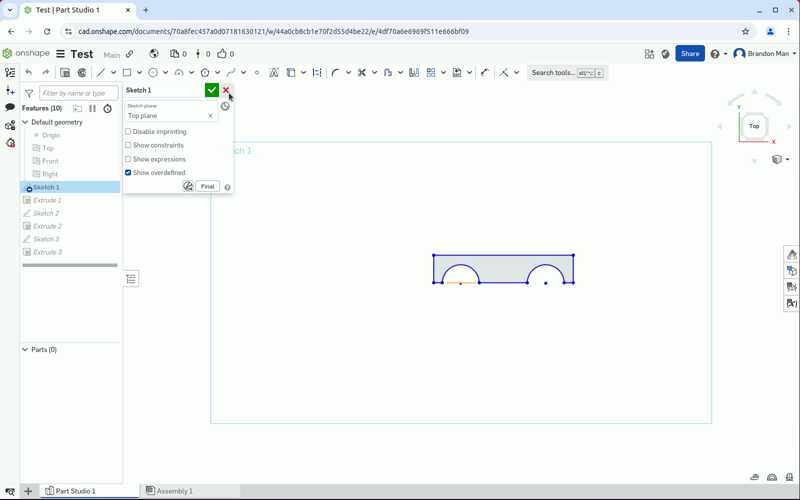
key(shift+s)
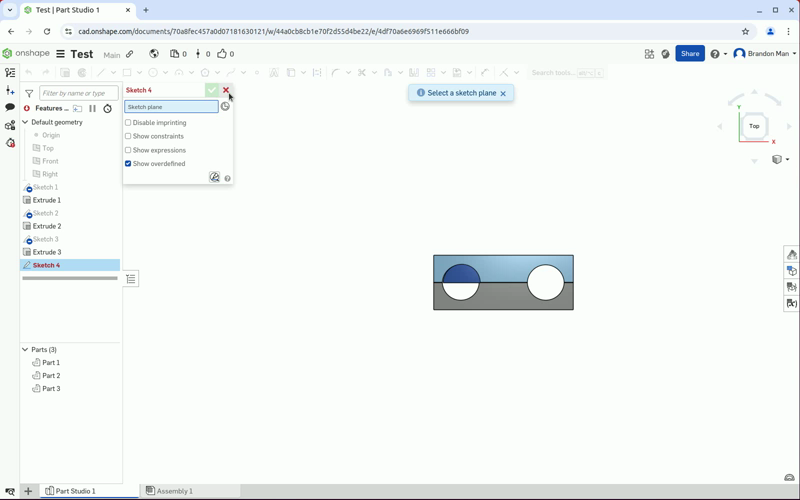
mouse_move(73, 150)
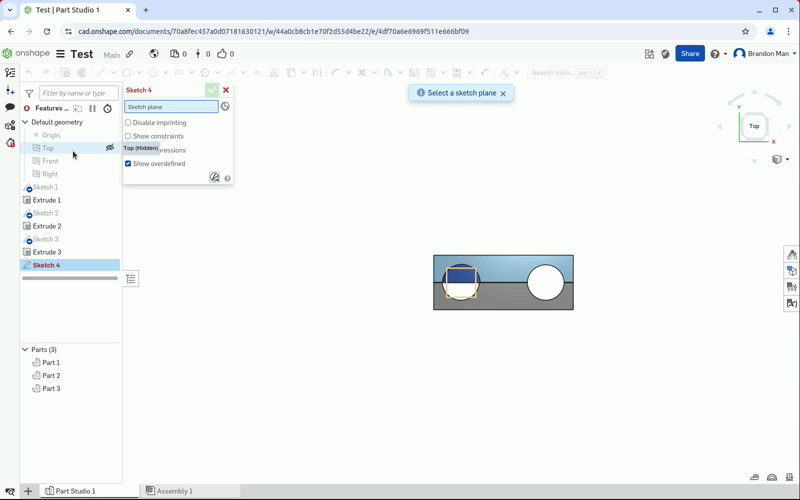
click(73, 150)
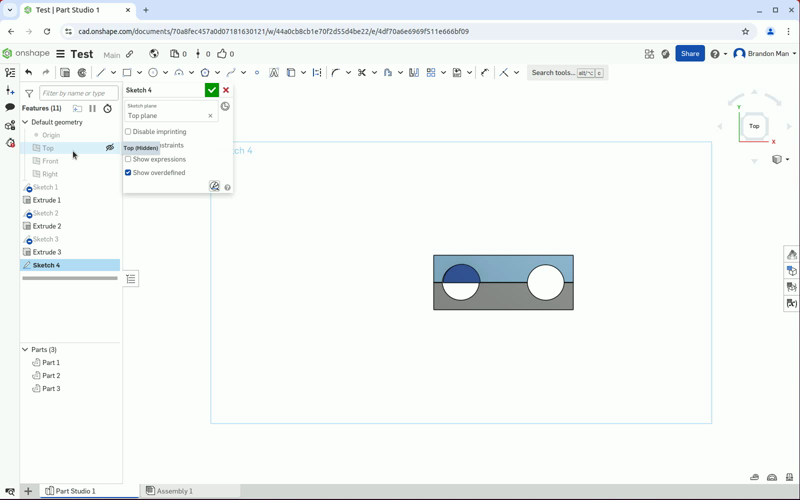
mouse_move(73, 352)
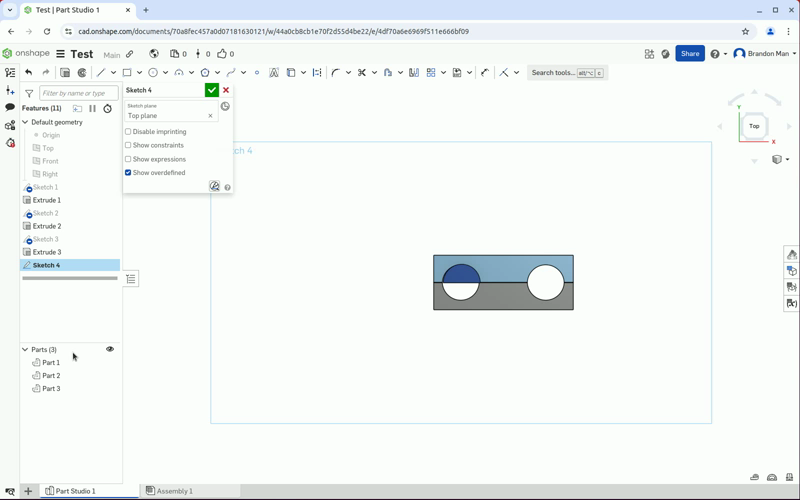
key(y)
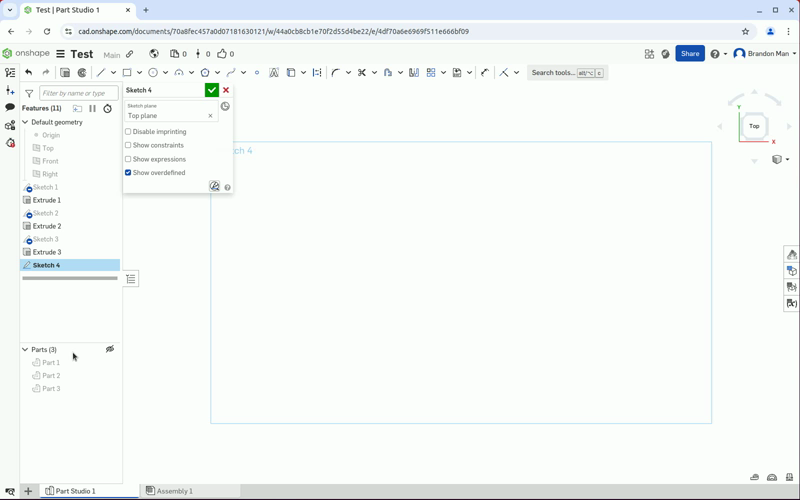
key(a)
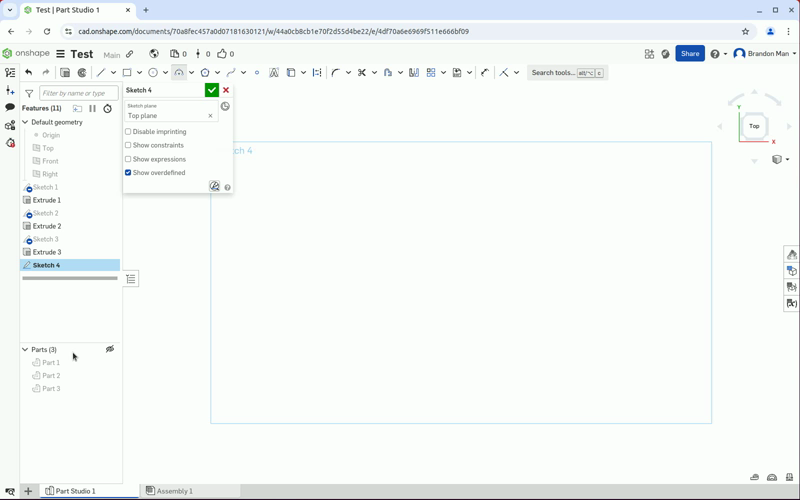
key_down(shift)
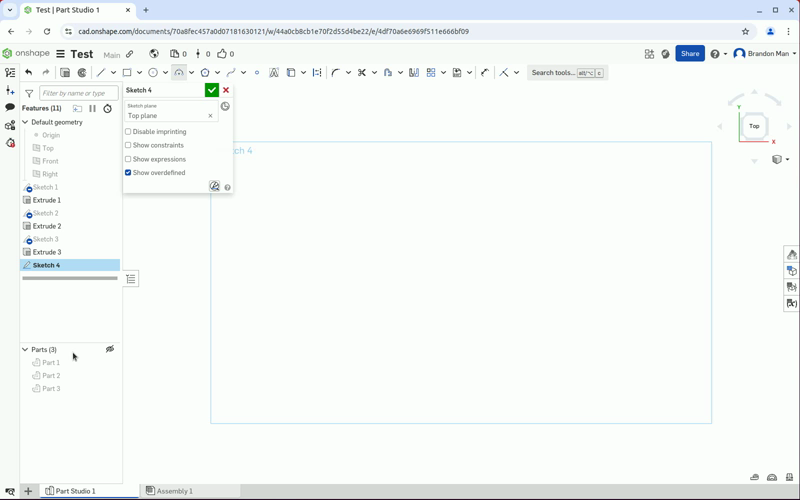
mouse_move(443, 282)
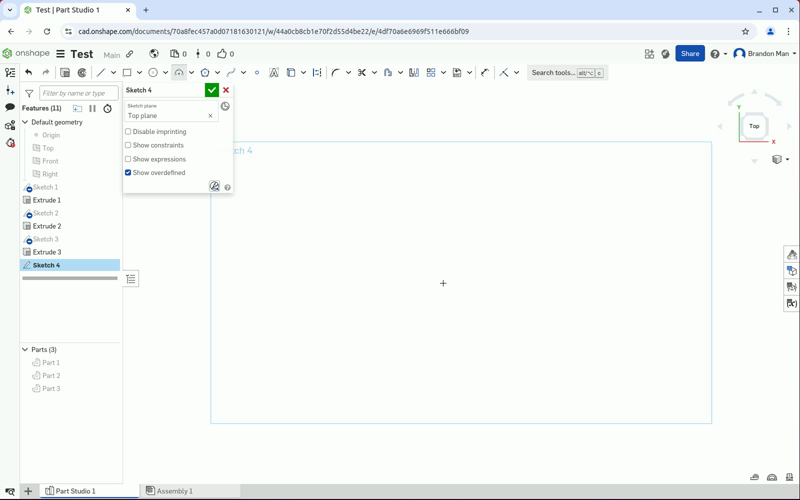
click(443, 282)
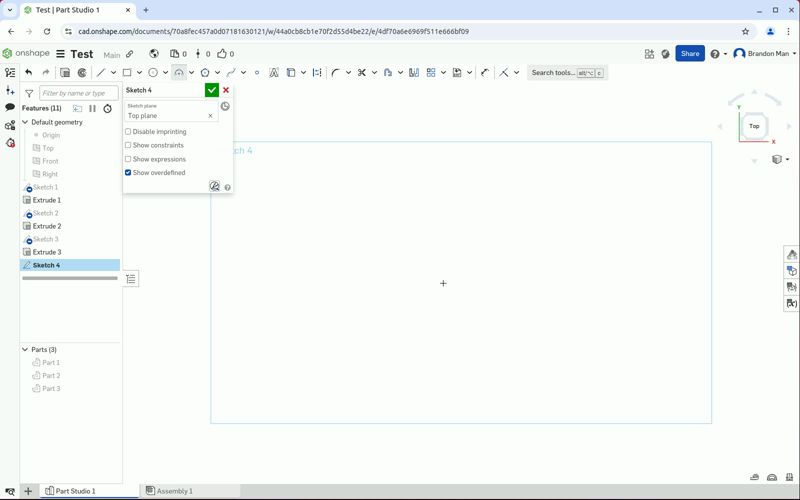
key_up(shift)
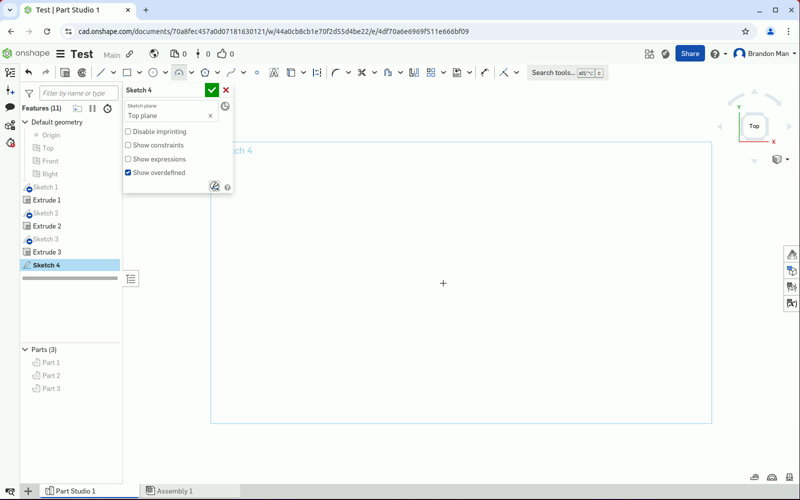
key_down(shift)
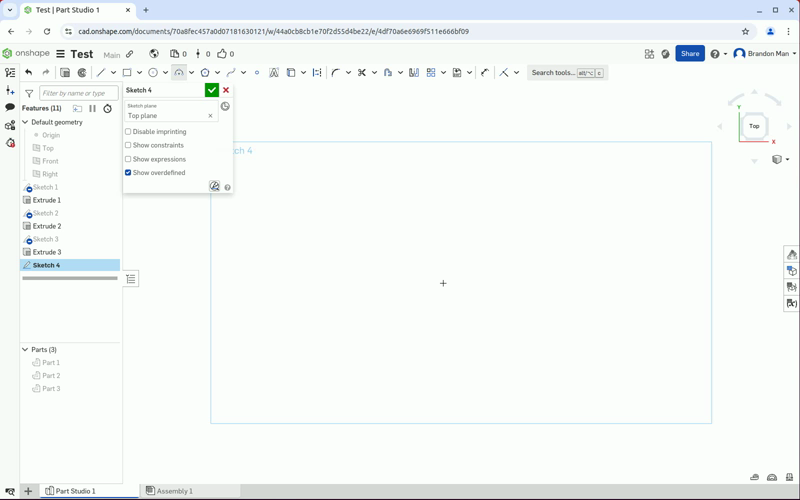
mouse_move(480, 282)
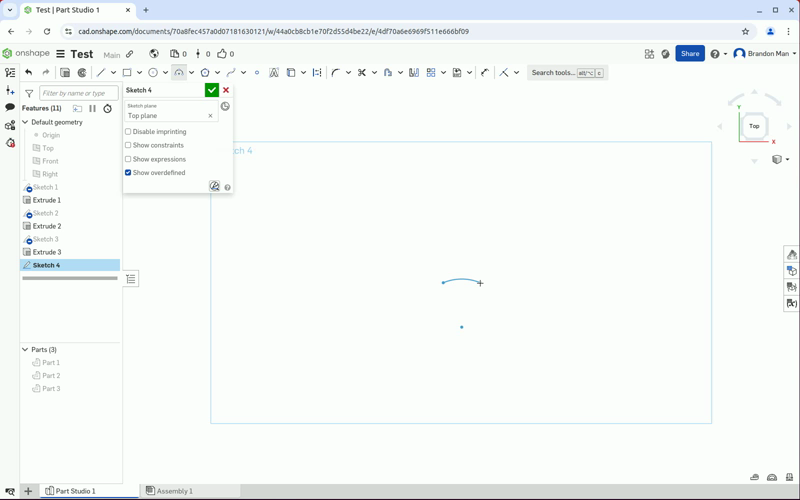
click(480, 282)
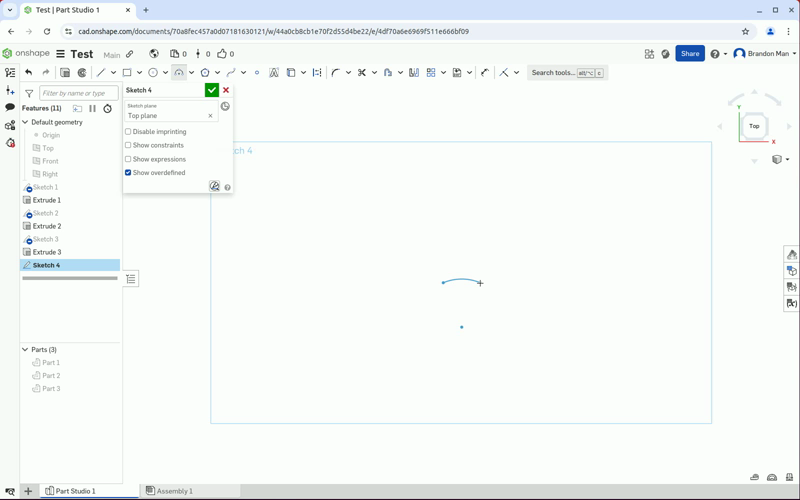
mouse_move(461, 301)
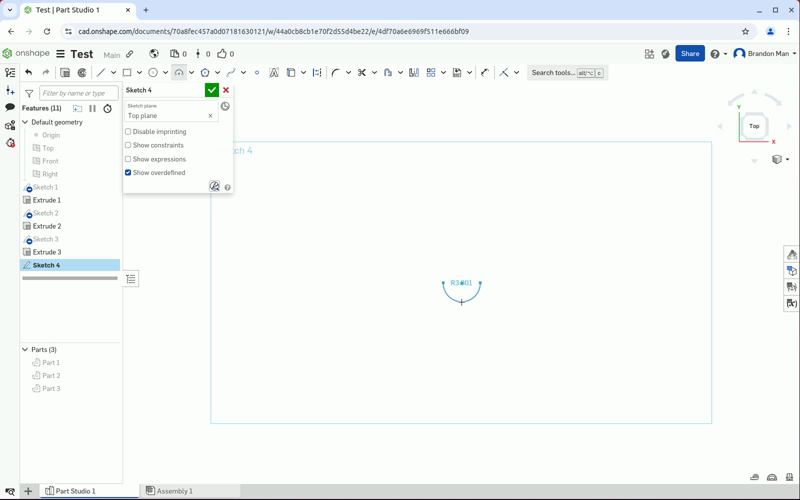
click(461, 301)
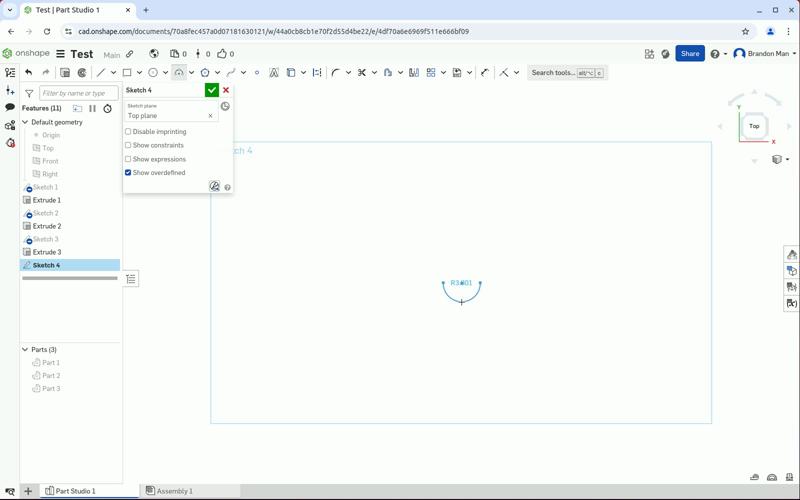
key_up(shift)
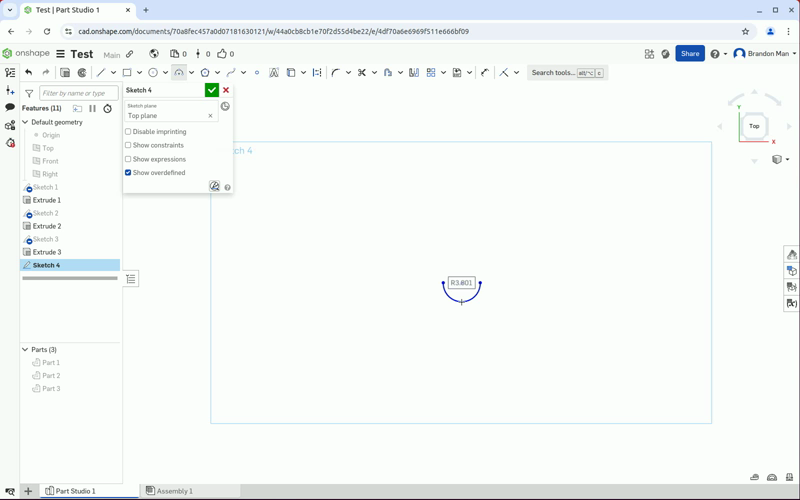
key(esc)
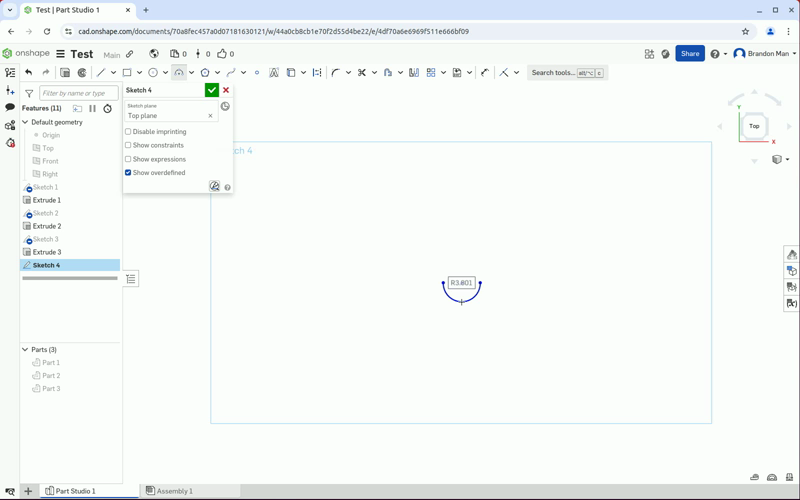
key(l)
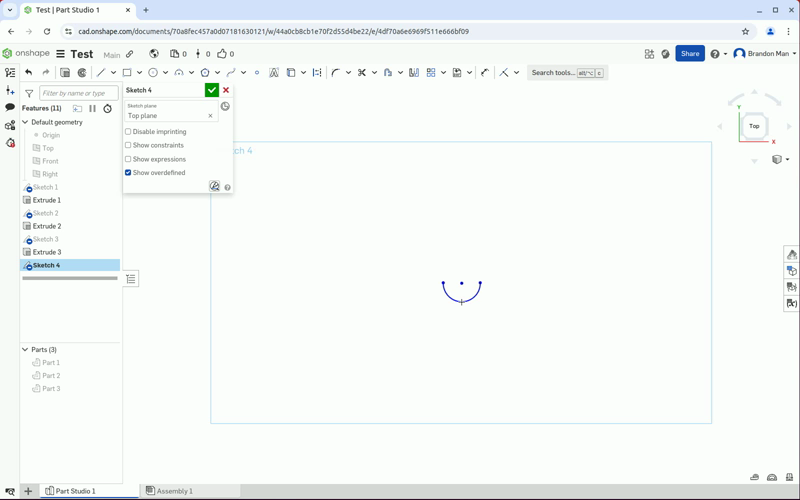
mouse_move(480, 282)
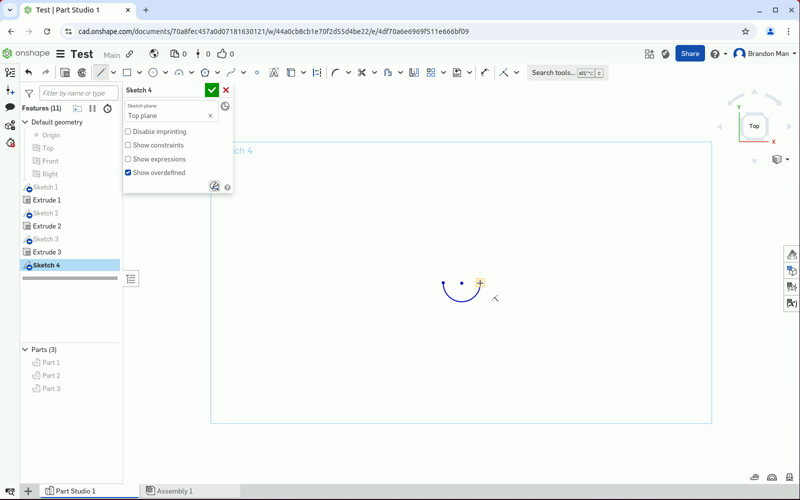
click(480, 282)
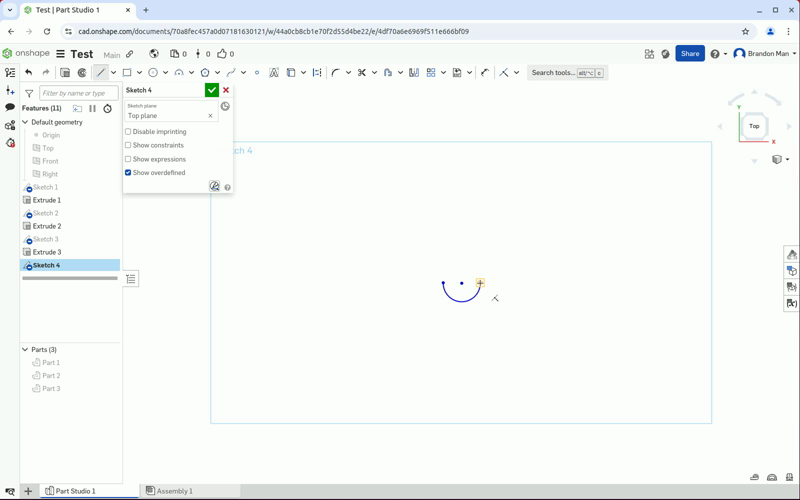
key_down(shift)
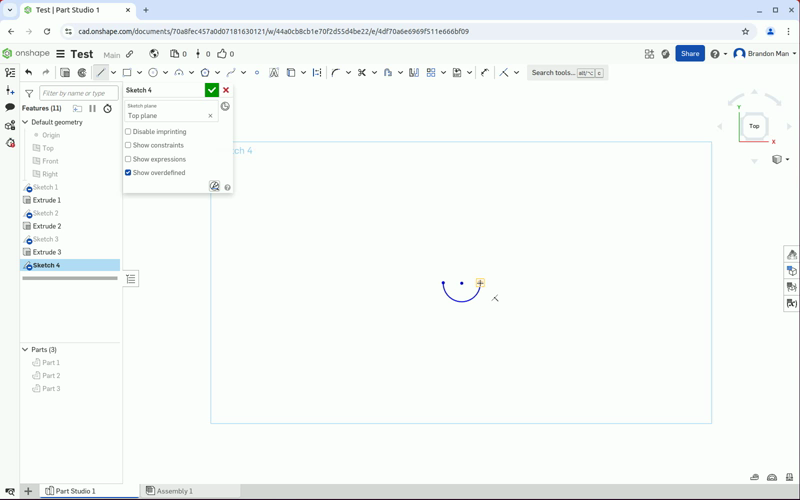
mouse_move(510, 282)
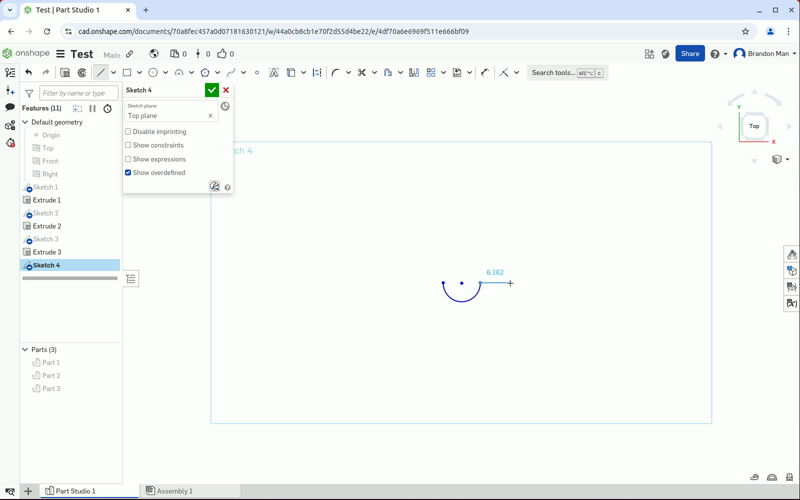
mouse_move(461, 282)
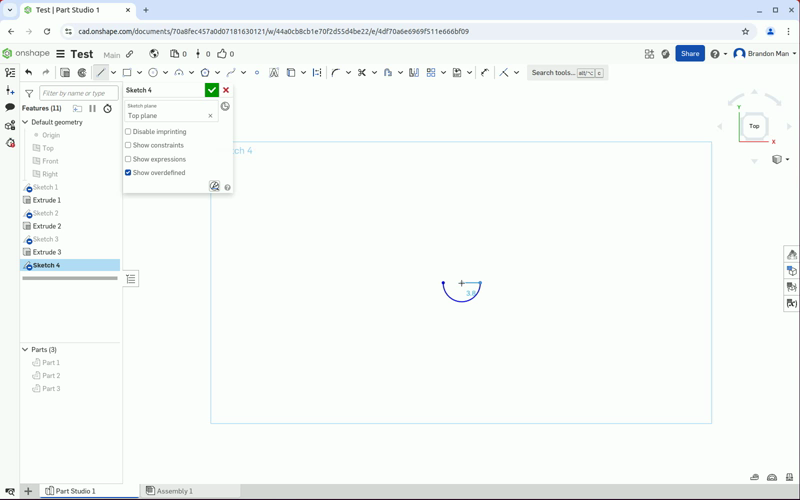
click(461, 282)
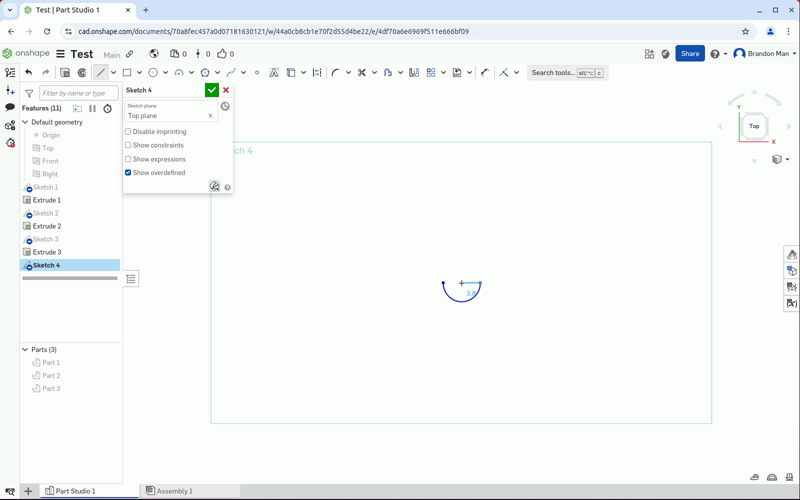
key_up(shift)
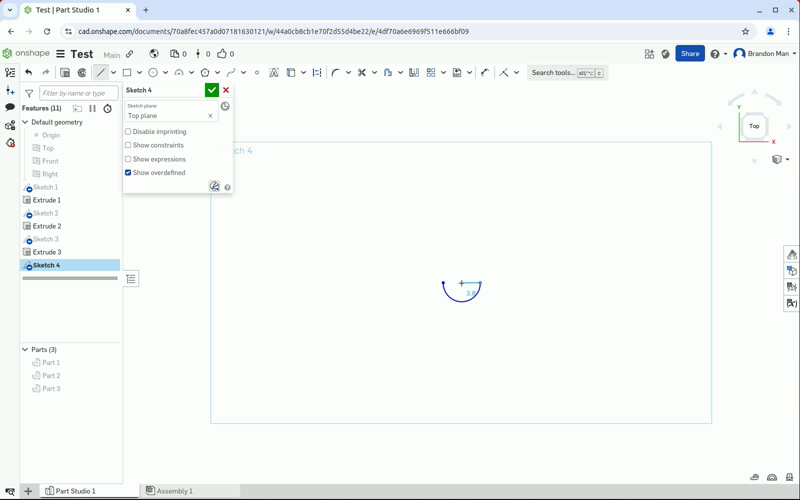
mouse_move(492, 282)
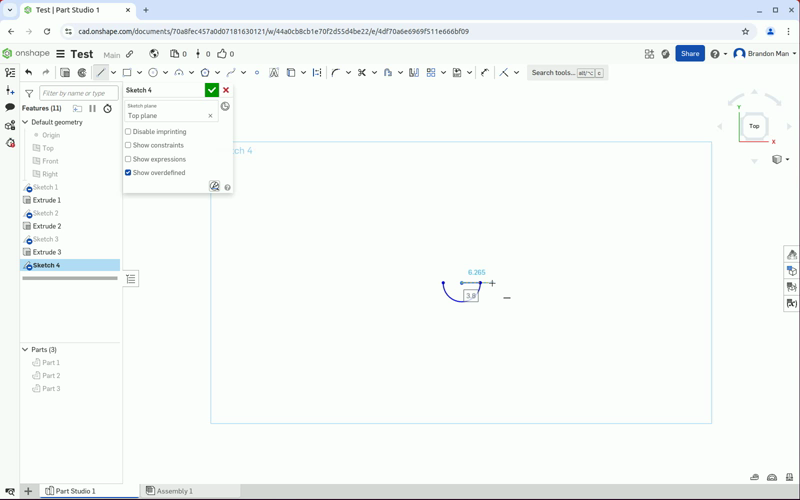
key_down(shift)
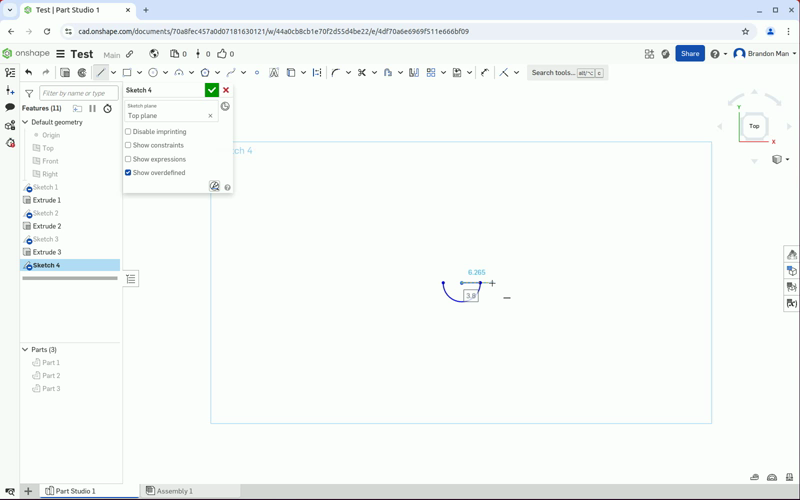
mouse_move(443, 282)
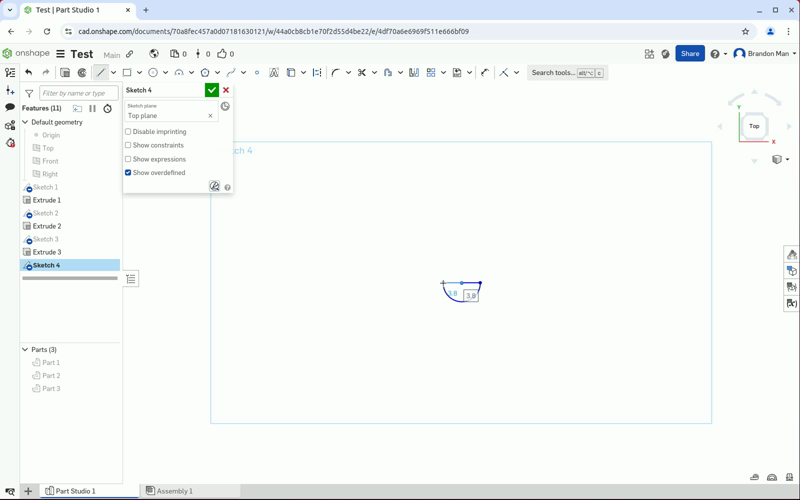
key_up(shift)
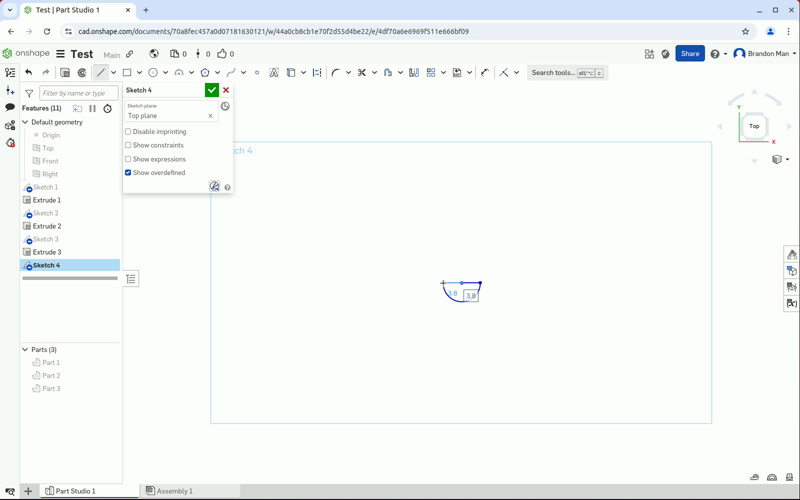
click(443, 282)
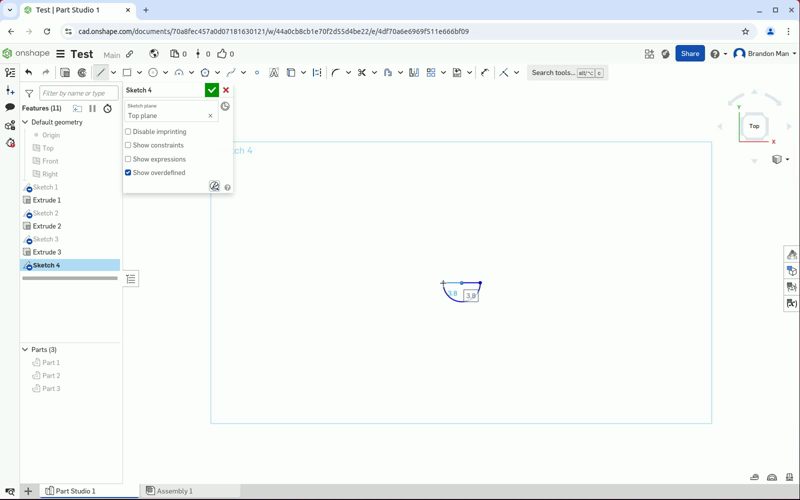
key(esc)
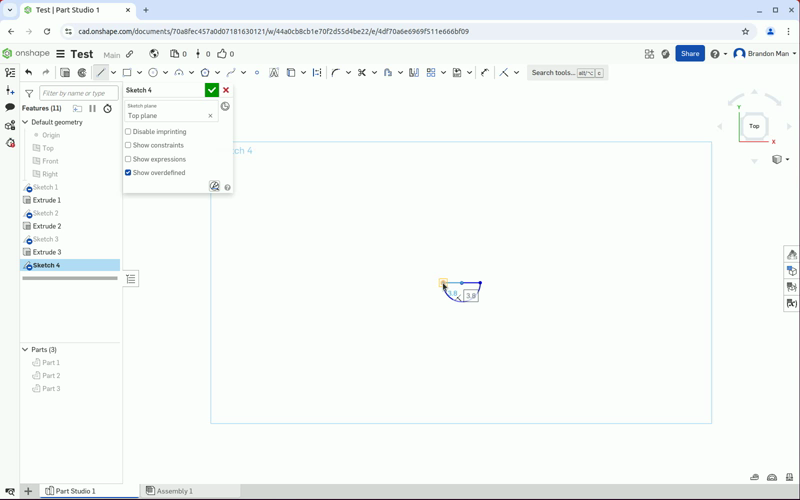
mouse_move(454, 284)
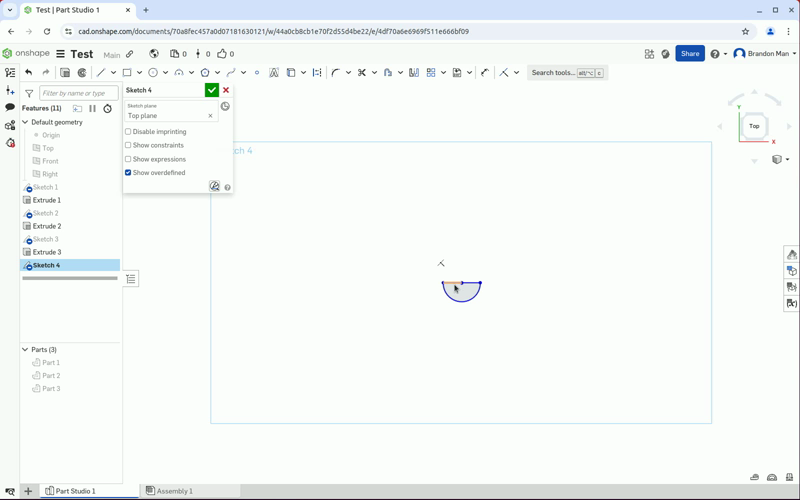
scroll(6)
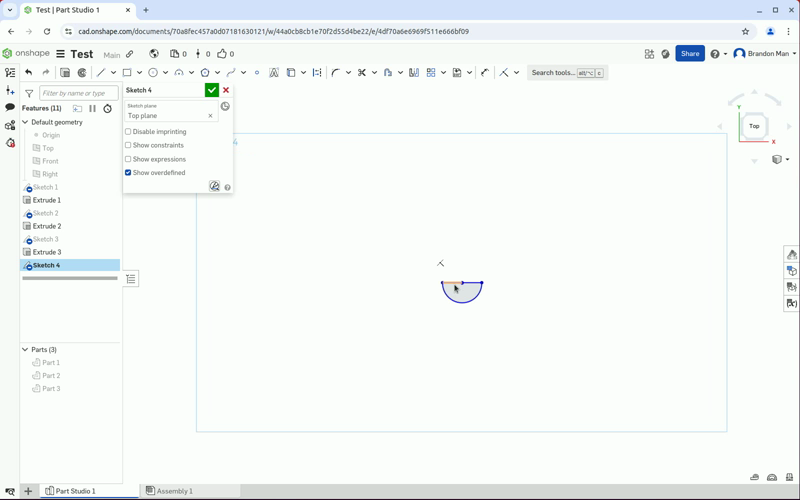
scroll(6)
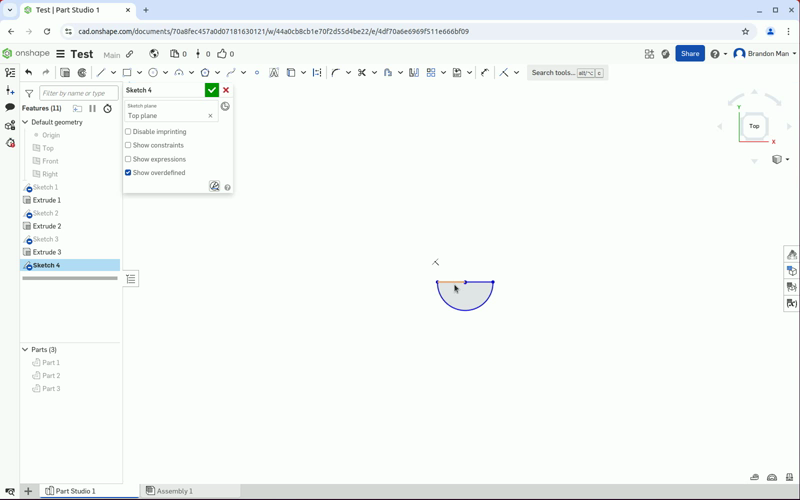
scroll(6)
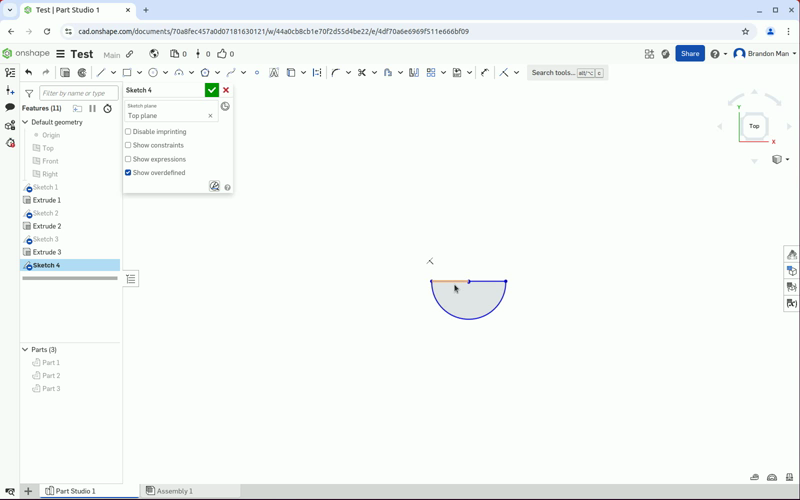
scroll(6)
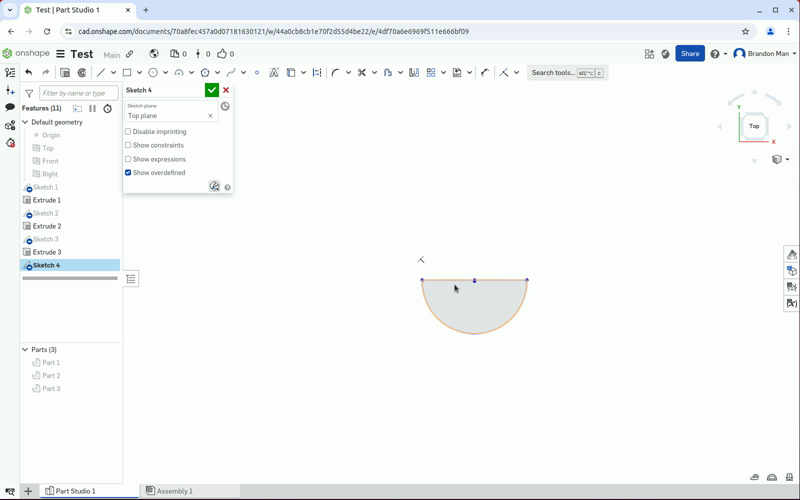
scroll(6)
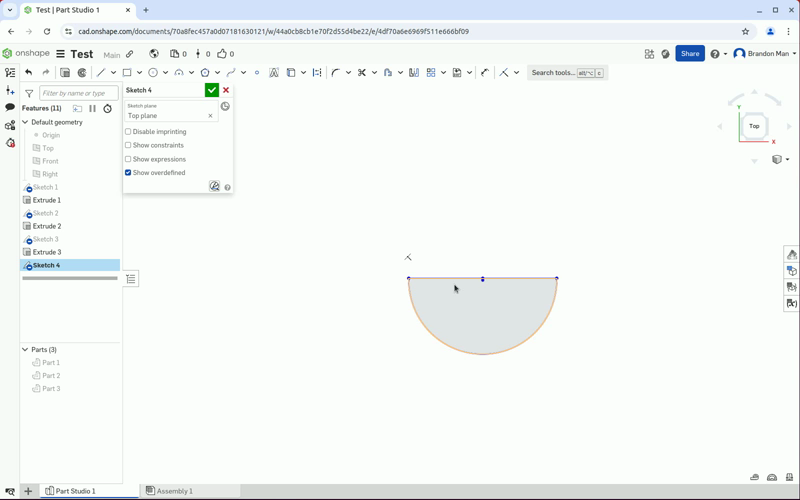
scroll(6)
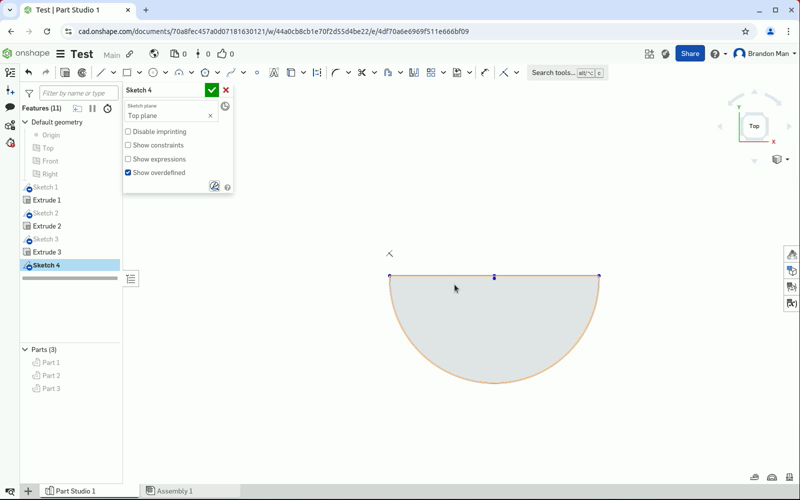
scroll(6)
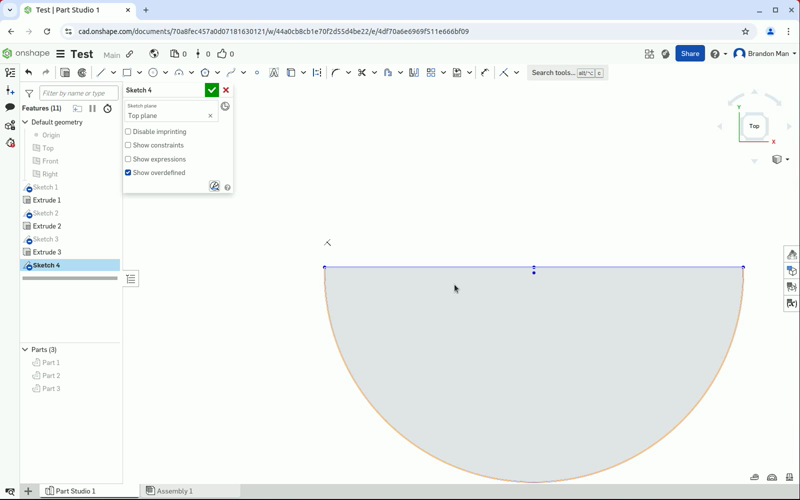
click(454, 284)
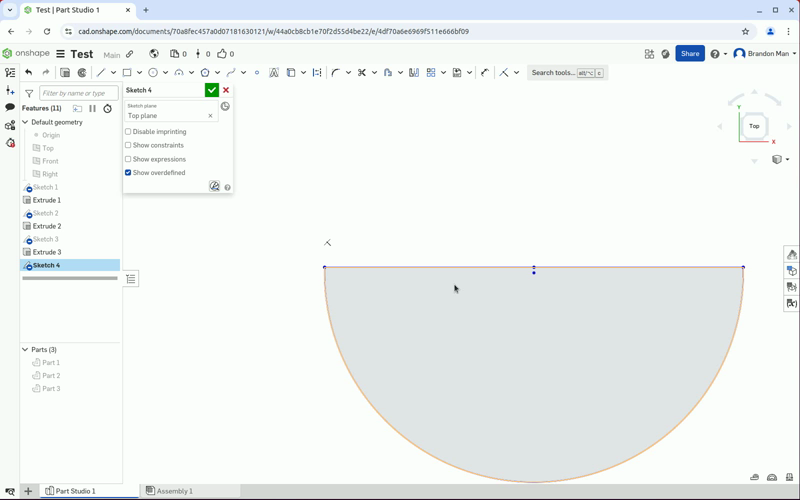
scroll(-6)
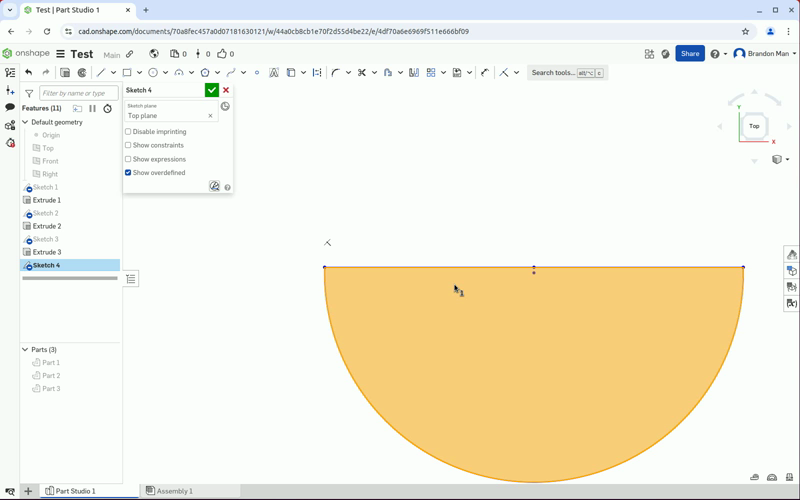
scroll(-6)
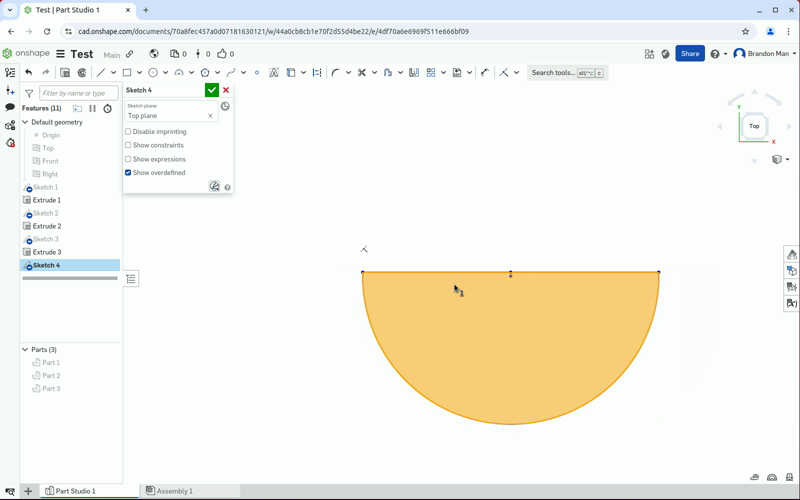
scroll(-6)
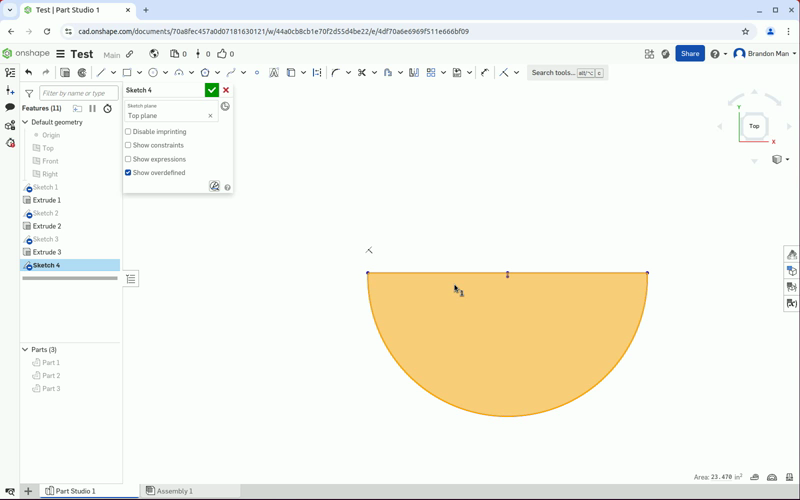
scroll(-6)
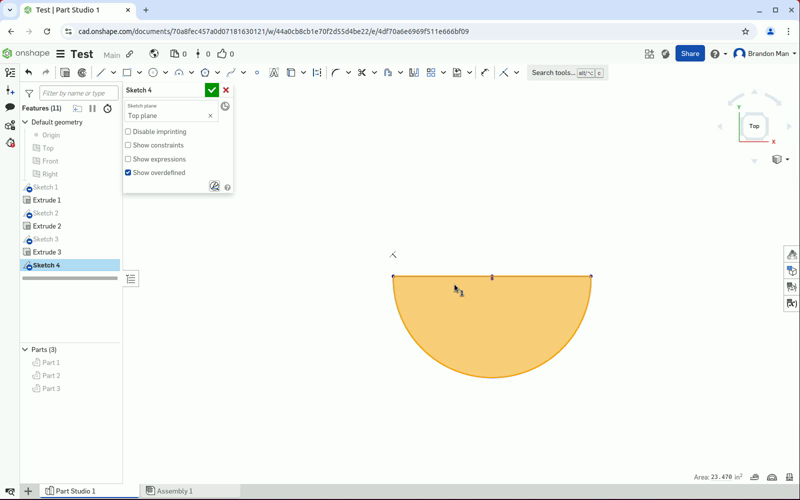
scroll(-6)
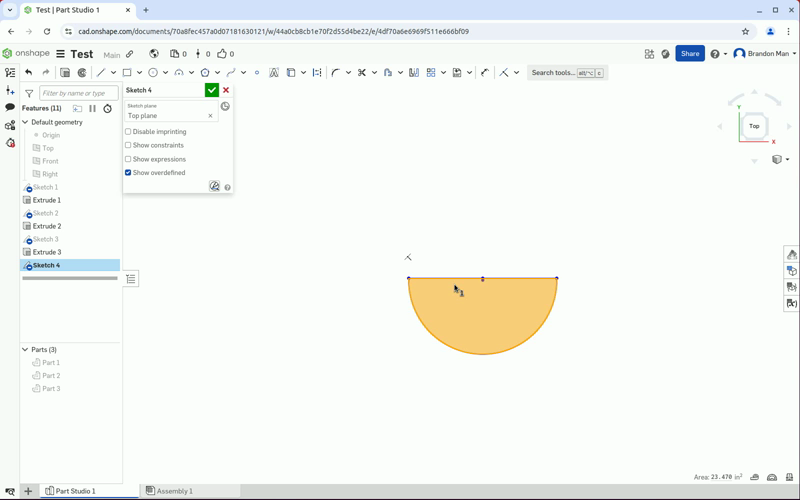
scroll(-6)
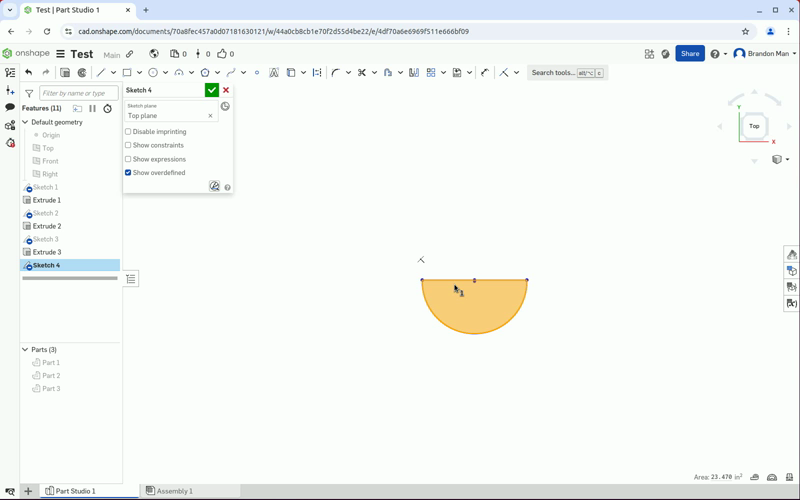
scroll(-6)
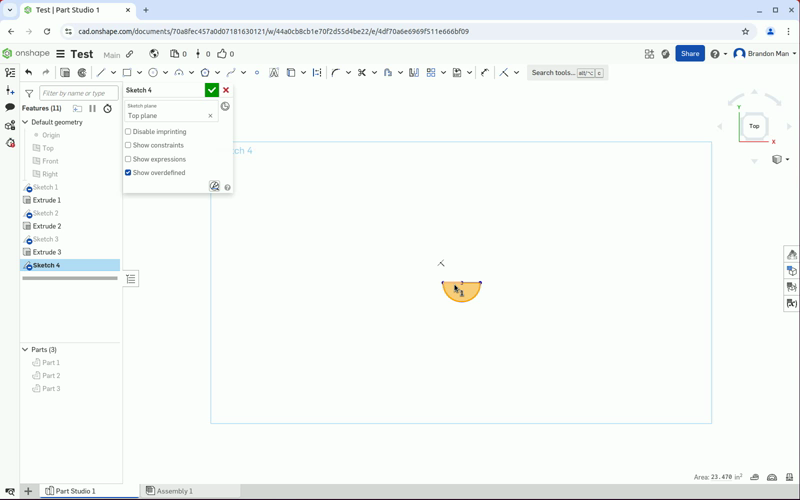
mouse_move(73, 352)
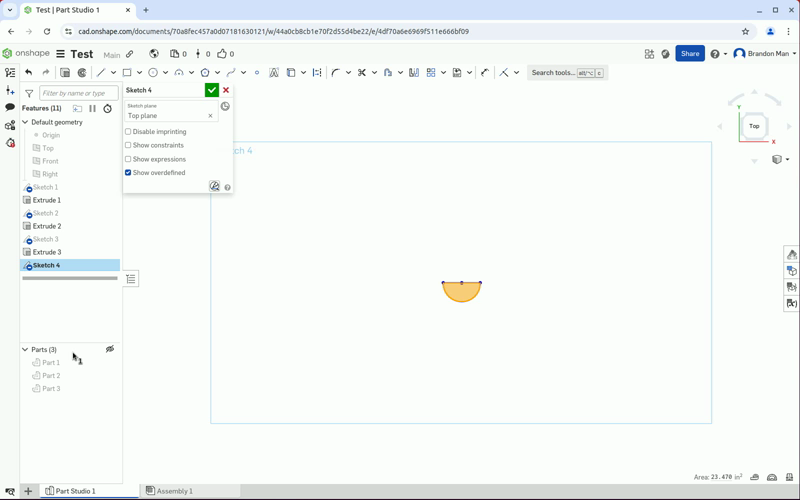
key(shift+y)
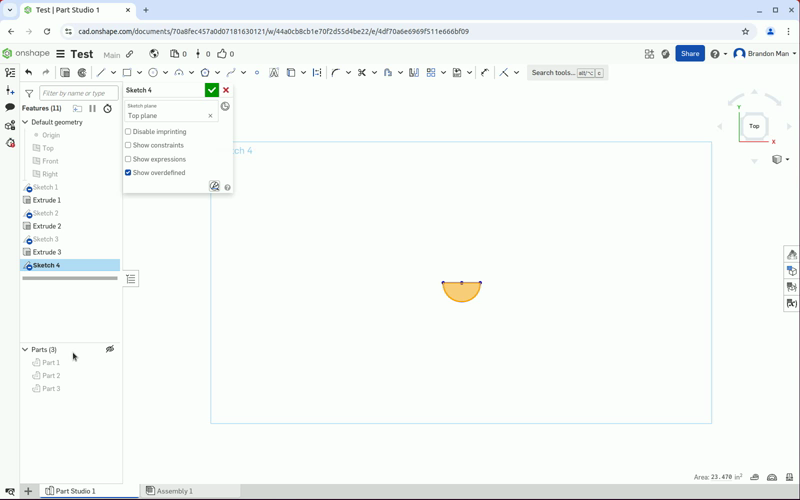
key(shift+e)
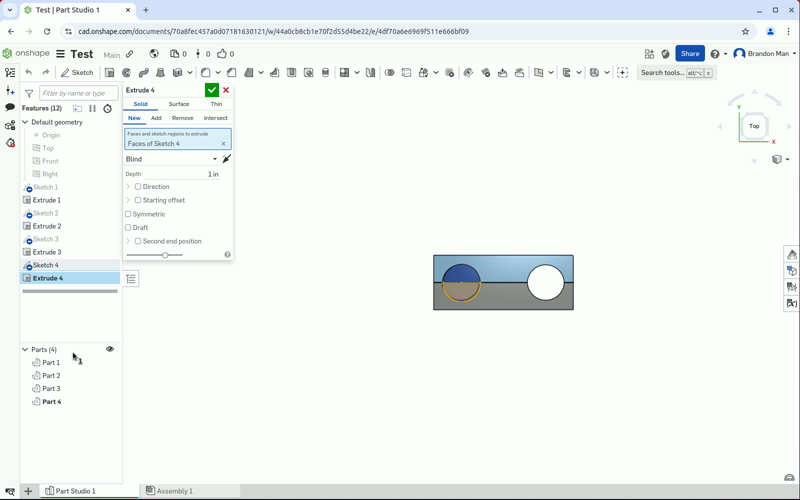
mouse_move(143, 106)
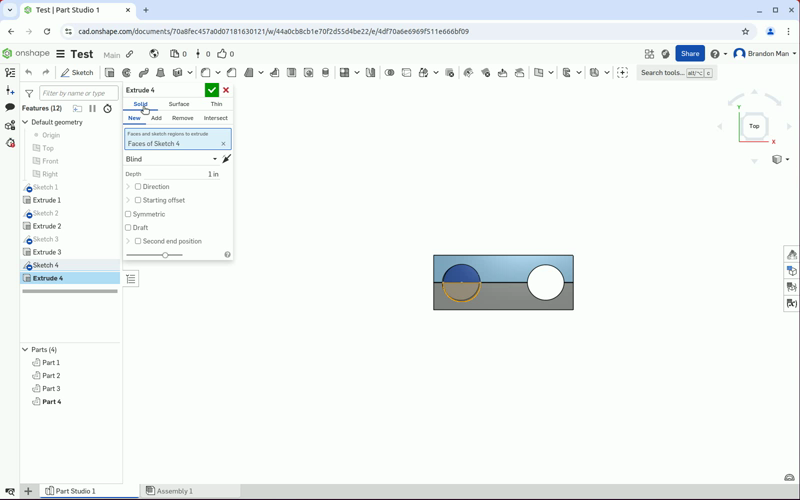
click(143, 106)
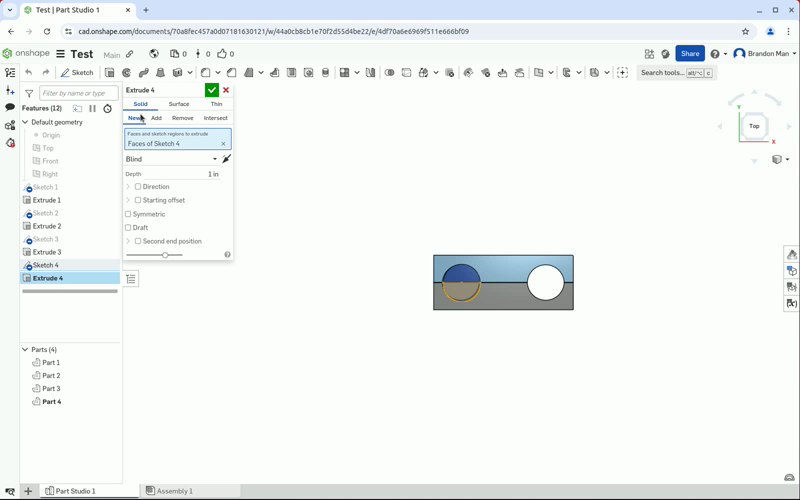
mouse_move(137, 120)
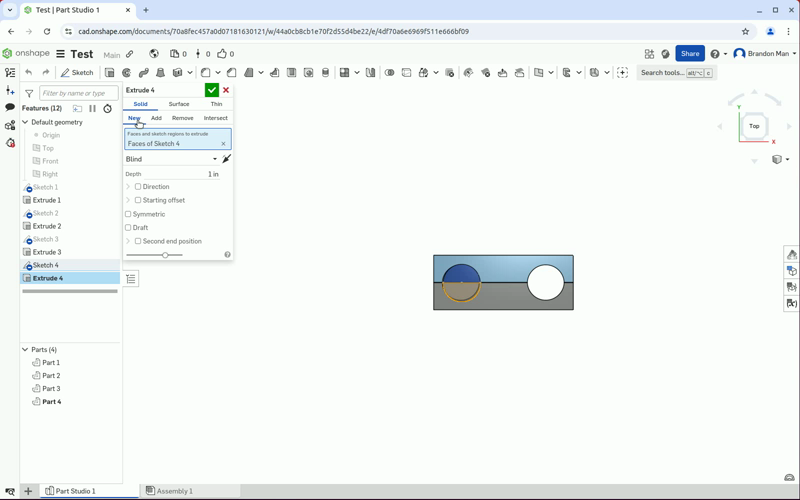
click(137, 120)
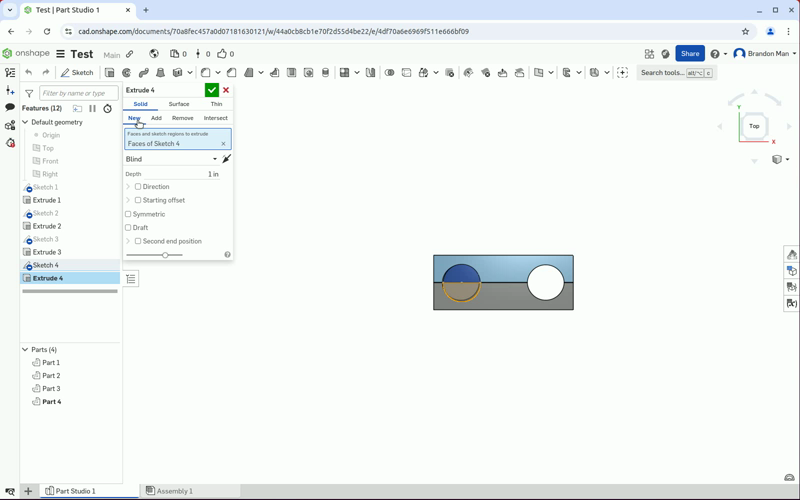
key(tab, 4)
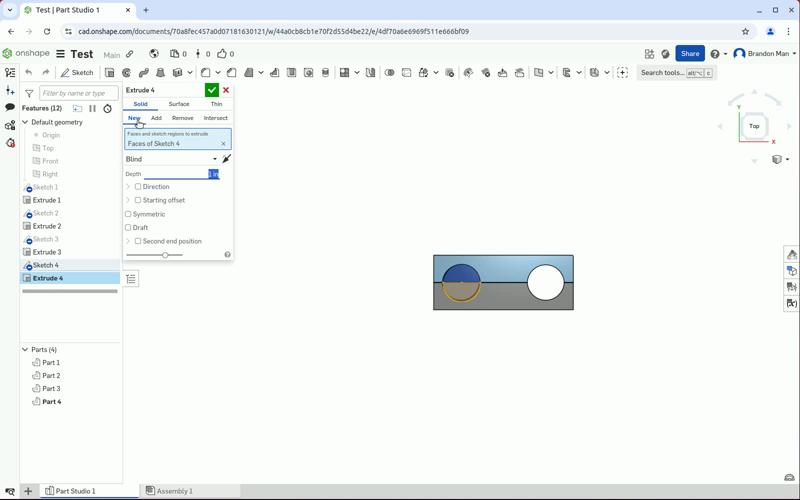
text(11.073)
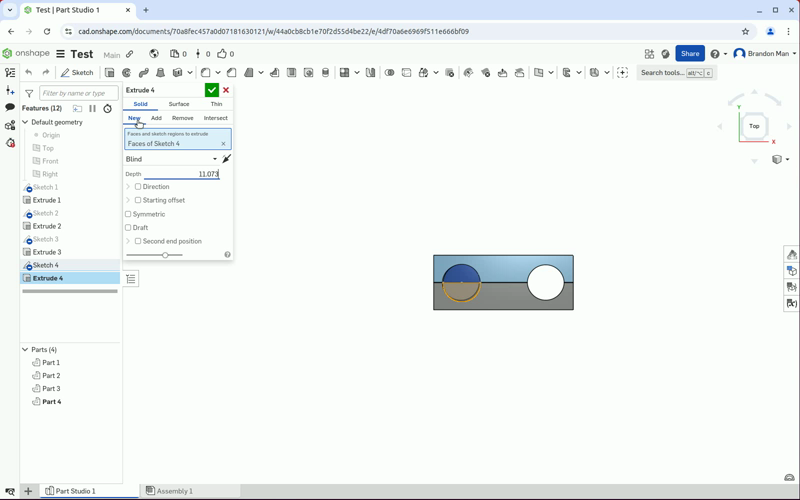
key(enter)
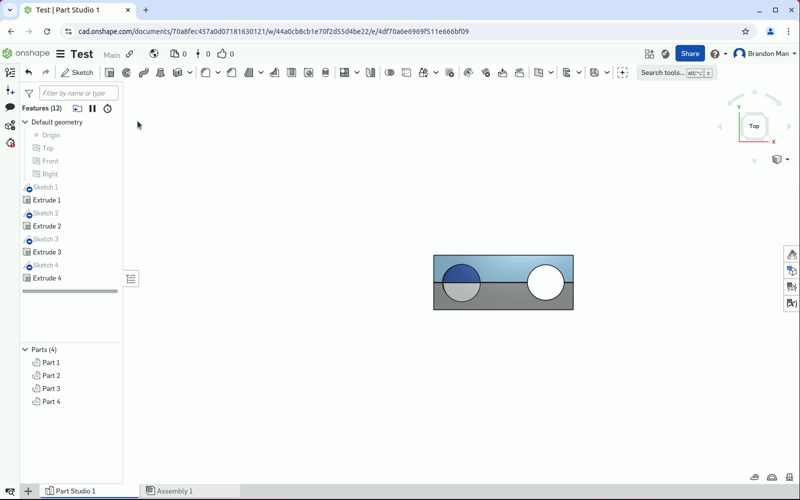
key(shift+h)
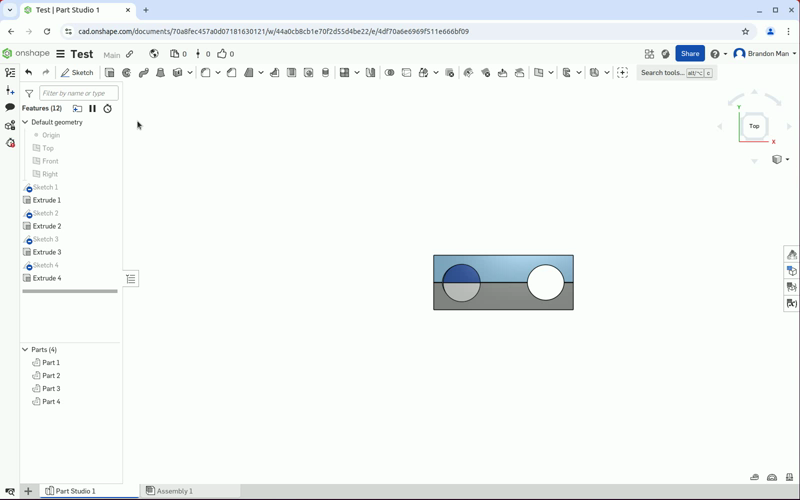
key(shift+h)
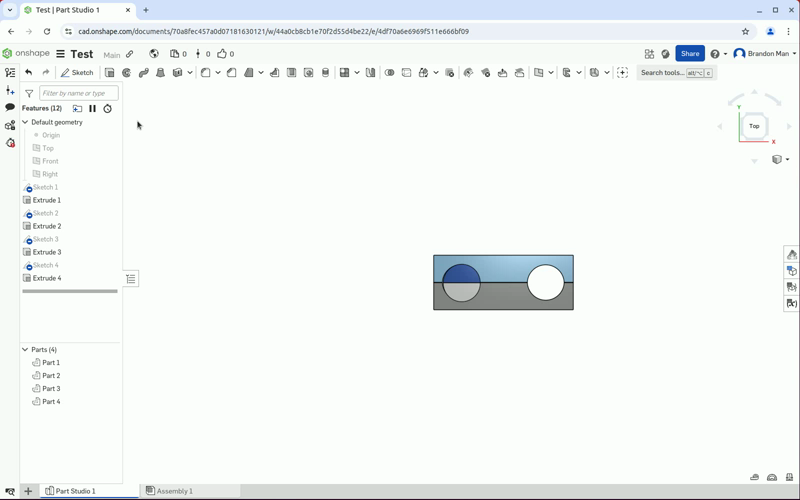
mouse_move(73, 189)
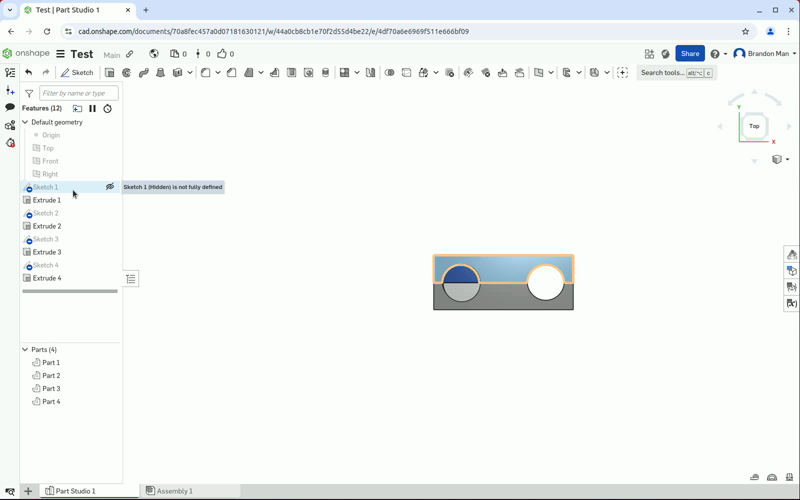
click(73, 189)
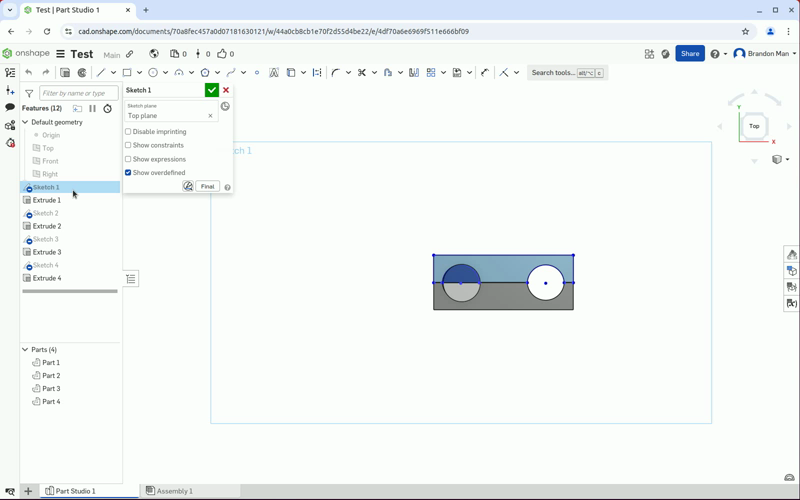
mouse_move(229, 92)
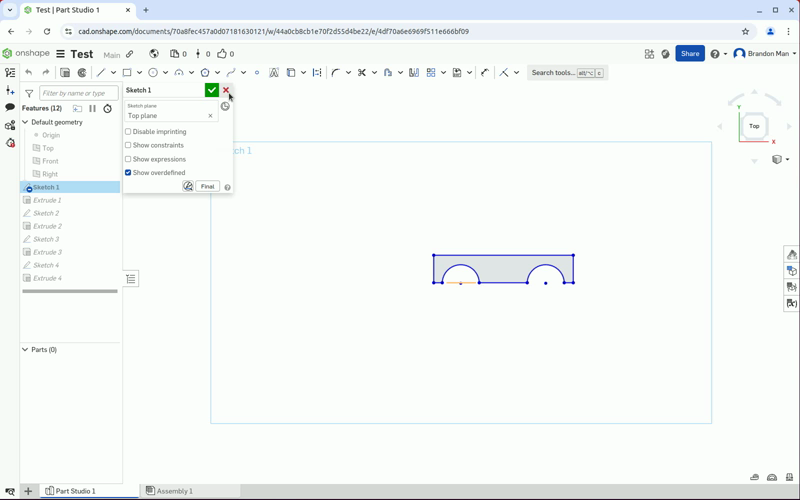
click(229, 92)
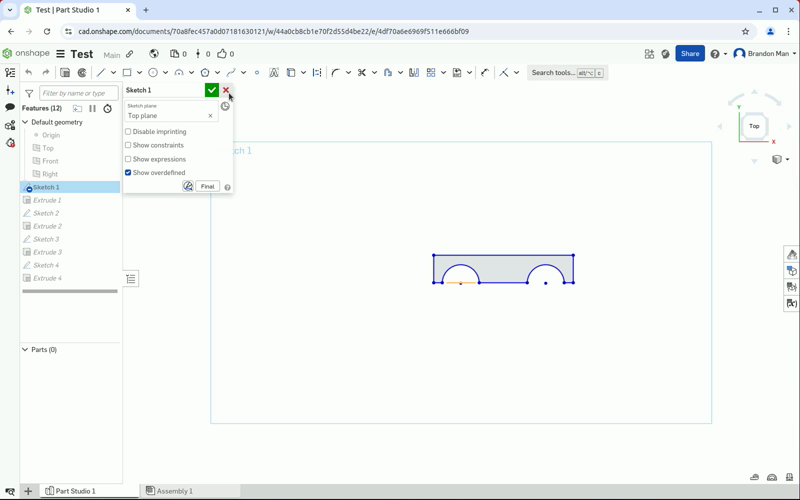
key(shift+s)
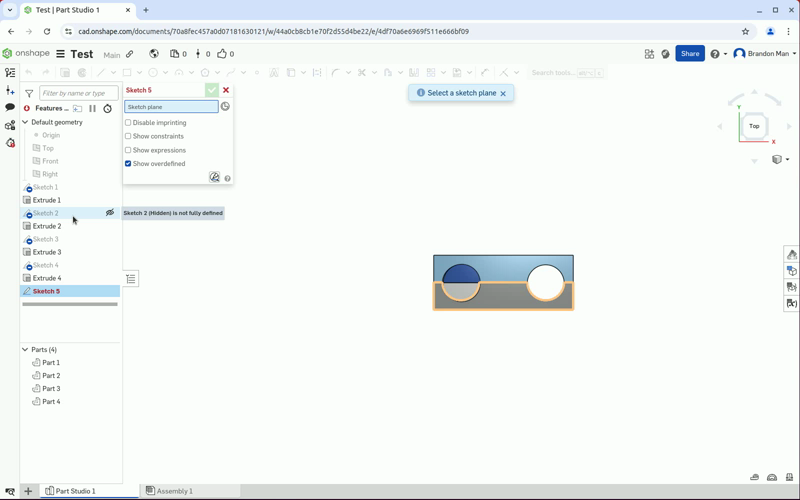
scroll(3)
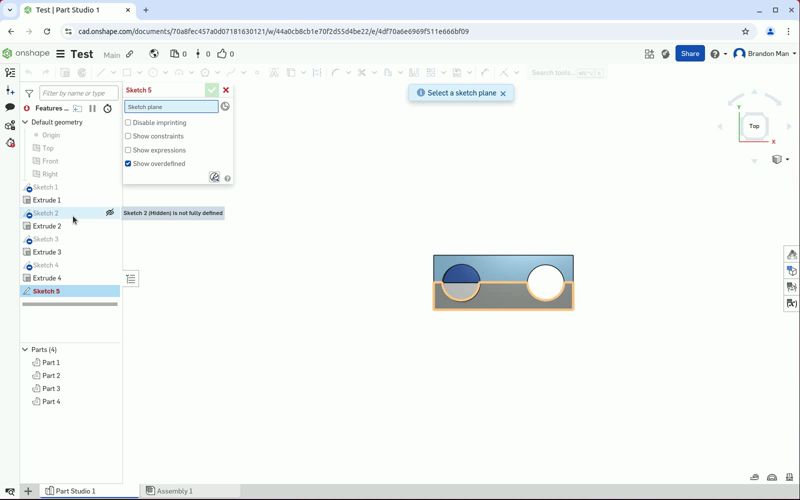
mouse_move(73, 150)
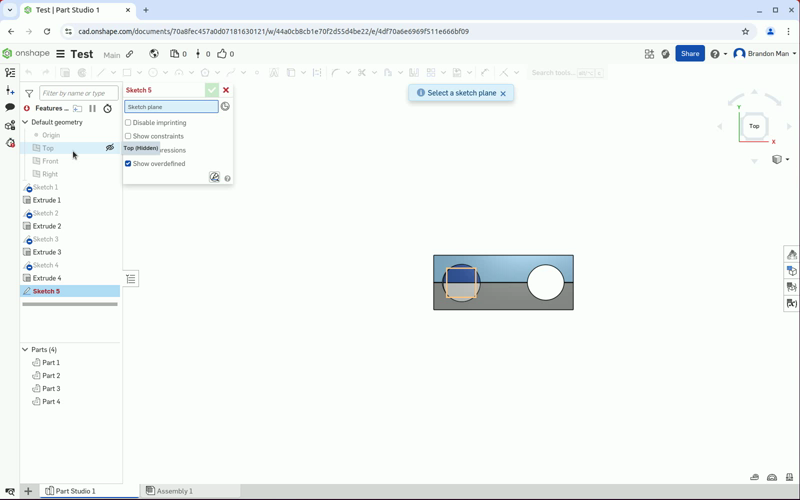
click(73, 150)
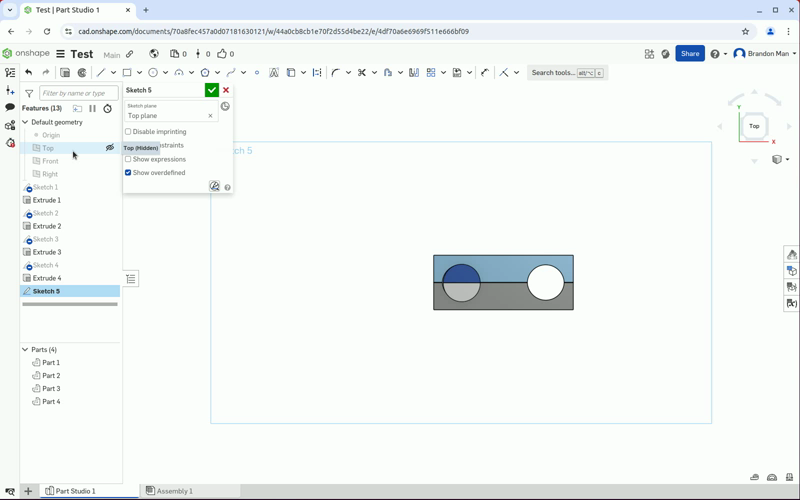
mouse_move(73, 352)
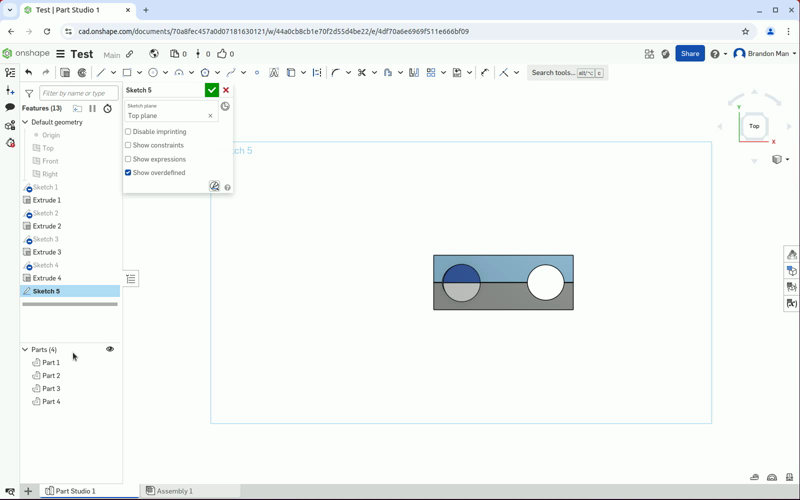
key(y)
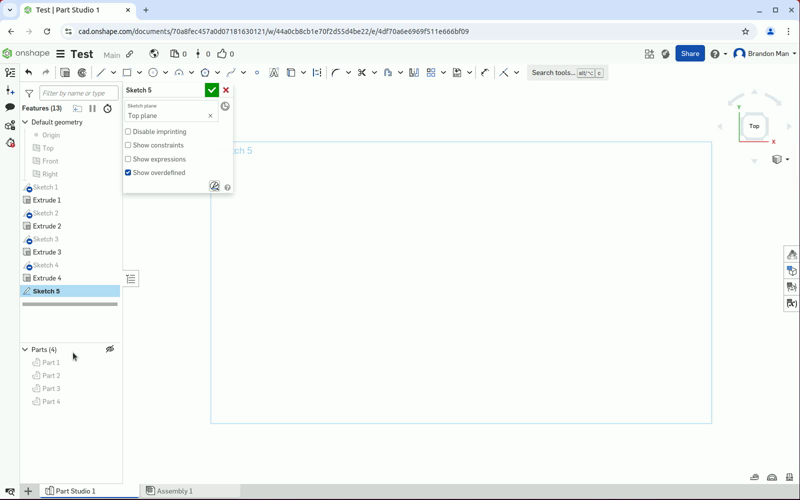
key(a)
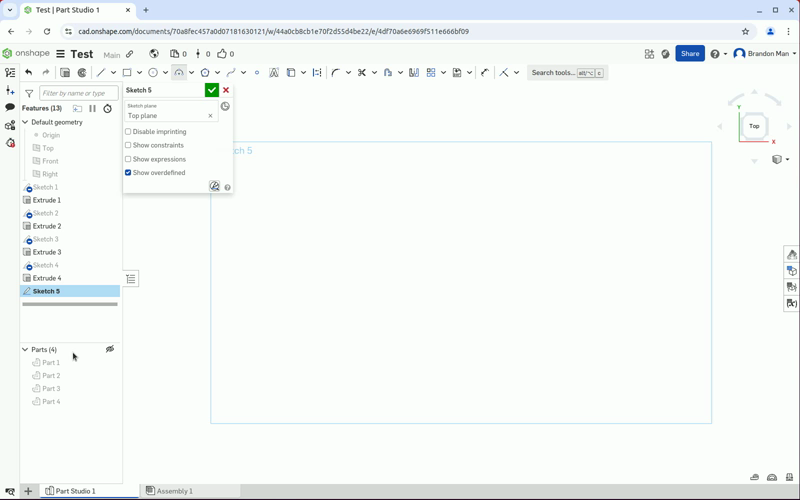
key_down(shift)
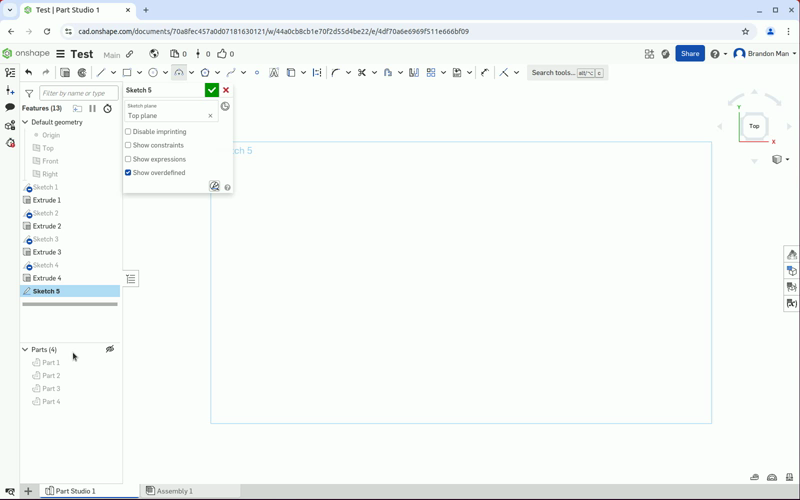
mouse_move(527, 282)
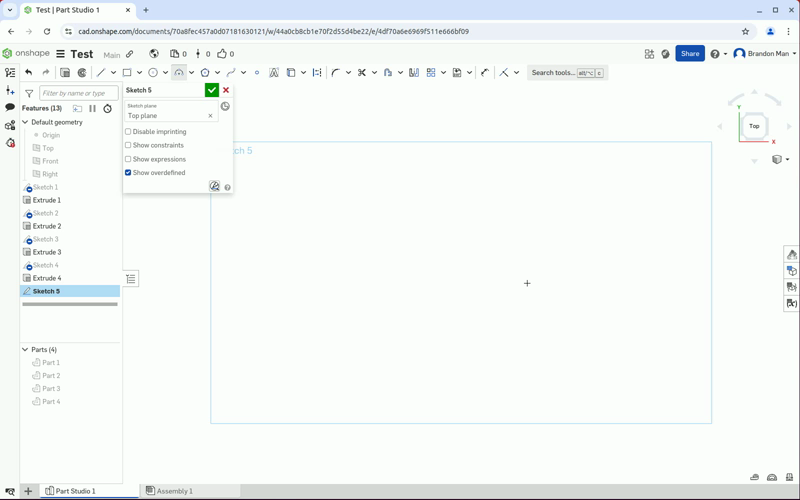
click(527, 282)
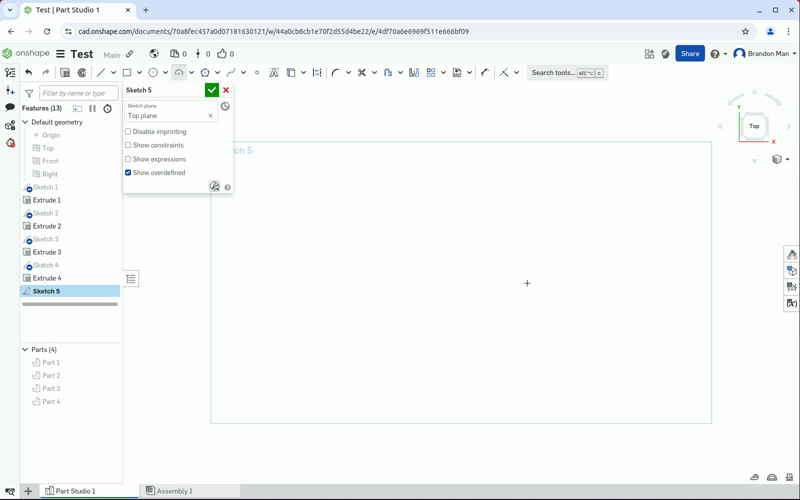
key_up(shift)
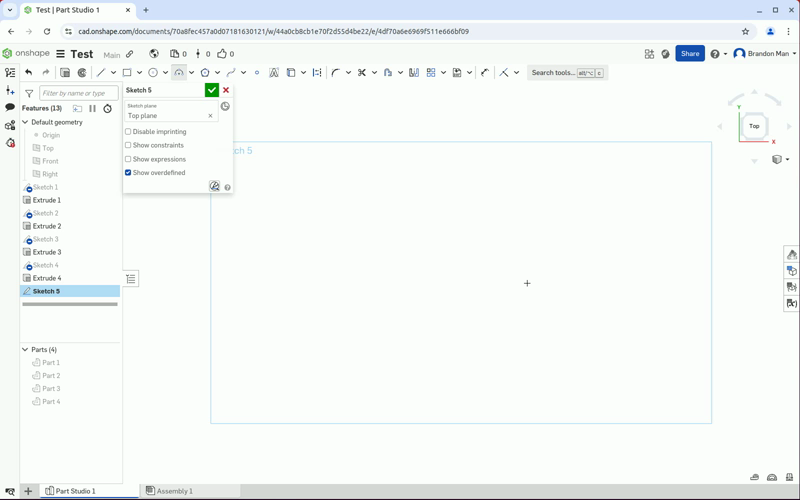
key_down(shift)
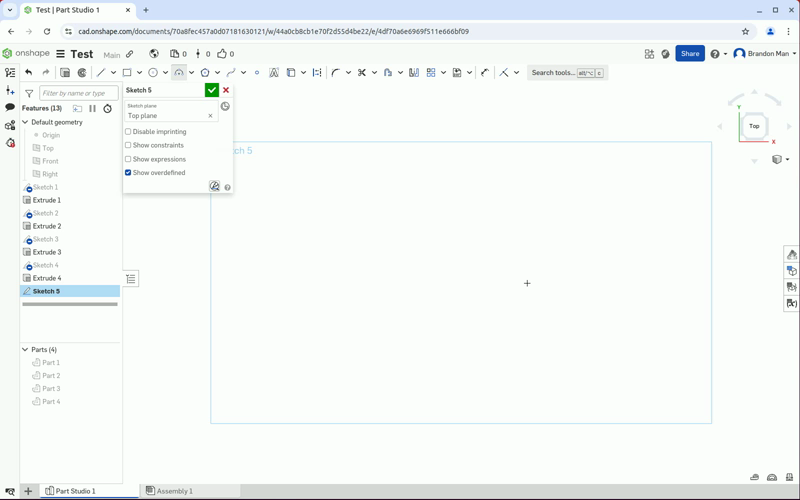
mouse_move(564, 282)
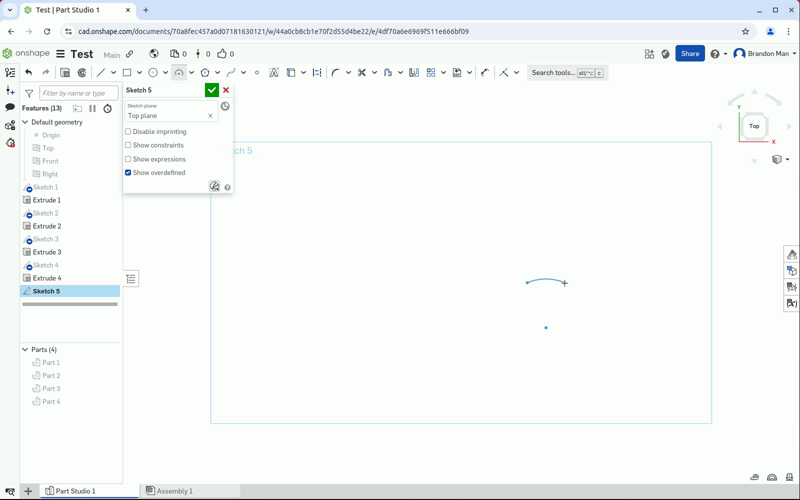
click(564, 282)
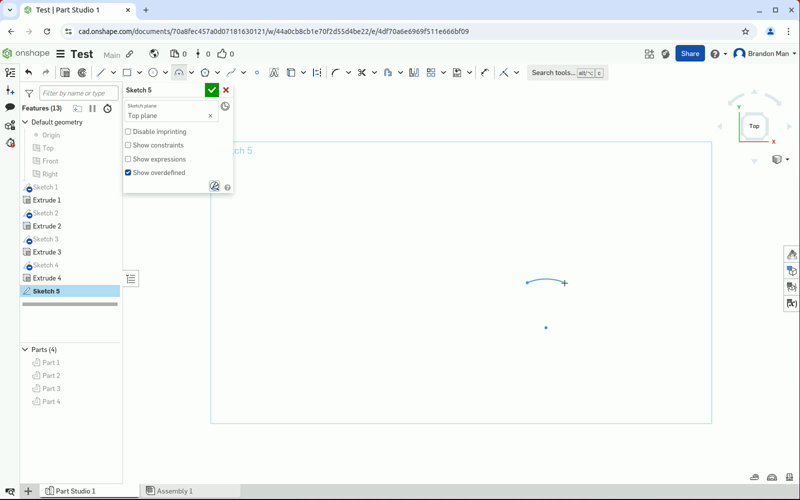
mouse_move(546, 301)
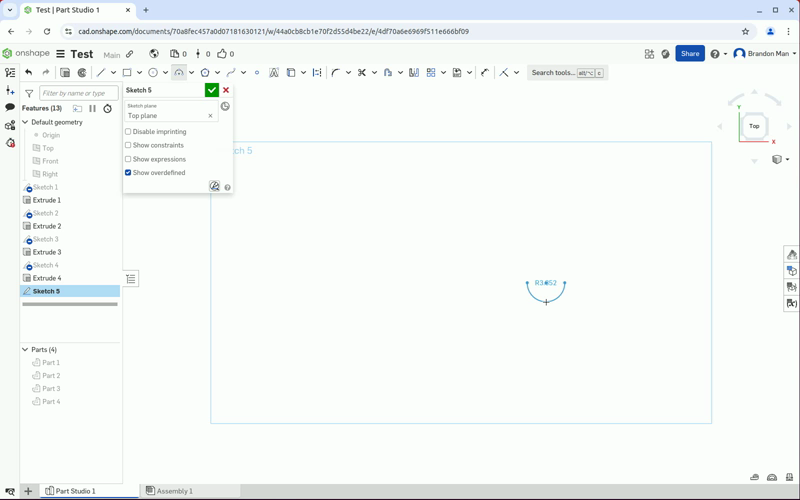
click(546, 301)
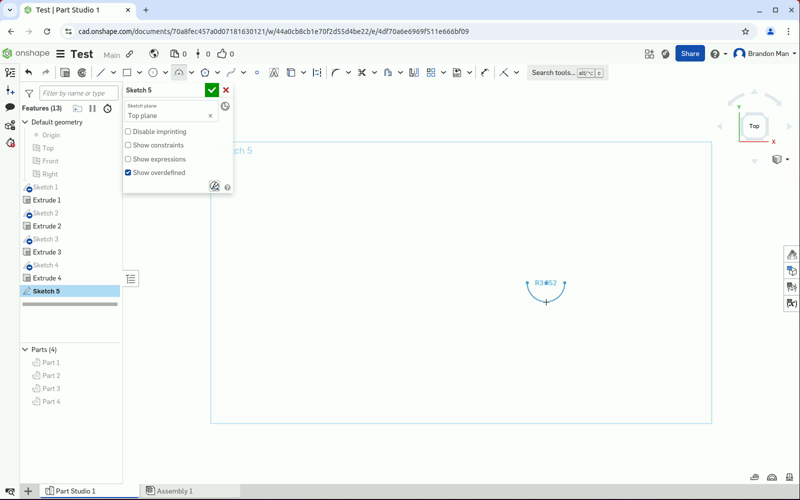
key_up(shift)
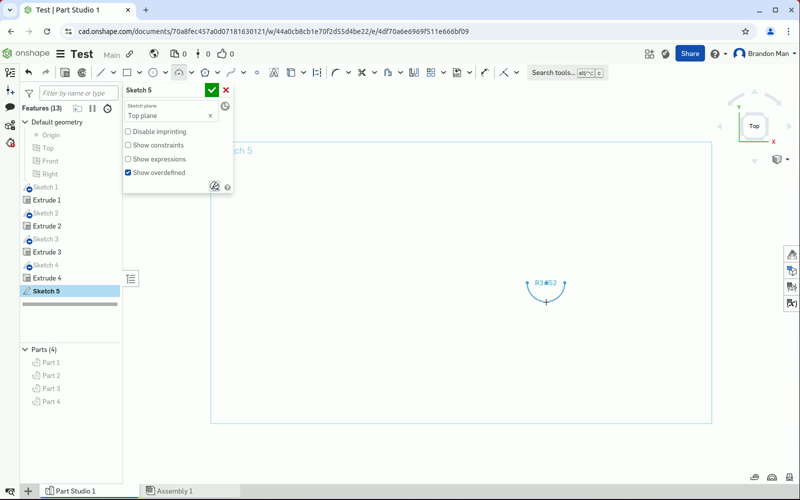
key(esc)
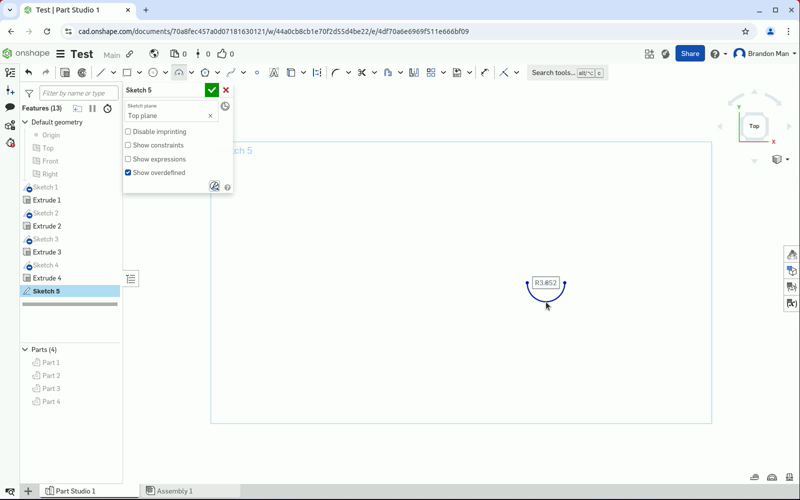
key(l)
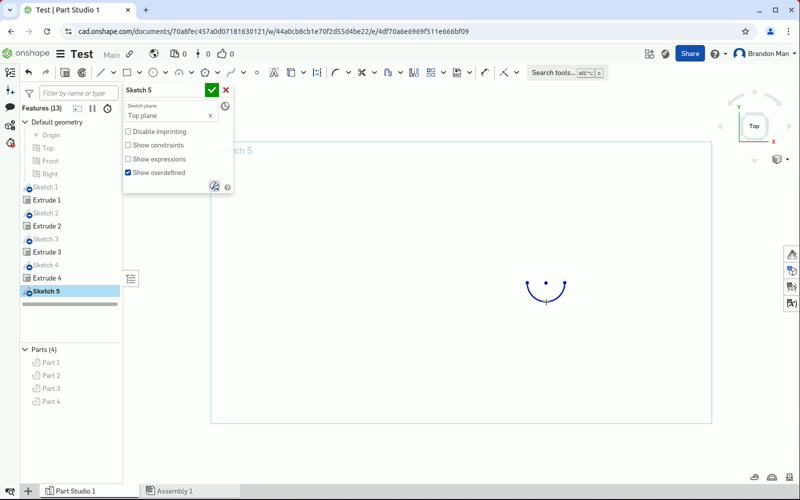
mouse_move(564, 282)
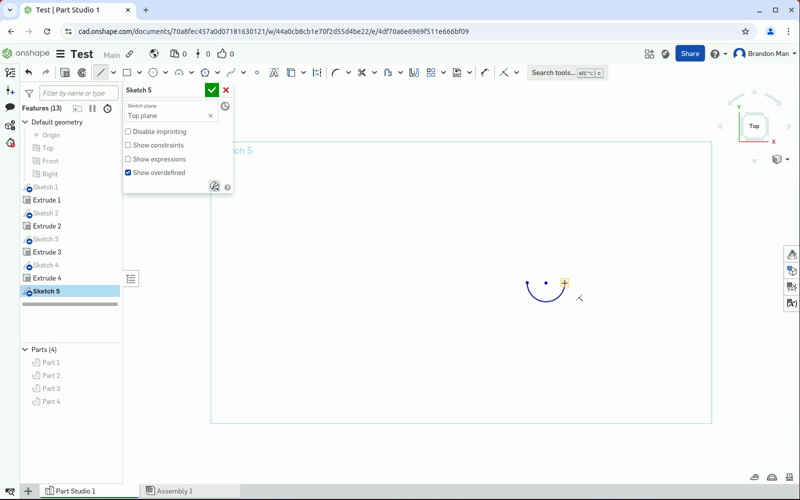
click(564, 282)
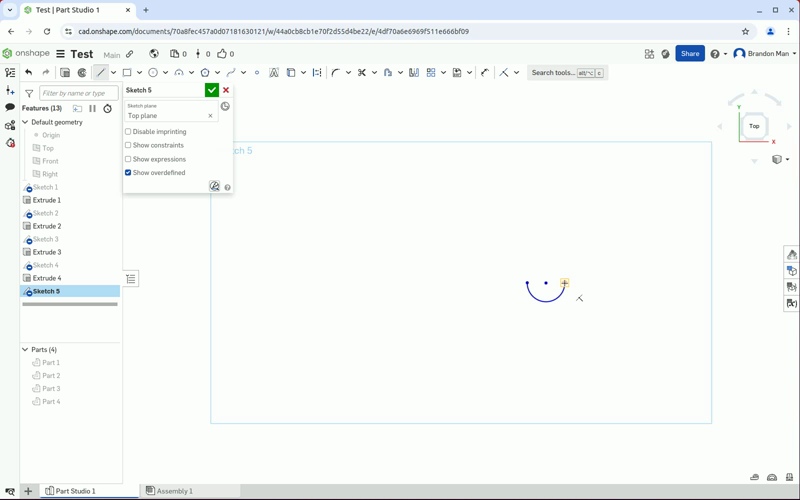
key_down(shift)
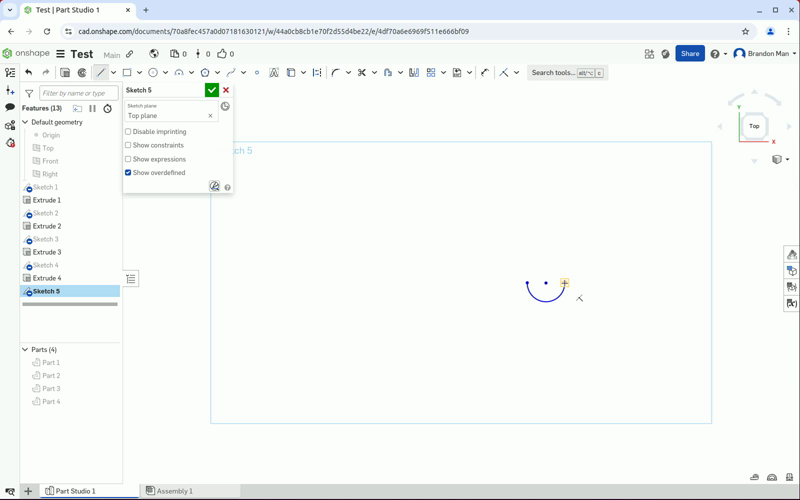
mouse_move(589, 282)
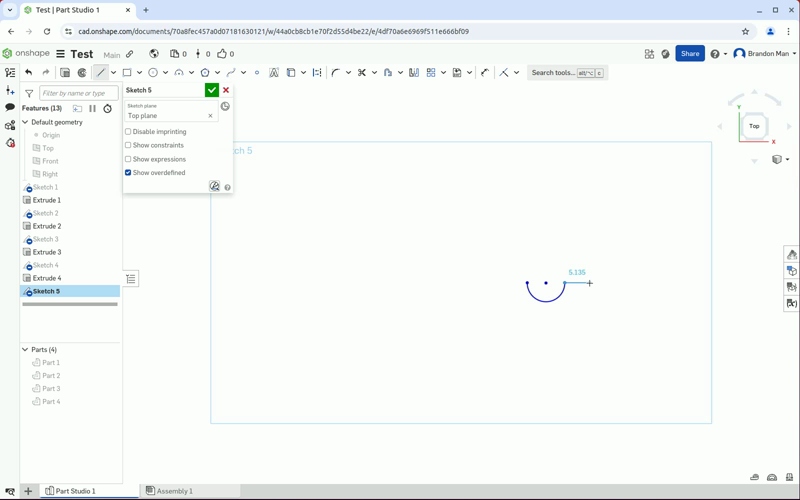
mouse_move(546, 282)
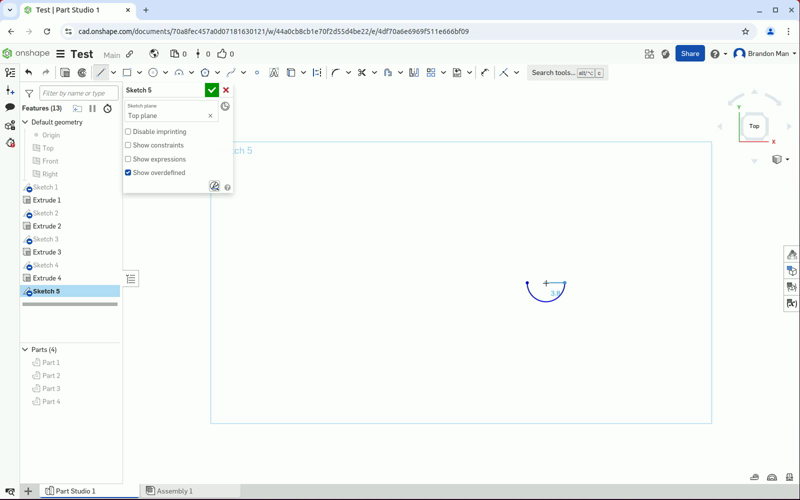
click(546, 282)
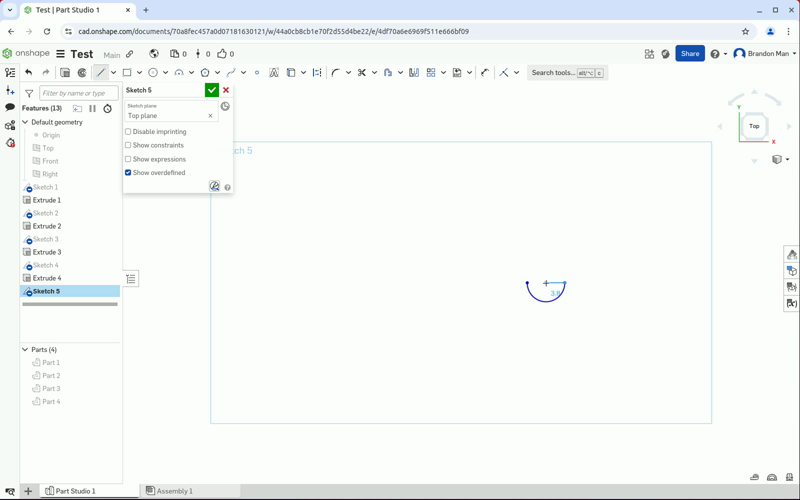
key_up(shift)
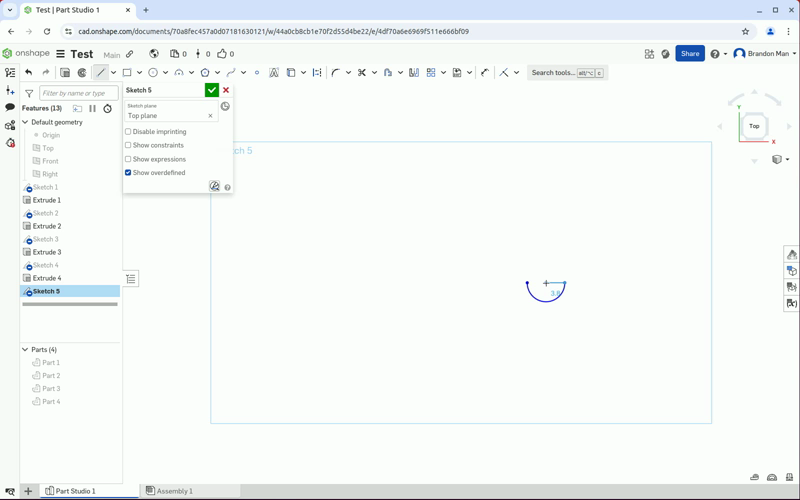
mouse_move(576, 282)
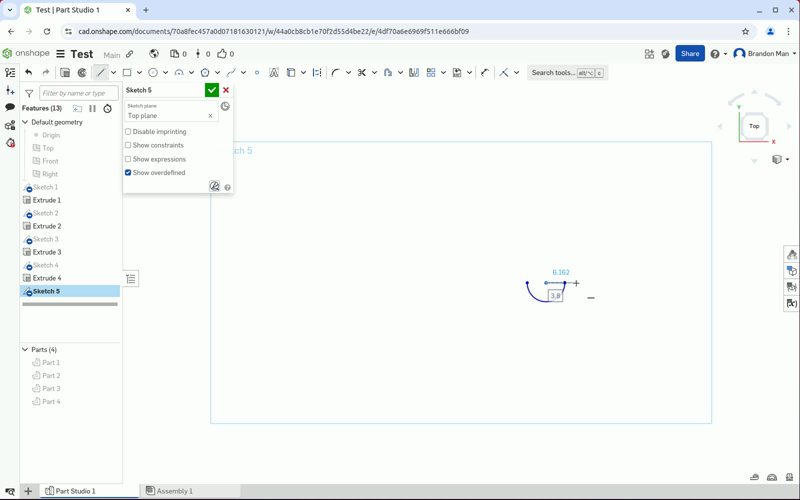
key_down(shift)
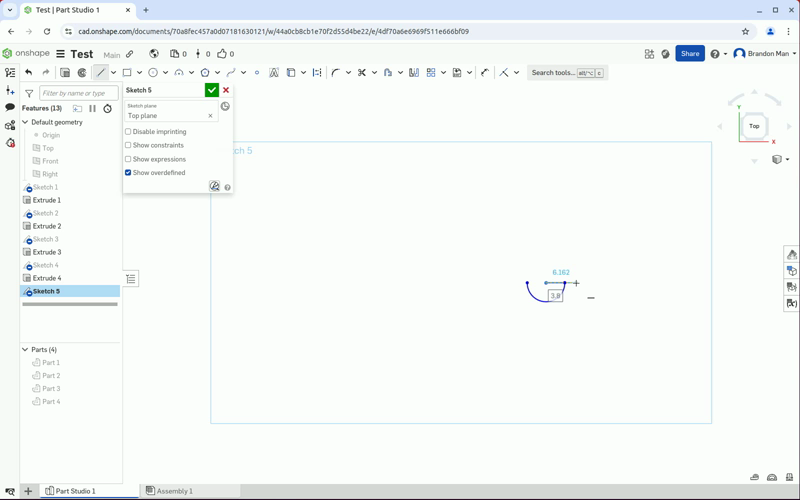
mouse_move(527, 282)
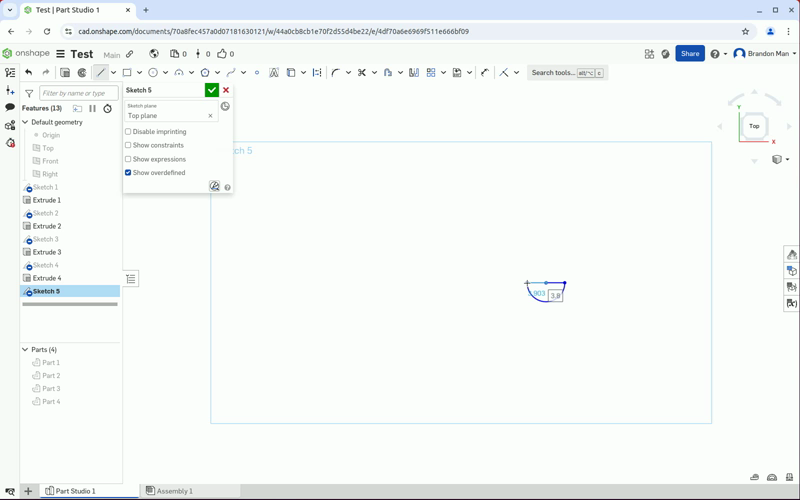
key_up(shift)
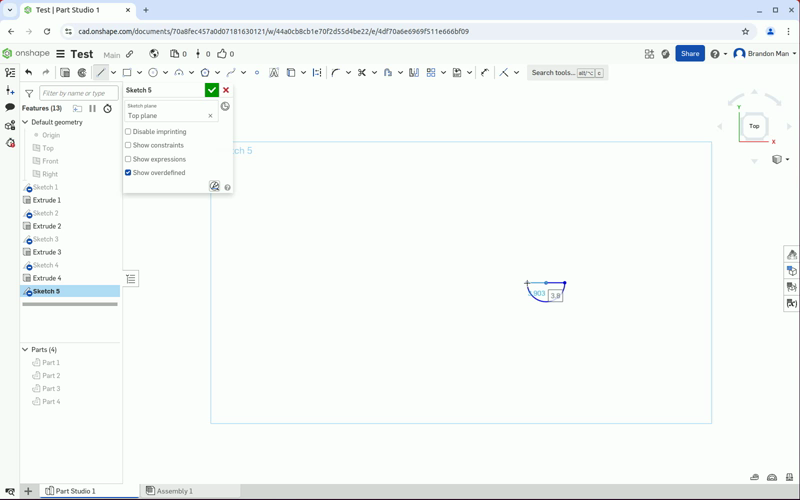
click(527, 282)
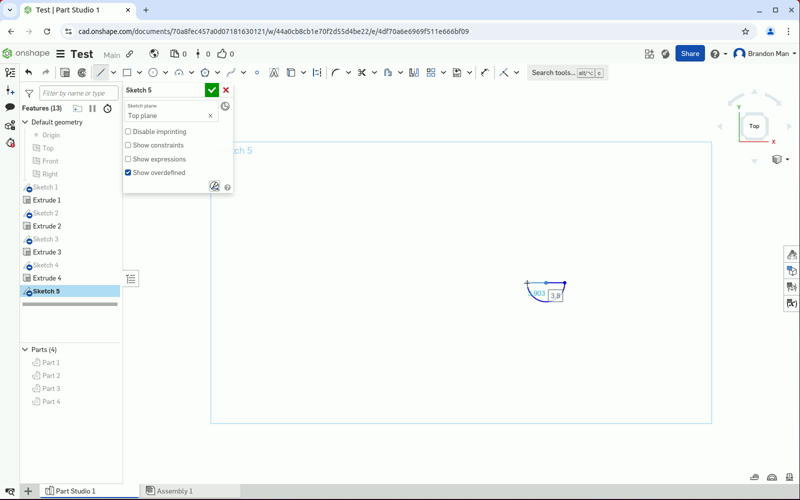
key(esc)
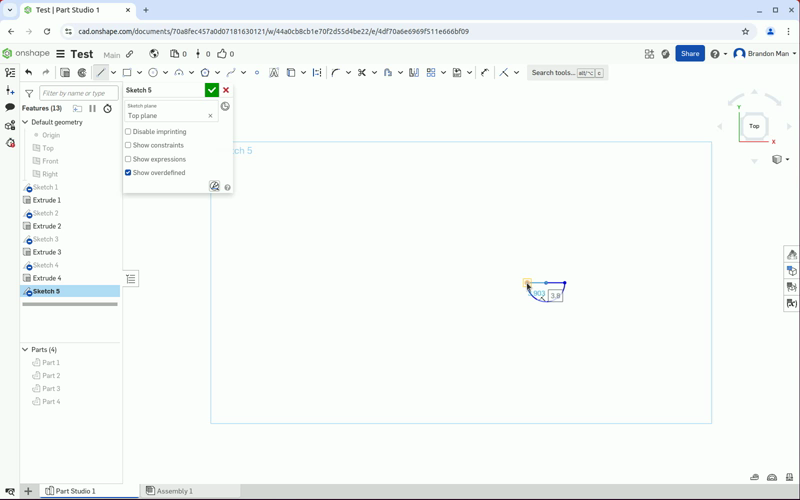
mouse_move(536, 288)
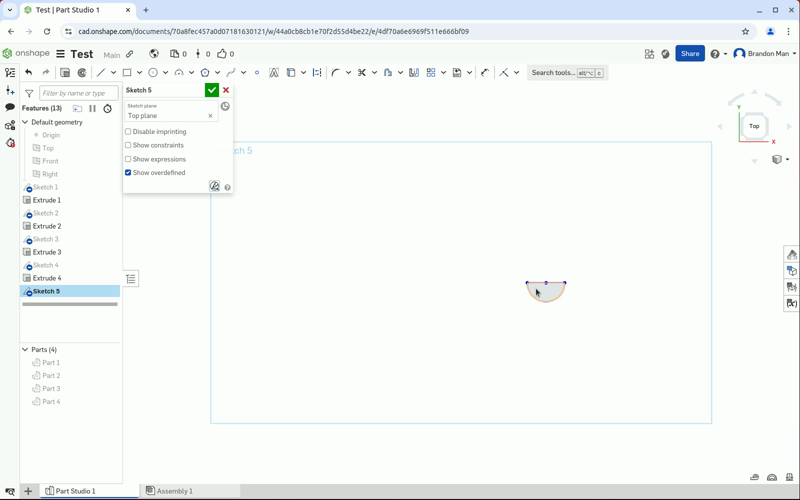
scroll(6)
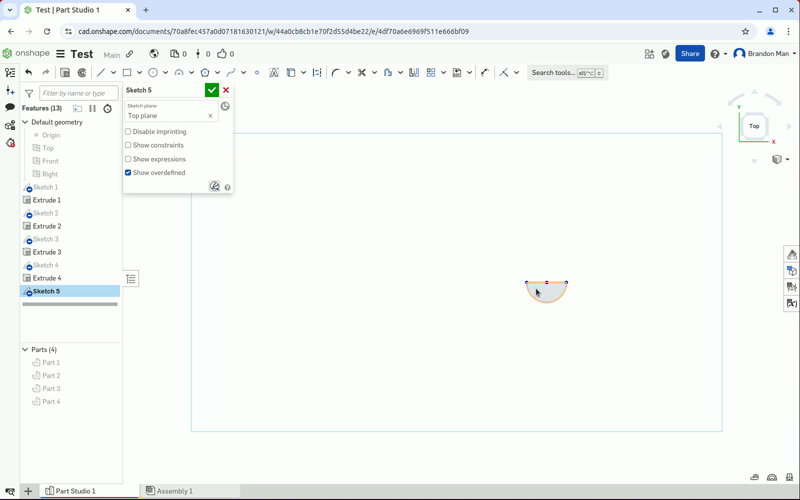
scroll(6)
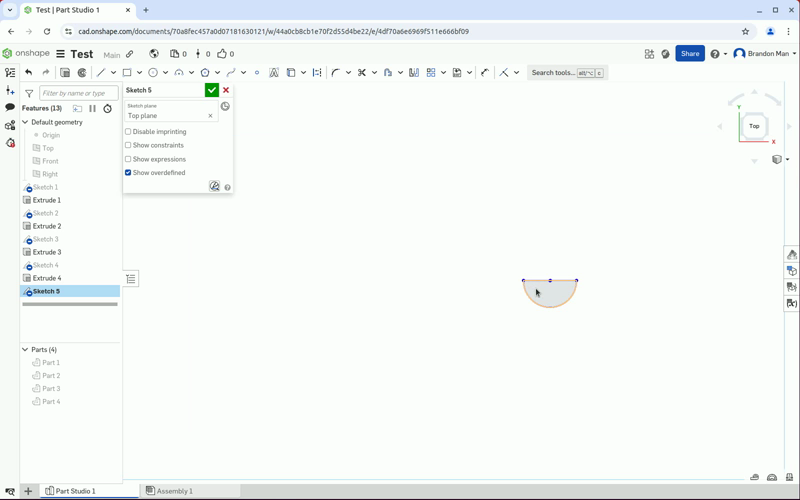
scroll(6)
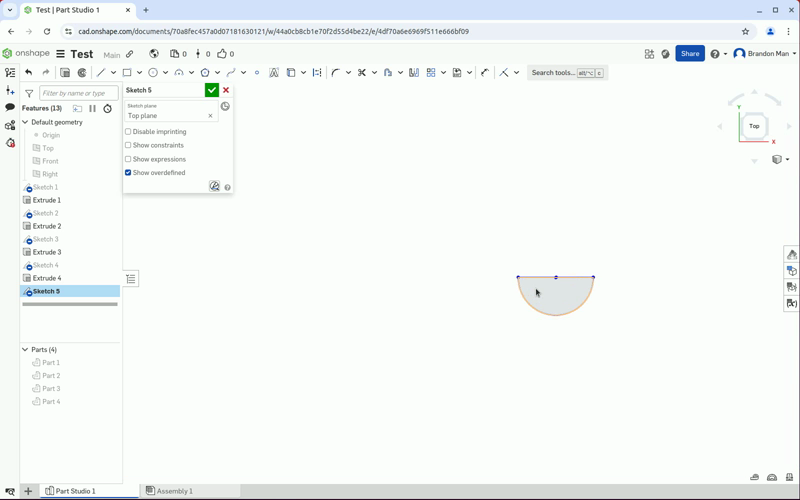
scroll(6)
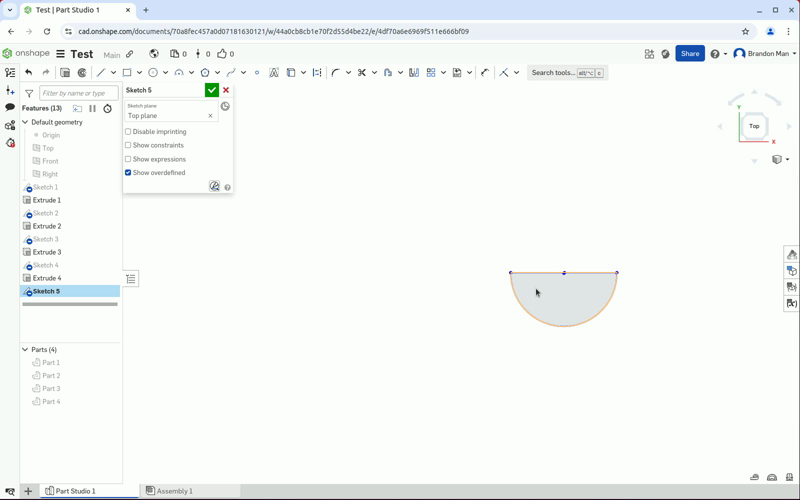
scroll(6)
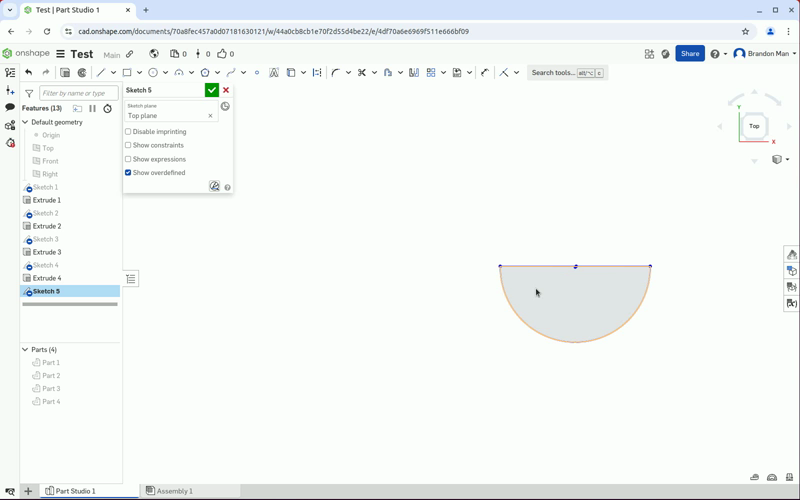
scroll(6)
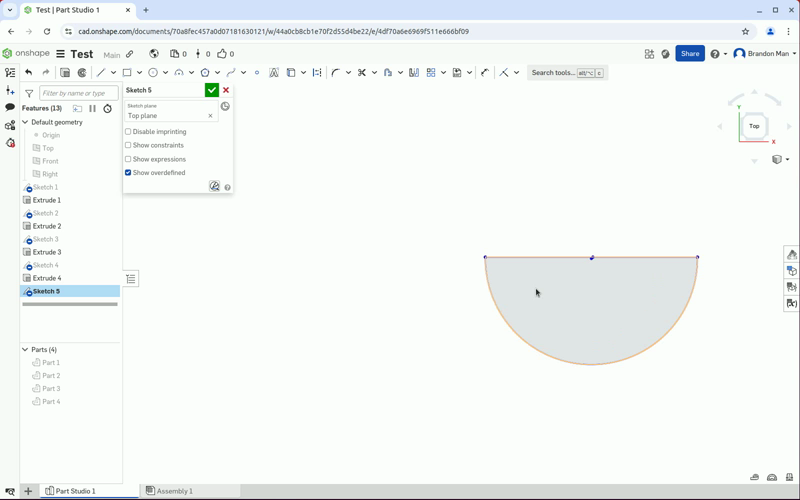
scroll(6)
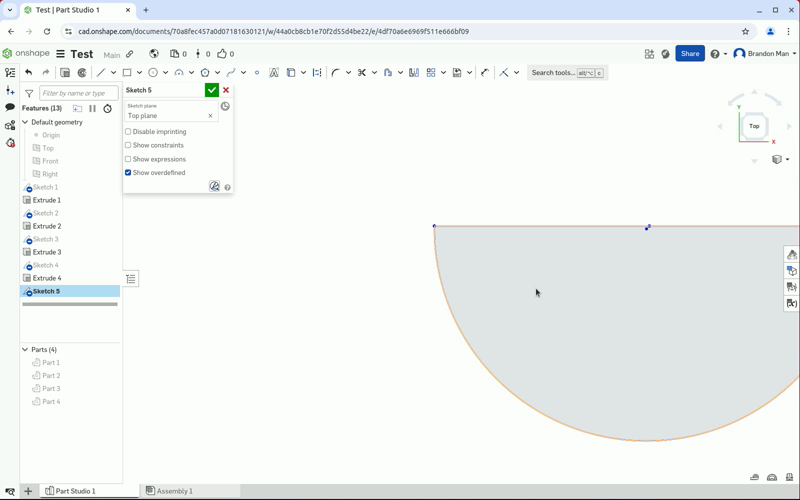
click(536, 288)
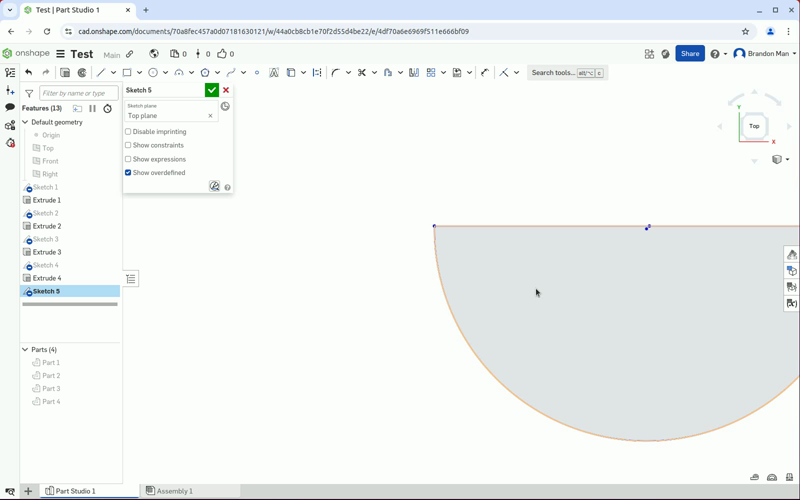
scroll(-6)
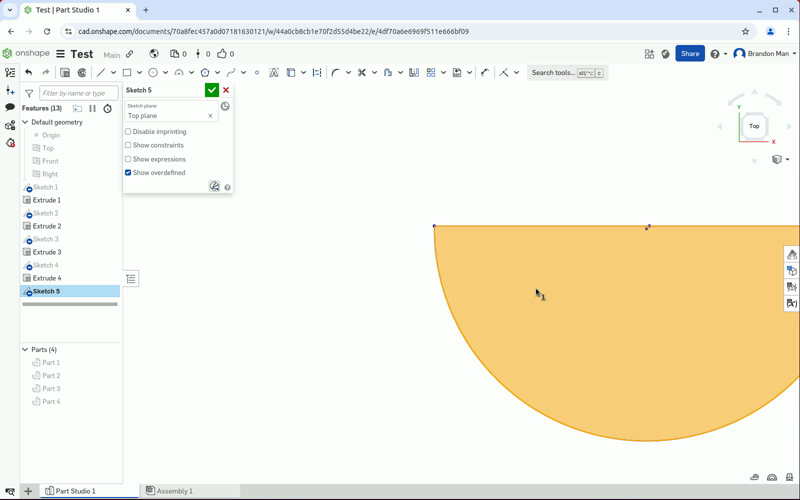
scroll(-6)
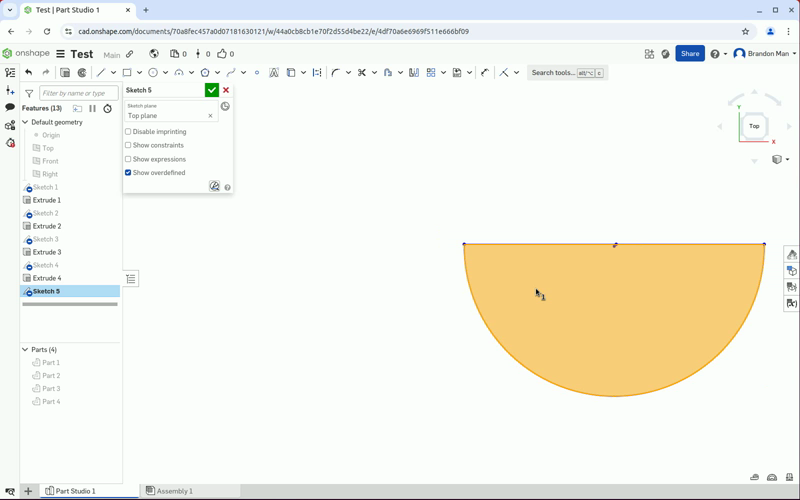
scroll(-6)
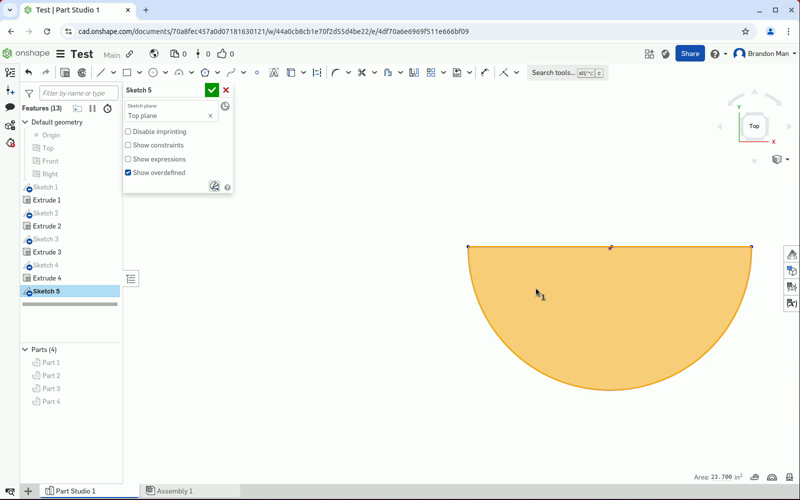
scroll(-6)
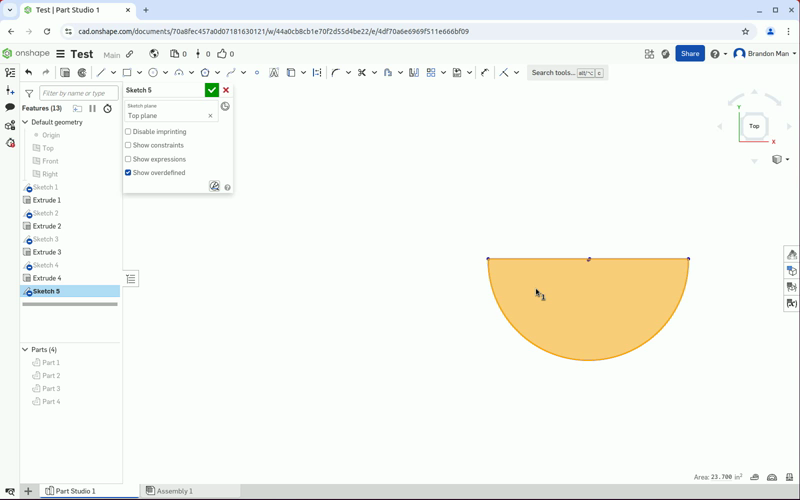
scroll(-6)
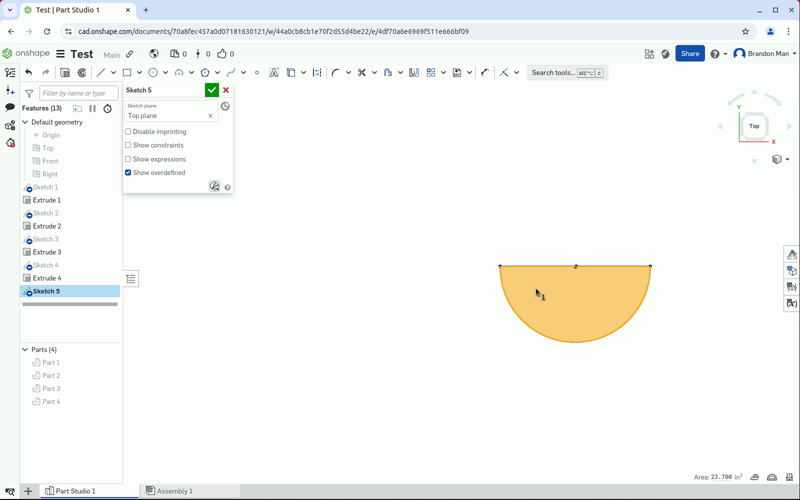
scroll(-6)
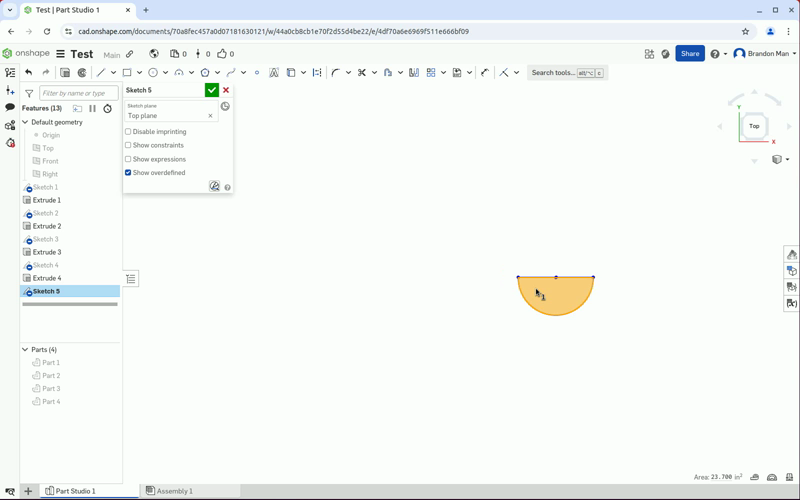
scroll(-6)
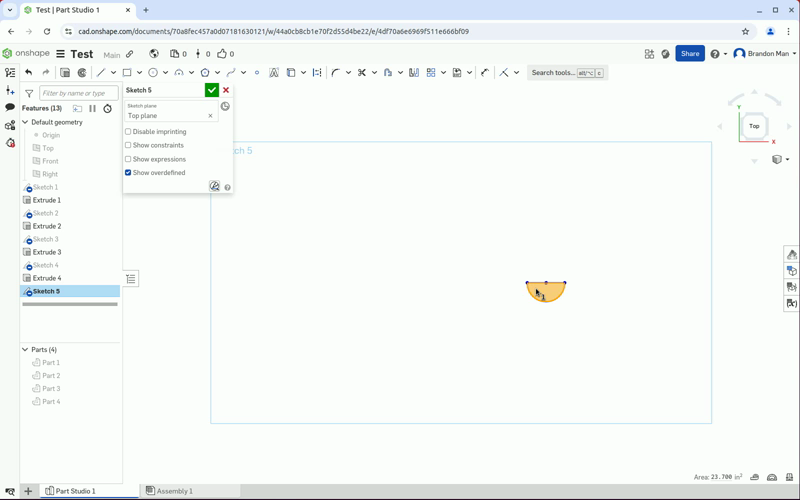
mouse_move(73, 352)
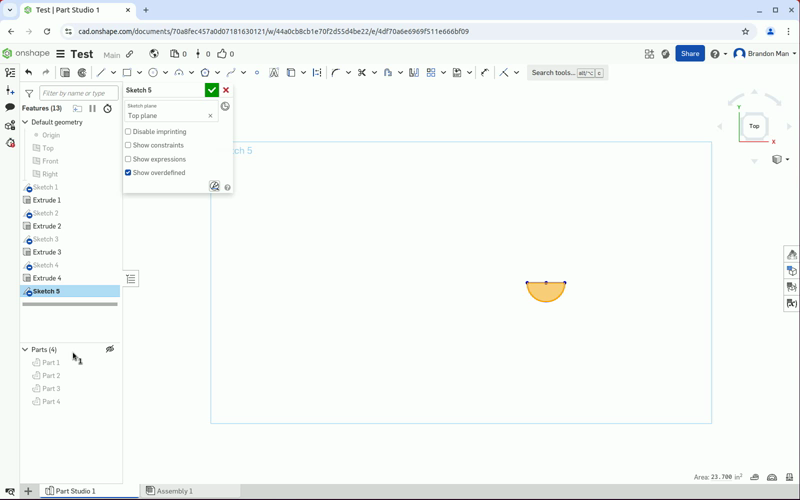
key(shift+y)
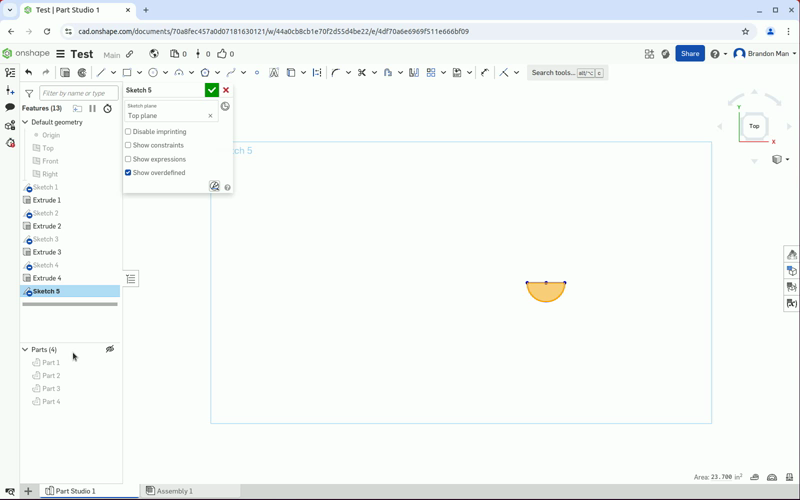
key(shift+e)
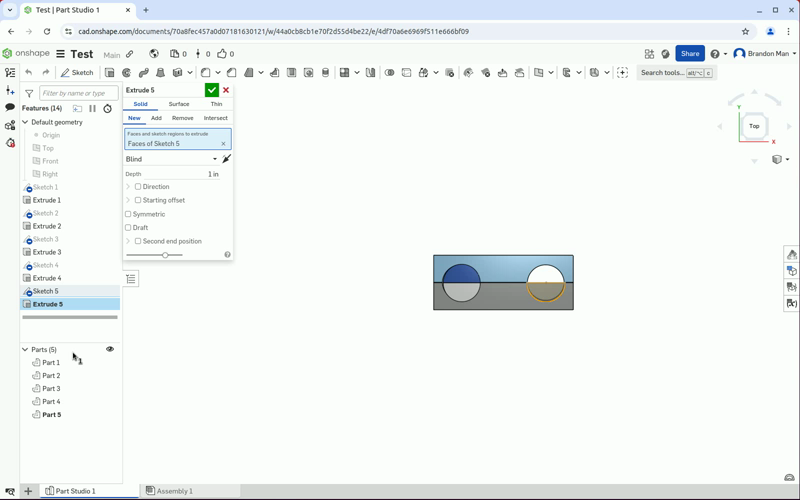
mouse_move(143, 106)
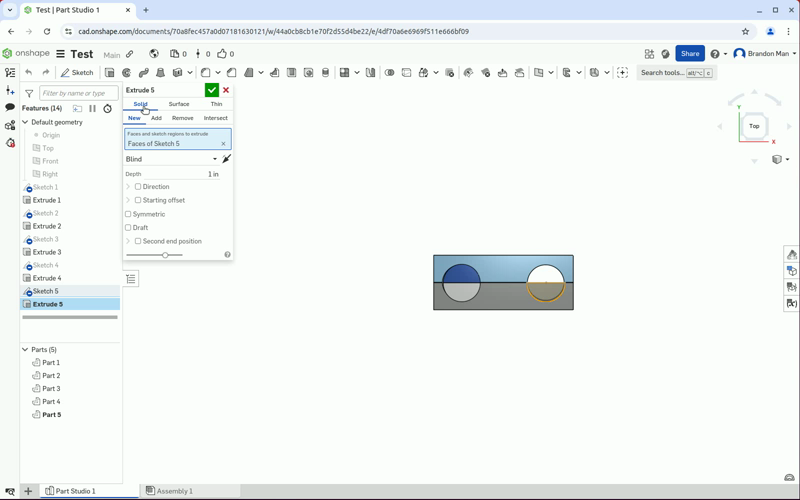
click(143, 106)
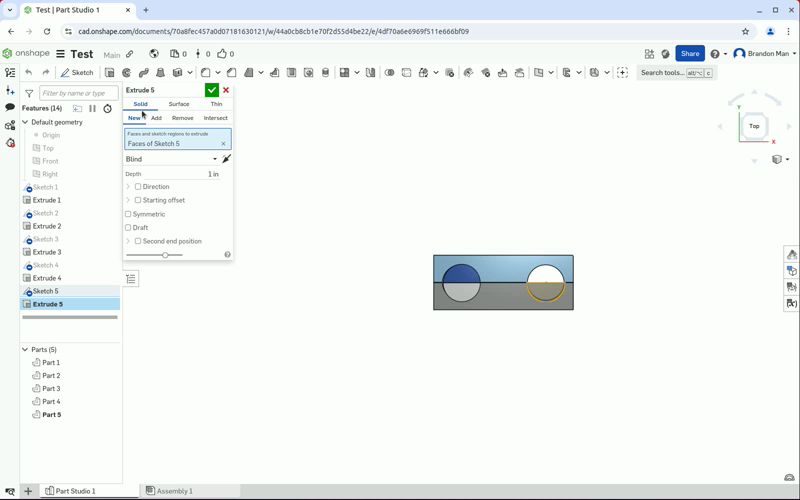
mouse_move(137, 120)
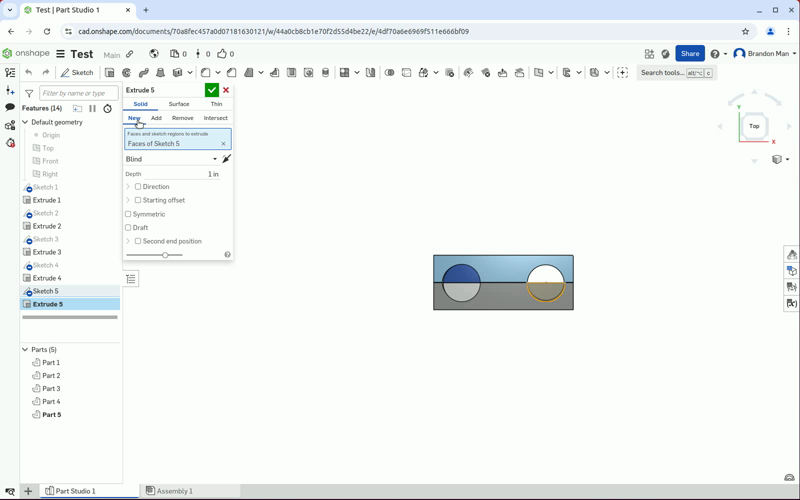
click(137, 120)
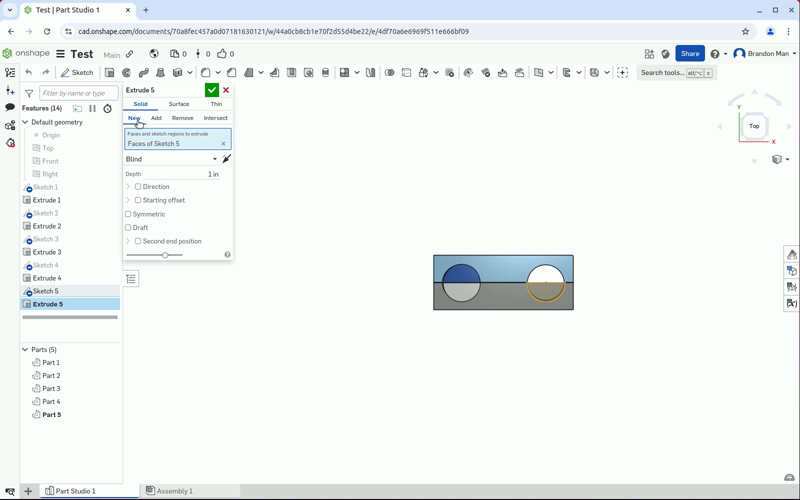
key(tab, 4)
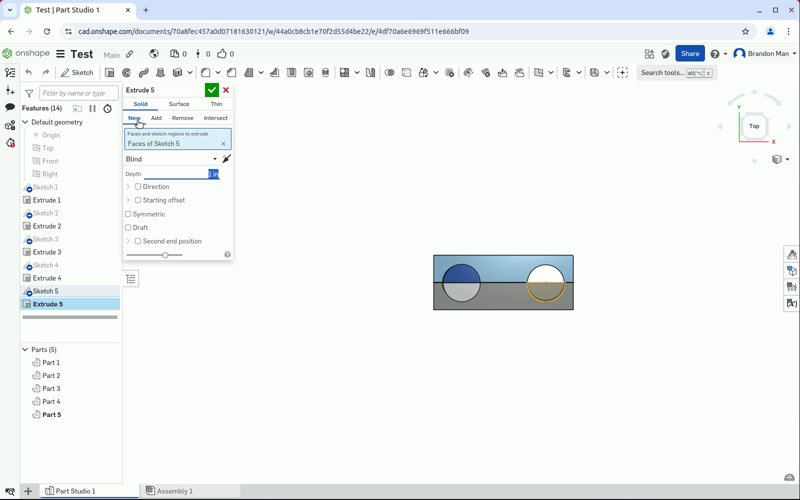
text(11.073)
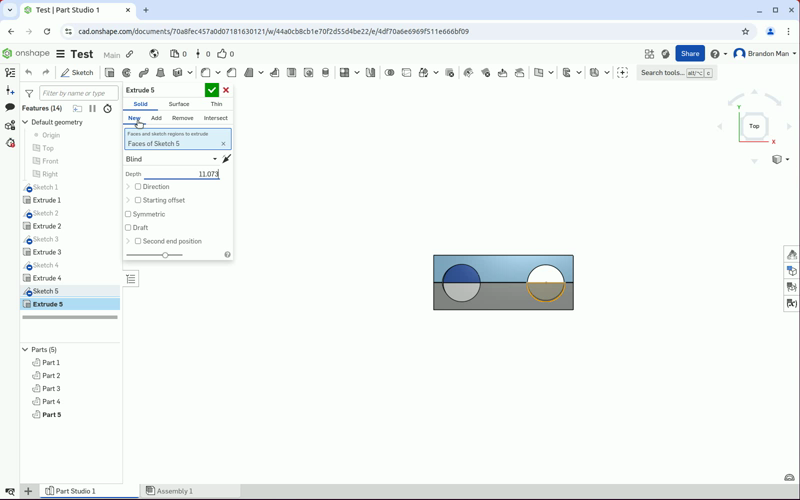
key(enter)
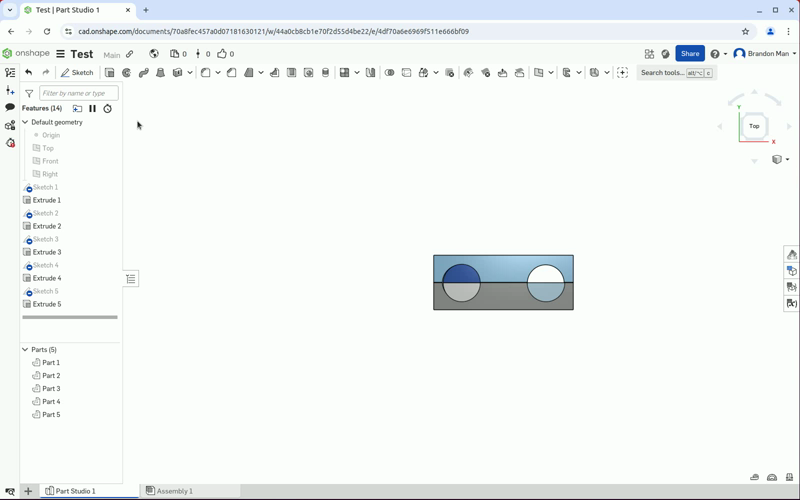
key(shift+h)
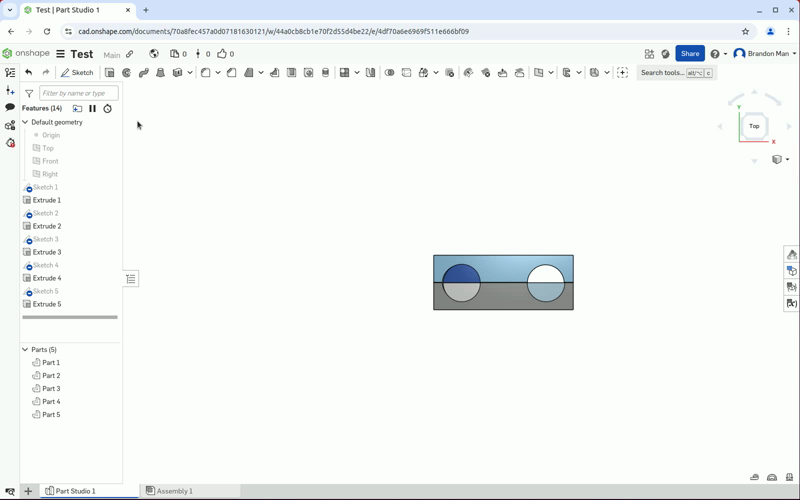
key(shift+h)
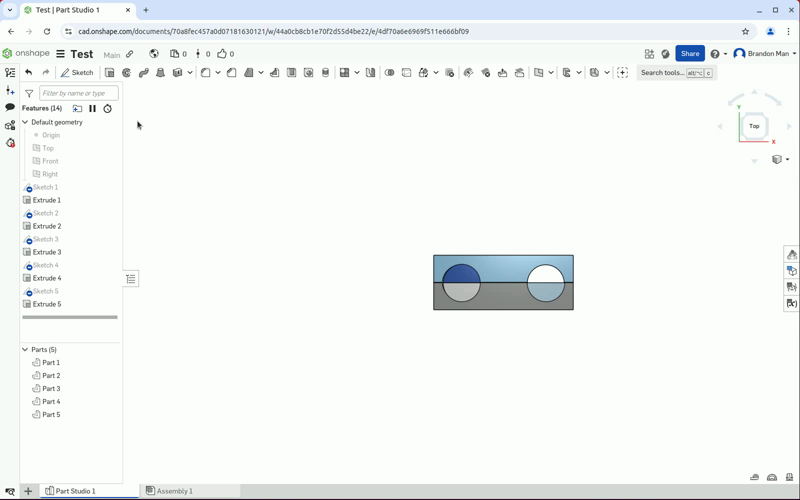
mouse_move(73, 189)
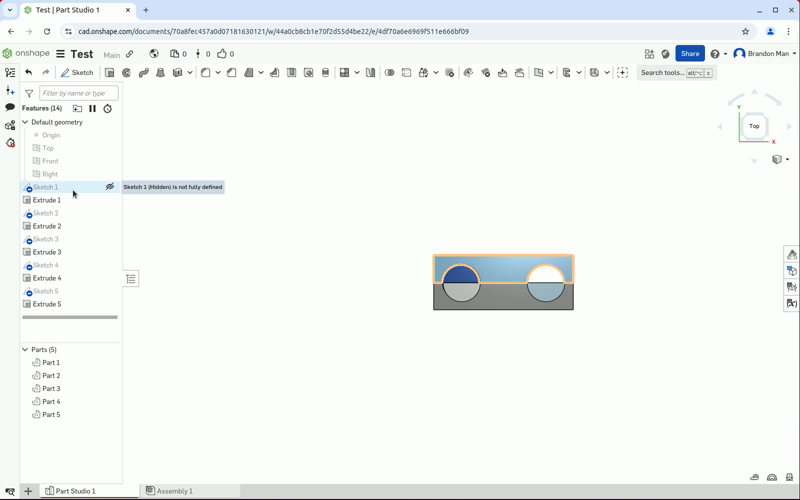
click(73, 189)
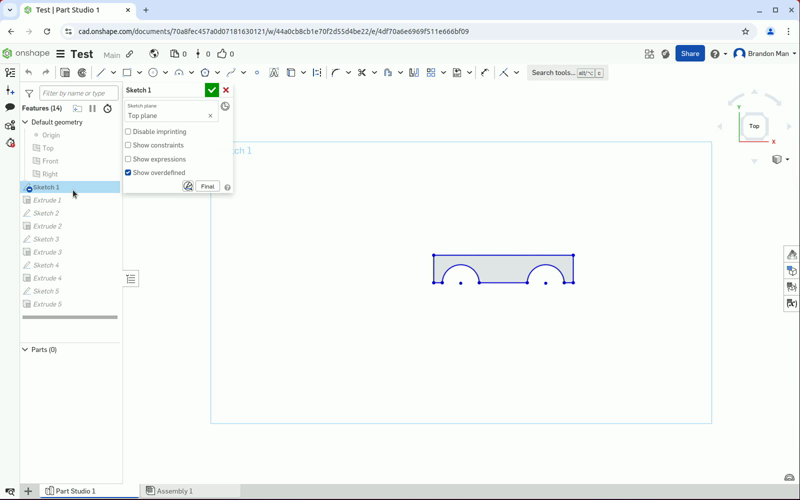
mouse_move(229, 92)
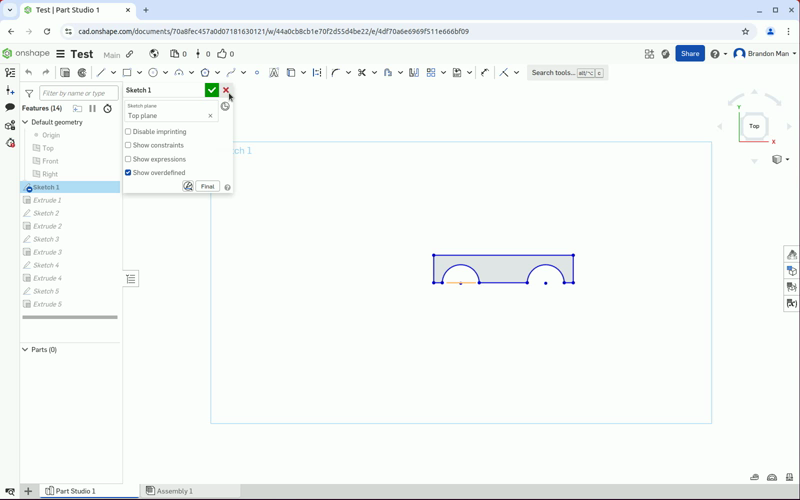
click(229, 92)
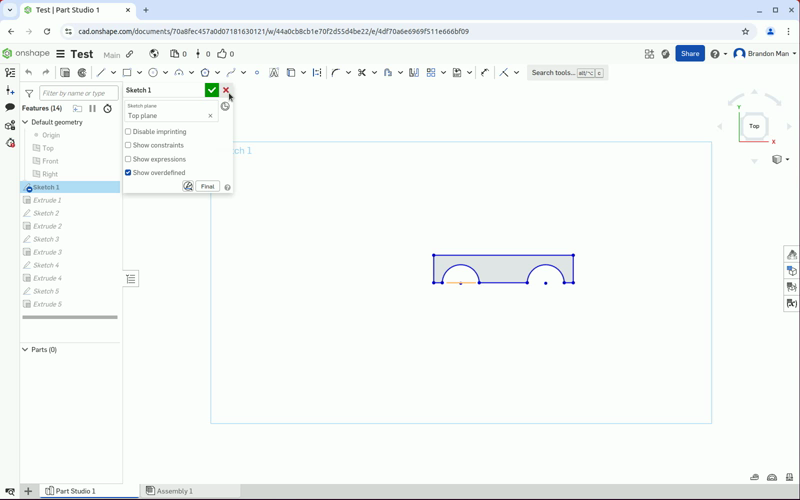
key(shift+s)
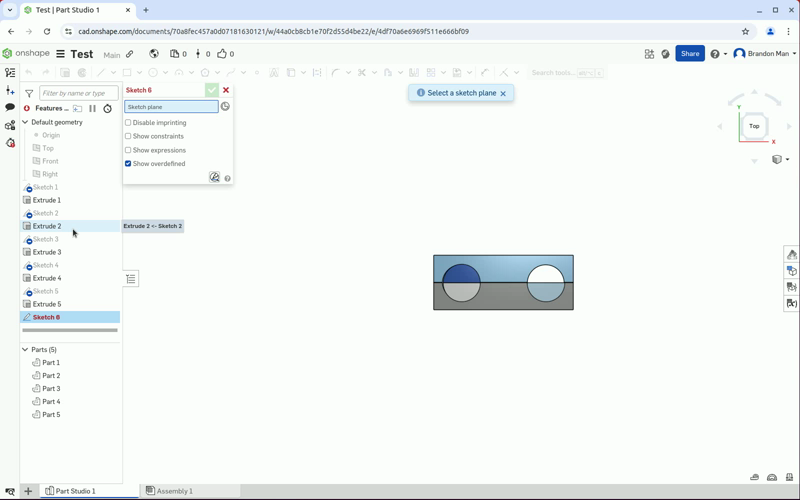
scroll(3)
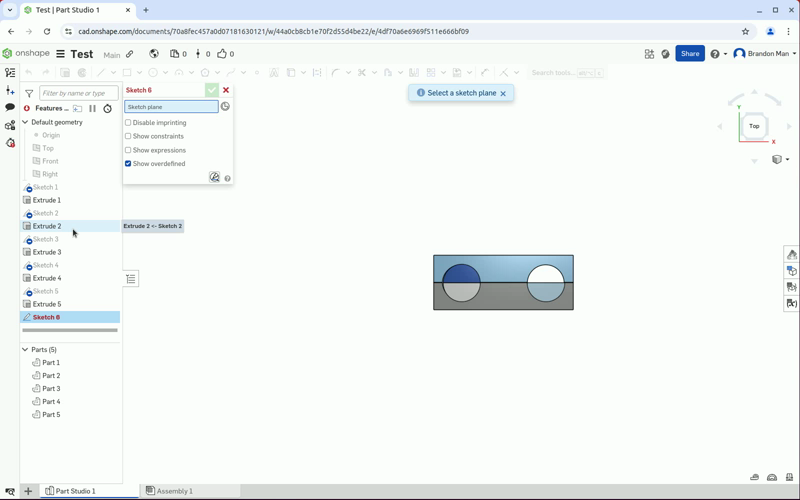
mouse_move(73, 150)
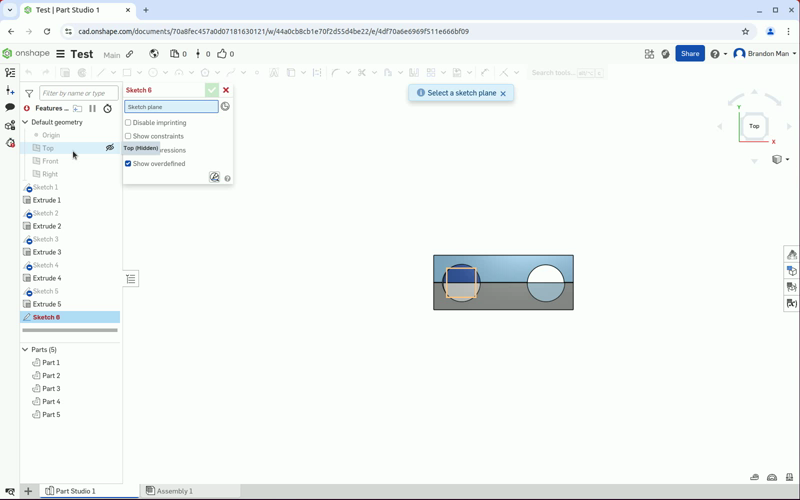
click(73, 150)
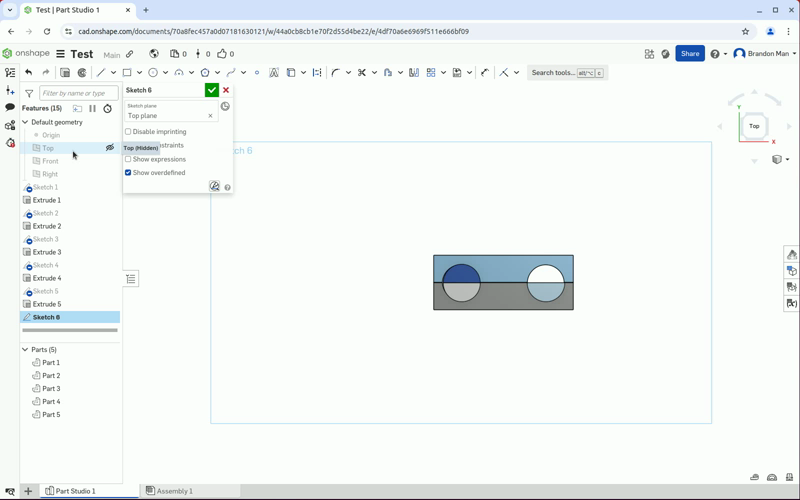
mouse_move(73, 352)
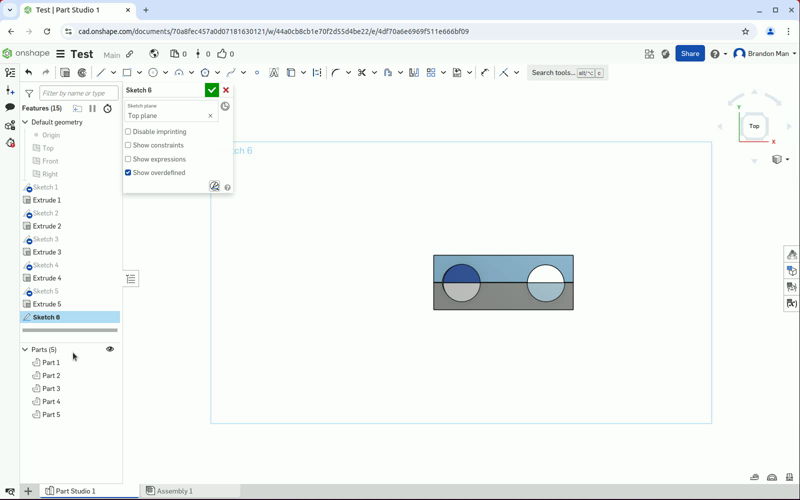
key(y)
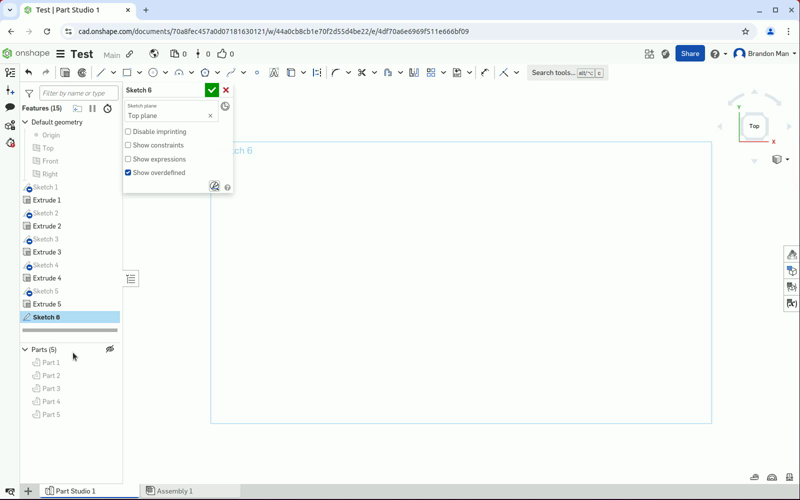
key(l)
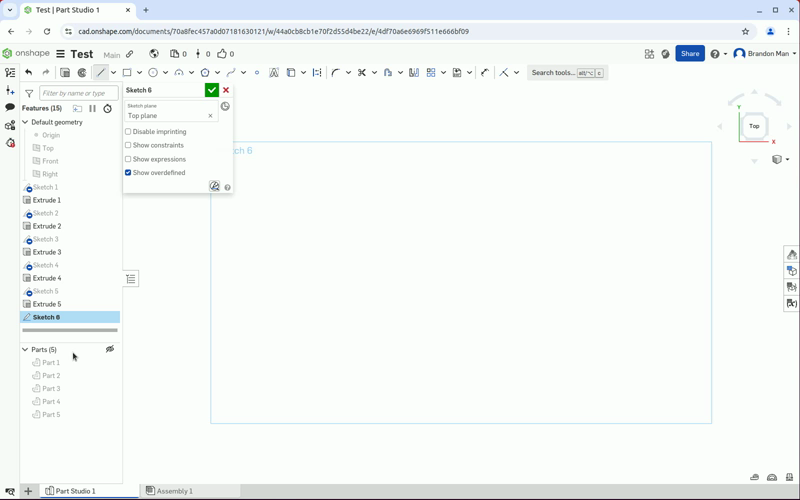
key_down(shift)
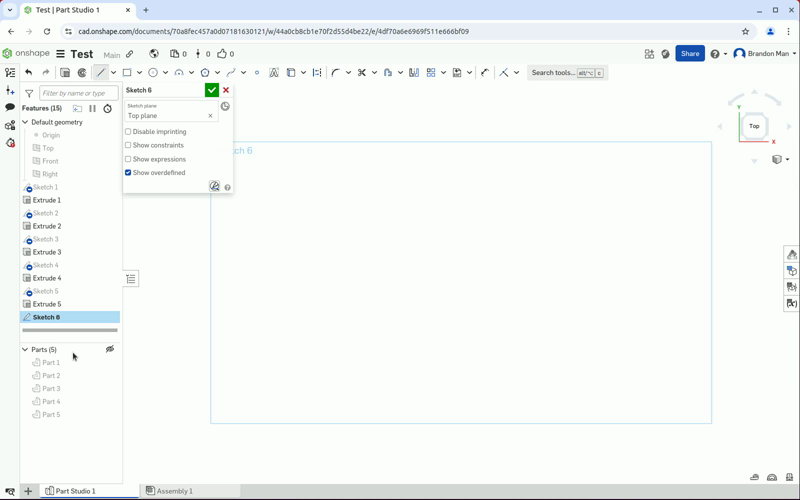
mouse_move(527, 282)
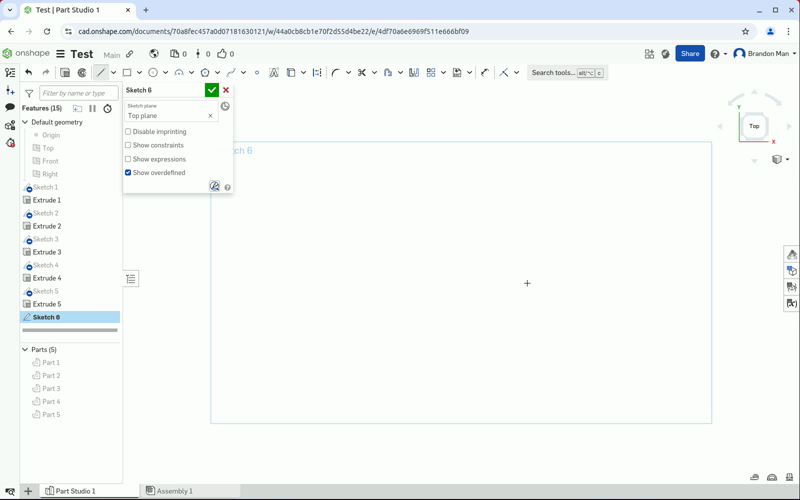
click(527, 282)
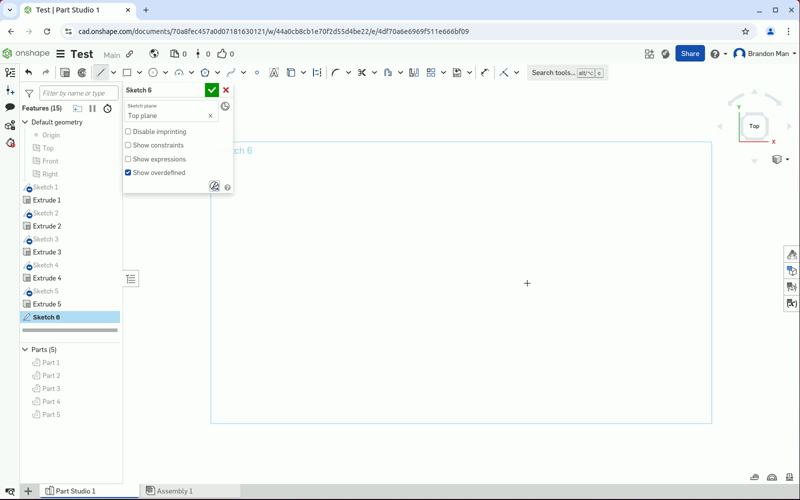
key_up(shift)
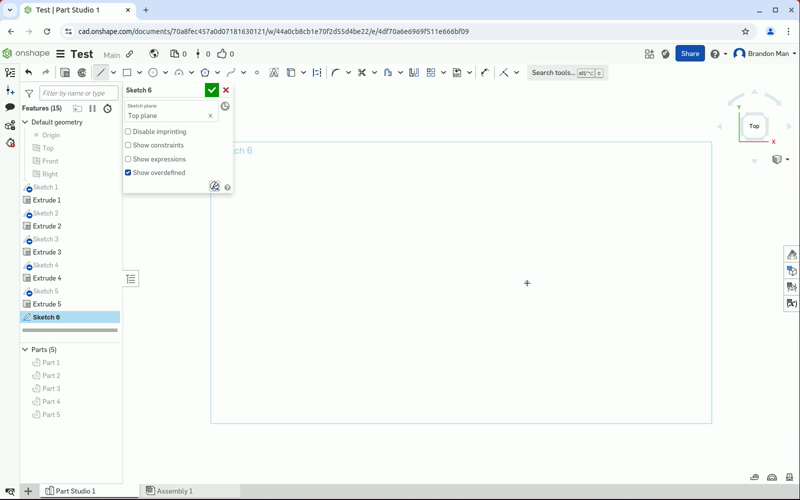
key_down(shift)
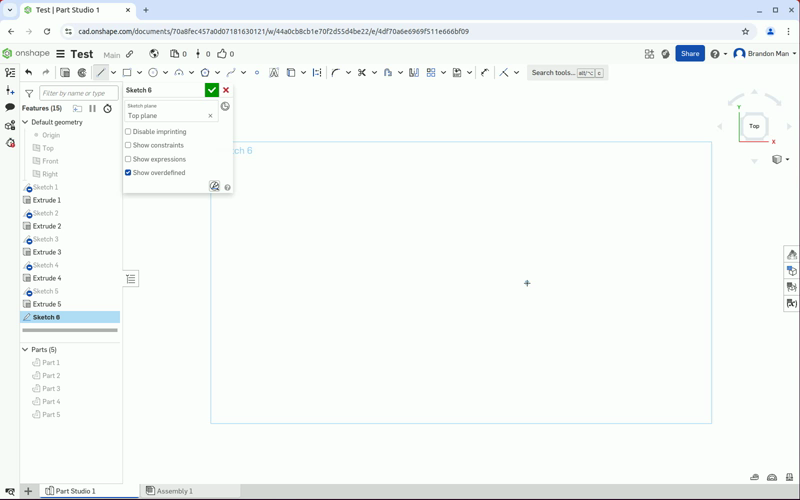
mouse_move(557, 282)
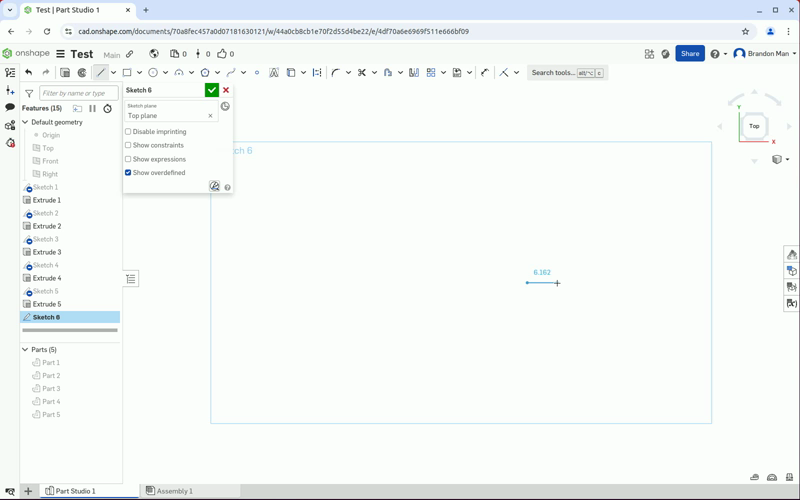
mouse_move(546, 282)
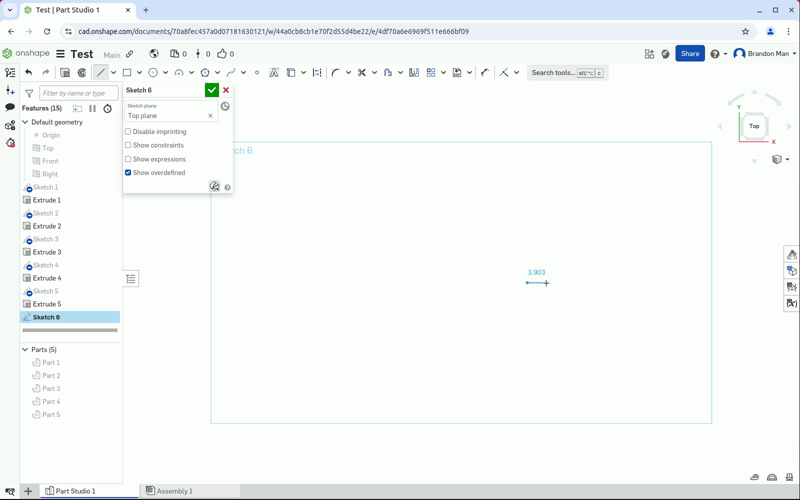
click(546, 282)
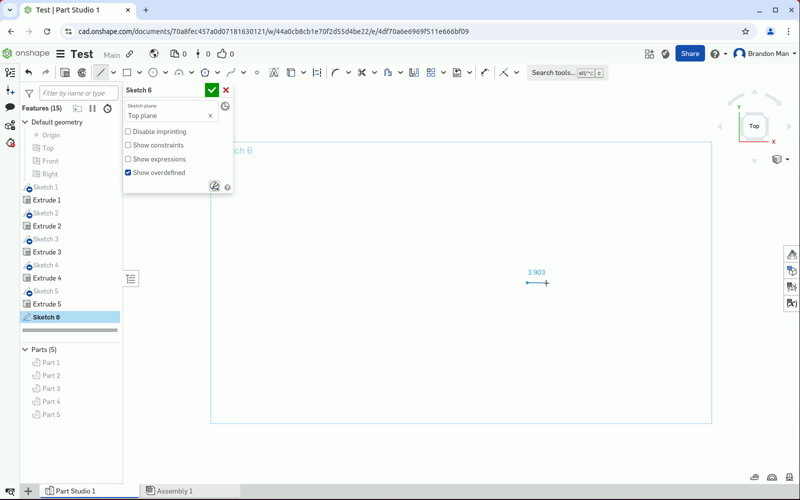
key_up(shift)
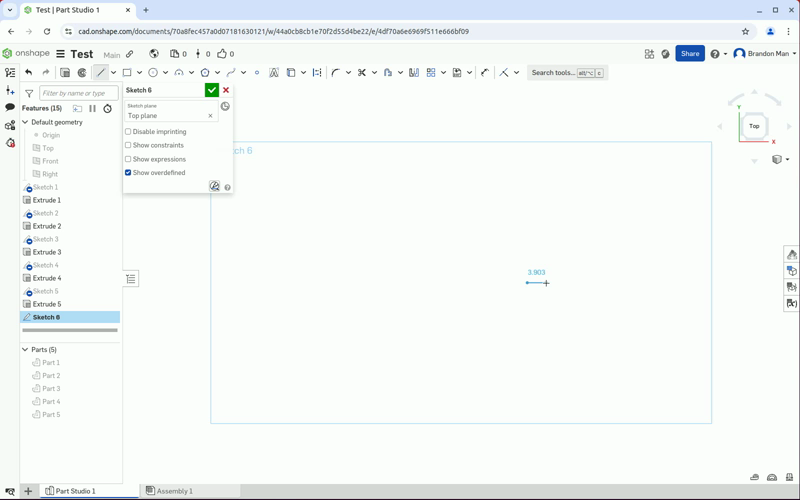
key_down(shift)
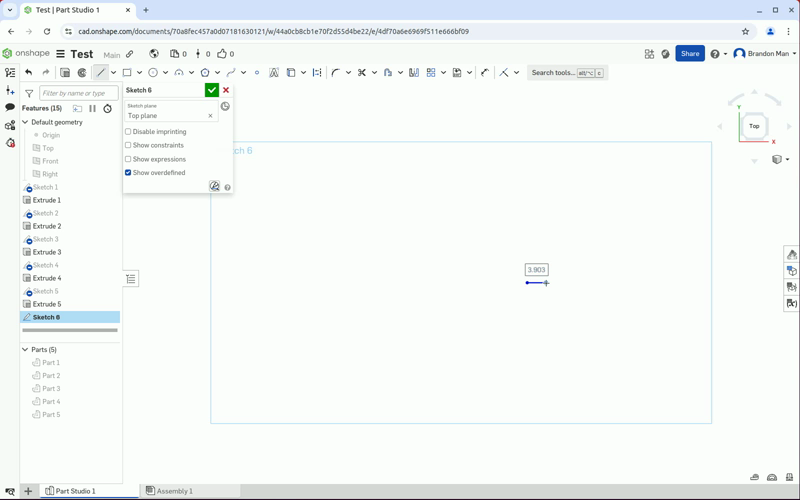
mouse_move(576, 282)
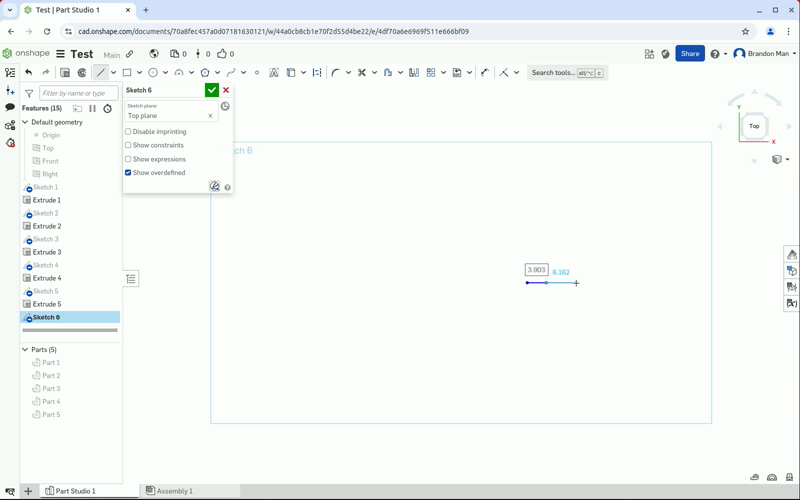
mouse_move(564, 282)
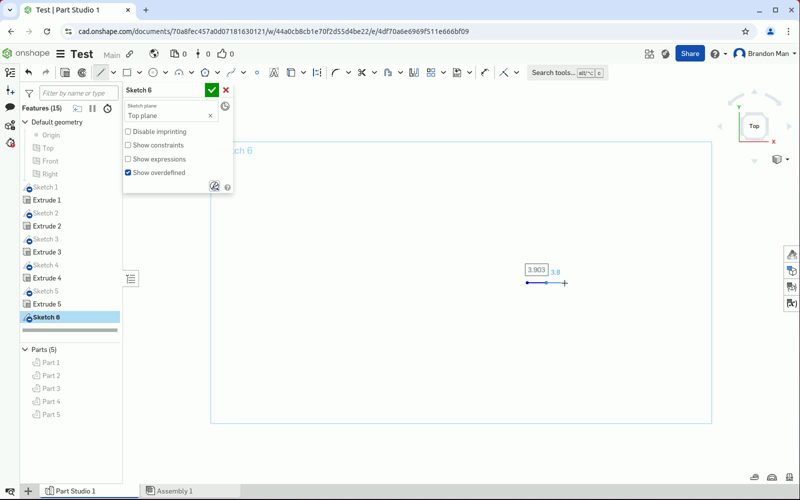
click(564, 282)
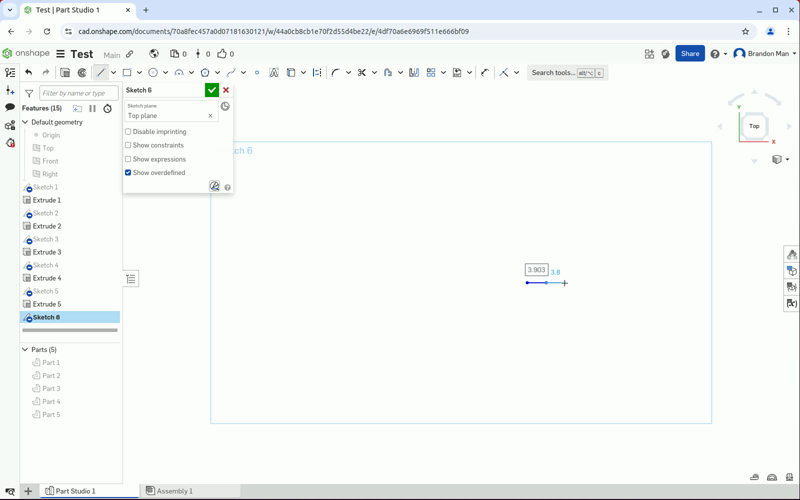
key_up(shift)
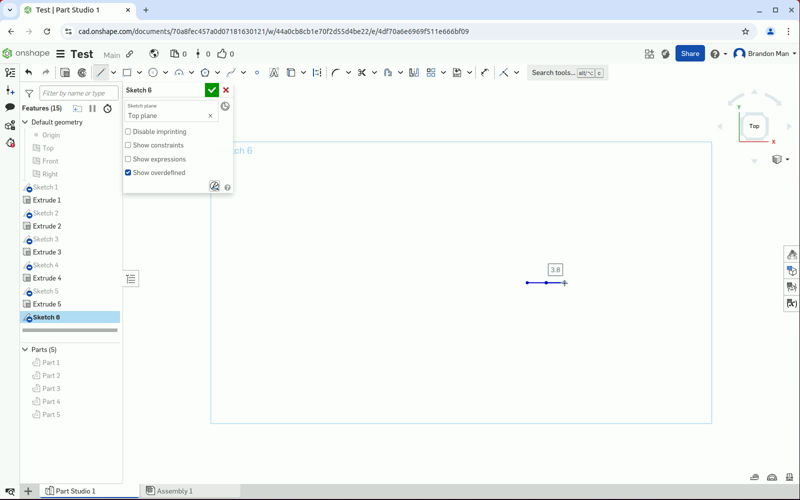
key(esc)
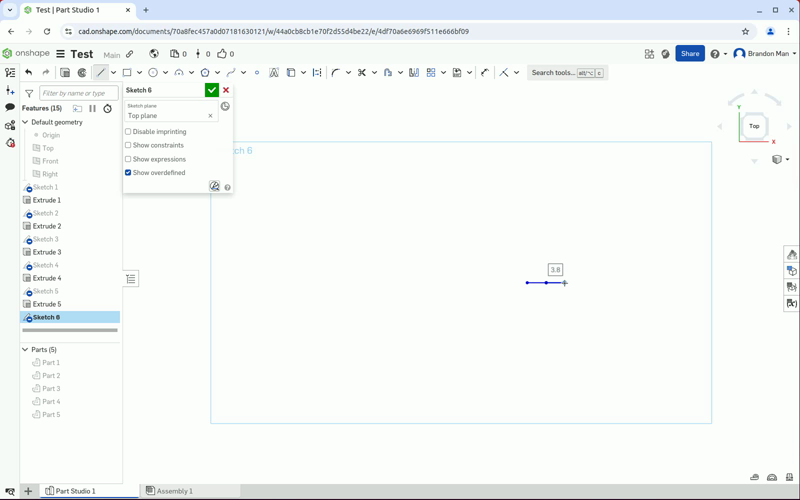
key(a)
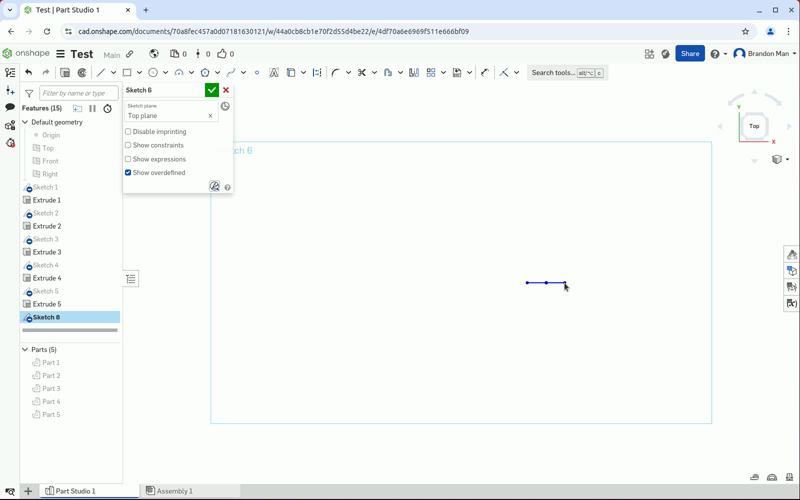
mouse_move(564, 282)
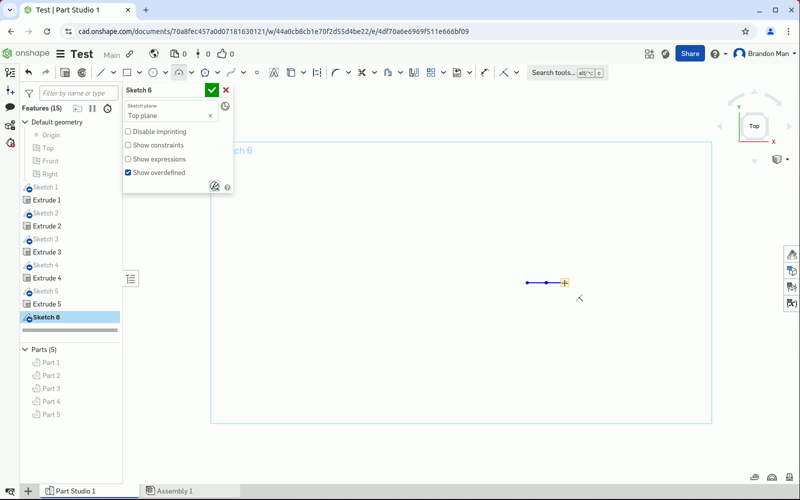
click(564, 282)
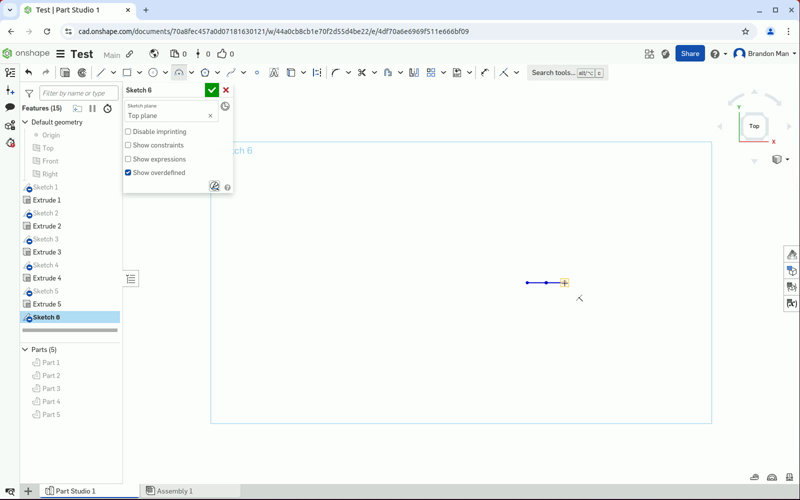
mouse_move(527, 282)
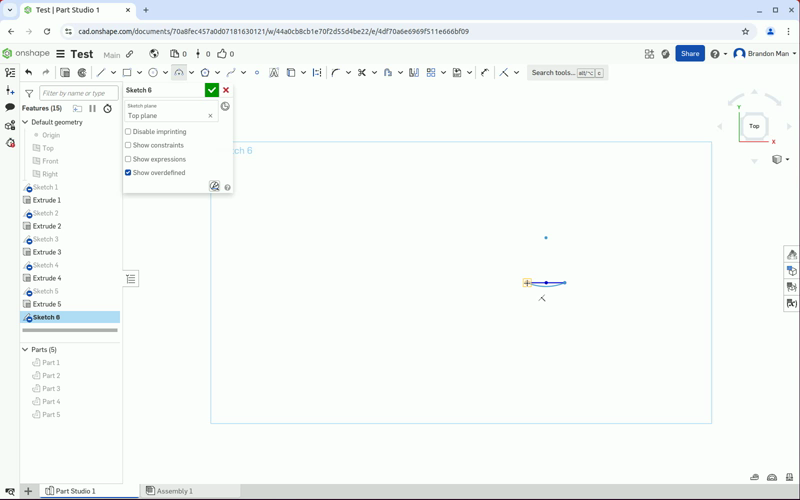
click(527, 282)
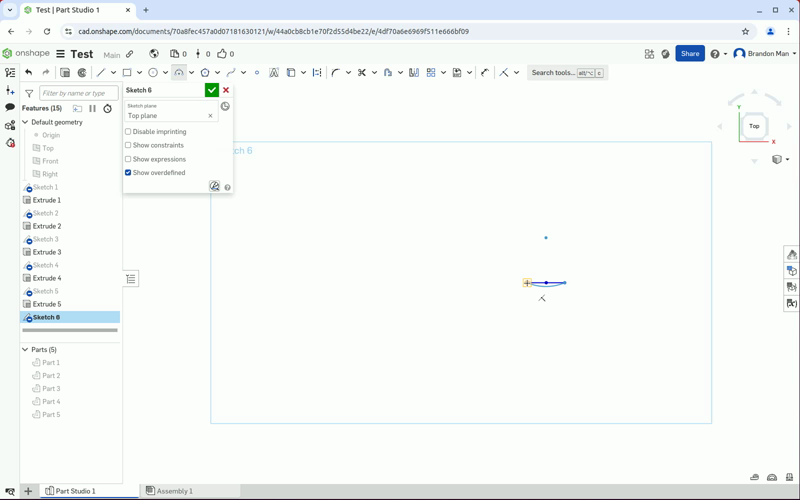
key_down(shift)
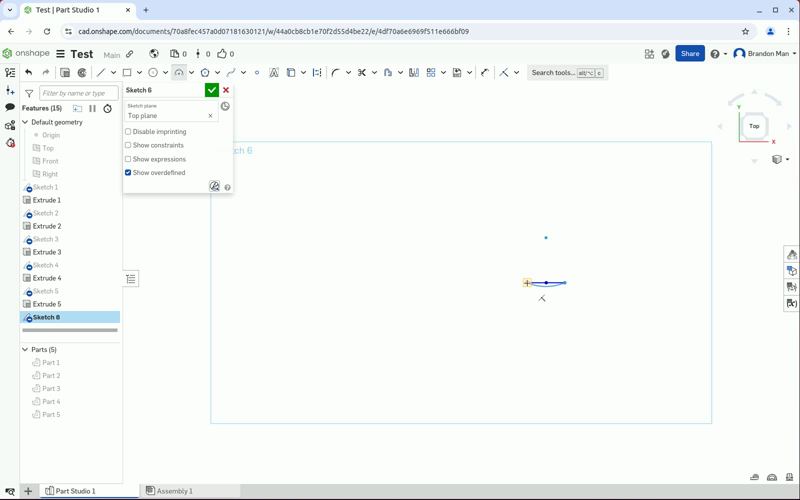
mouse_move(546, 264)
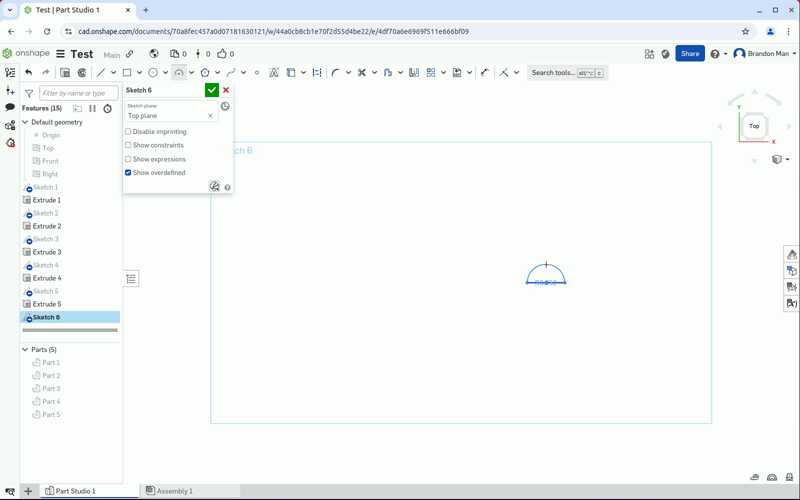
click(546, 264)
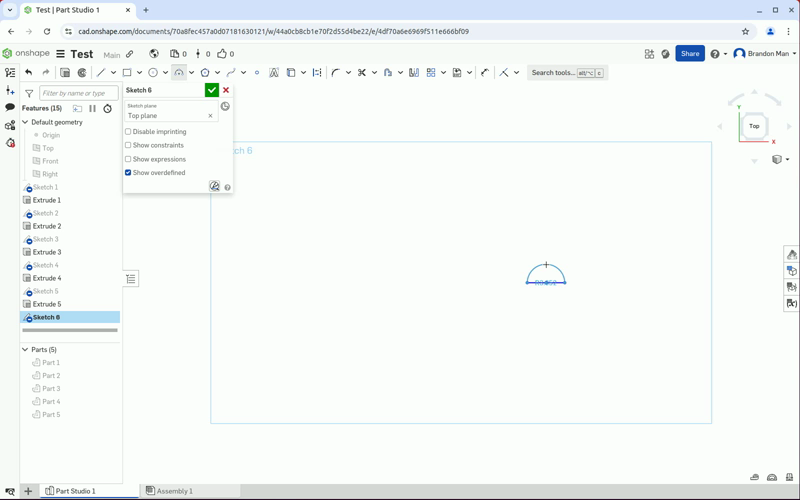
key_up(shift)
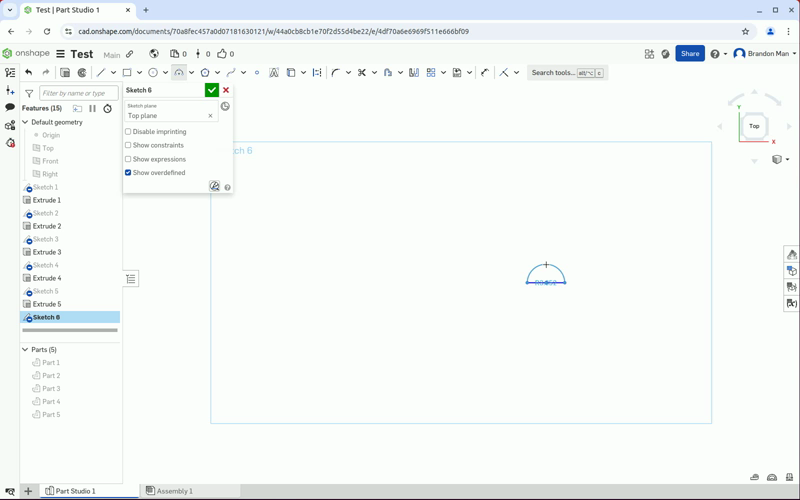
key(esc)
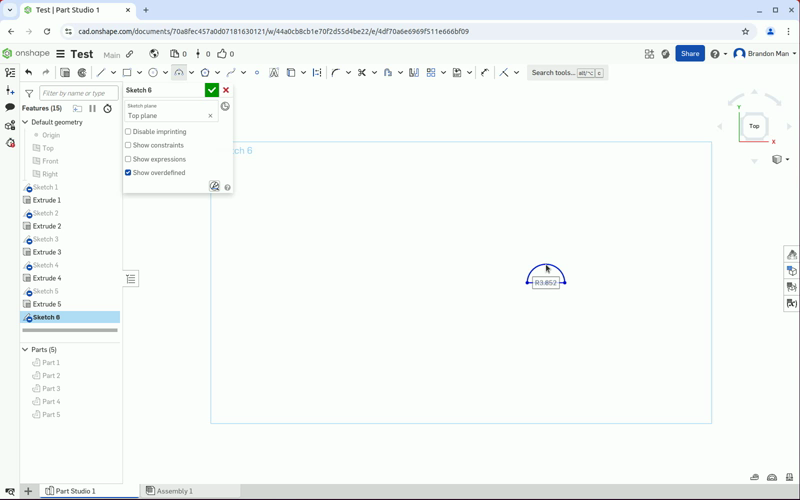
mouse_move(534, 276)
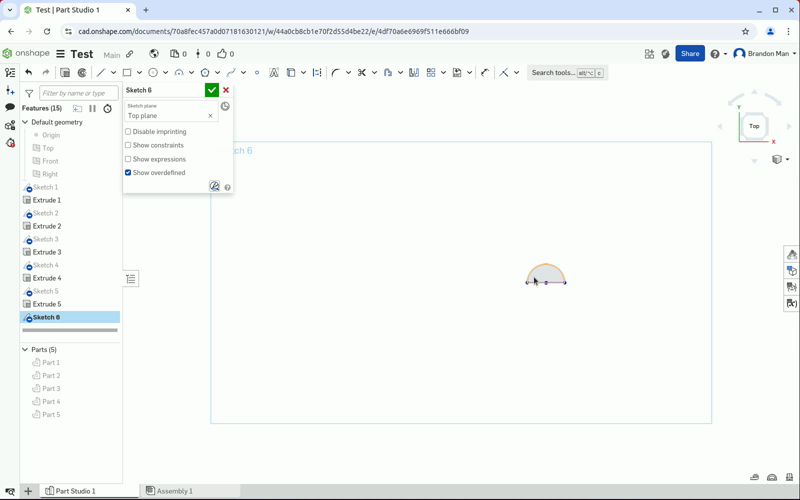
scroll(6)
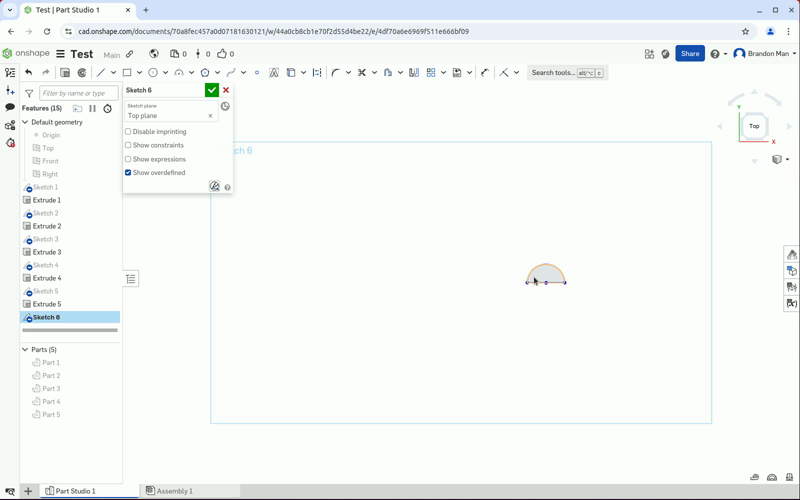
scroll(6)
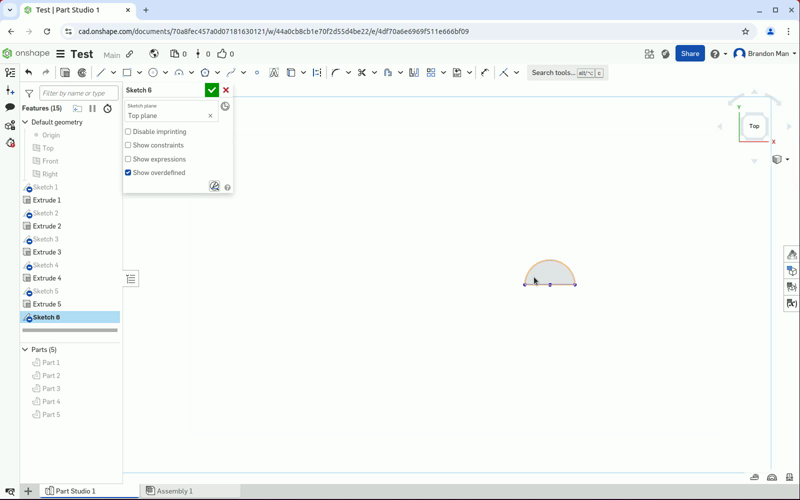
scroll(6)
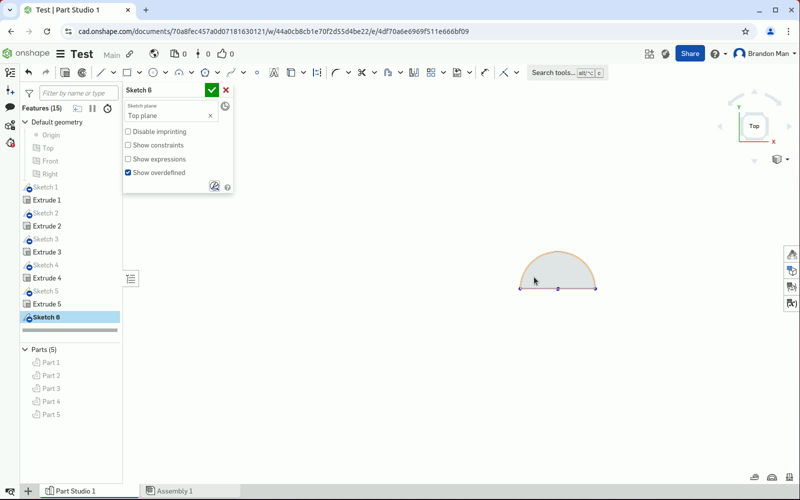
scroll(6)
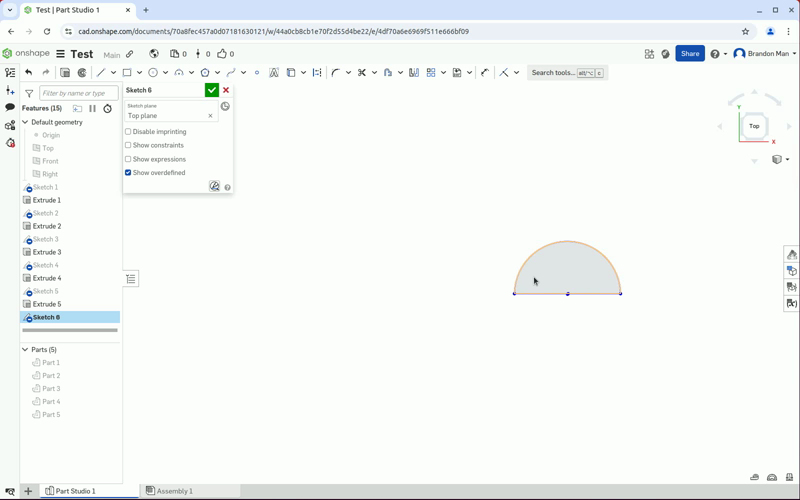
scroll(6)
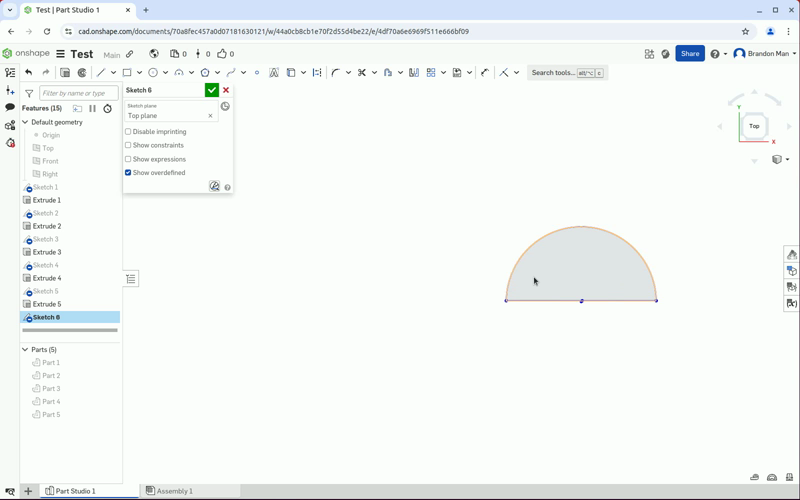
scroll(6)
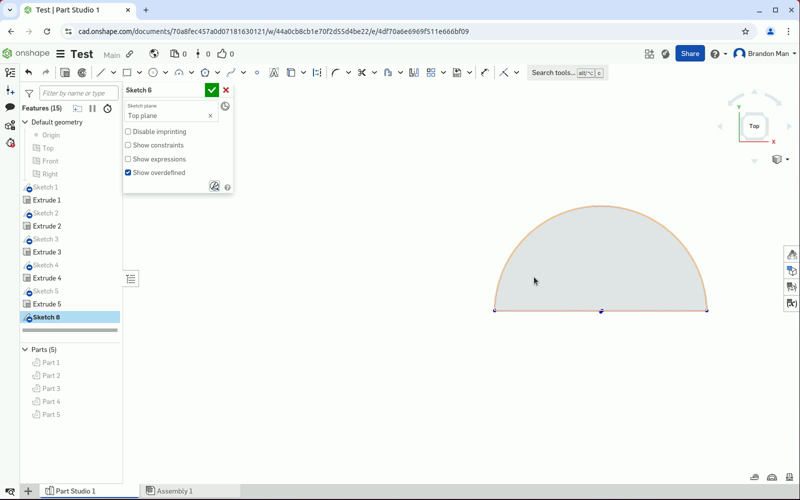
scroll(6)
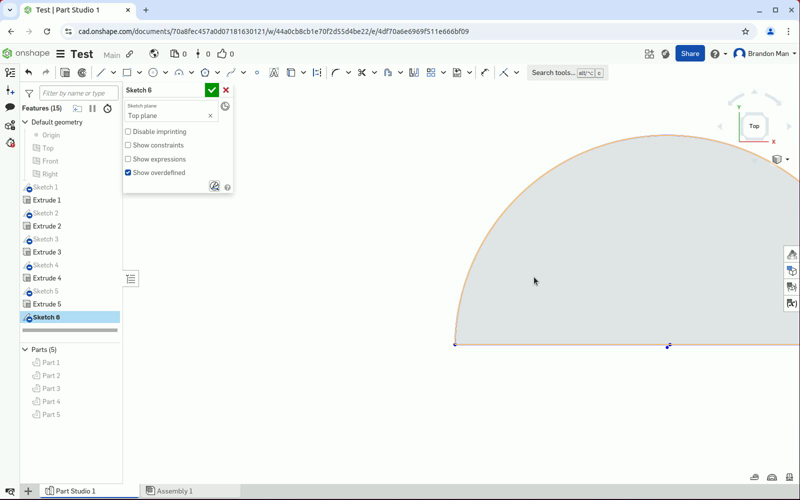
click(534, 276)
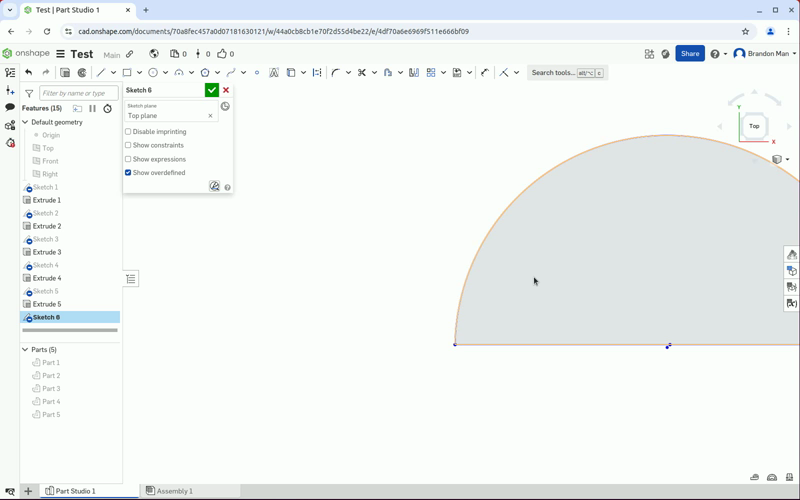
scroll(-6)
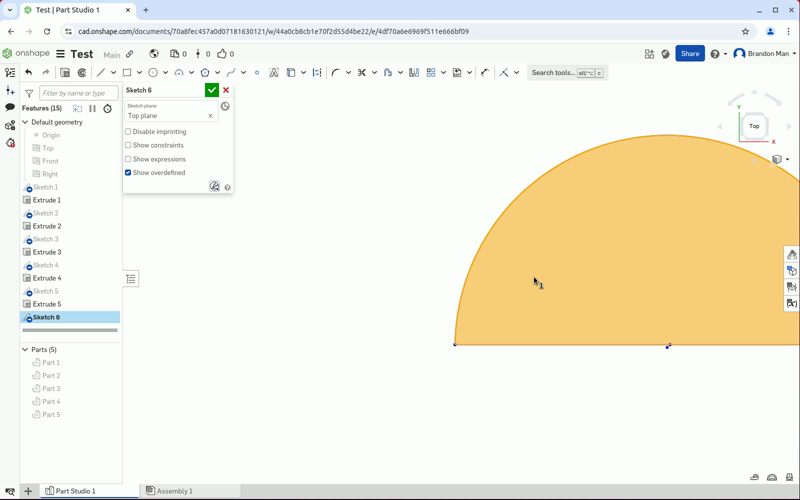
scroll(-6)
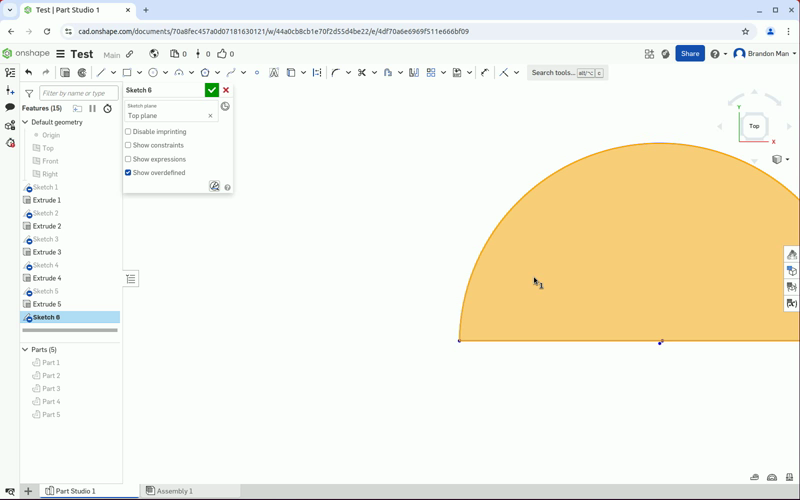
scroll(-6)
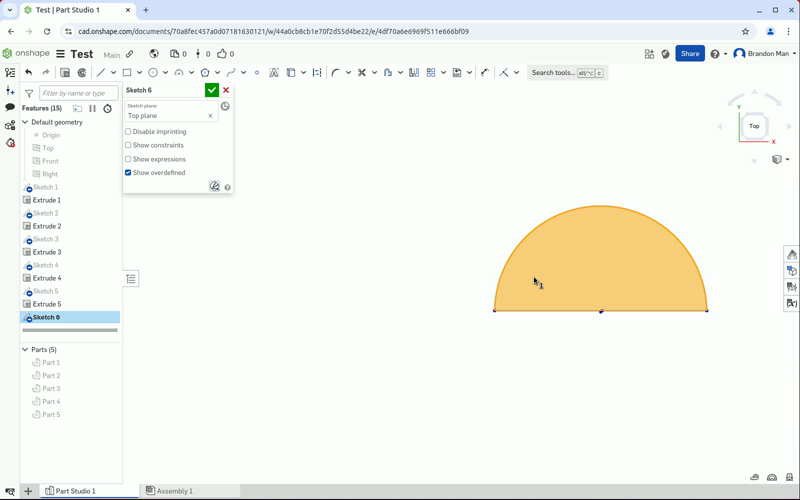
scroll(-6)
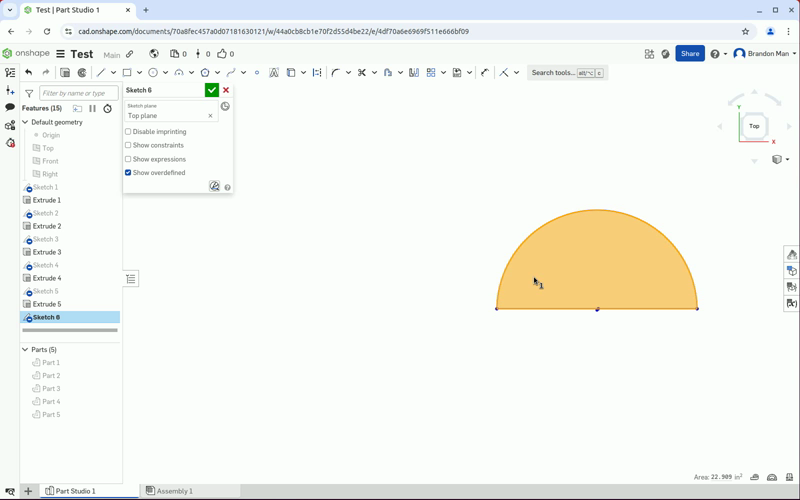
scroll(-6)
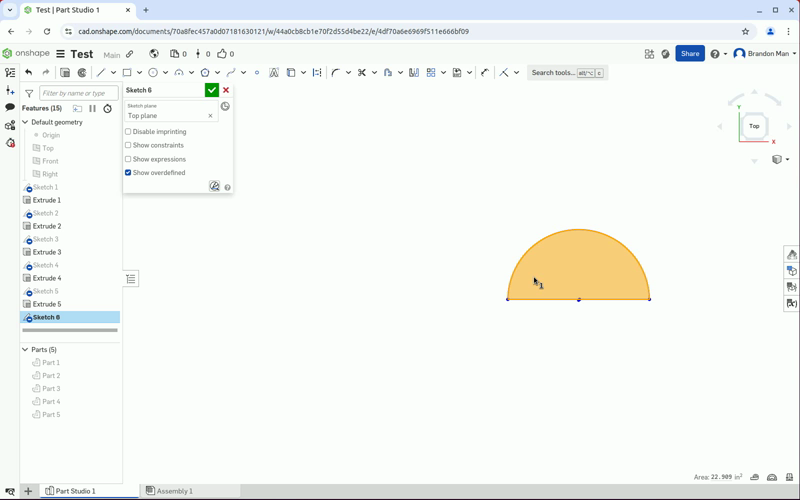
scroll(-6)
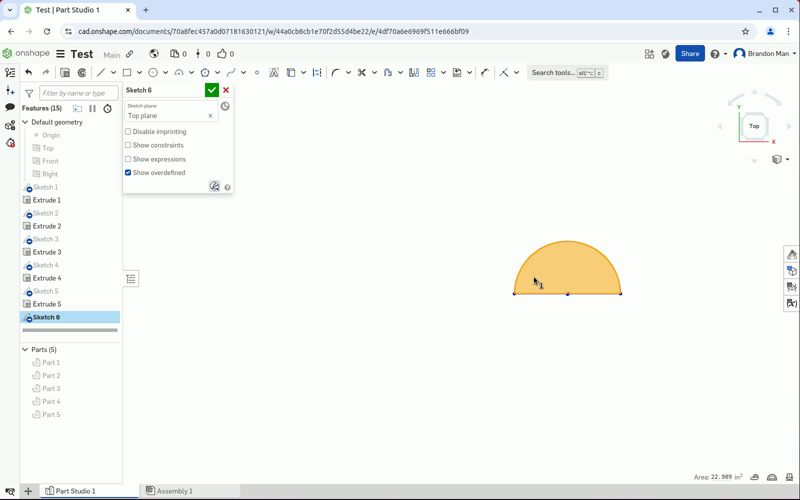
scroll(-6)
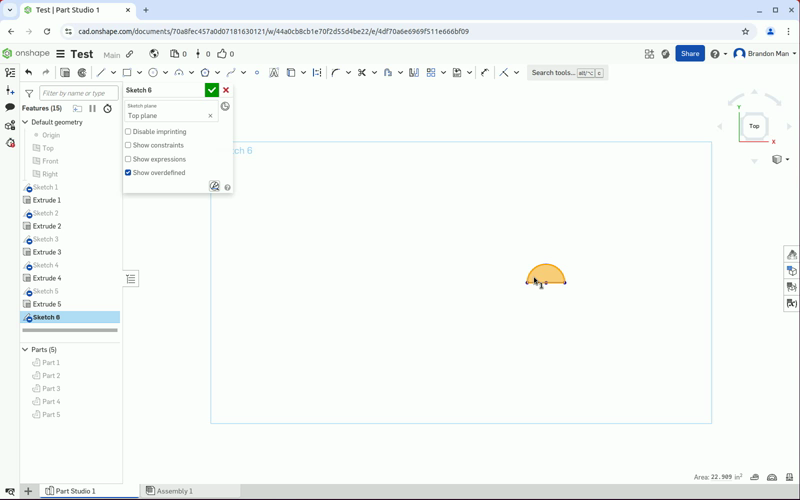
mouse_move(73, 352)
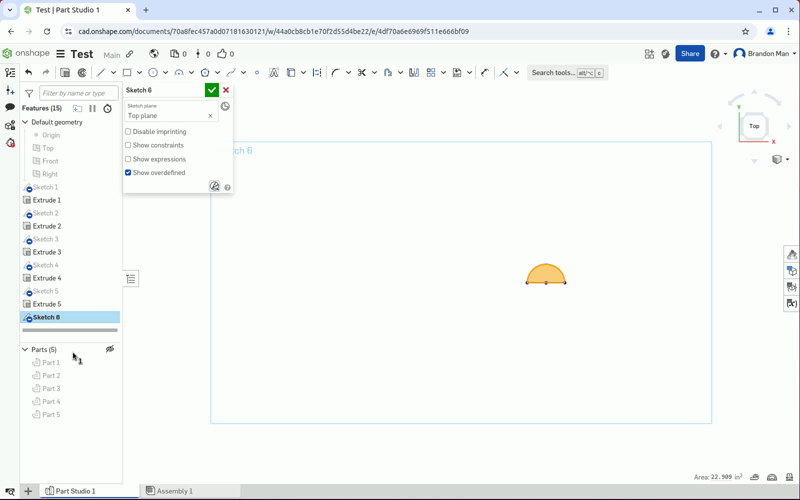
key(shift+y)
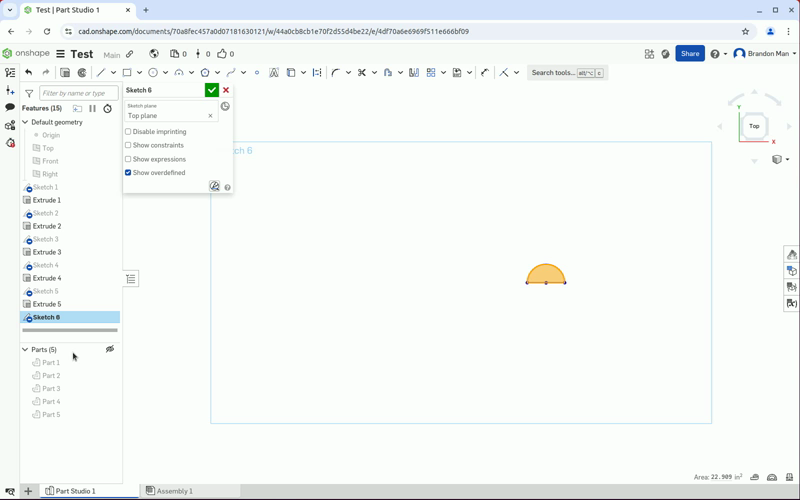
key(shift+e)
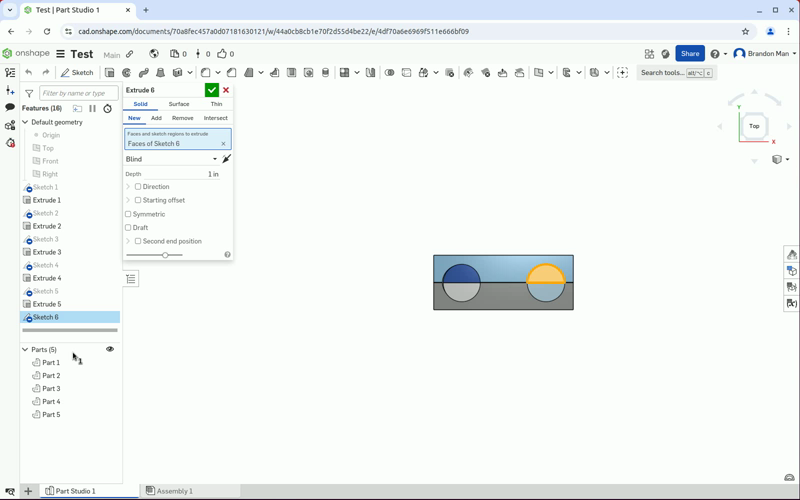
mouse_move(143, 106)
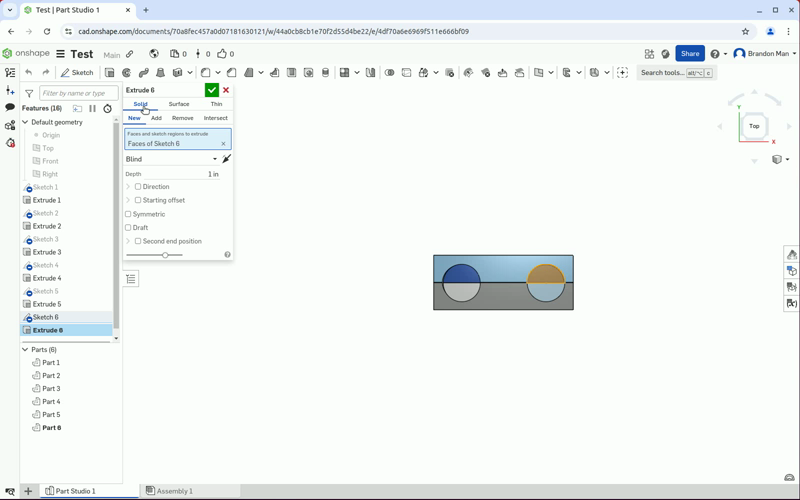
click(143, 106)
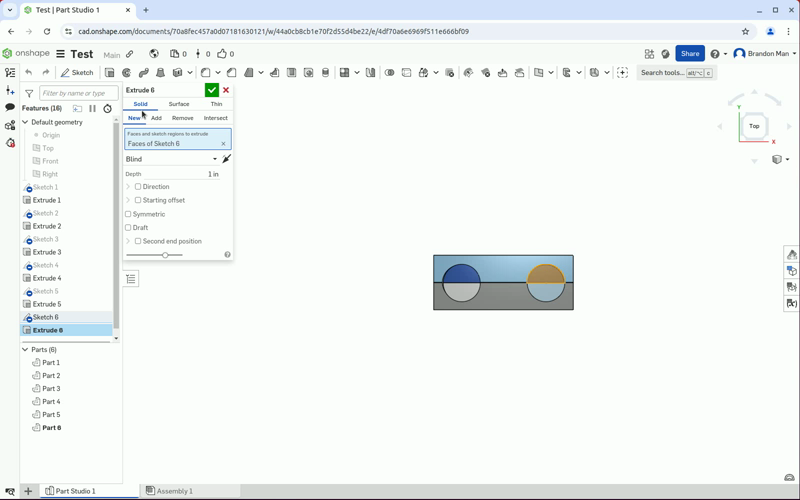
mouse_move(137, 120)
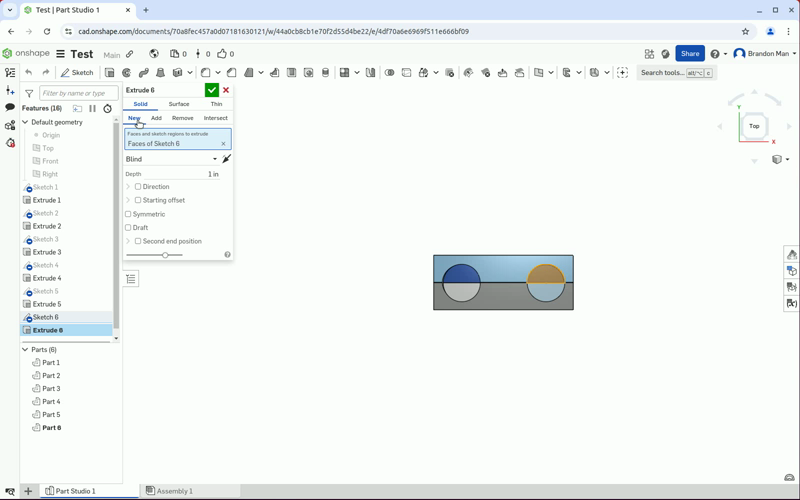
click(137, 120)
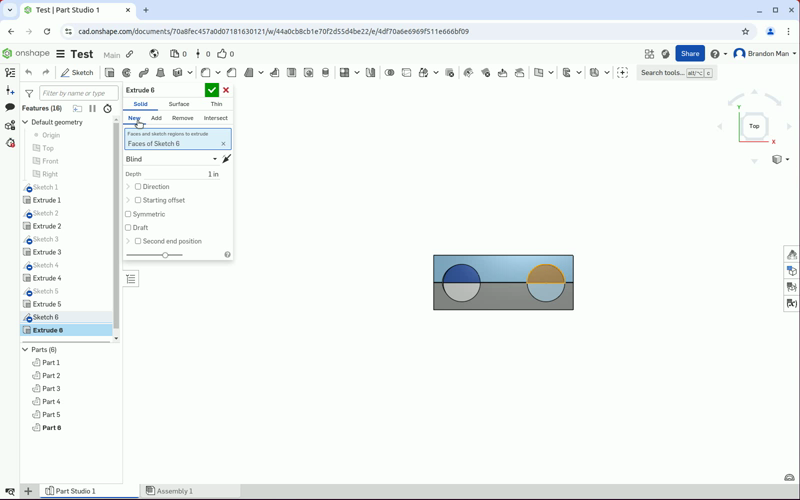
key(tab, 4)
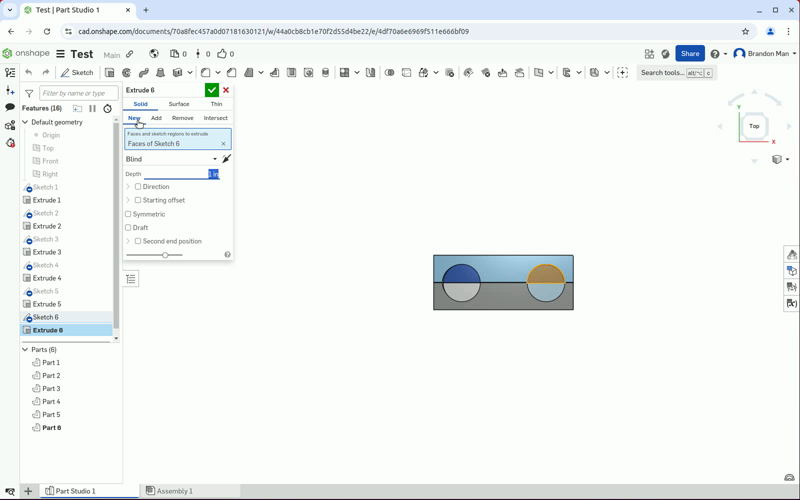
text(11.073)
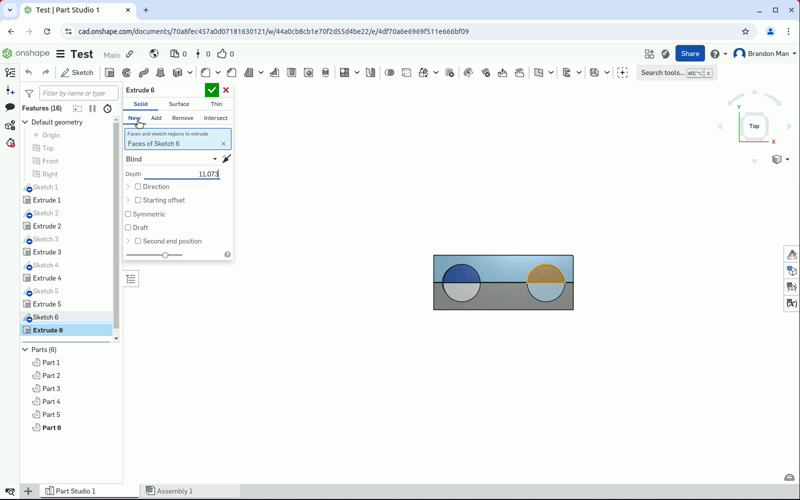
key(enter)
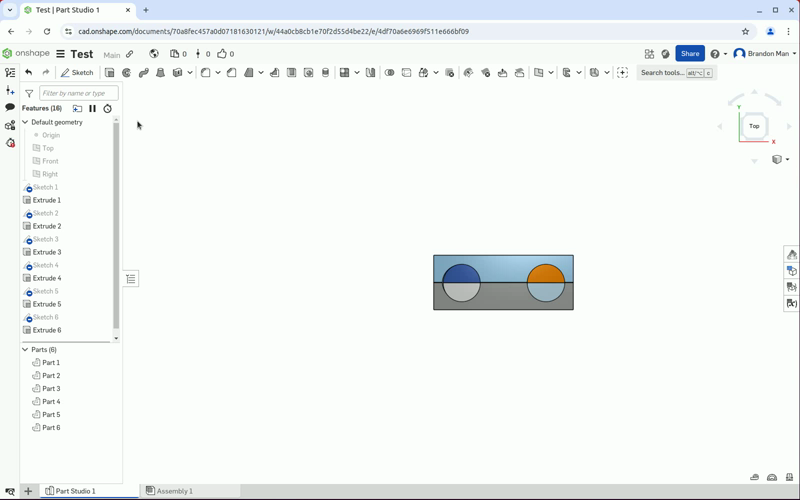
key(shift+h)
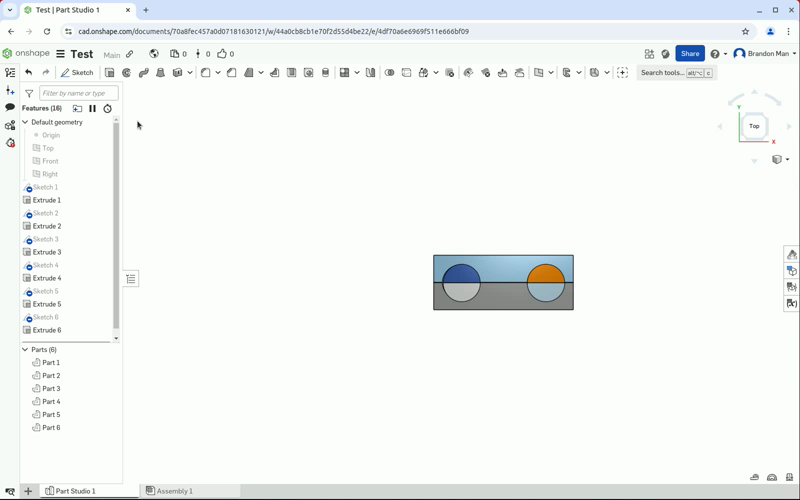
key(shift+h)
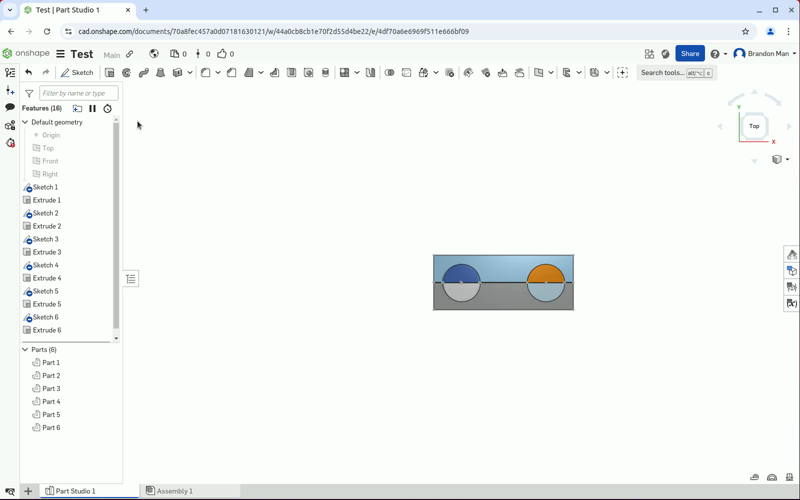
key(shift+7)
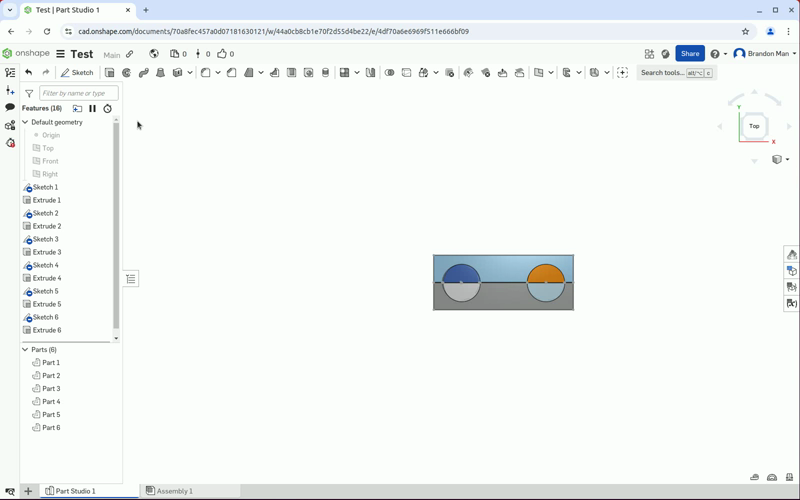
key(up, 3)
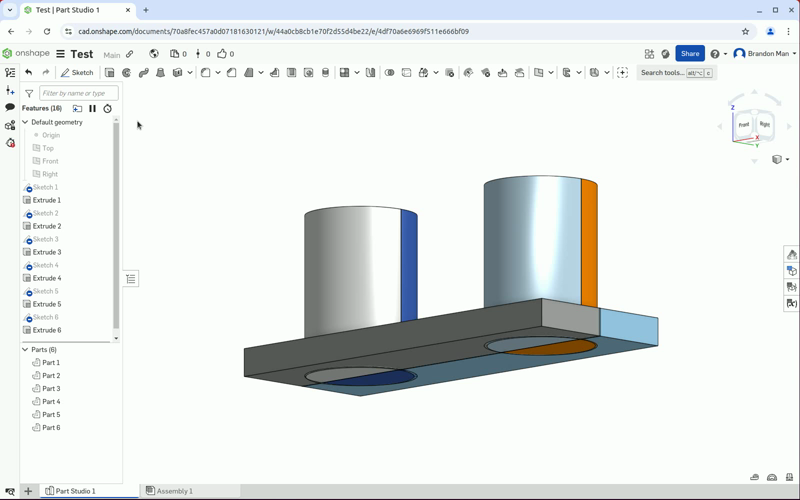
key(left, 3)
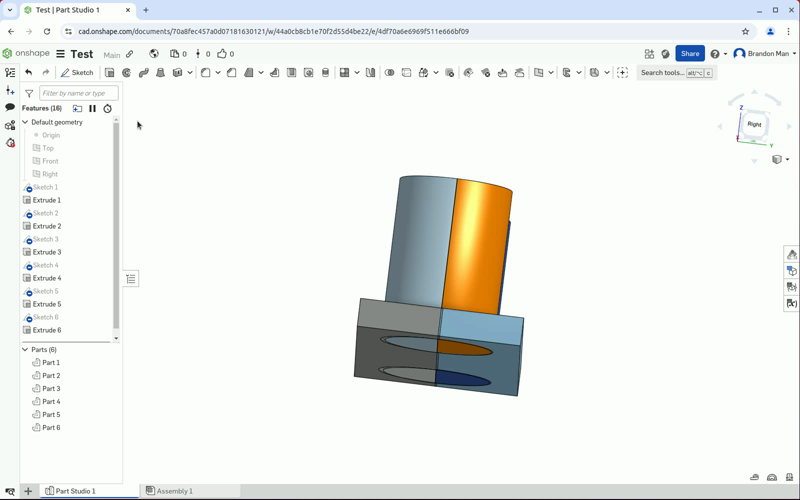
key(right, 3)
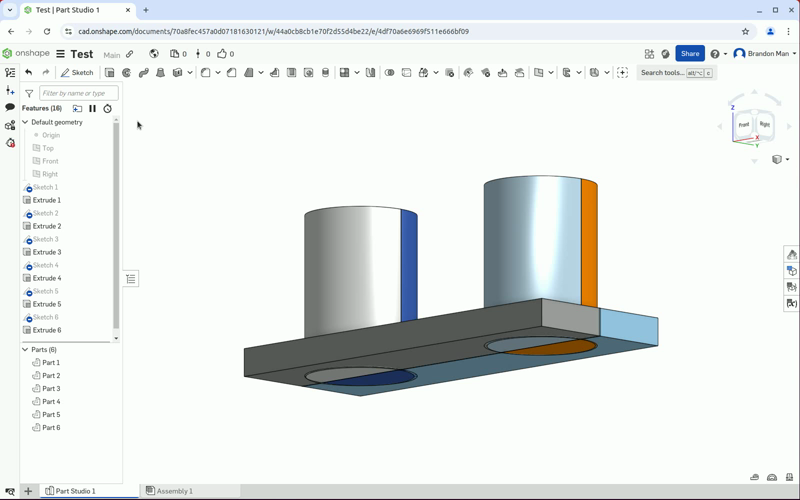
key(down, 3)
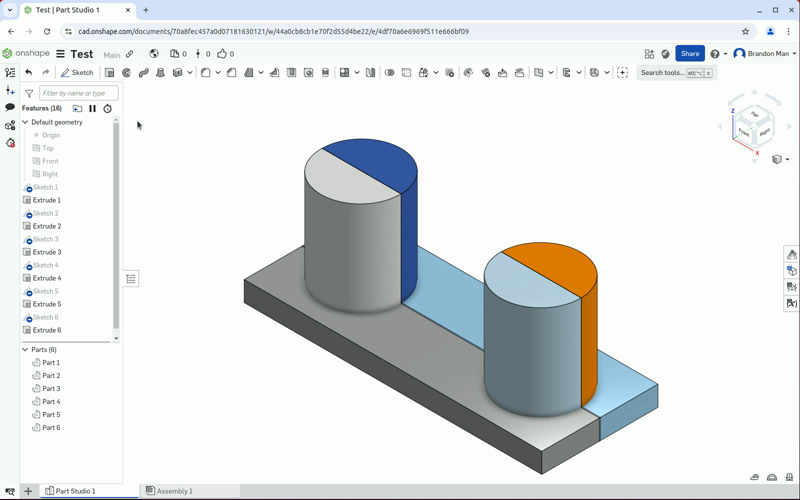
mouse_move(69, 189)
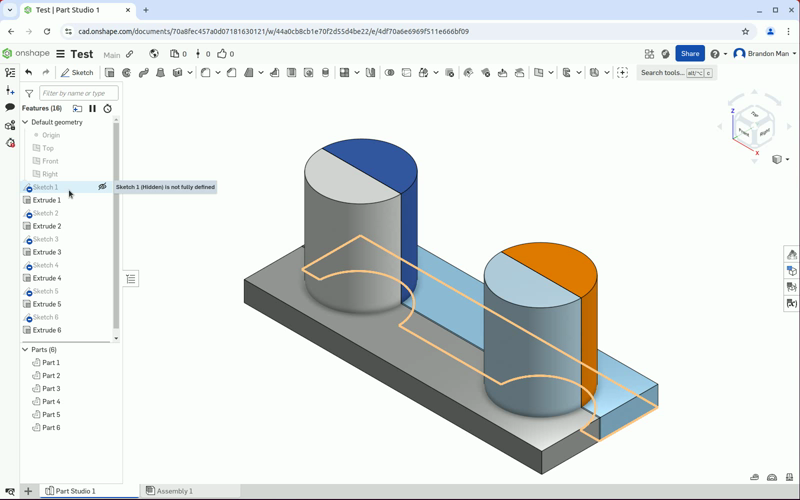
click(69, 189)